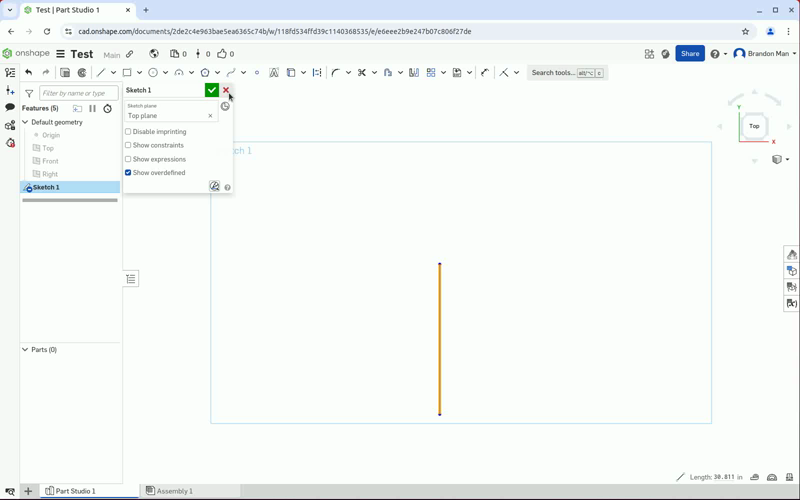
key(shift+h)
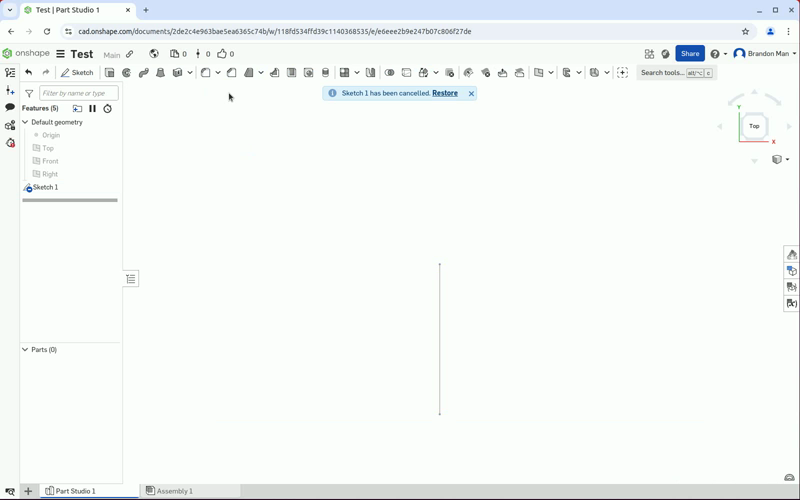
key(shift+s)
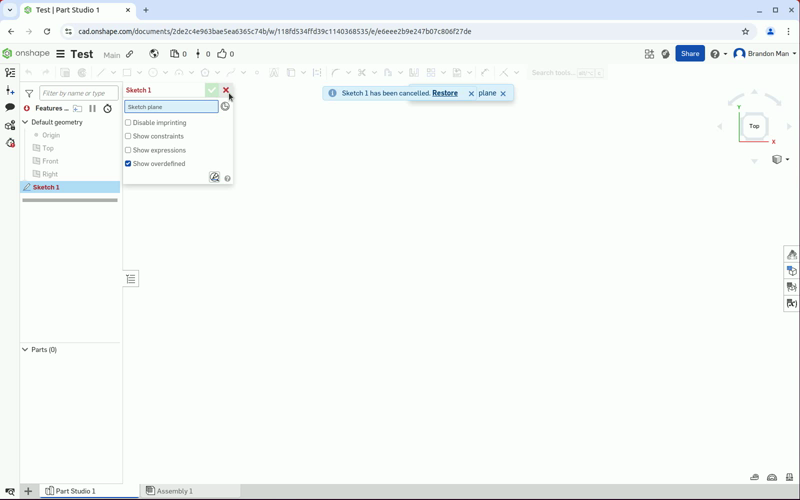
mouse_move(73, 150)
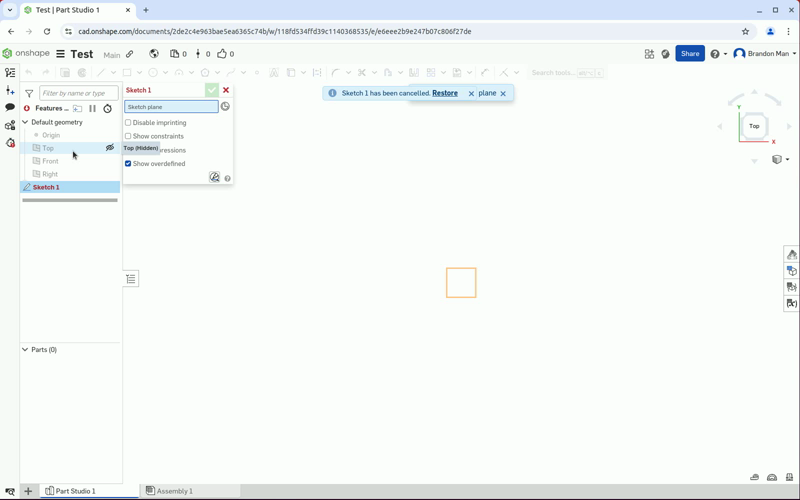
click(73, 150)
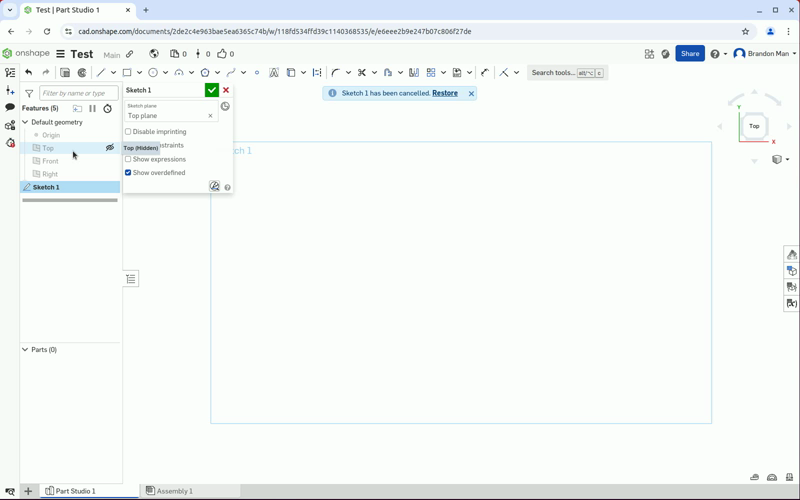
mouse_move(73, 352)
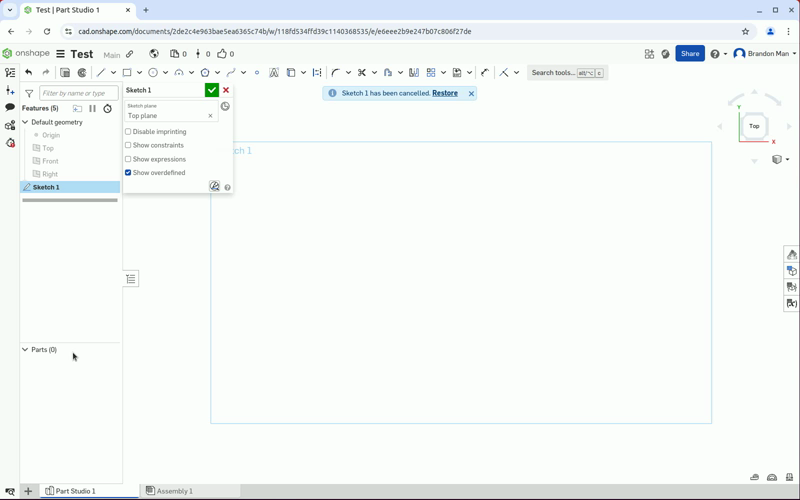
key(y)
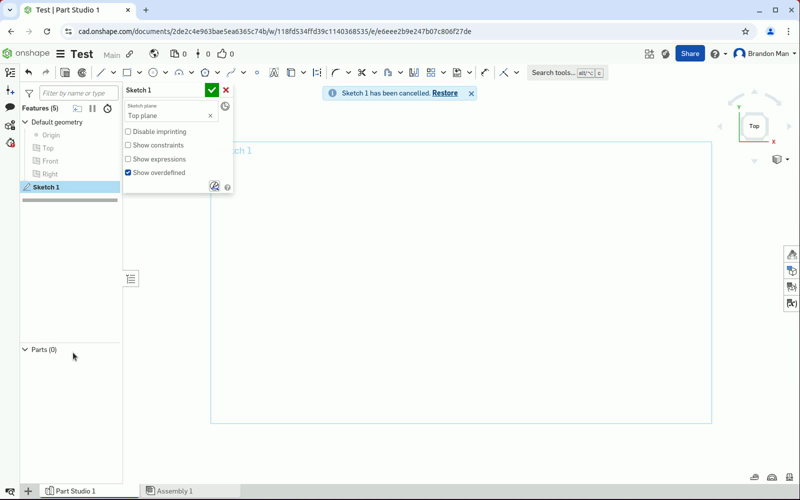
key(l)
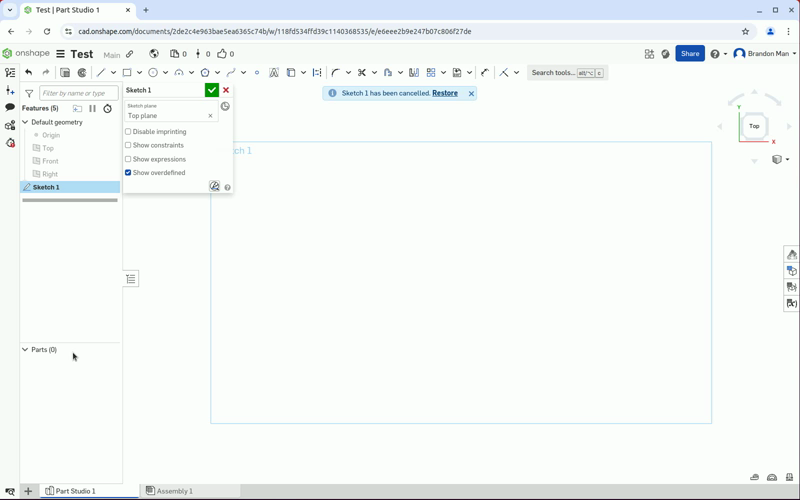
key_down(shift)
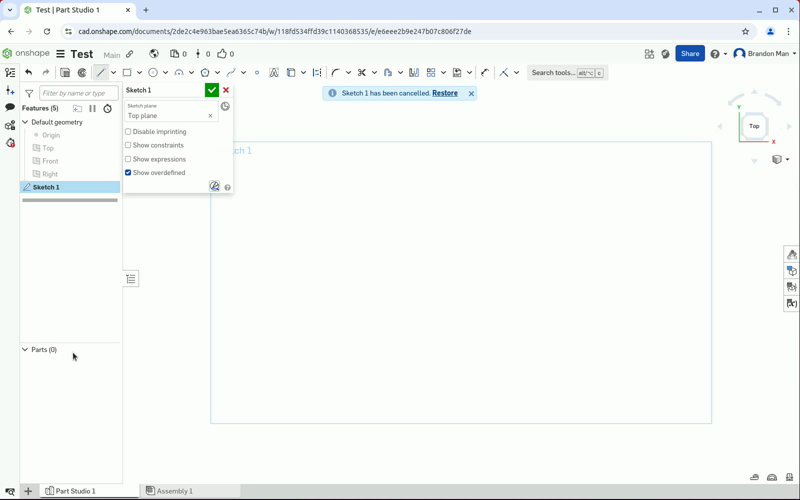
mouse_move(366, 320)
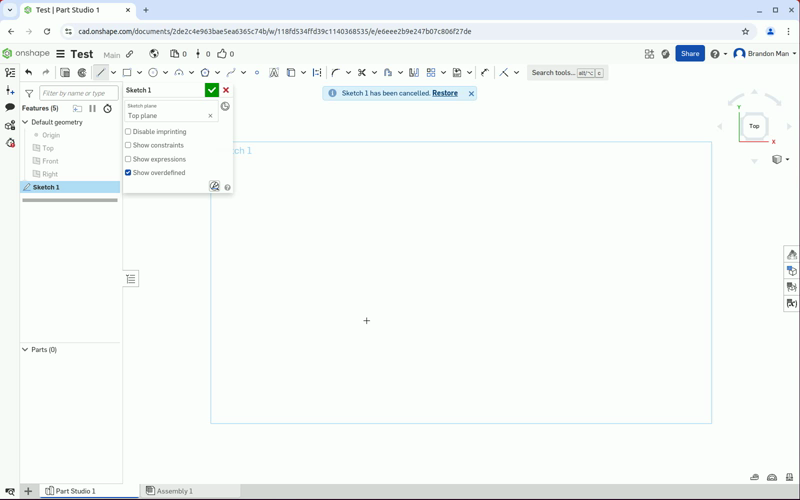
click(366, 320)
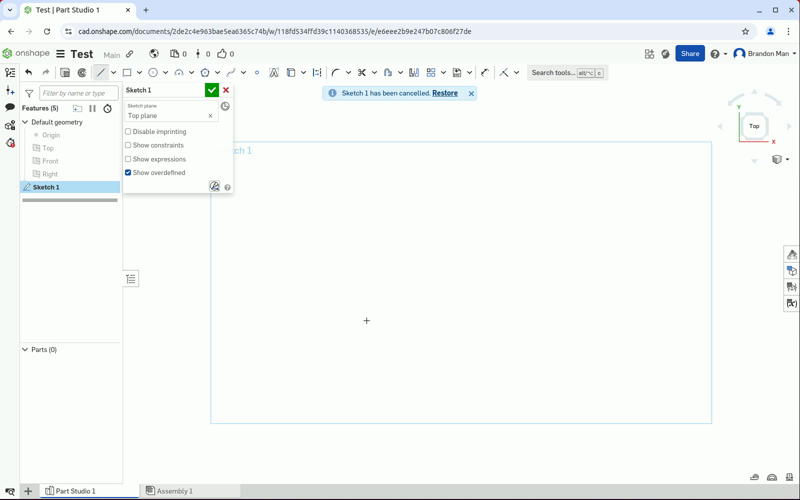
key_up(shift)
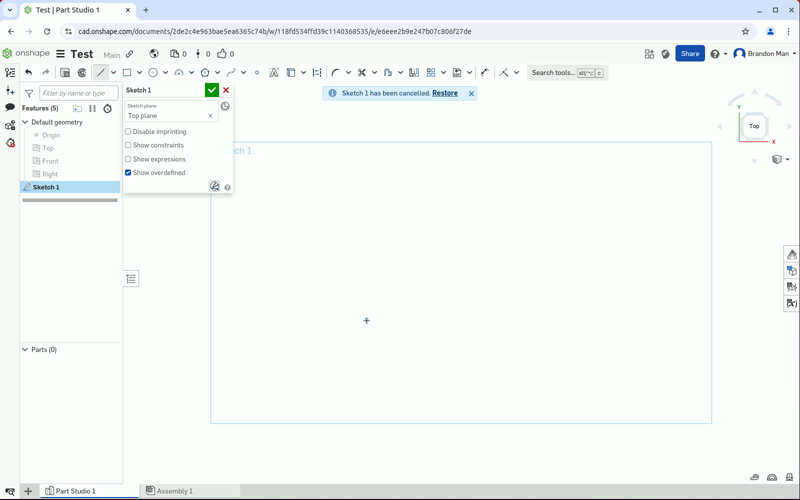
key_down(shift)
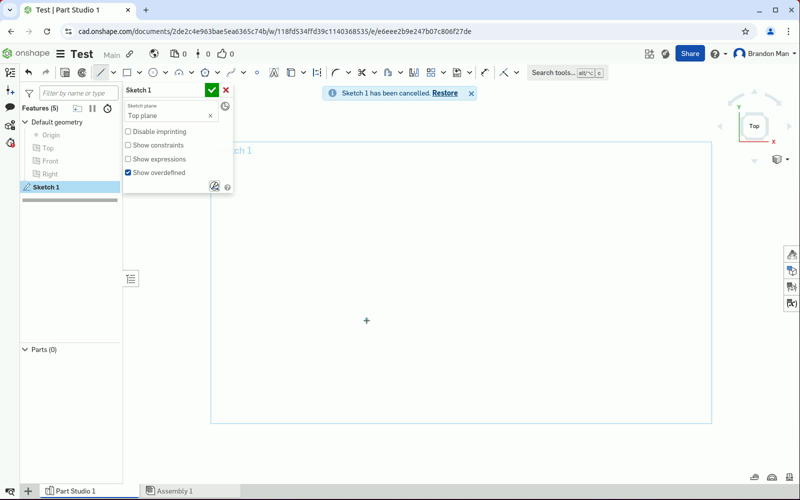
mouse_move(553, 320)
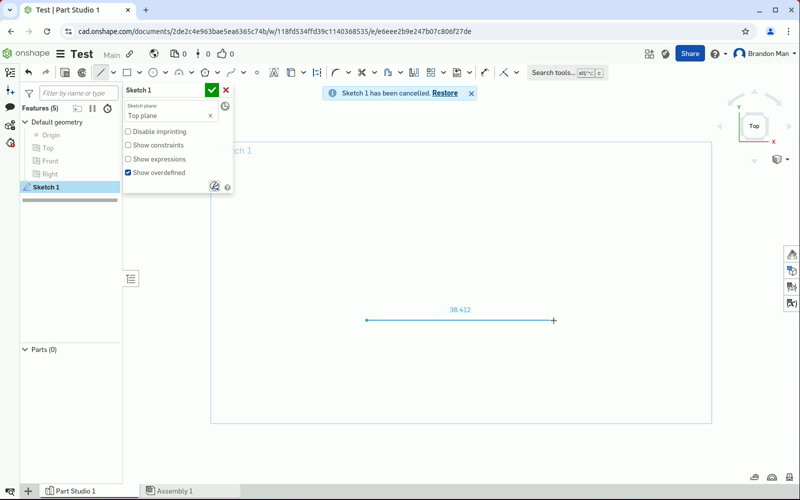
click(553, 320)
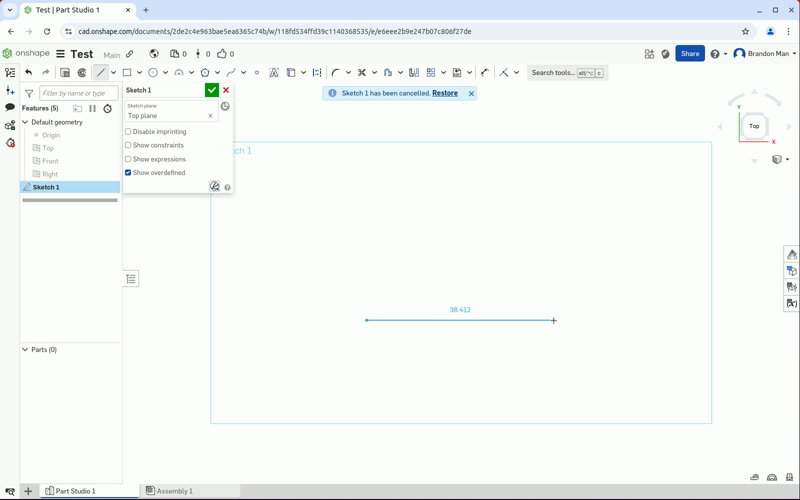
key_up(shift)
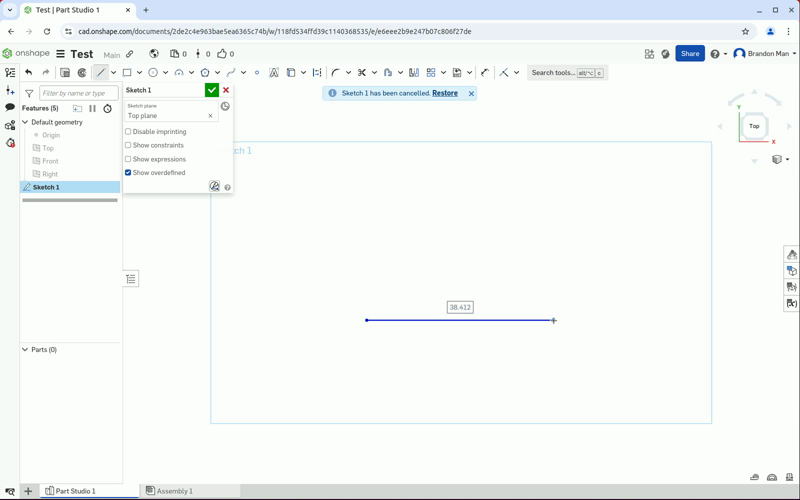
key_down(shift)
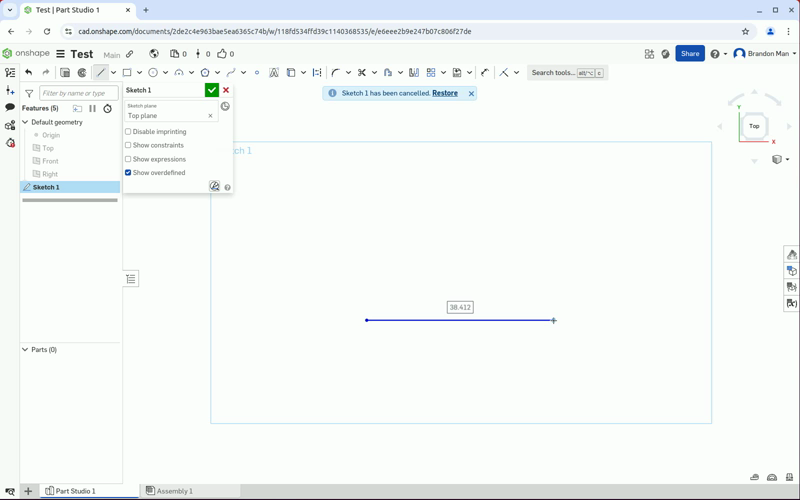
mouse_move(553, 245)
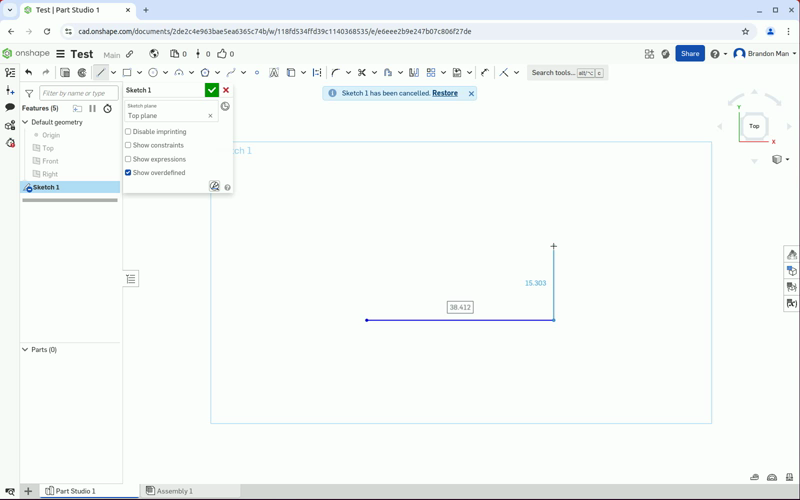
click(553, 245)
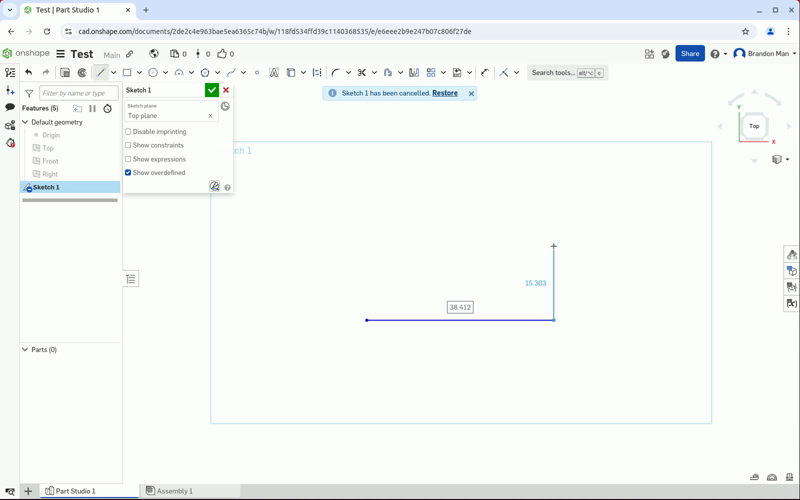
key_up(shift)
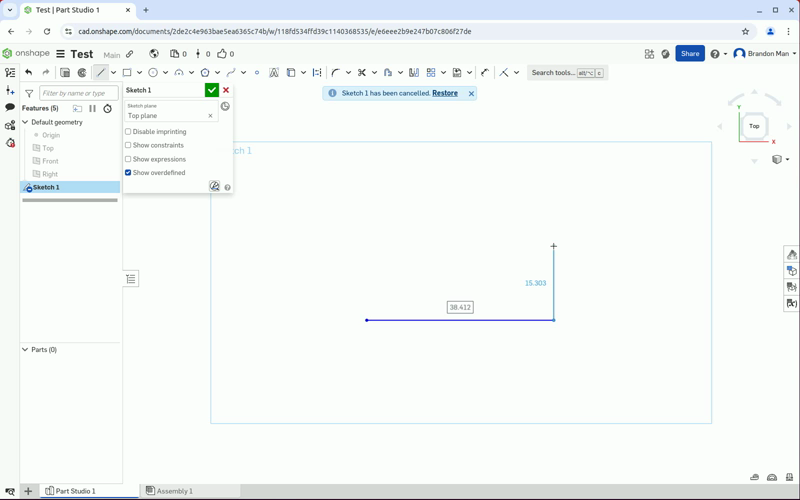
key_down(shift)
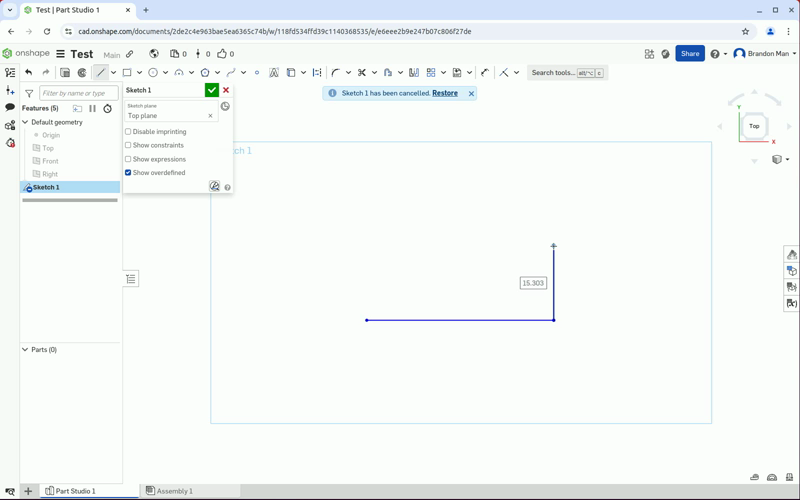
mouse_move(366, 245)
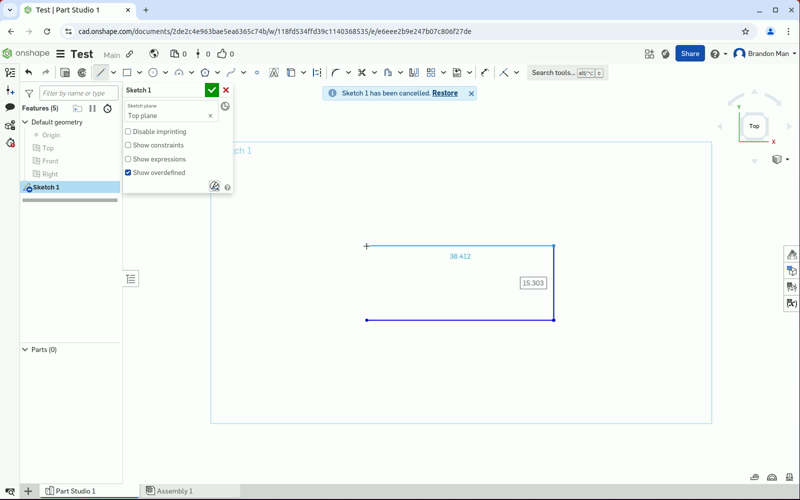
click(366, 245)
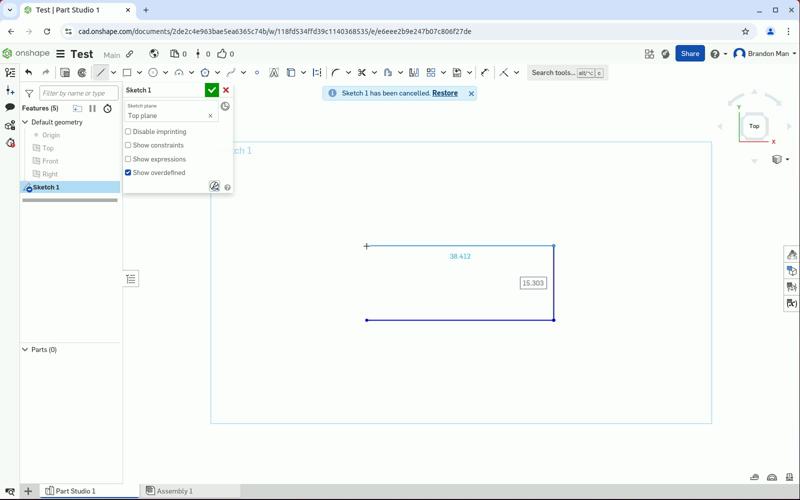
key_up(shift)
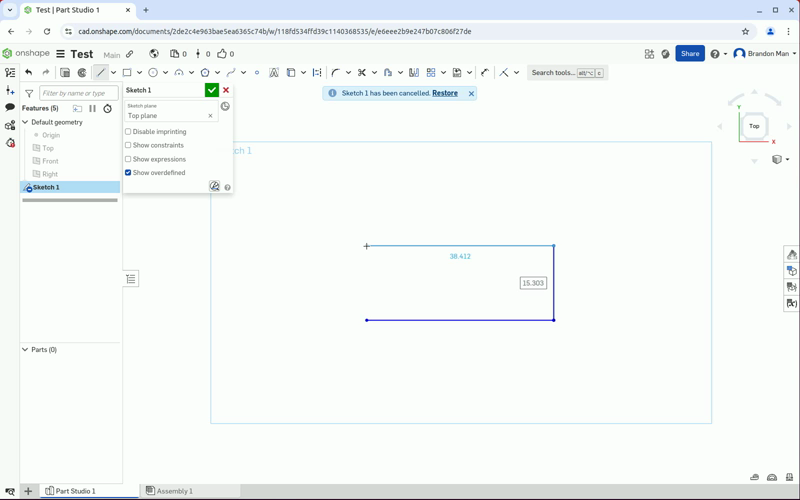
key_down(shift)
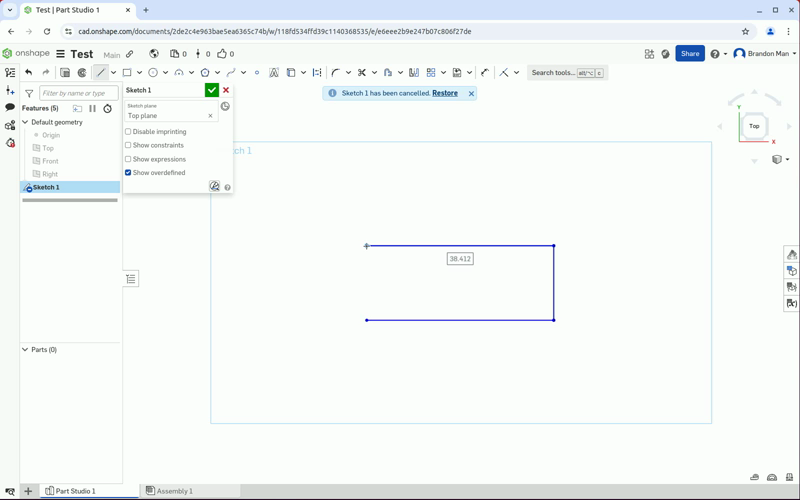
mouse_move(366, 320)
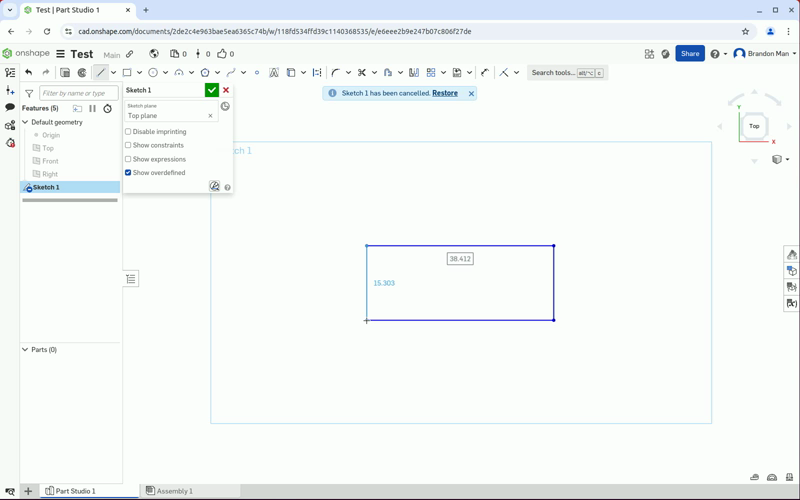
key_up(shift)
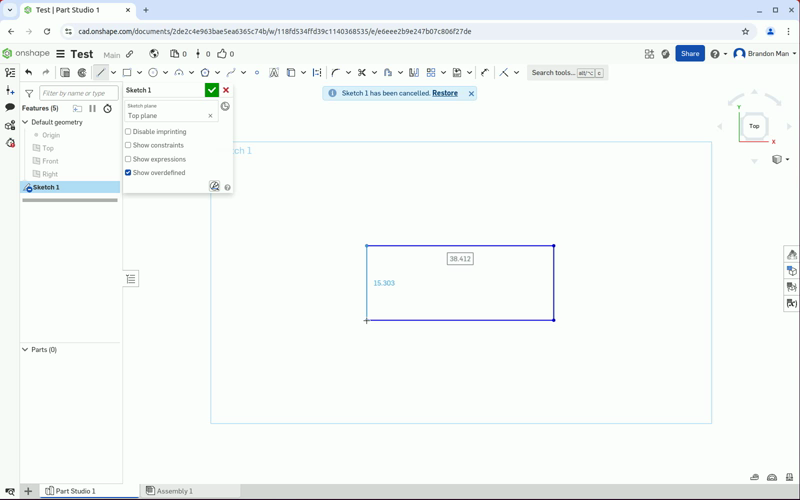
click(366, 320)
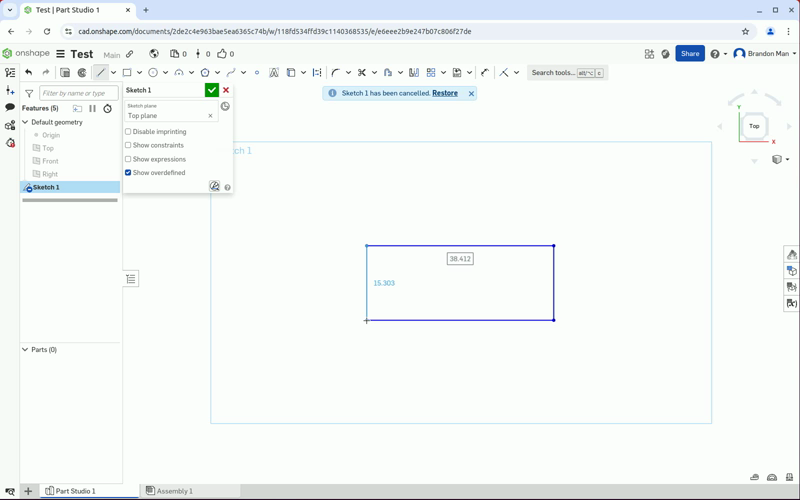
key(esc)
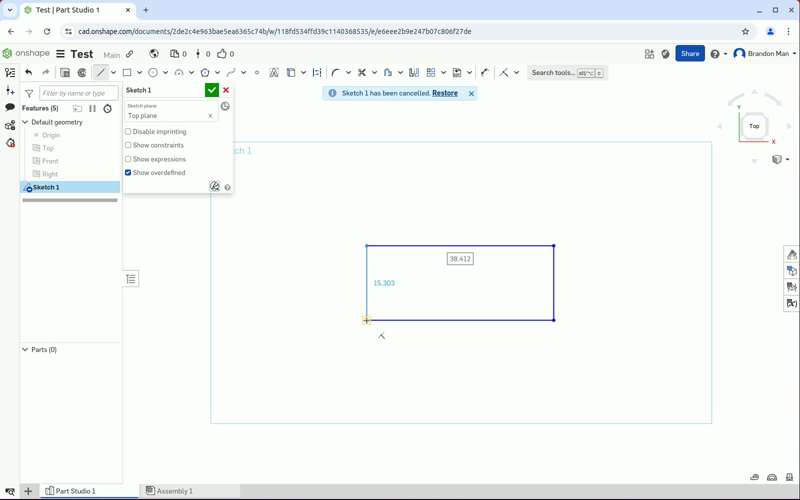
key(c)
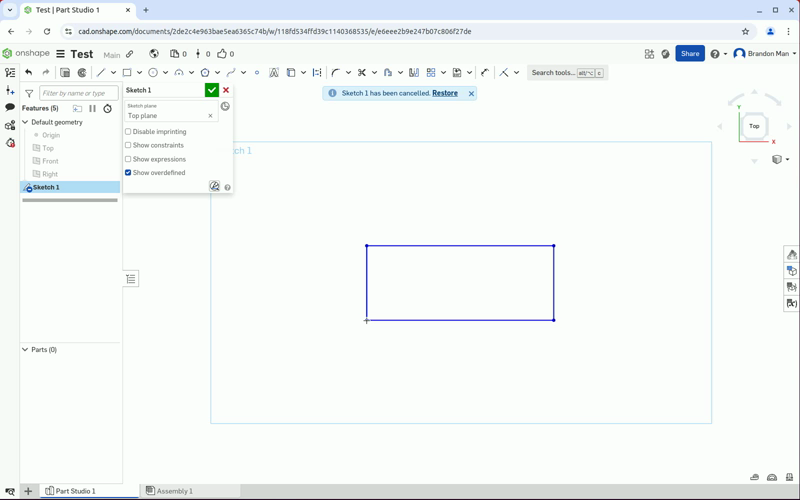
key_down(shift)
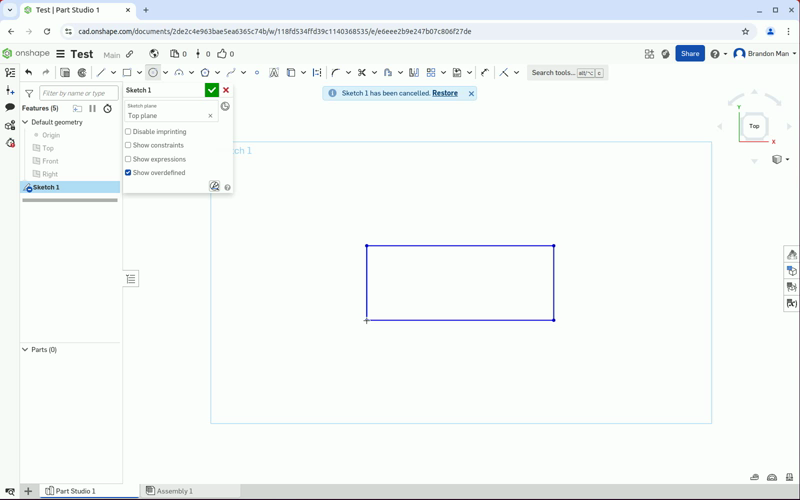
mouse_move(461, 283)
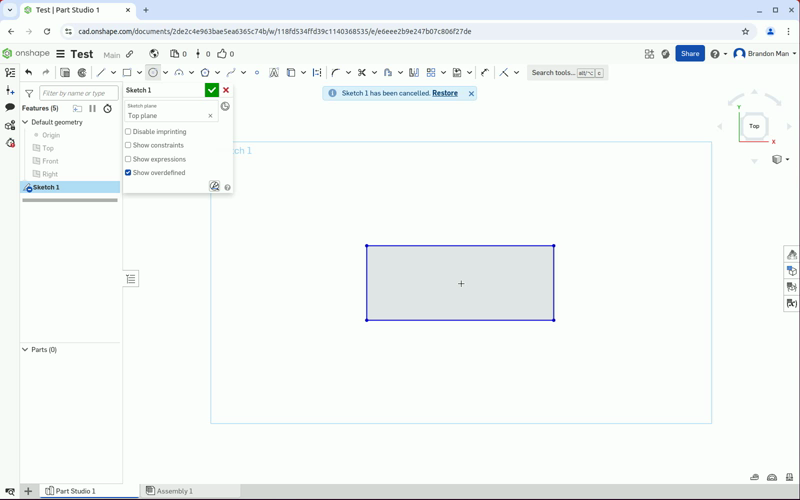
click(461, 283)
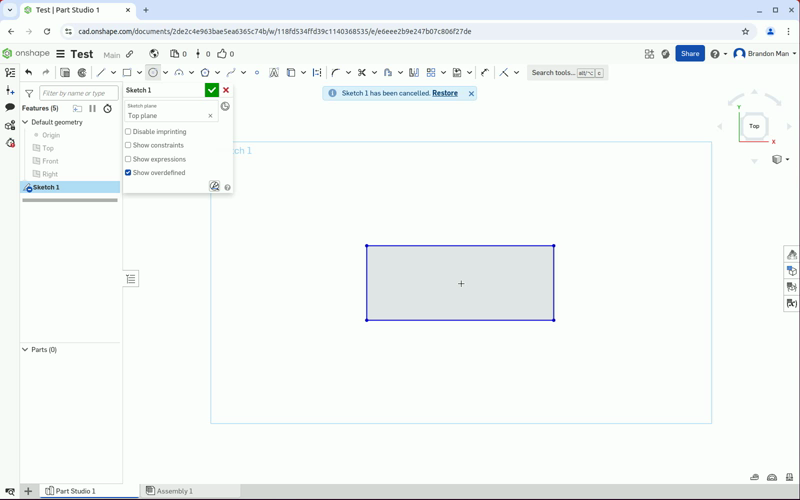
key_up(shift)
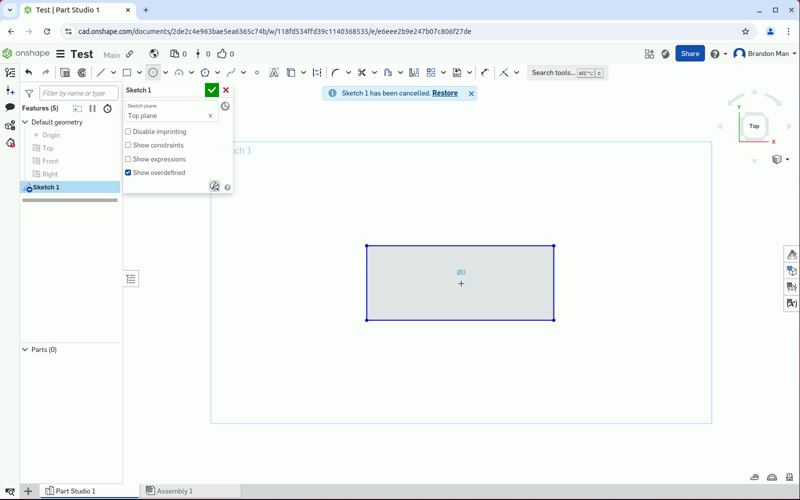
mouse_move(489, 283)
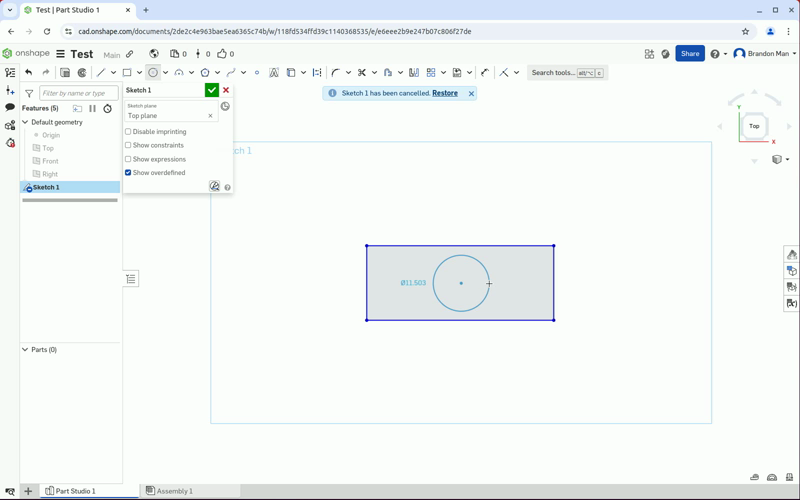
click(489, 283)
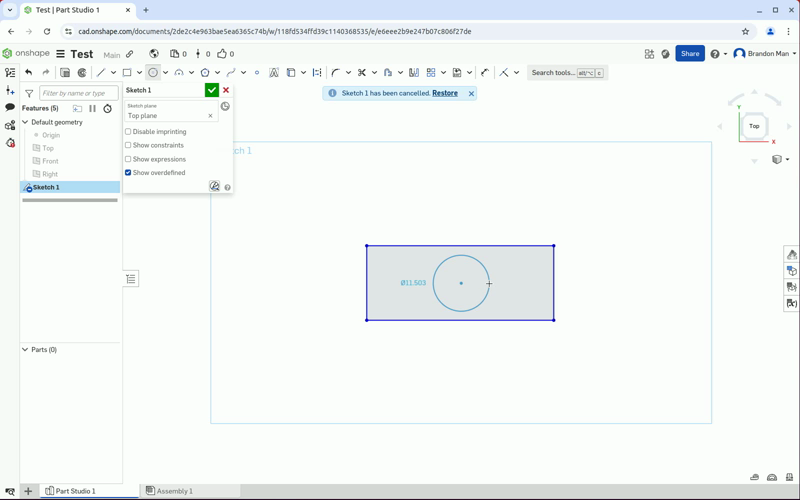
key(esc)
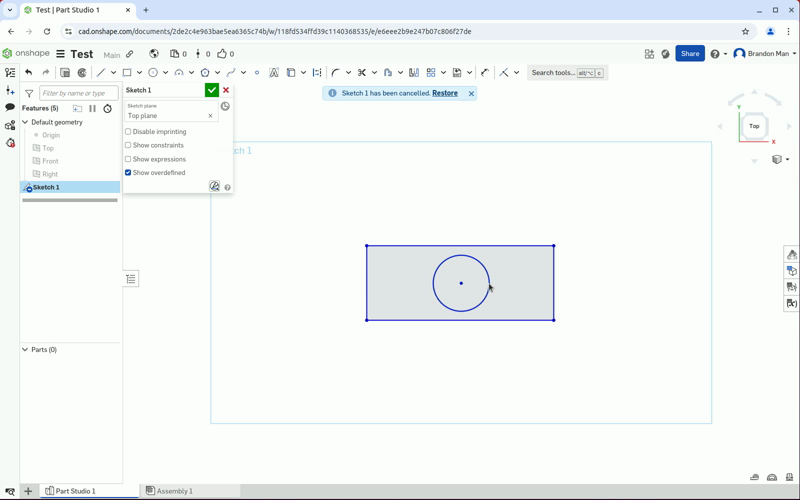
mouse_move(507, 258)
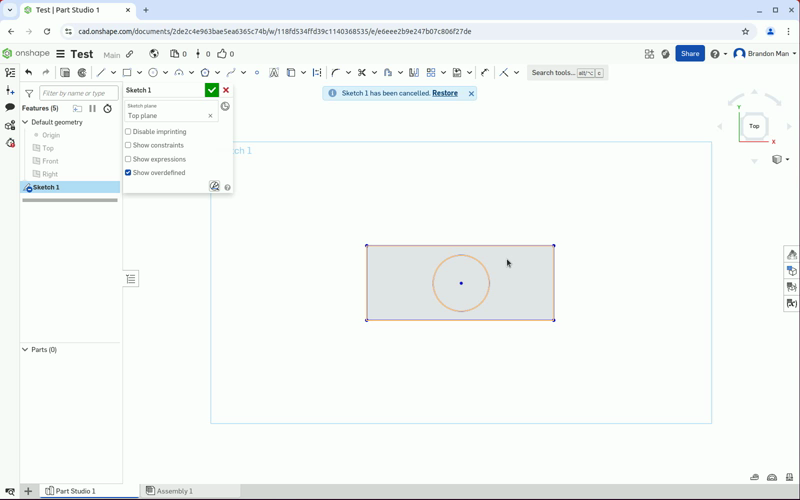
click(507, 258)
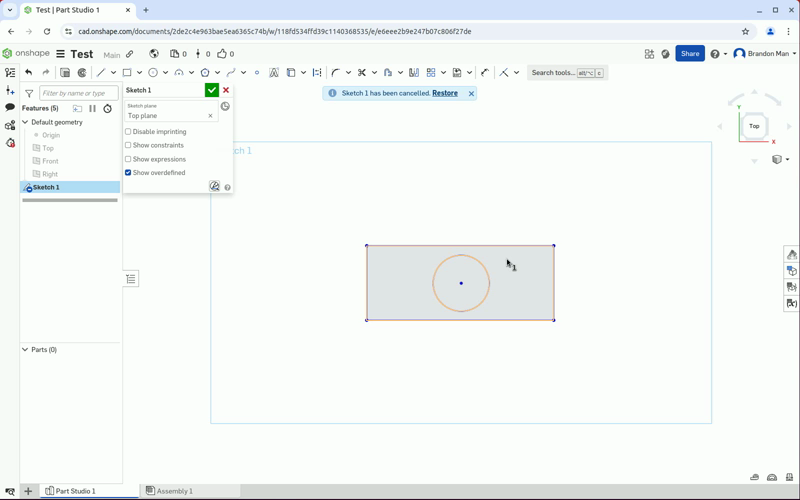
mouse_move(73, 352)
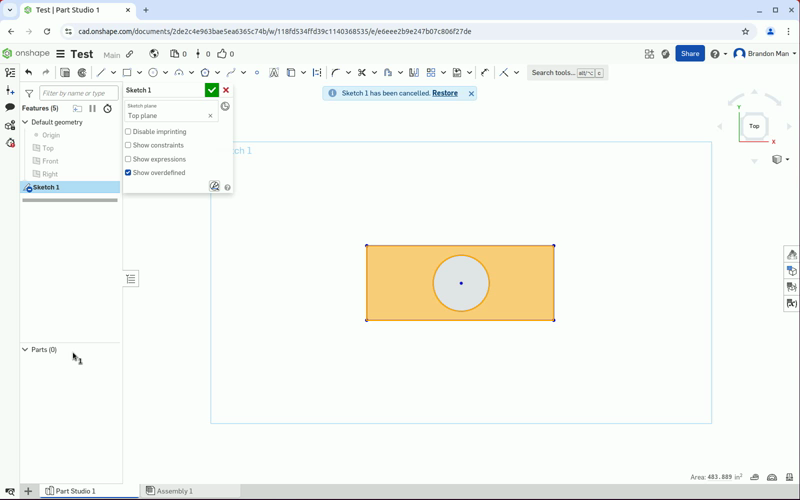
key(shift+y)
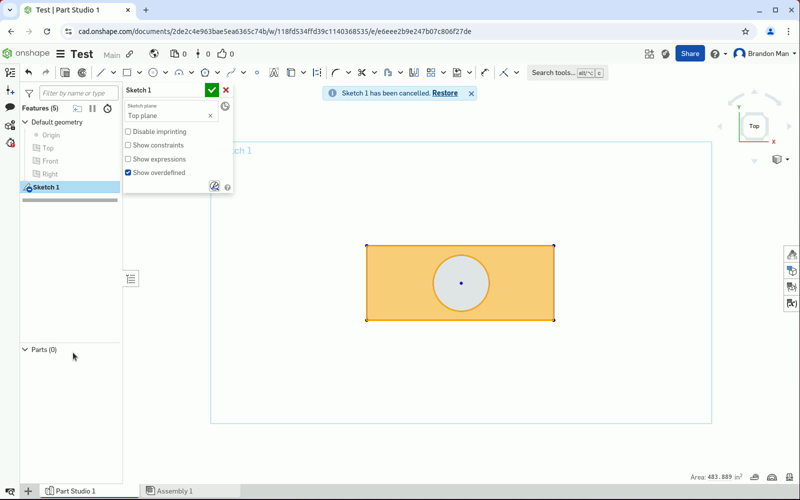
key(shift+e)
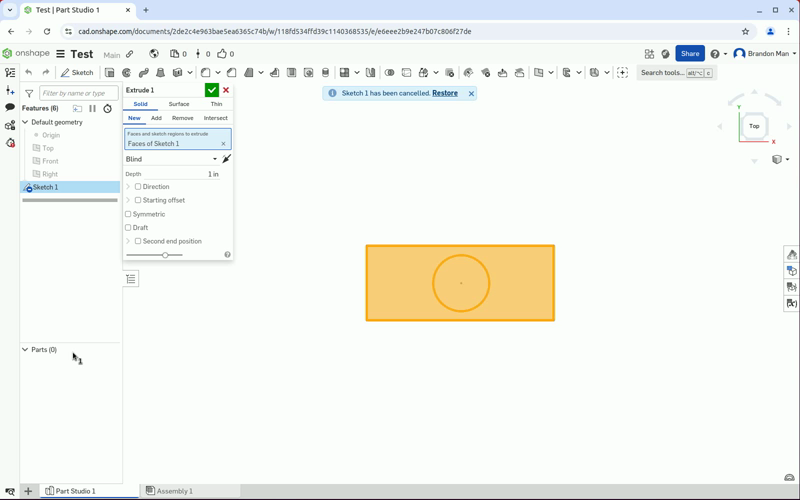
mouse_move(143, 106)
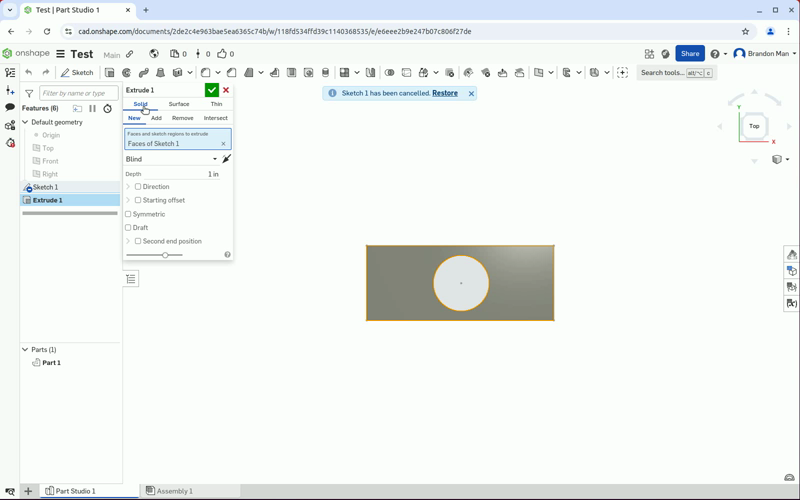
click(143, 106)
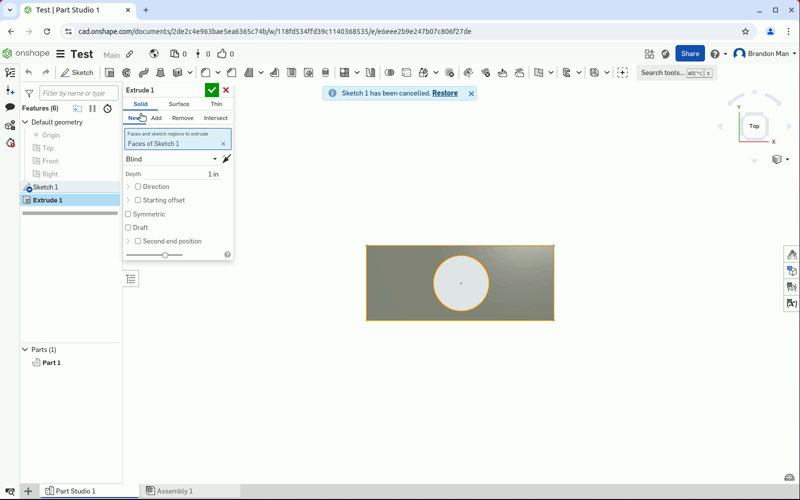
mouse_move(137, 120)
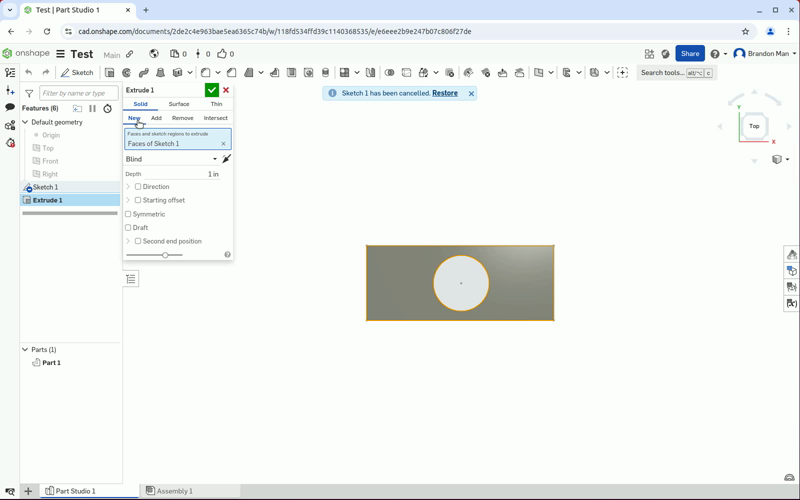
click(137, 120)
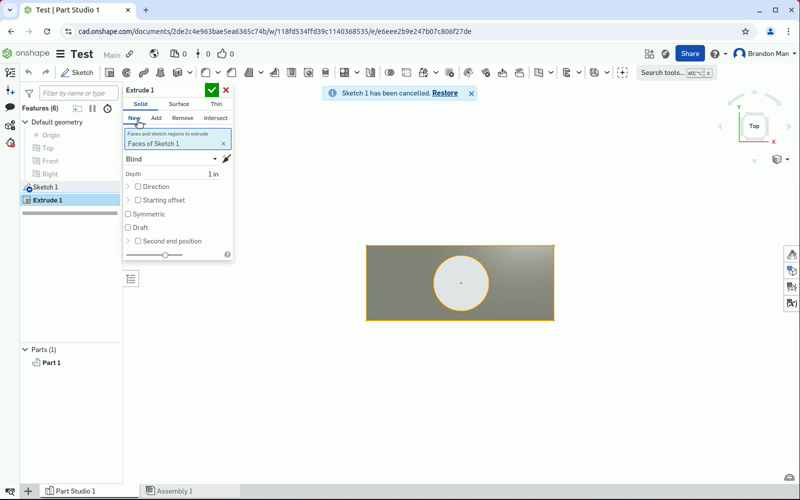
key(tab, 4)
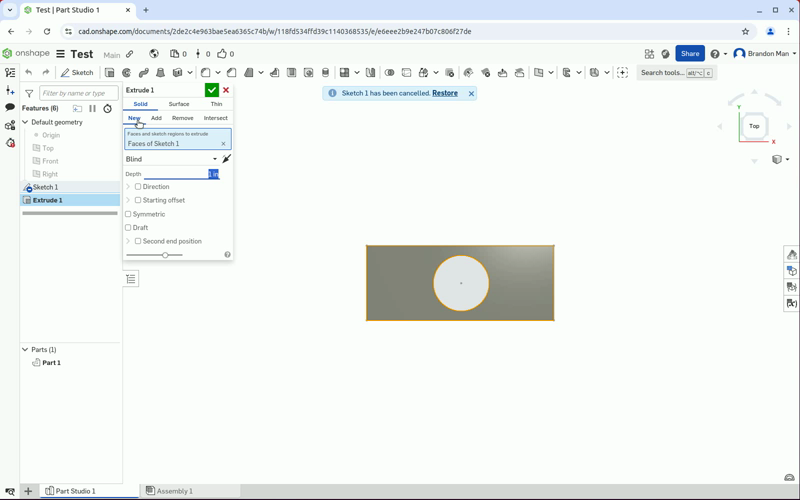
text(7.703)
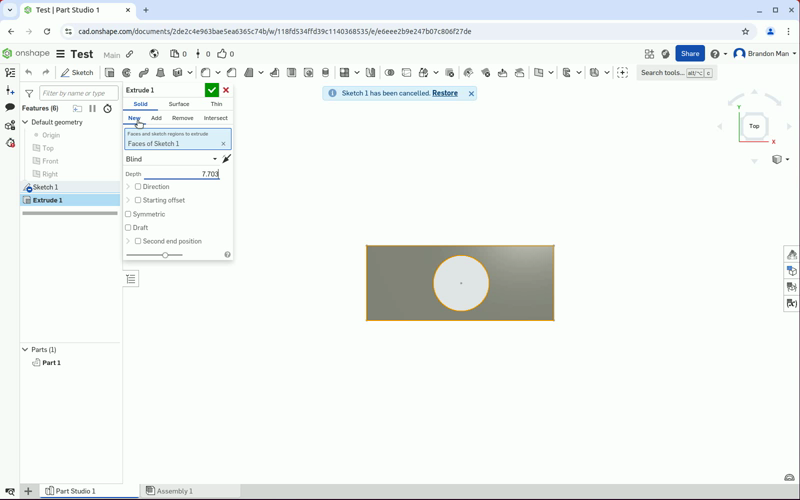
key(enter)
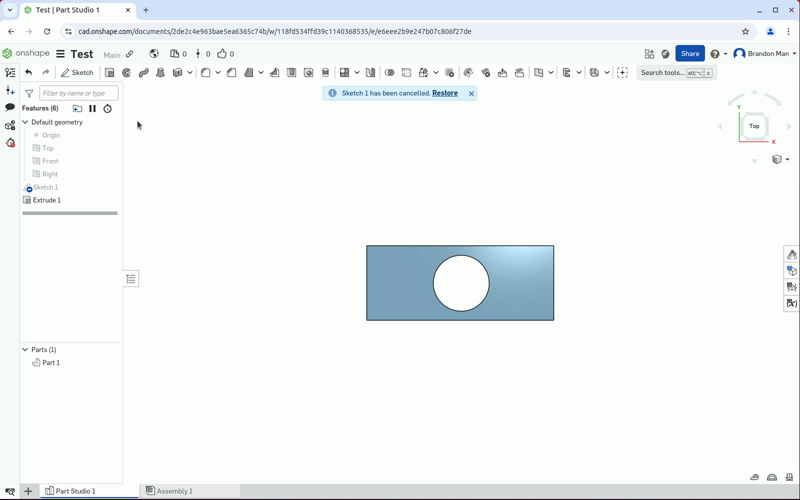
key(shift+h)
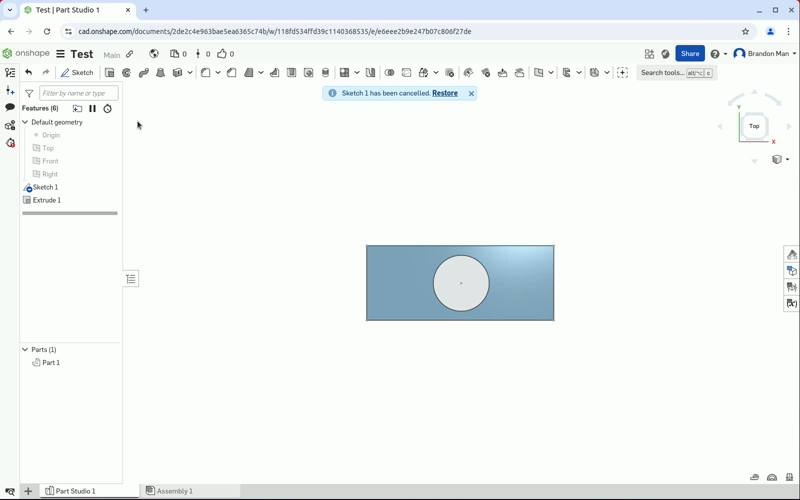
key(shift+h)
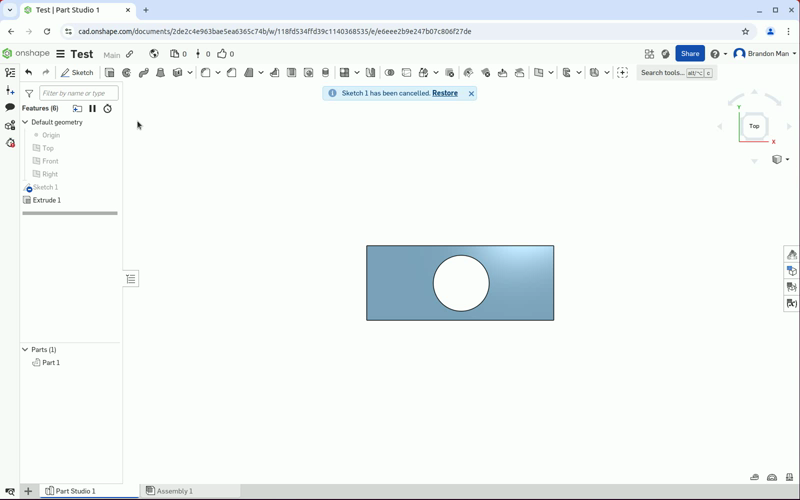
mouse_move(73, 189)
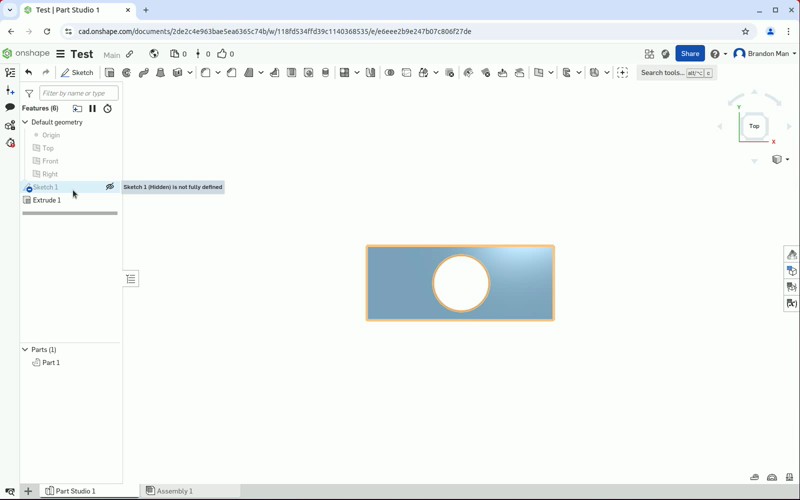
click(73, 189)
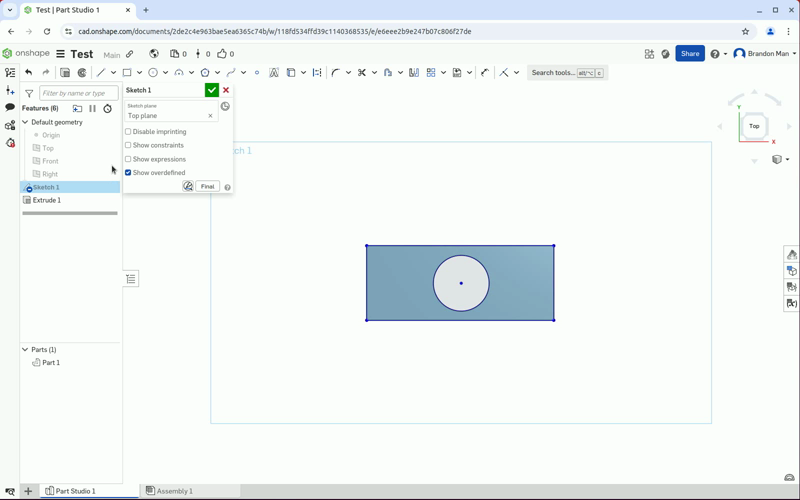
mouse_move(229, 92)
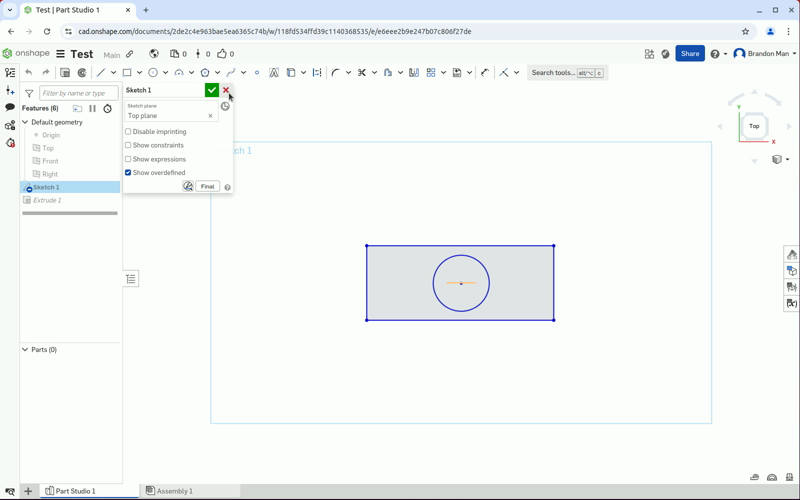
click(229, 92)
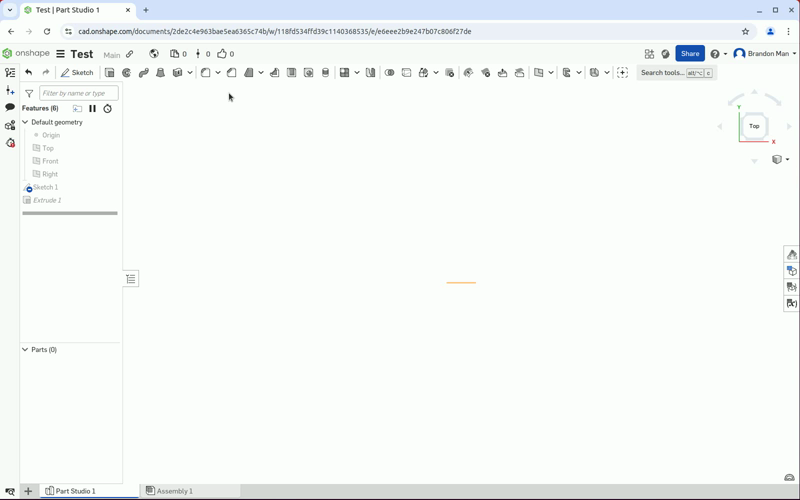
mouse_move(541, 75)
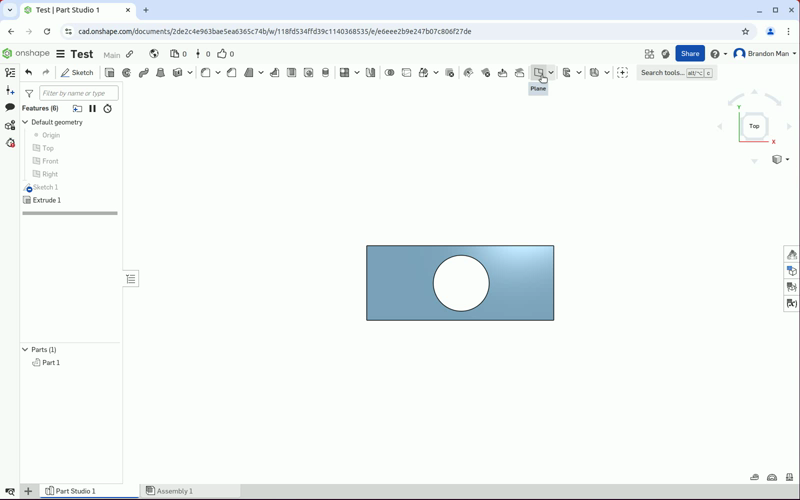
click(541, 75)
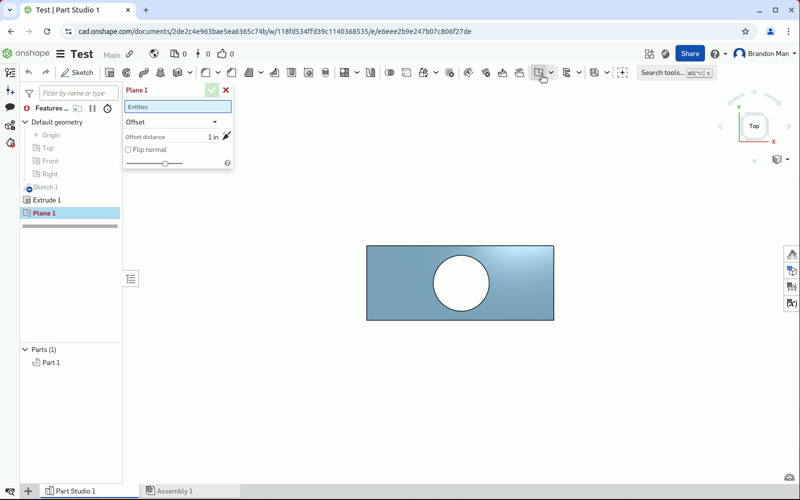
mouse_move(73, 150)
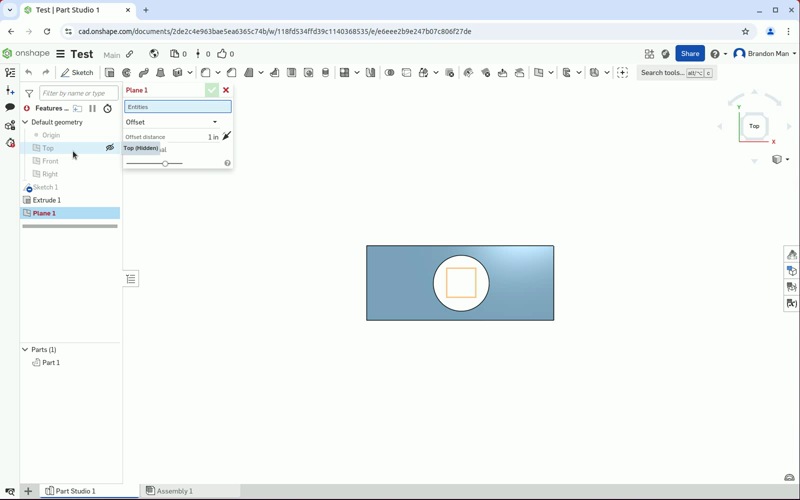
click(73, 150)
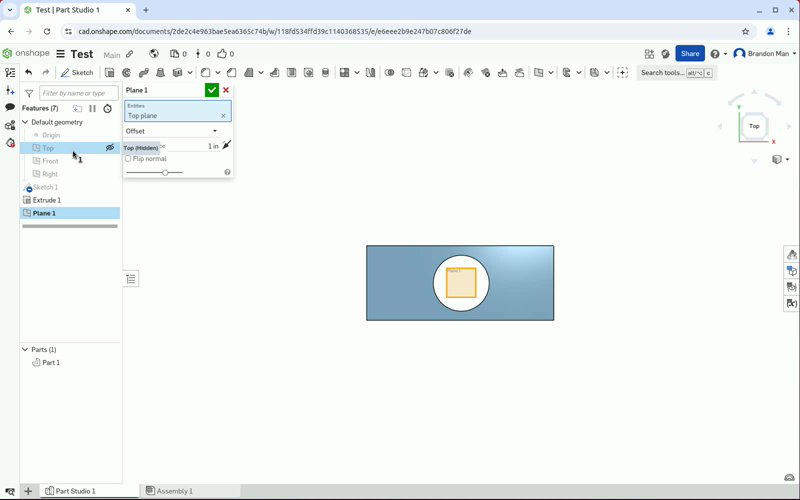
key(tab, 2)
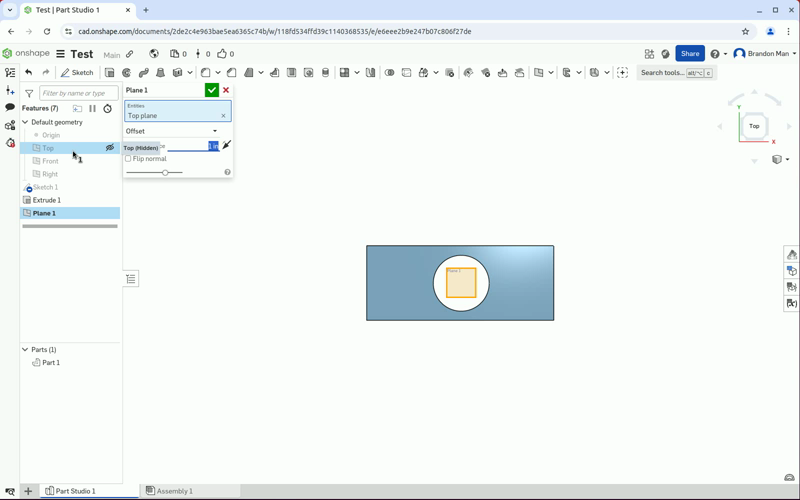
text(7.703)
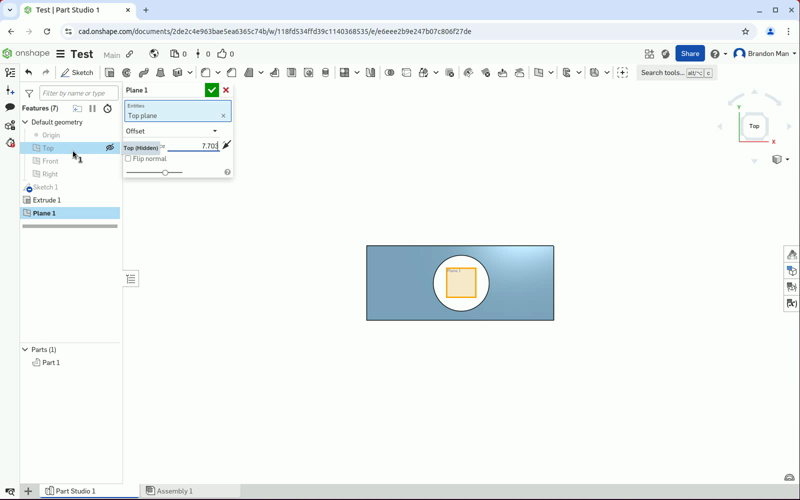
key(enter, 2)
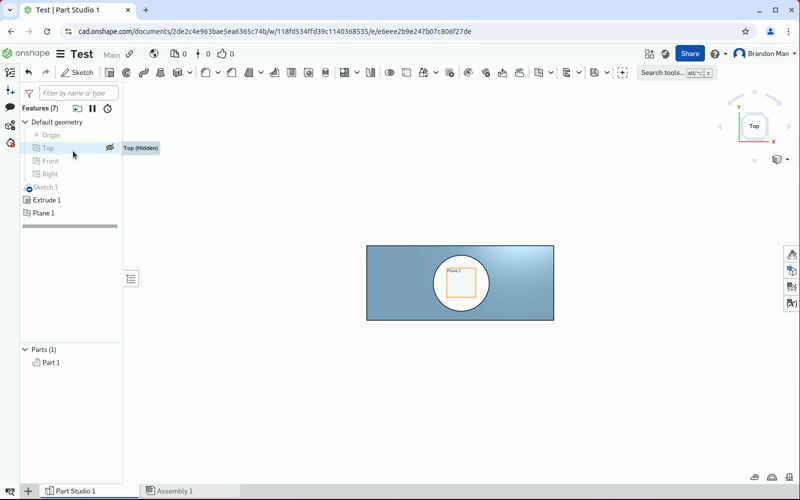
key(shift+s)
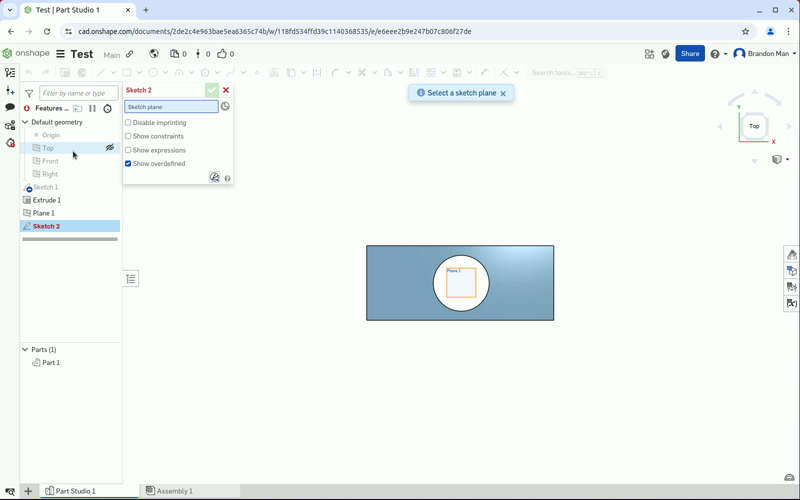
mouse_move(73, 215)
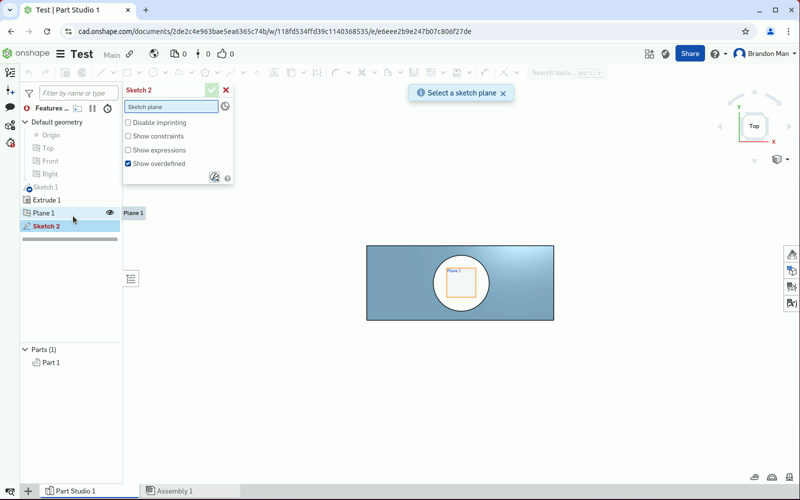
click(73, 215)
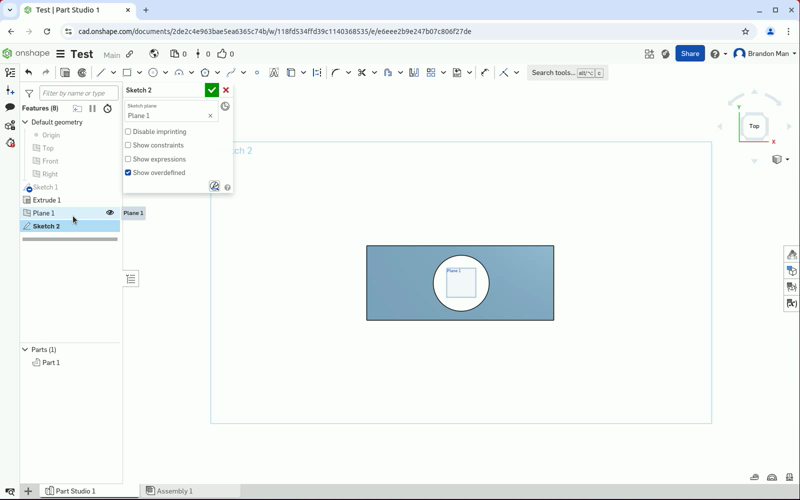
mouse_move(73, 352)
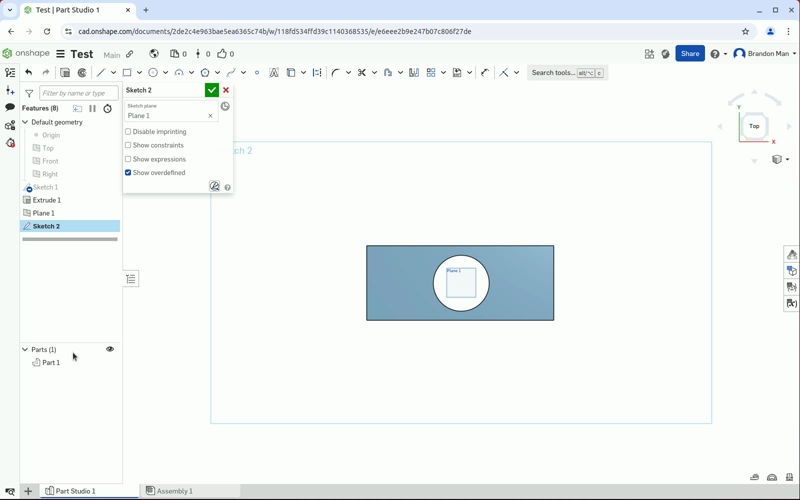
key(y)
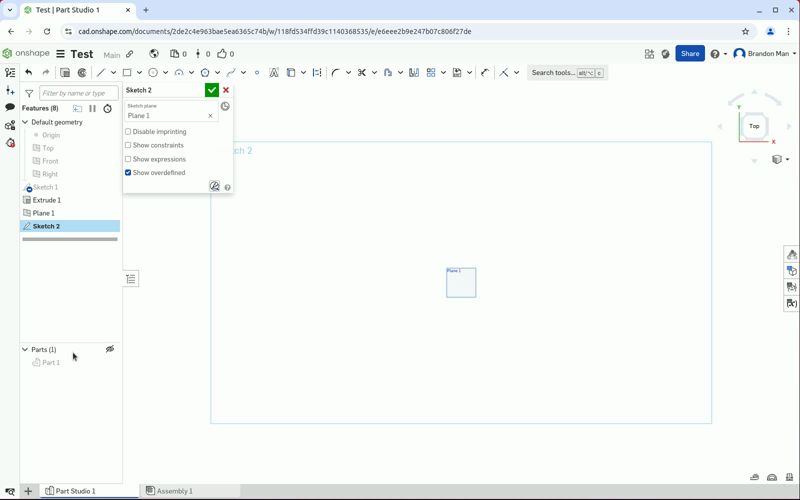
key(l)
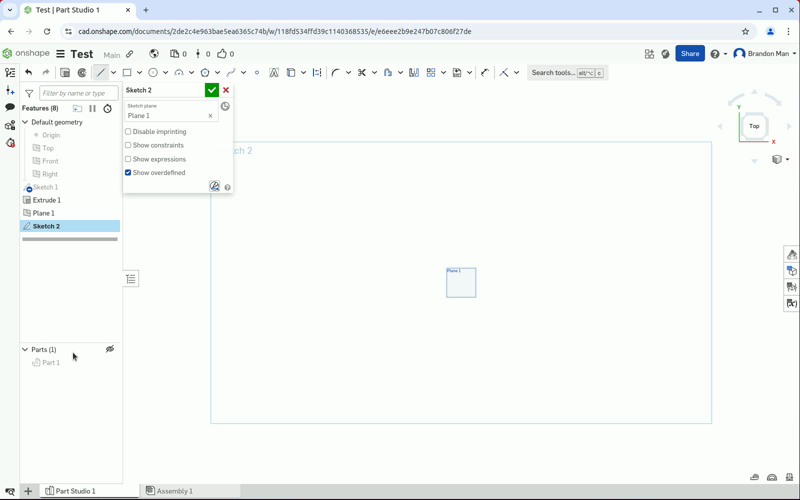
key_down(shift)
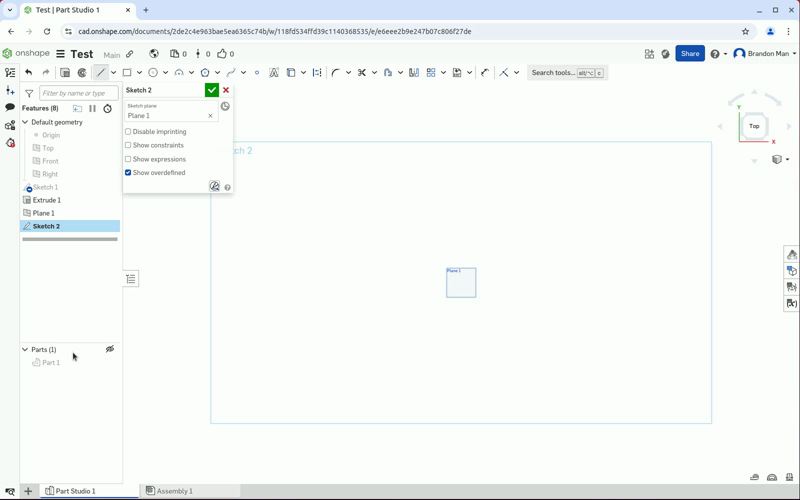
mouse_move(376, 320)
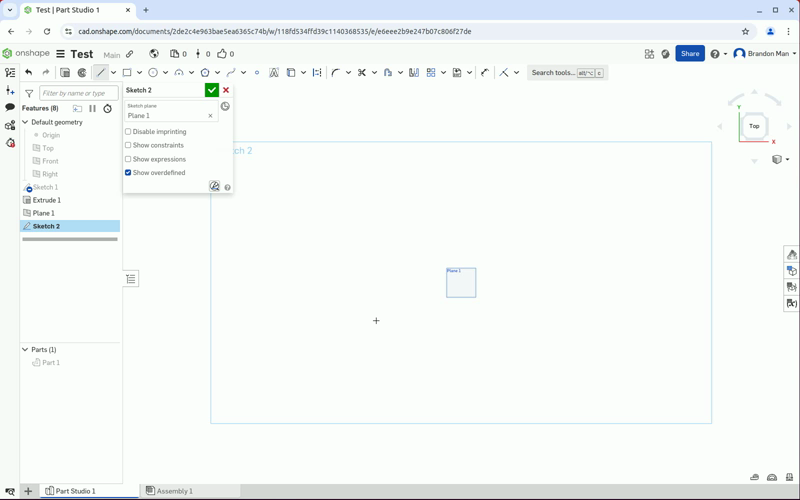
click(376, 320)
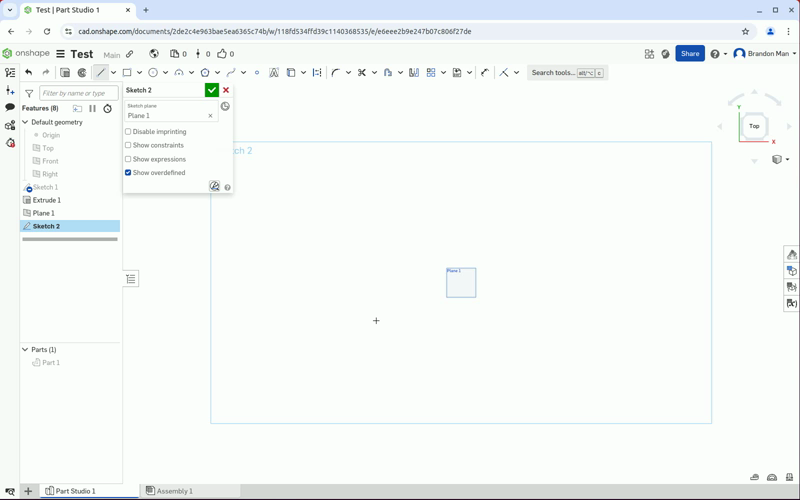
key_up(shift)
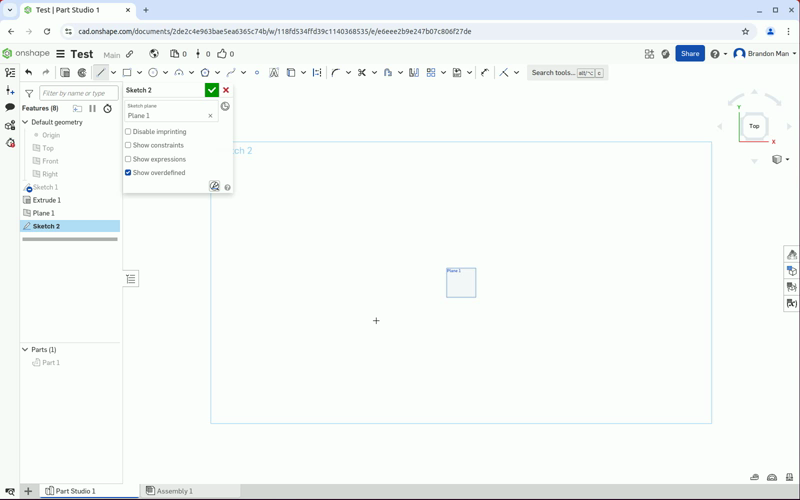
key_down(shift)
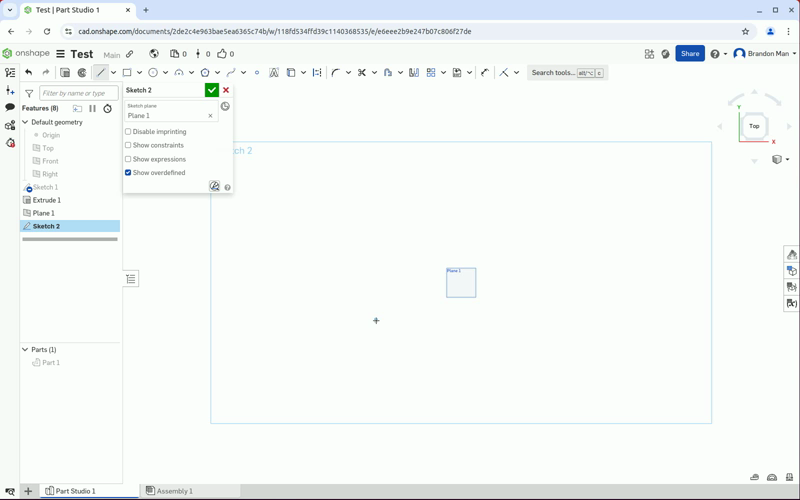
mouse_move(406, 320)
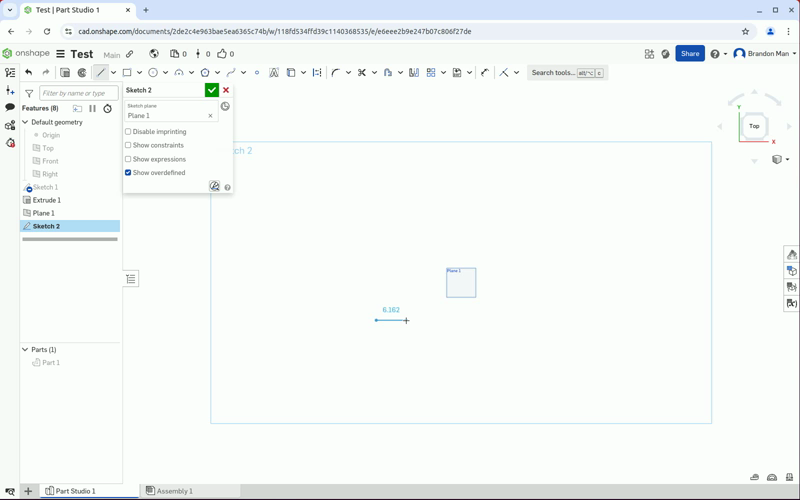
mouse_move(386, 320)
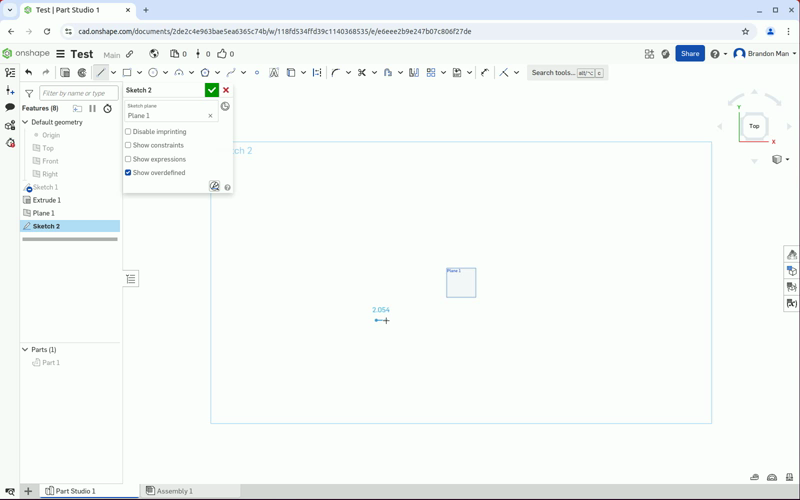
click(386, 320)
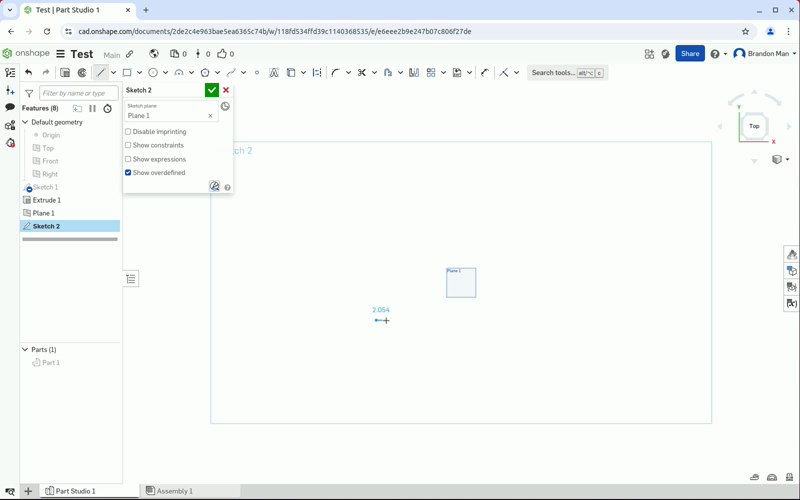
key_up(shift)
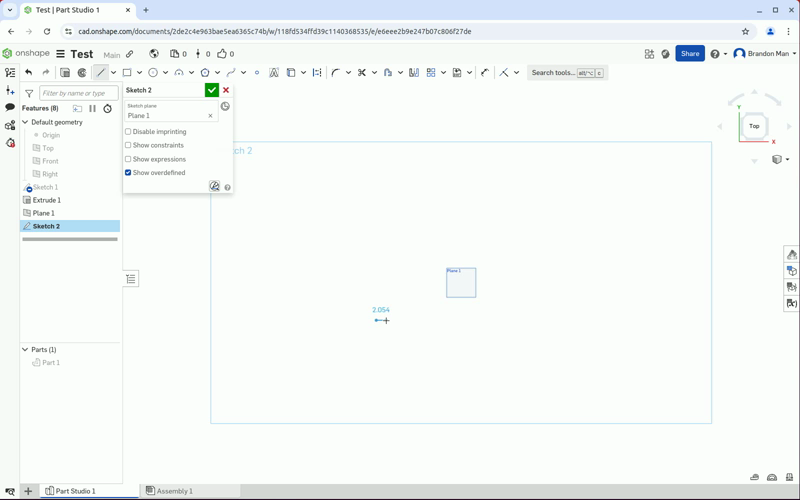
key_down(shift)
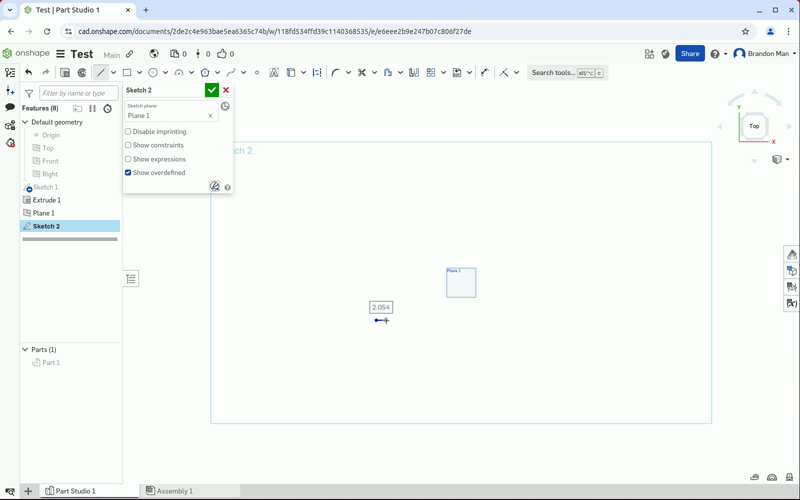
mouse_move(386, 245)
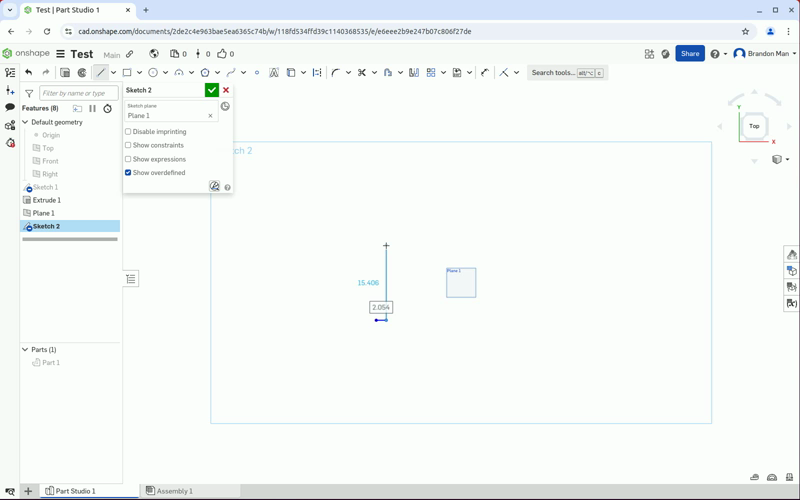
click(386, 245)
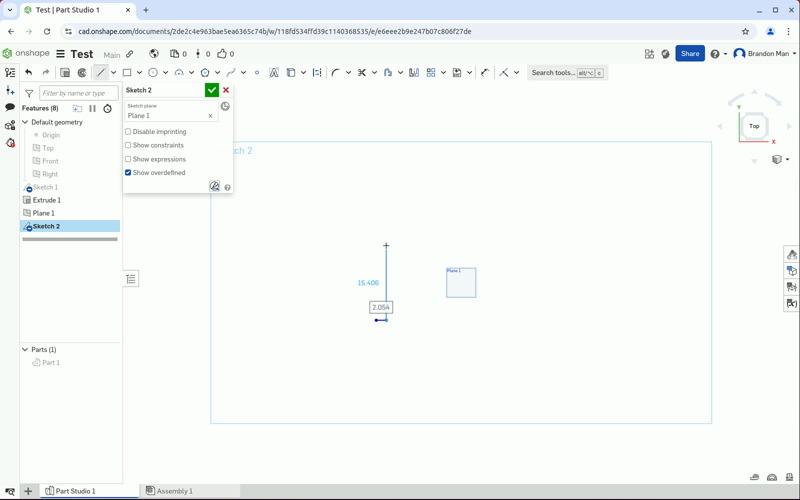
key_up(shift)
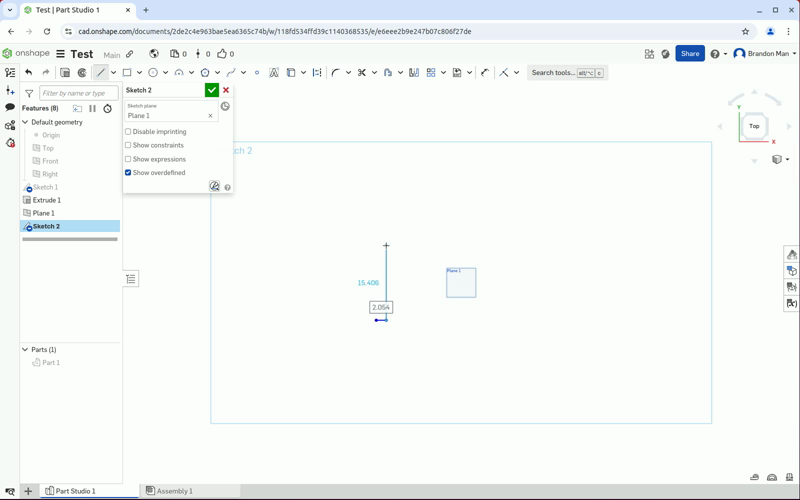
key_down(shift)
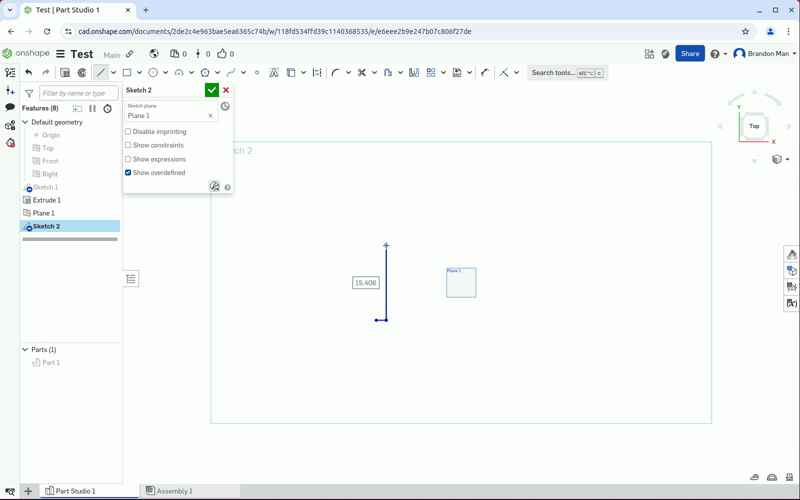
mouse_move(416, 245)
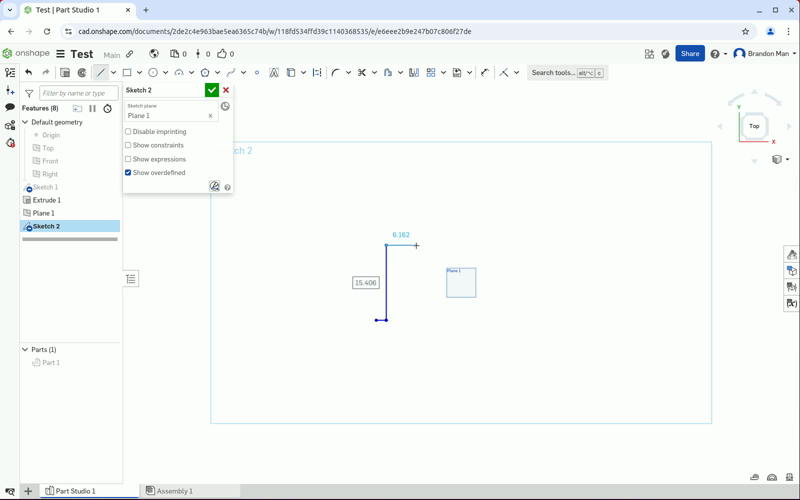
mouse_move(376, 245)
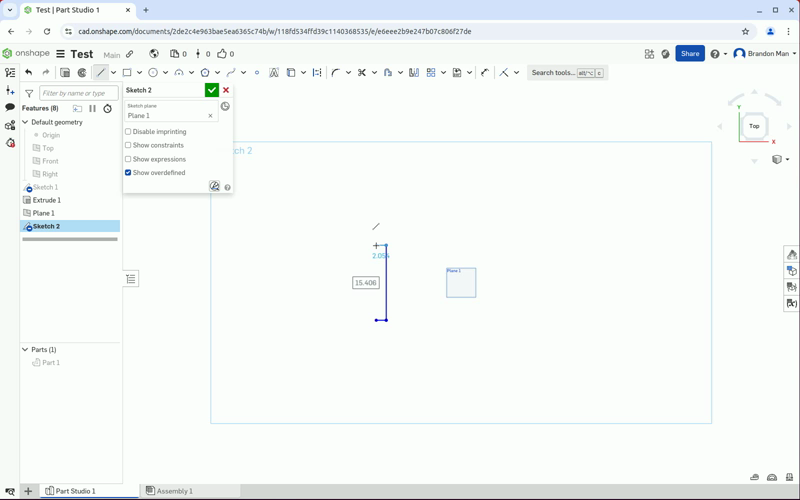
click(376, 245)
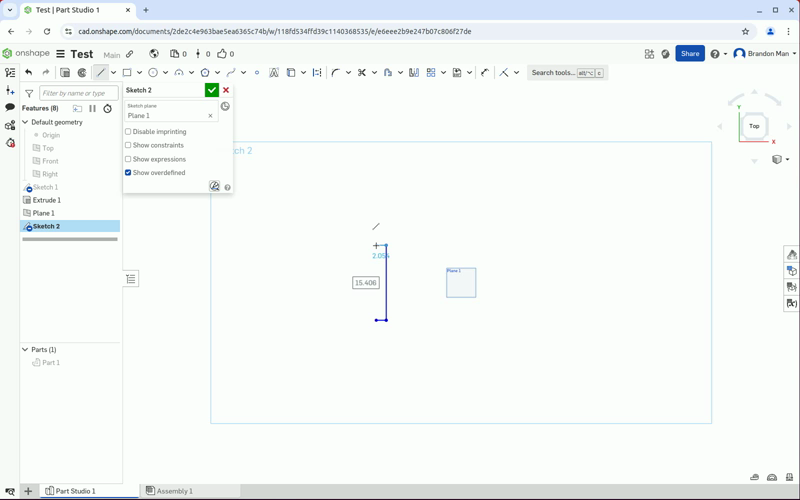
key_up(shift)
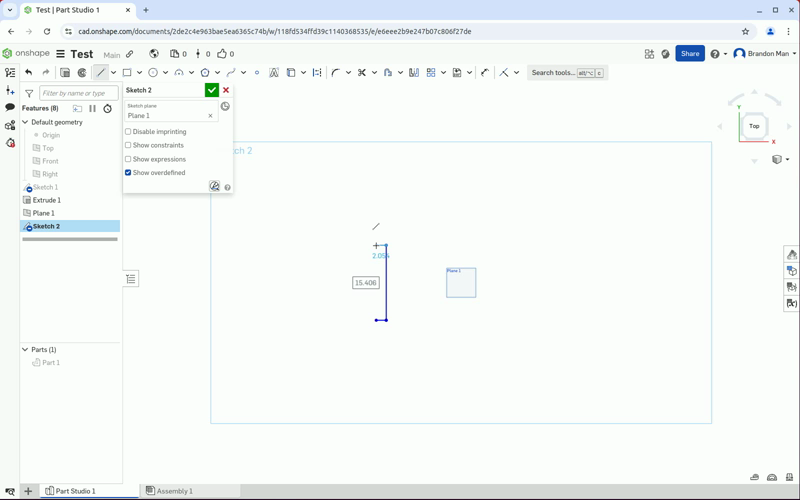
key_down(shift)
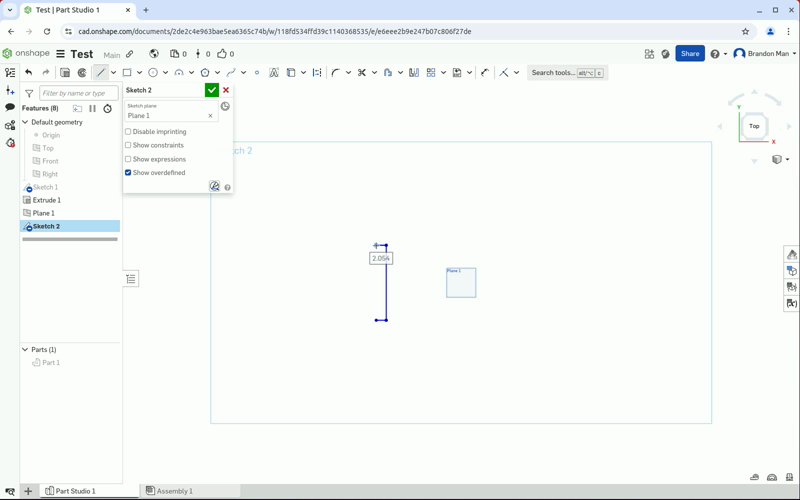
mouse_move(376, 320)
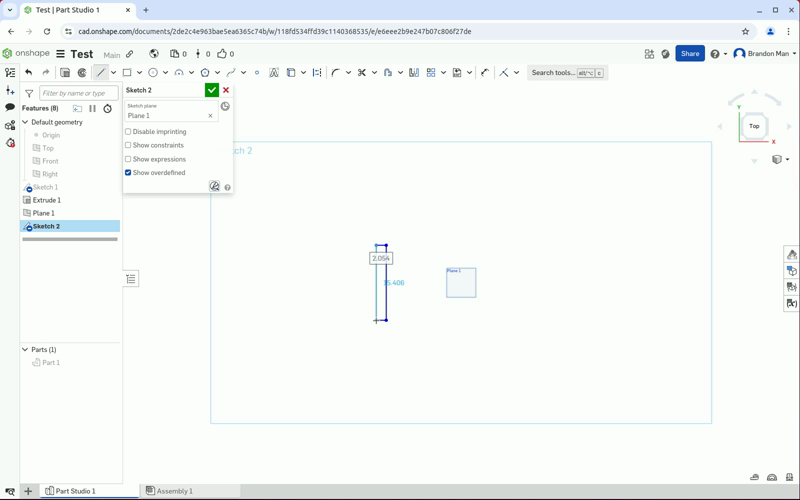
key_up(shift)
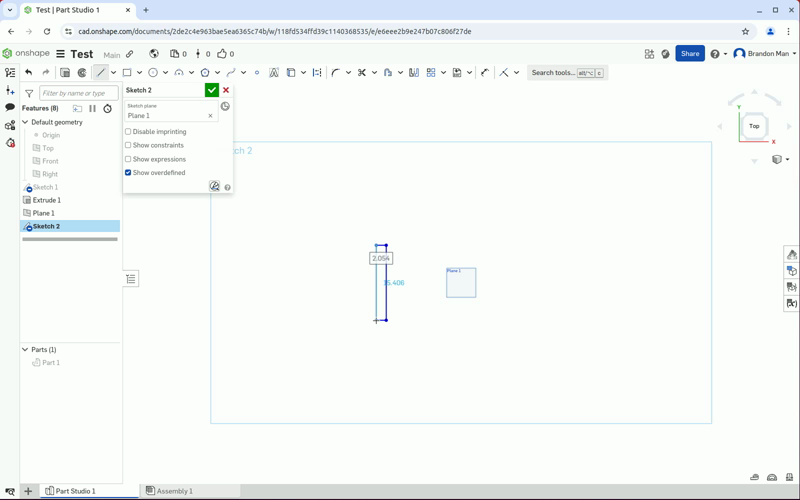
click(376, 320)
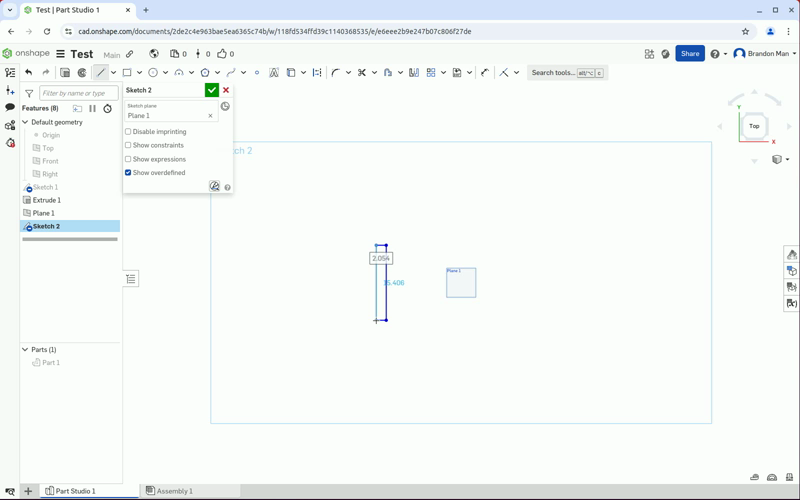
key(esc)
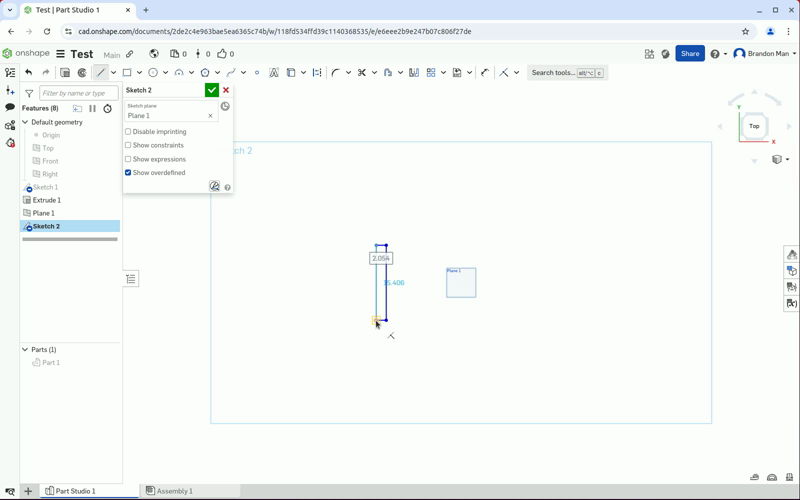
mouse_move(380, 309)
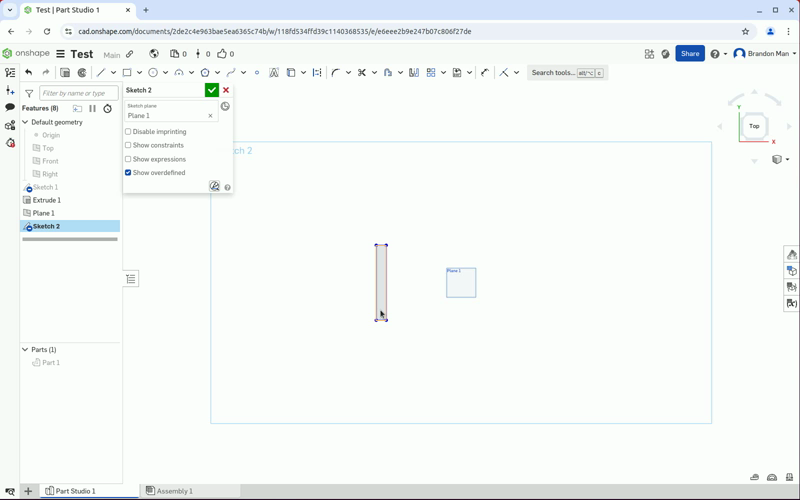
scroll(6)
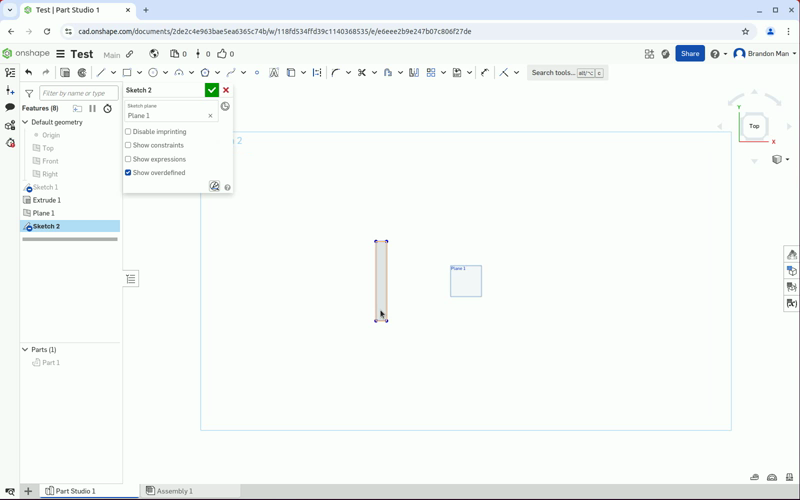
scroll(6)
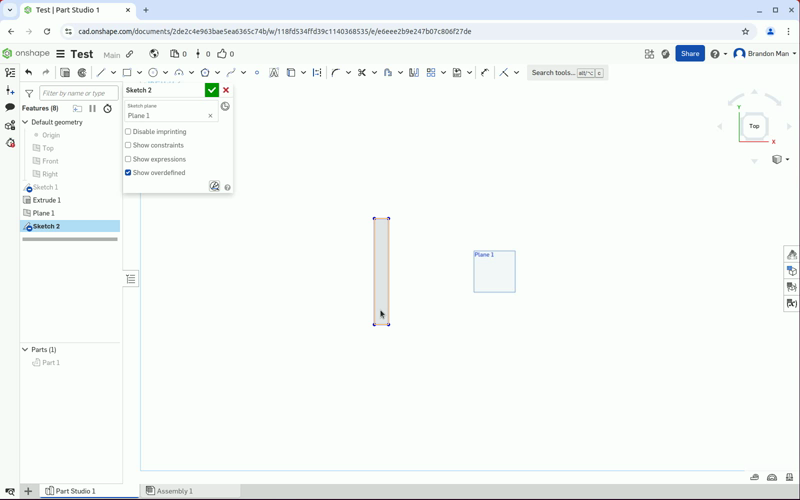
scroll(6)
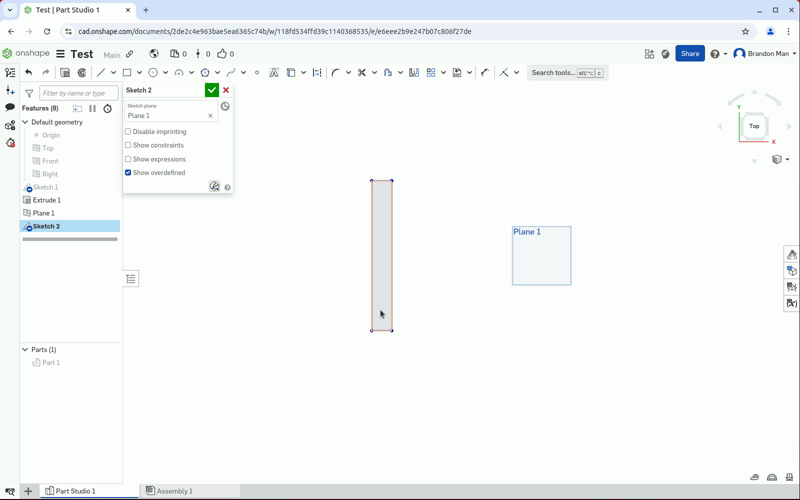
scroll(6)
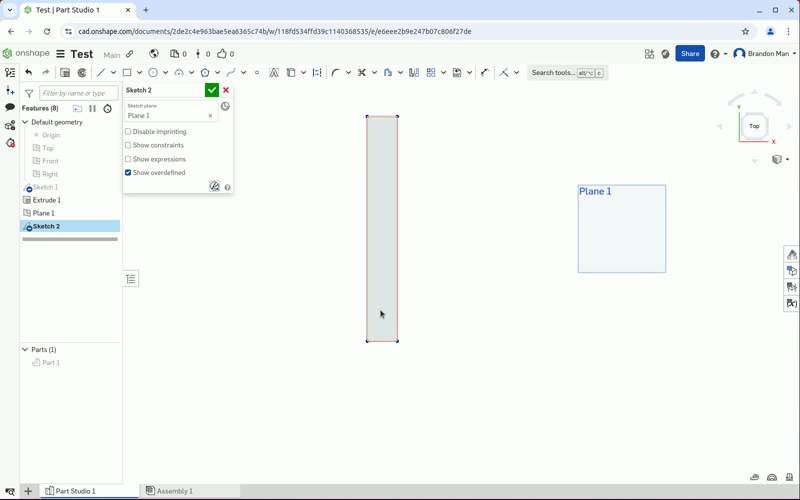
scroll(6)
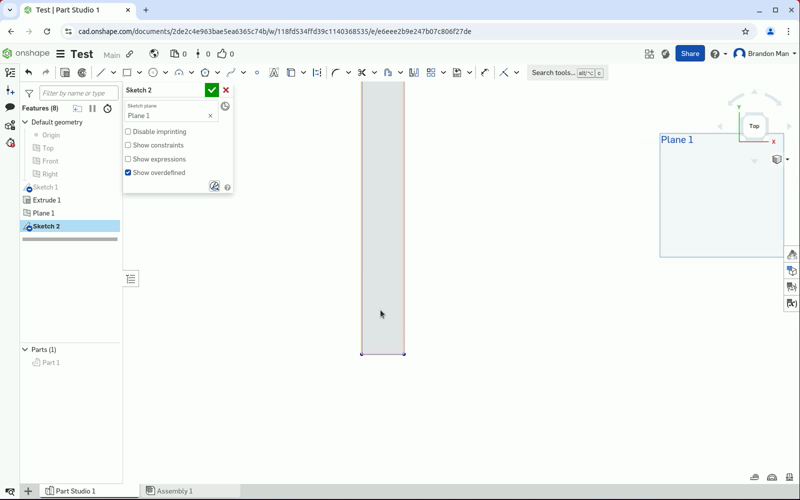
scroll(6)
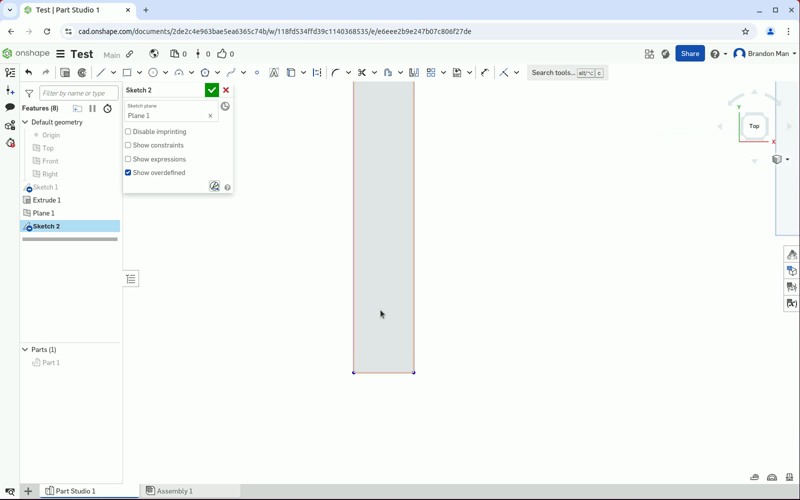
scroll(6)
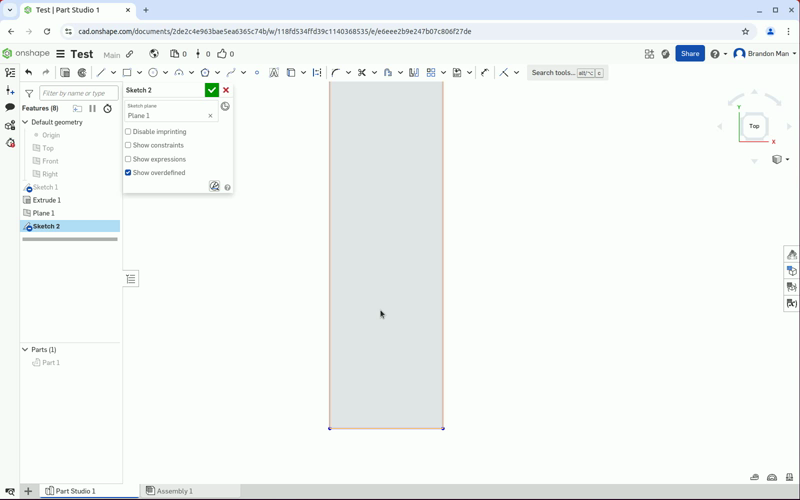
click(380, 309)
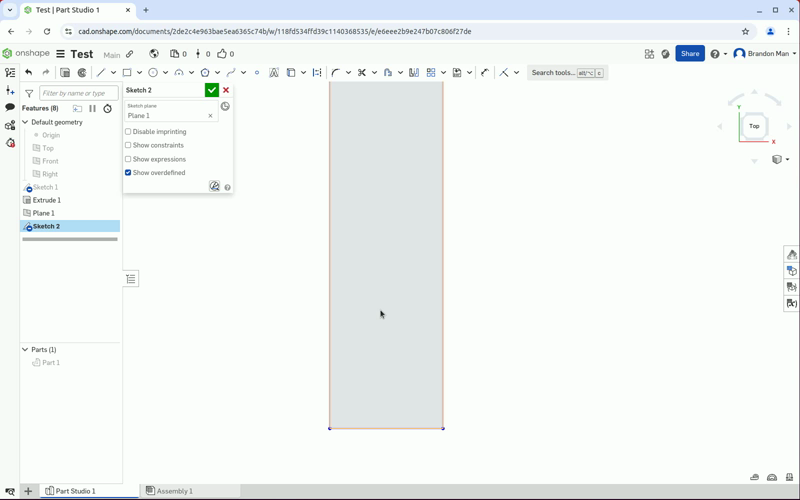
scroll(-6)
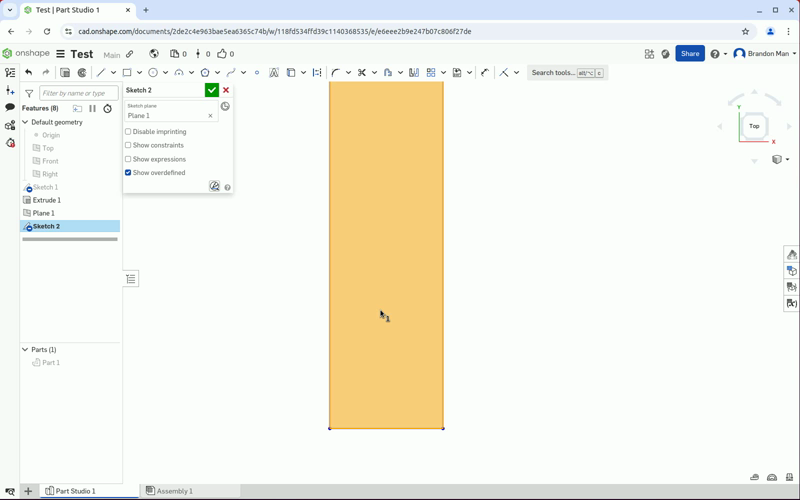
scroll(-6)
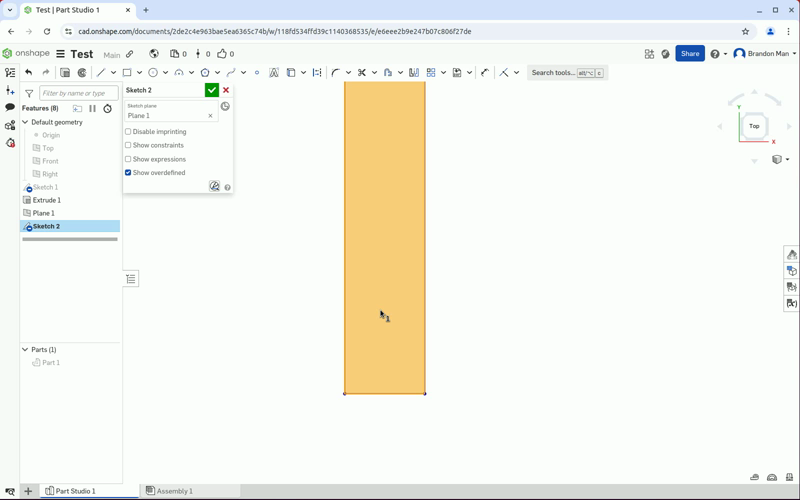
scroll(-6)
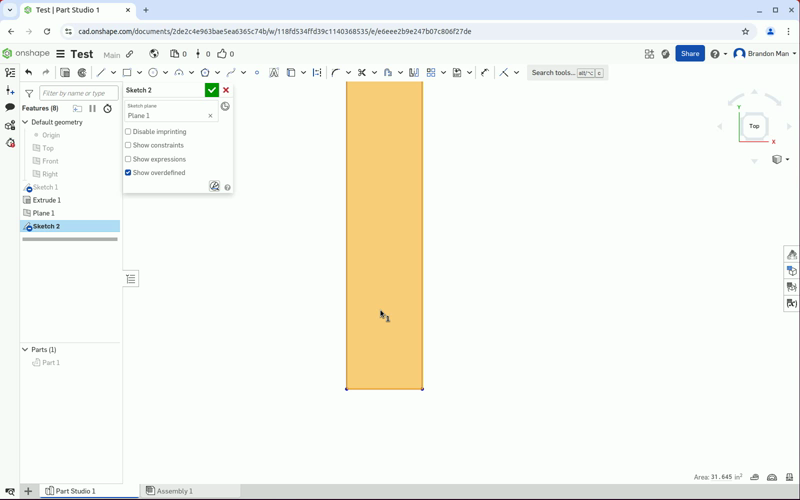
scroll(-6)
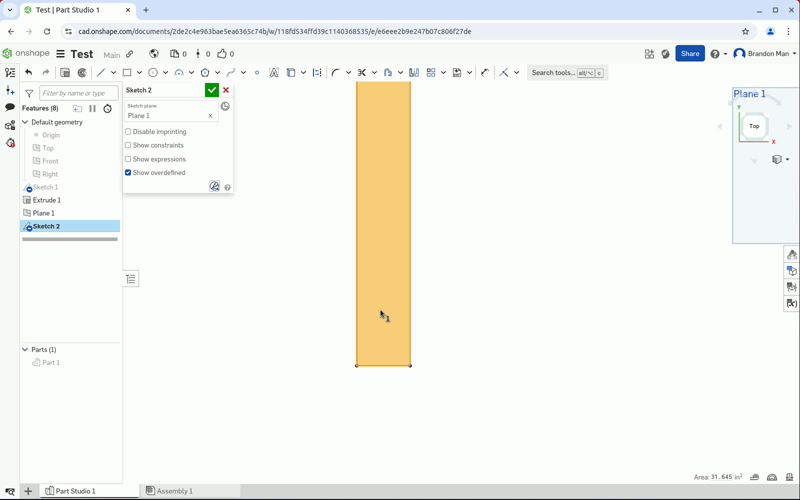
scroll(-6)
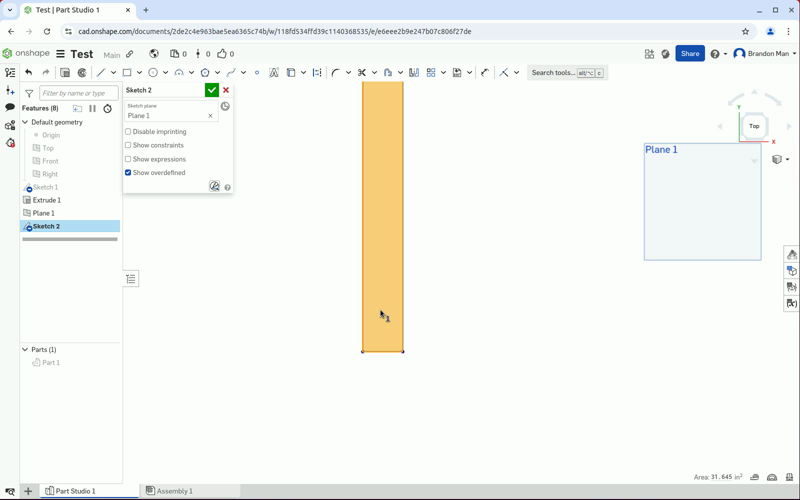
scroll(-6)
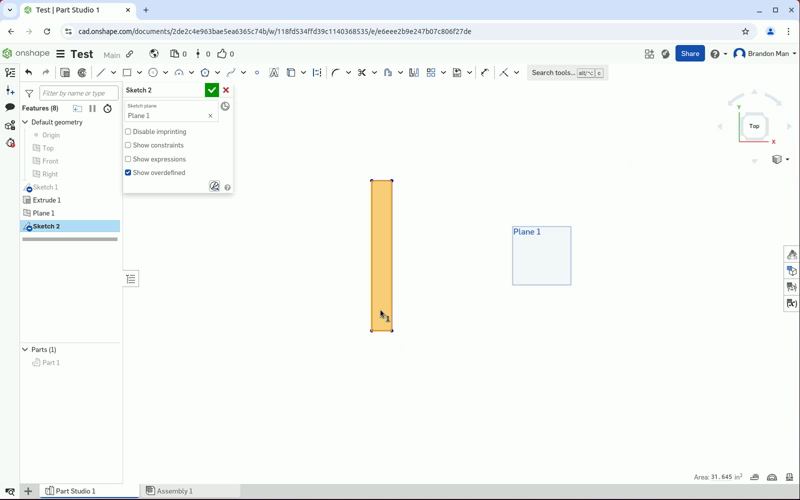
scroll(-6)
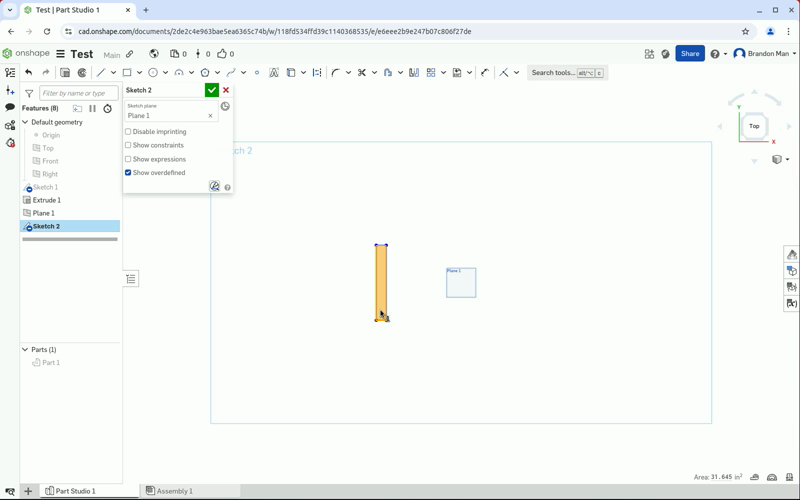
mouse_move(73, 352)
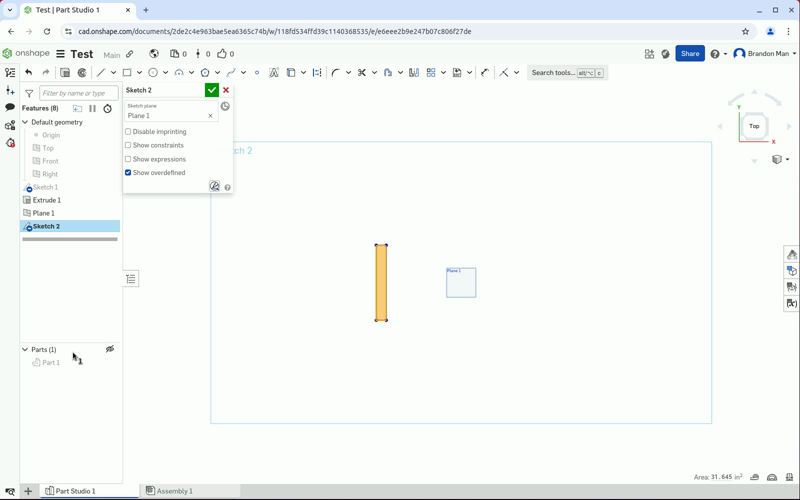
key(shift+y)
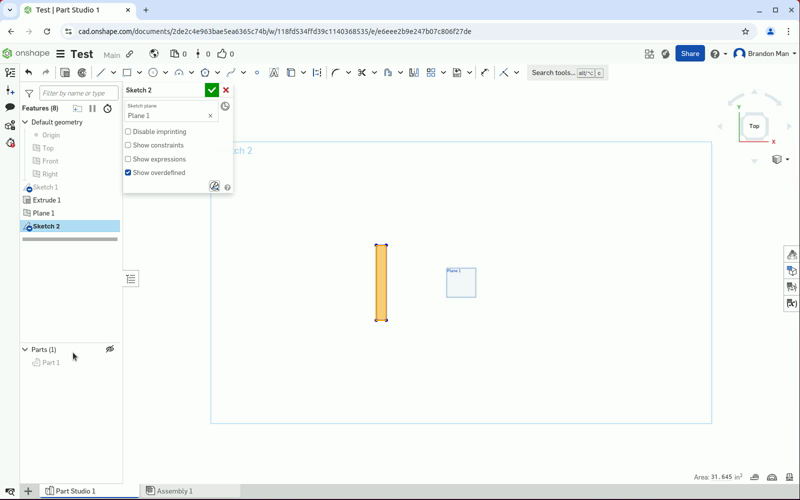
key(shift+e)
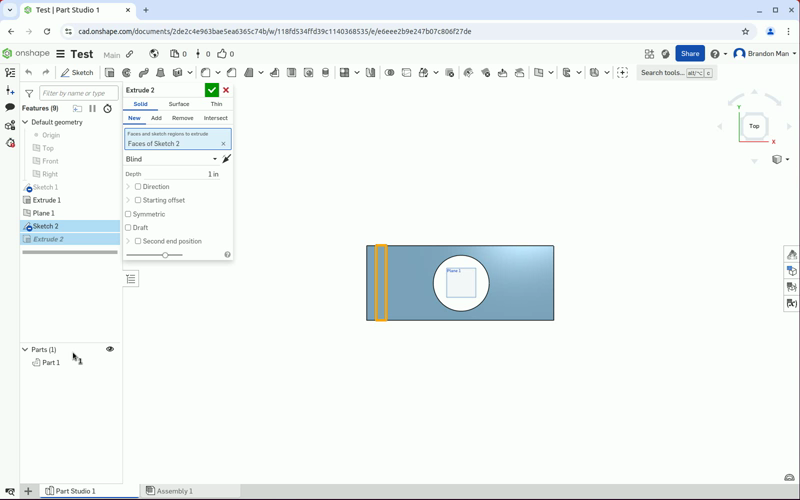
mouse_move(143, 106)
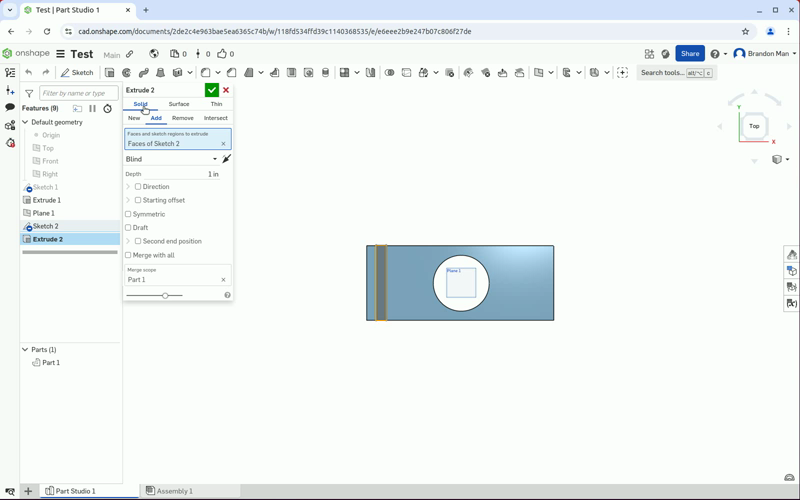
click(143, 106)
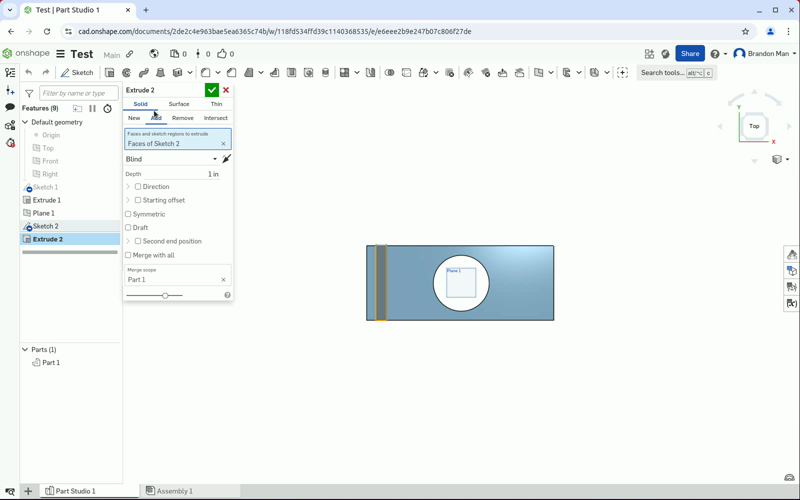
mouse_move(186, 120)
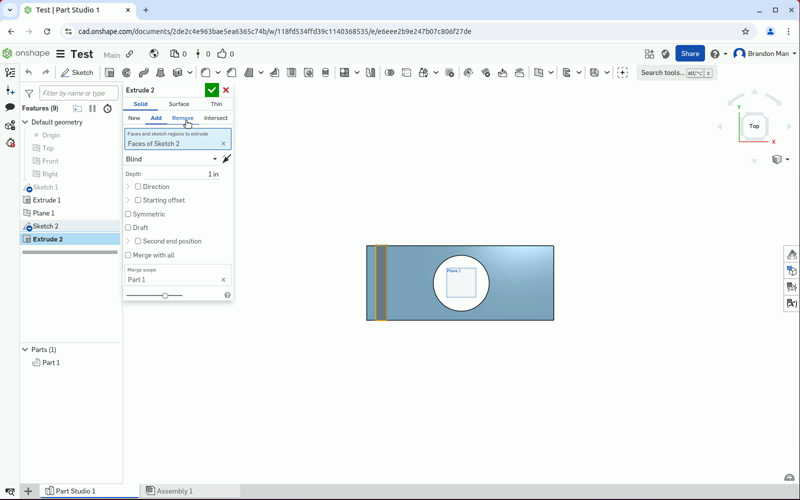
click(186, 120)
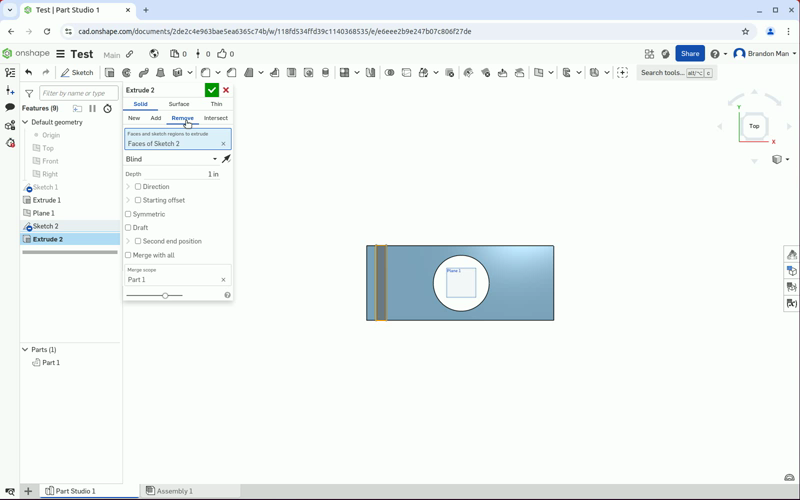
key(tab, 4)
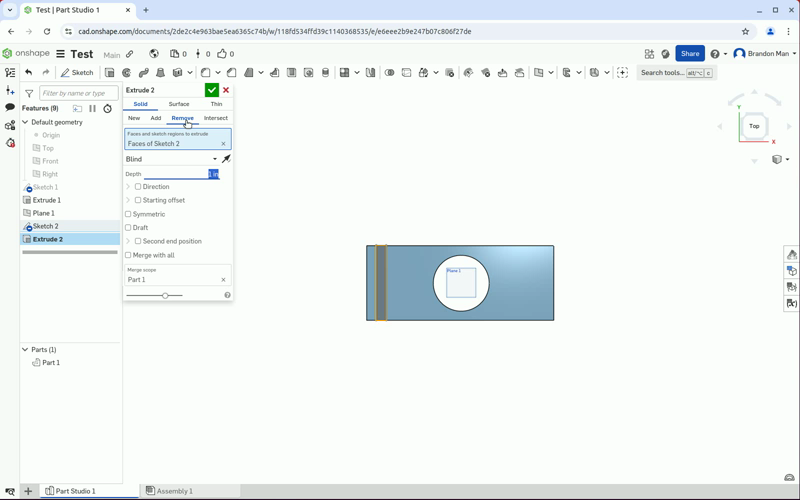
text(0.722)
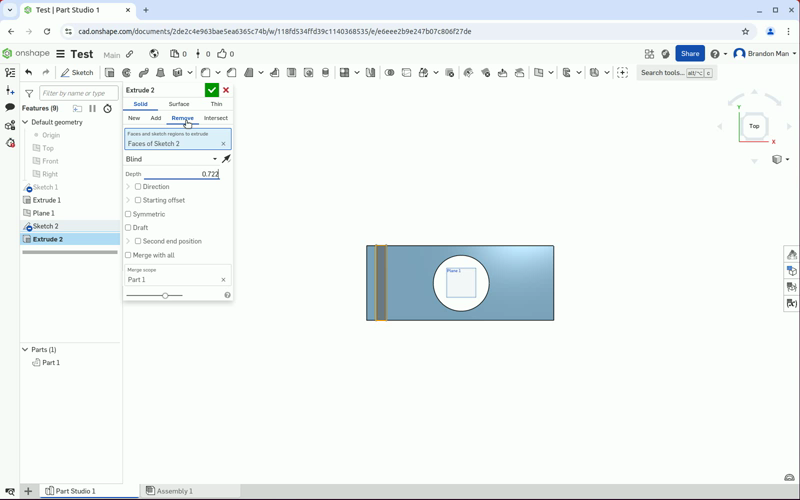
key(tab, 6)
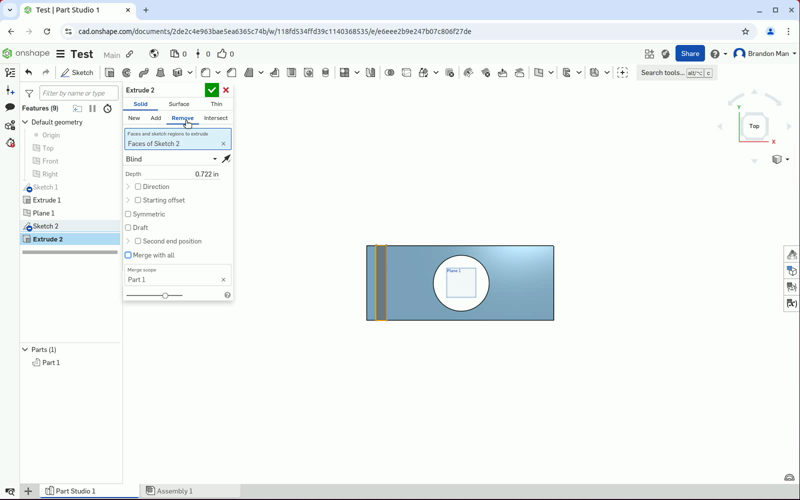
key(space)
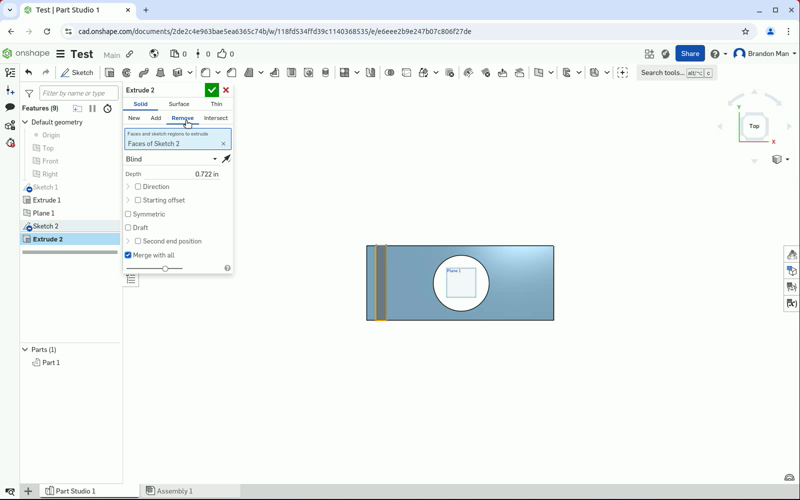
key(enter)
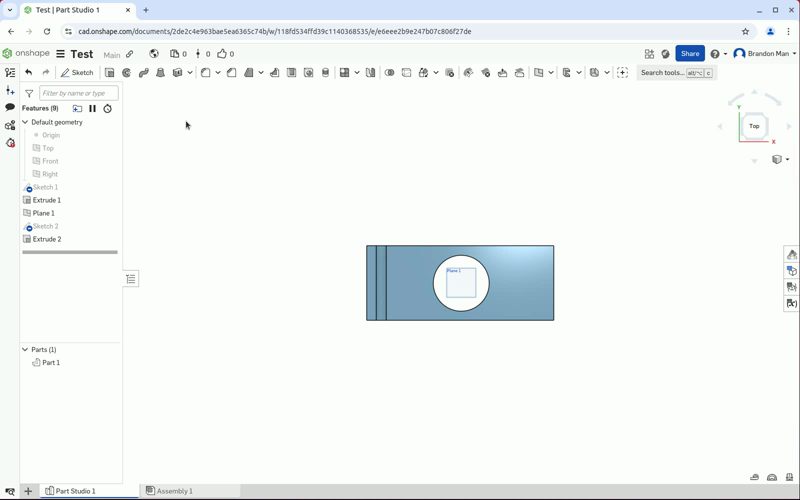
key(shift+h)
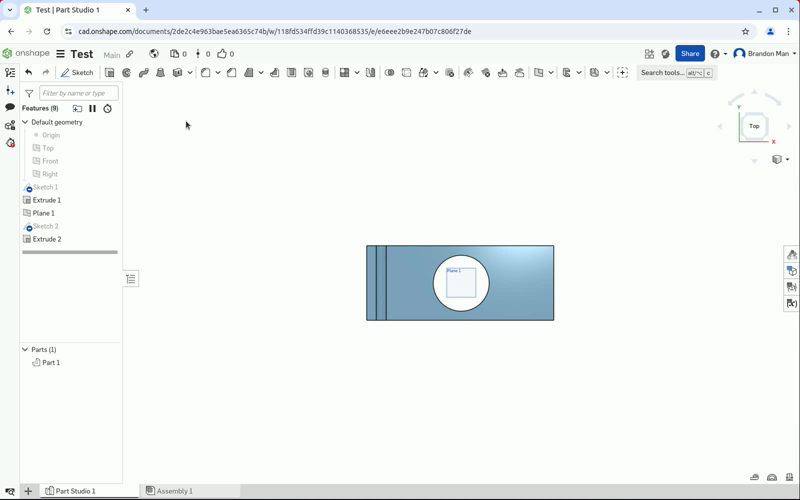
key(shift+h)
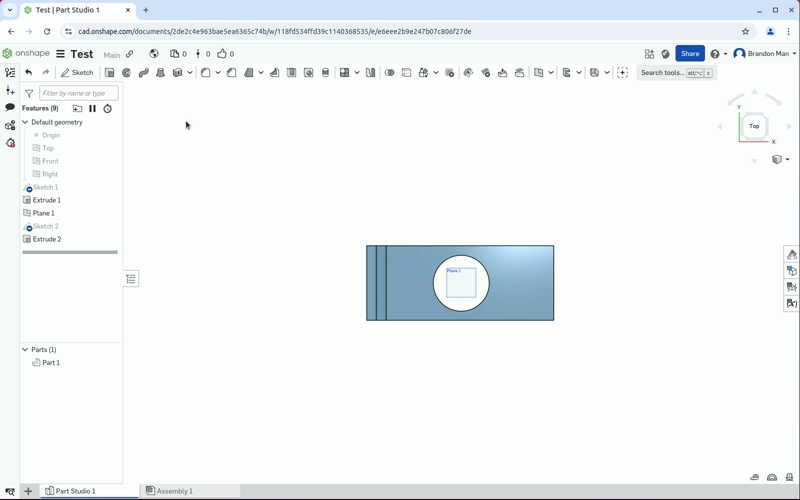
mouse_move(73, 189)
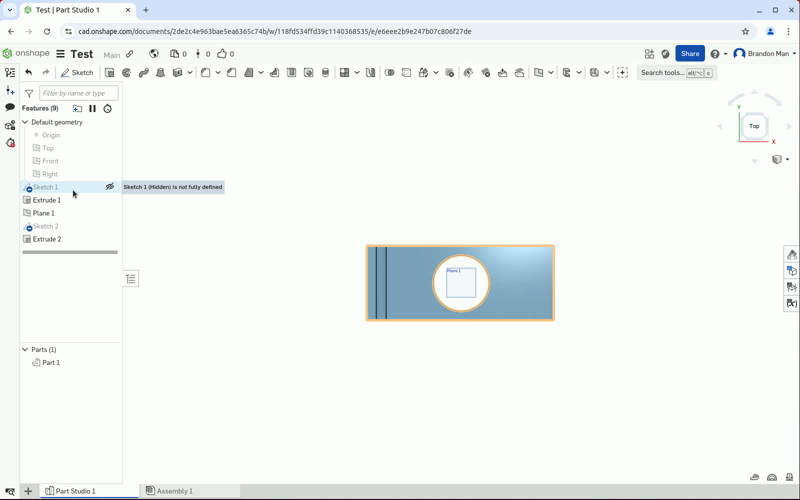
click(73, 189)
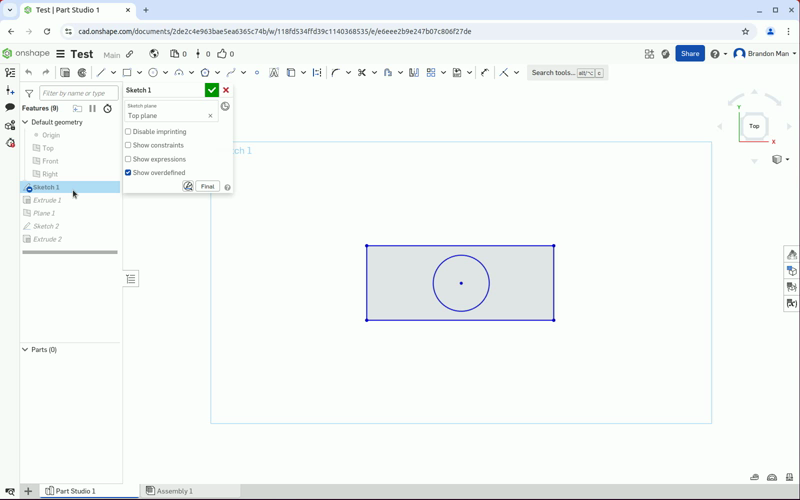
mouse_move(229, 92)
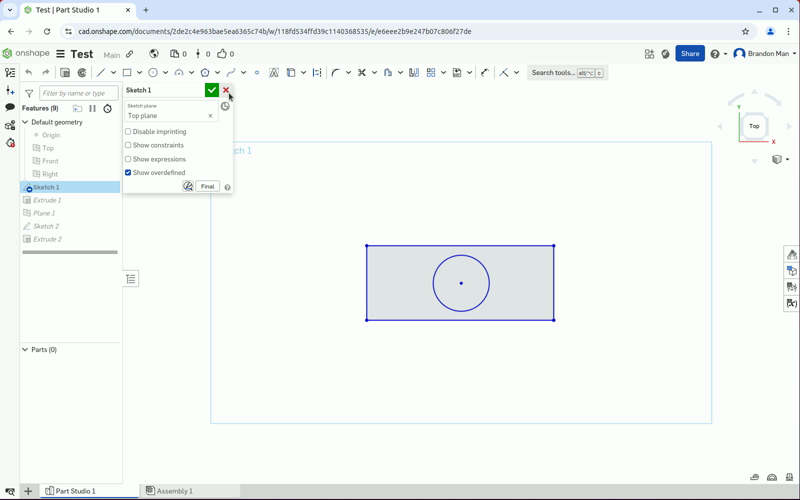
click(229, 92)
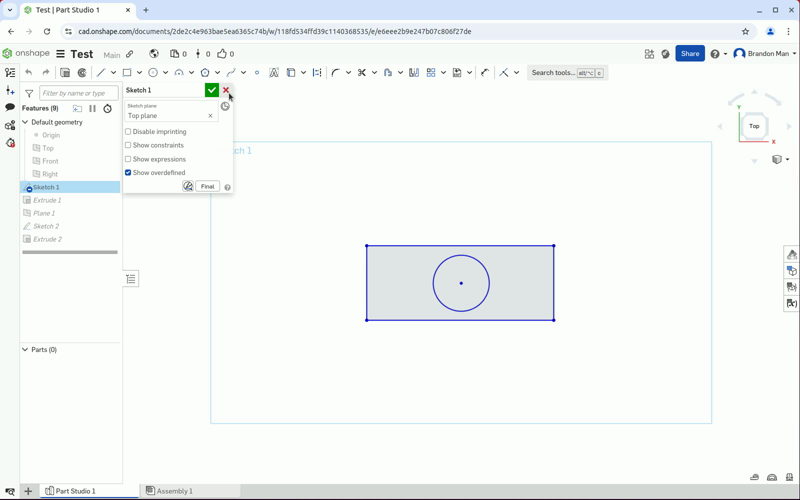
key(shift+s)
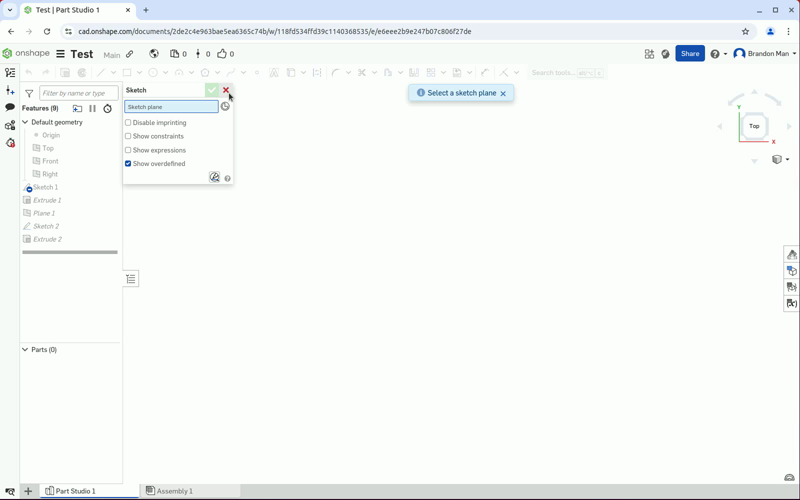
mouse_move(73, 215)
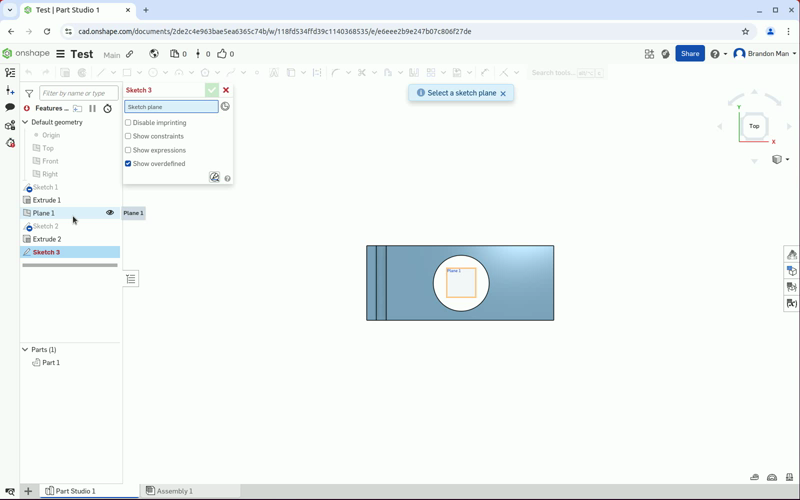
click(73, 215)
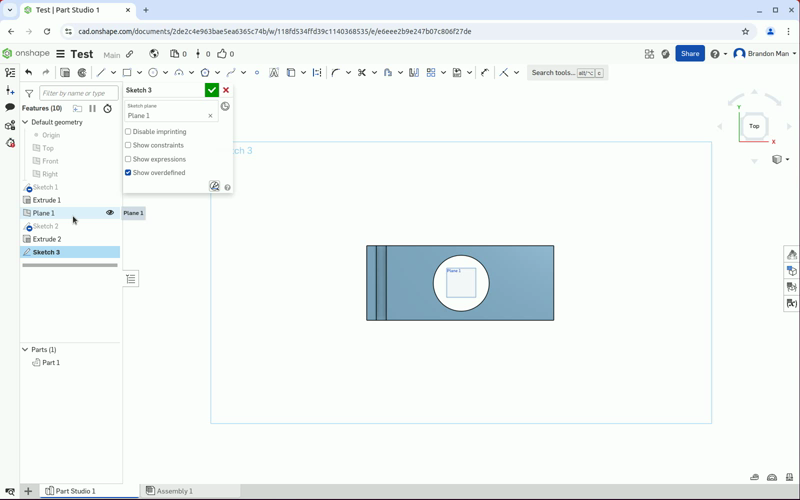
mouse_move(73, 352)
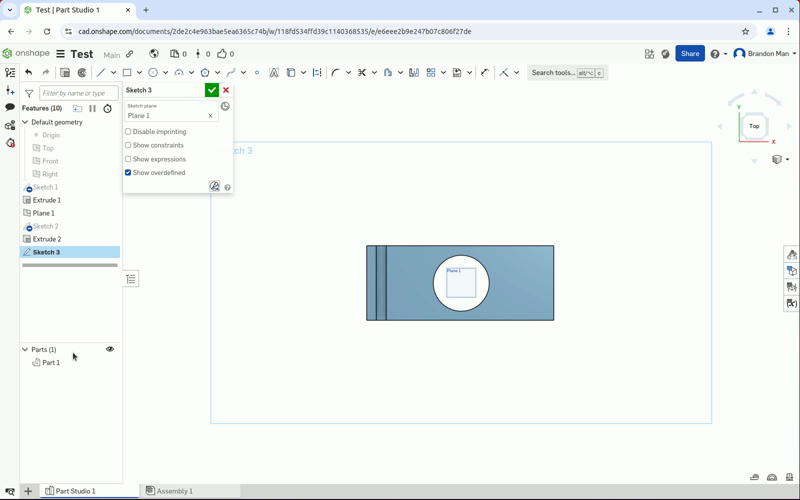
key(y)
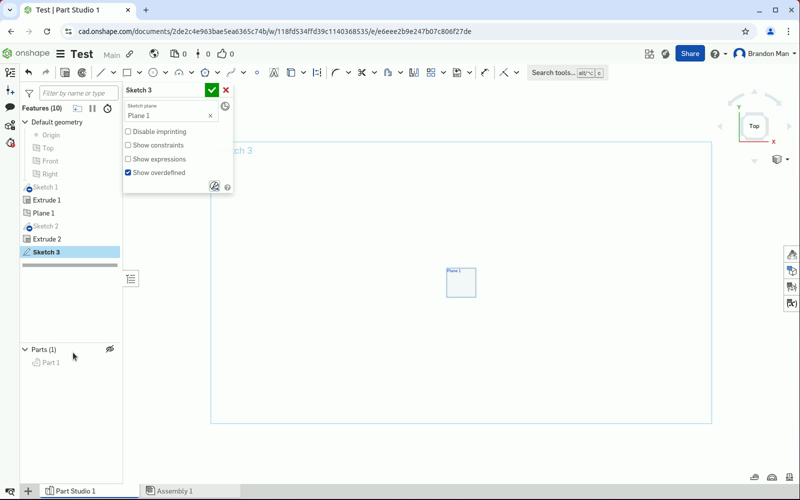
key(l)
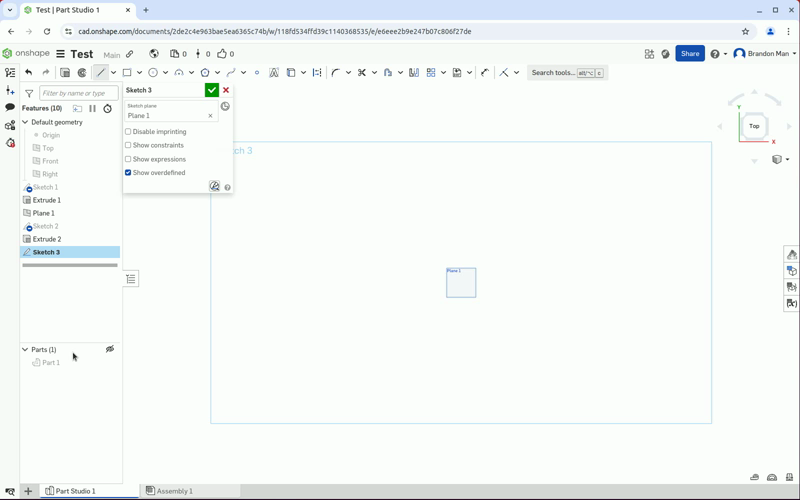
key_down(shift)
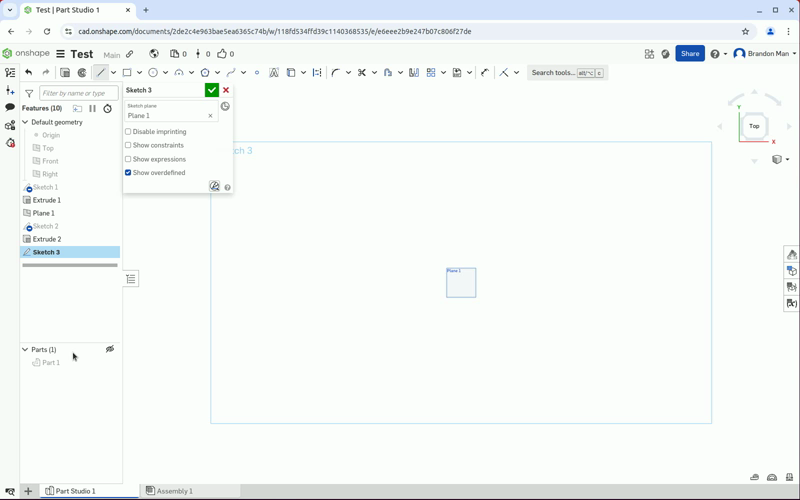
mouse_move(441, 320)
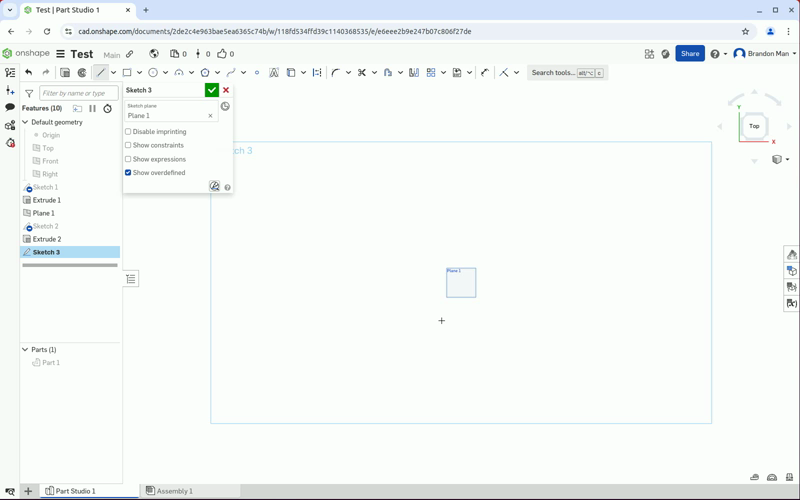
click(441, 320)
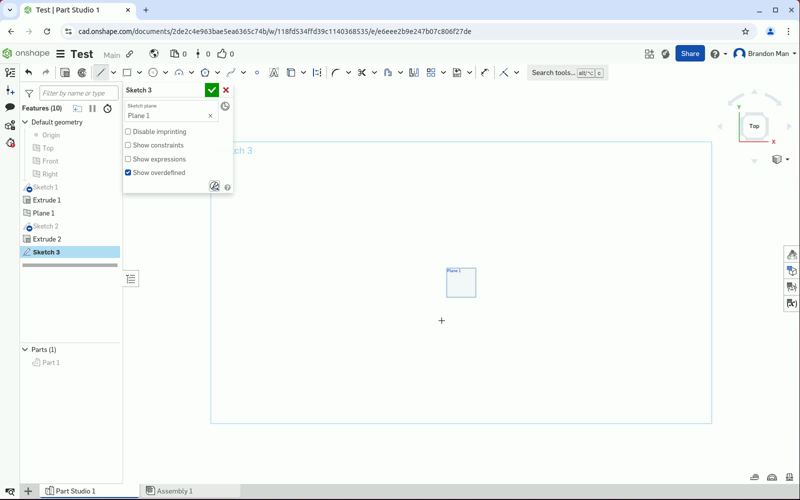
key_up(shift)
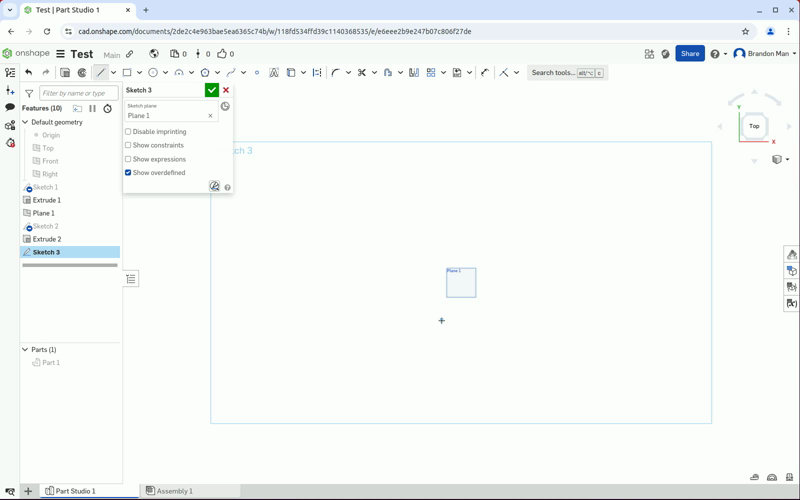
key_down(shift)
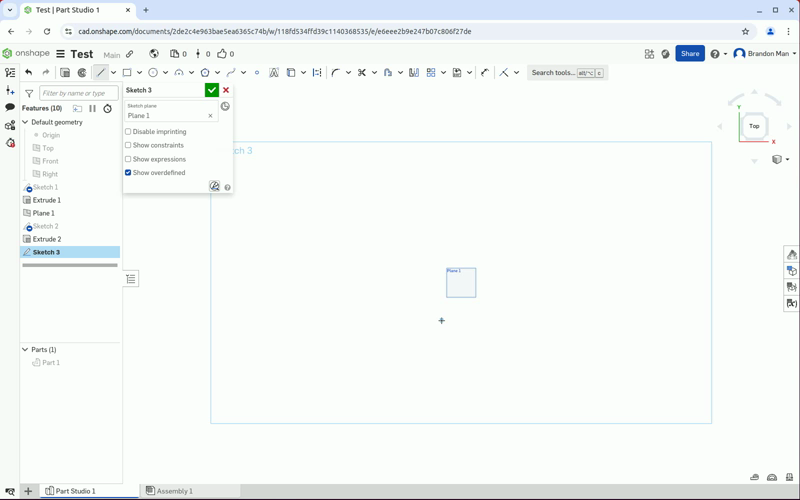
mouse_move(471, 320)
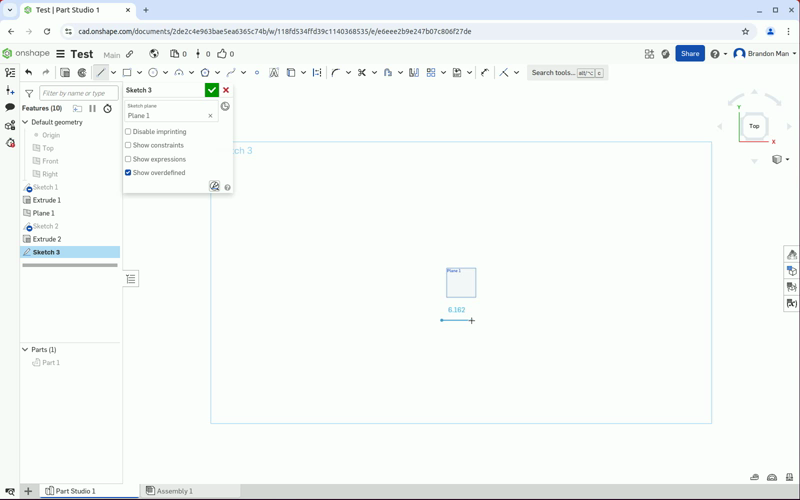
mouse_move(480, 320)
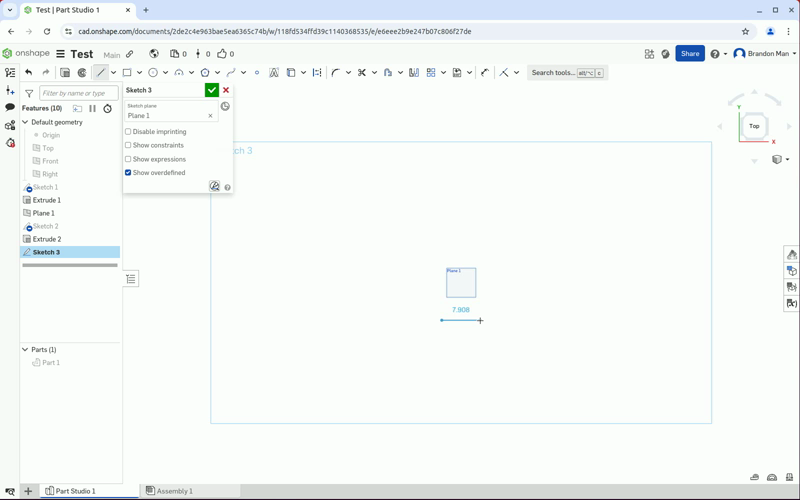
click(480, 320)
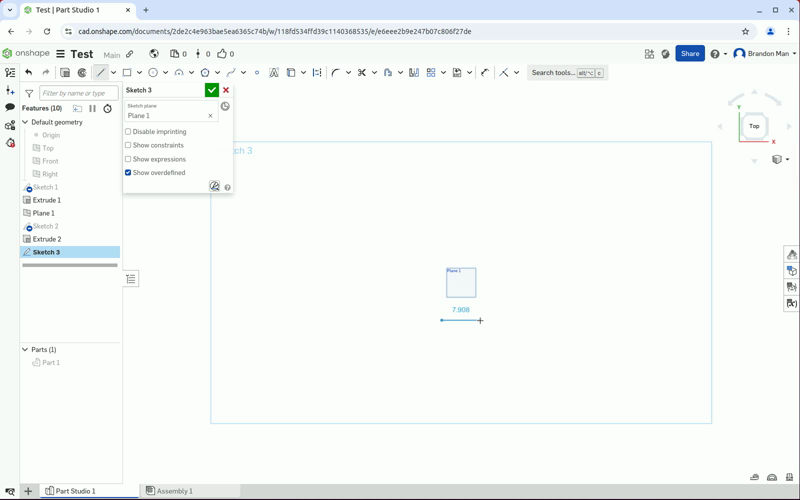
key_up(shift)
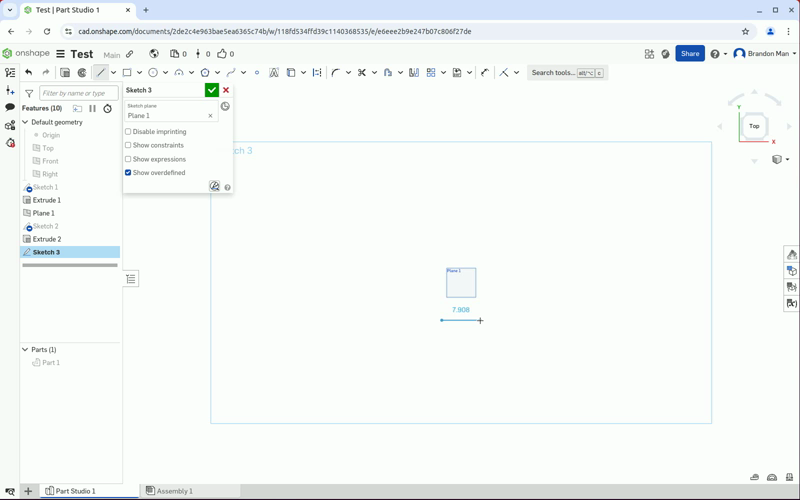
key_down(shift)
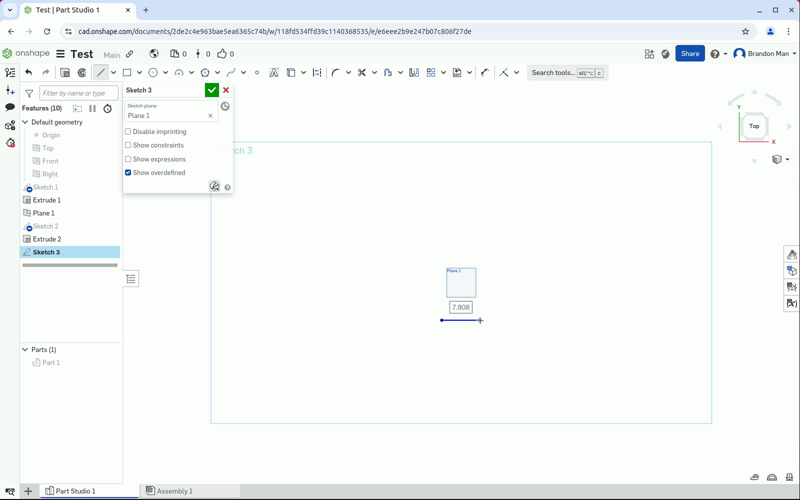
mouse_move(510, 320)
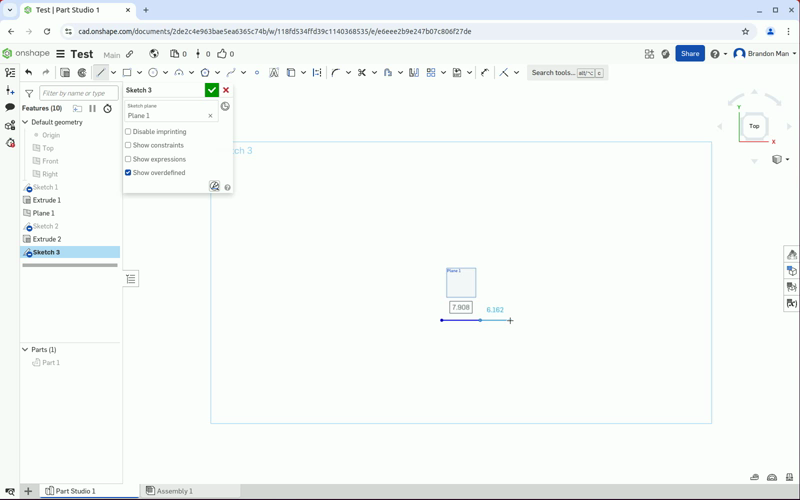
mouse_move(480, 303)
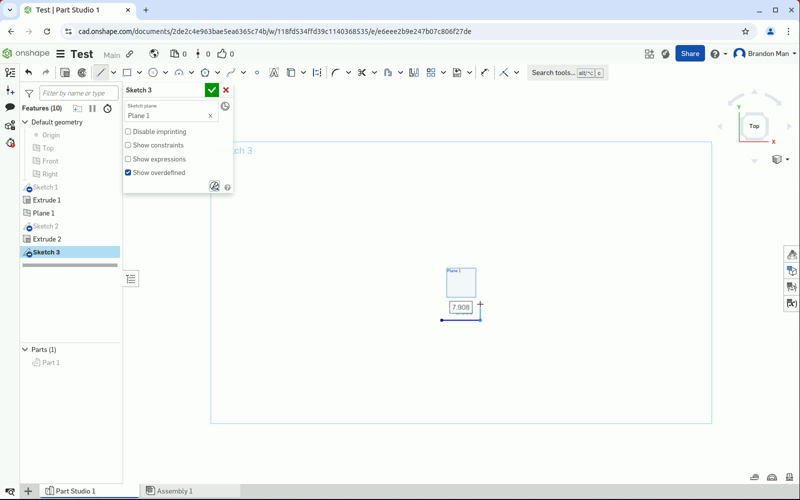
click(480, 303)
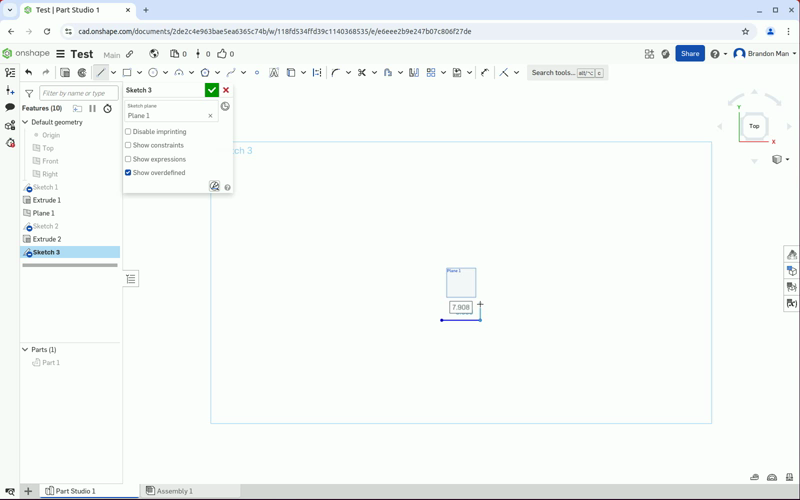
key_up(shift)
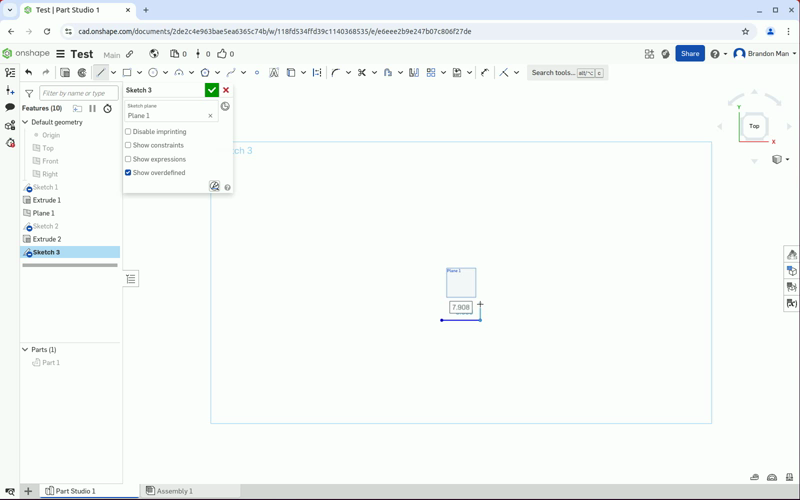
key(esc)
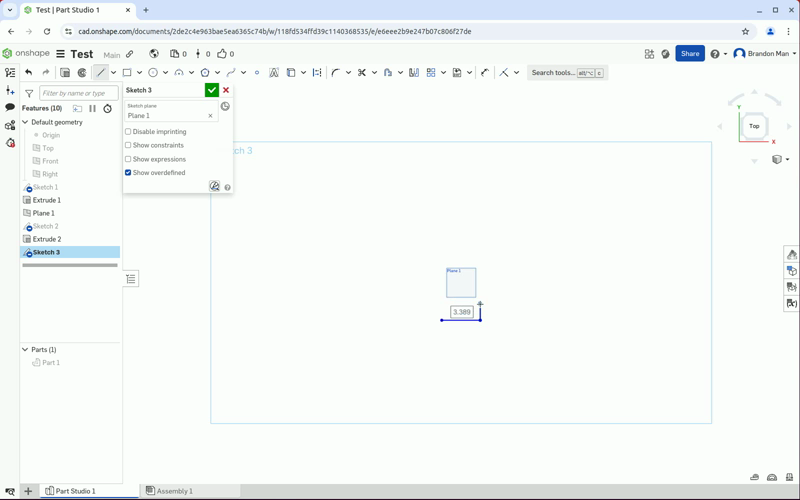
key(a)
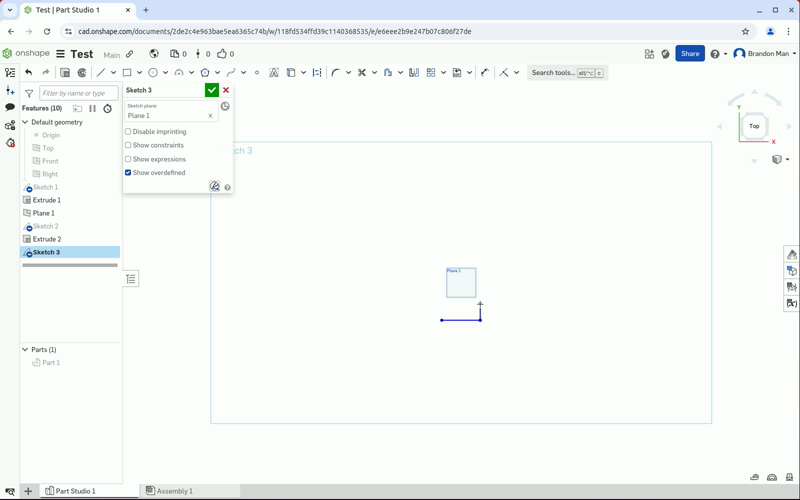
mouse_move(480, 303)
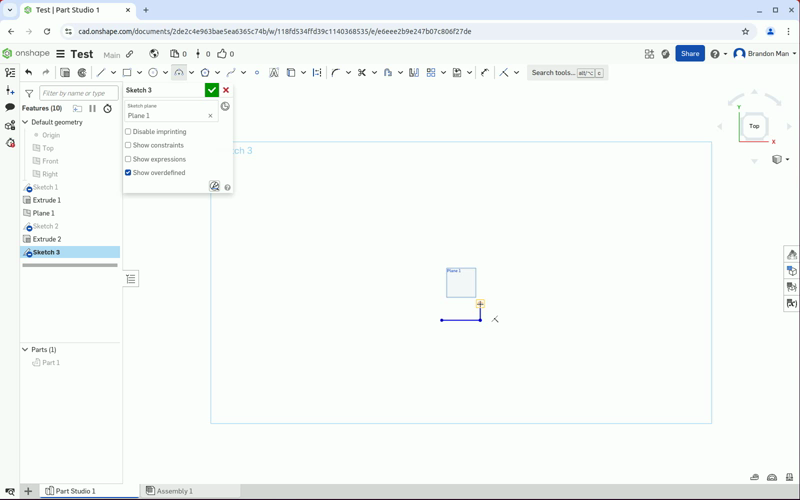
click(480, 303)
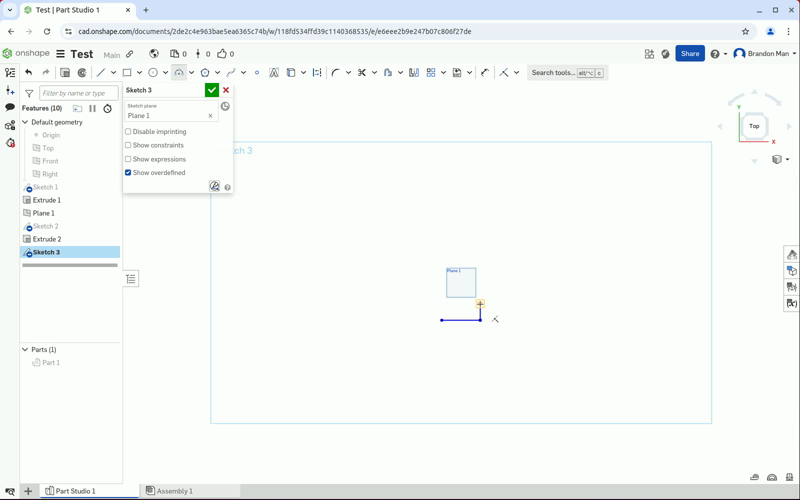
key_down(shift)
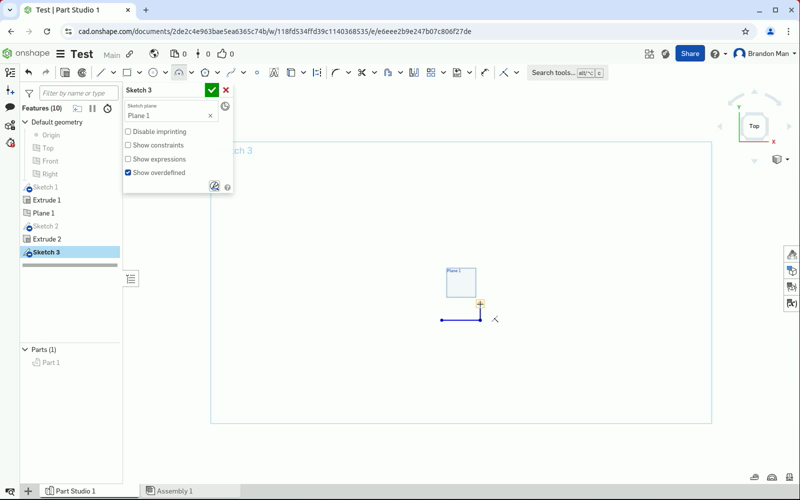
mouse_move(441, 303)
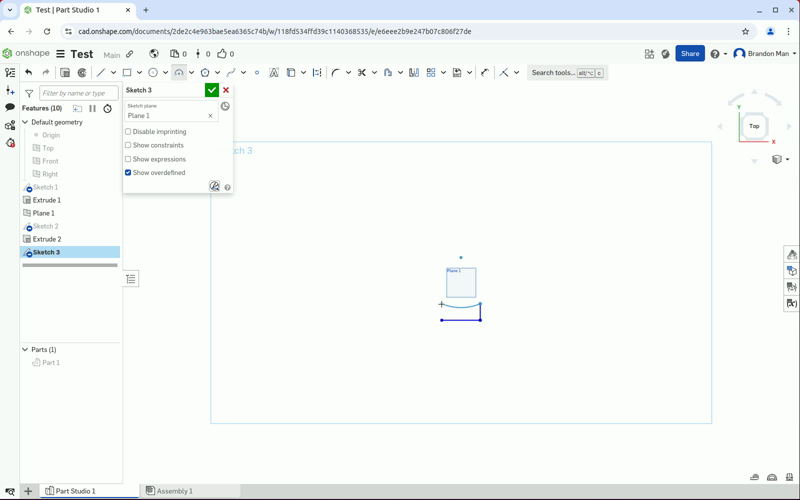
click(441, 303)
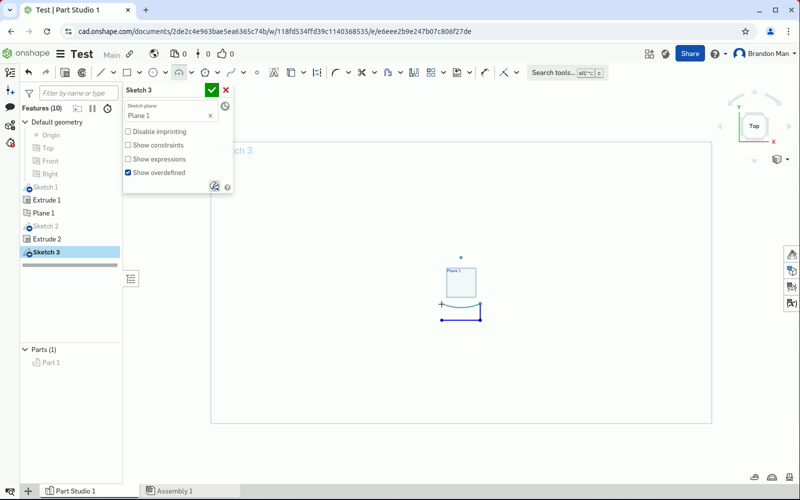
mouse_move(461, 310)
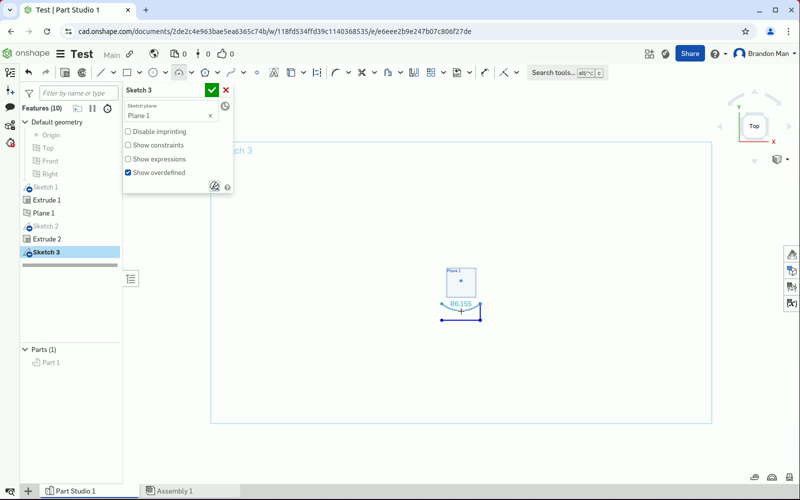
click(461, 310)
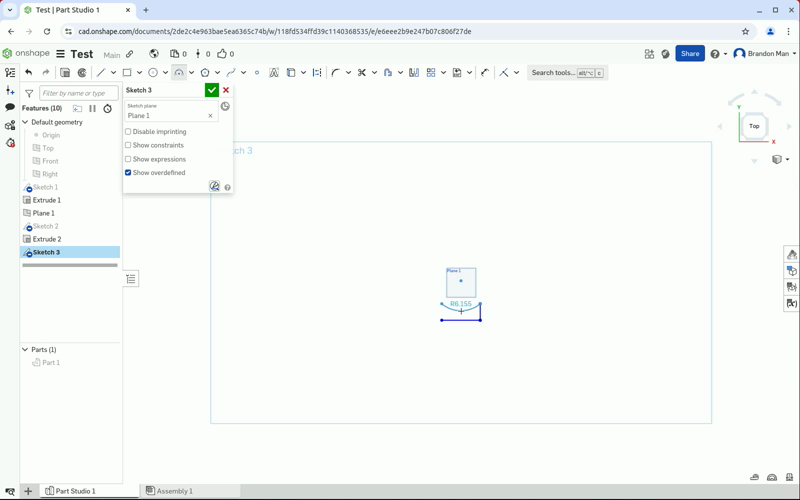
key_up(shift)
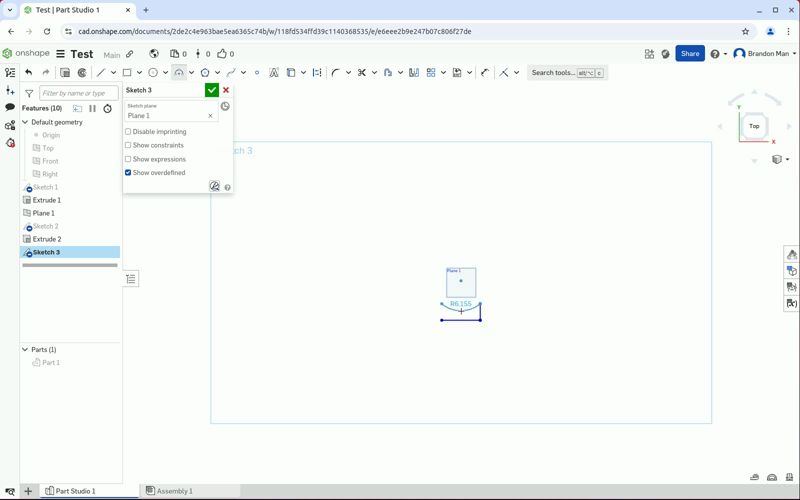
key(esc)
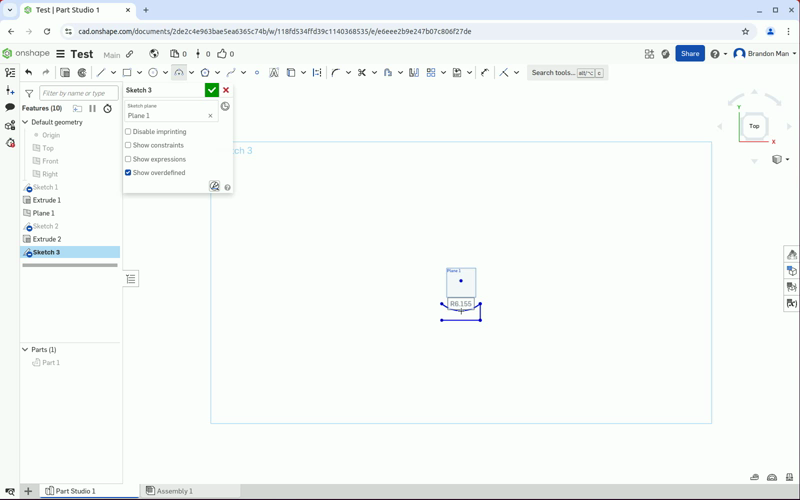
key(l)
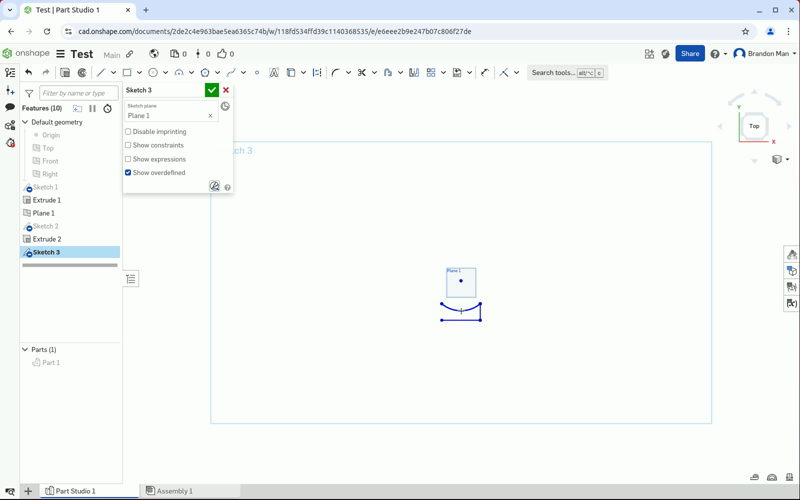
mouse_move(441, 303)
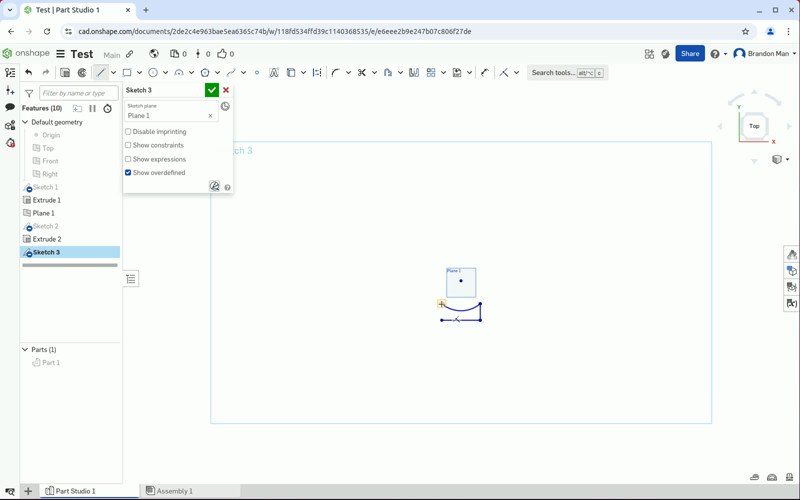
click(441, 303)
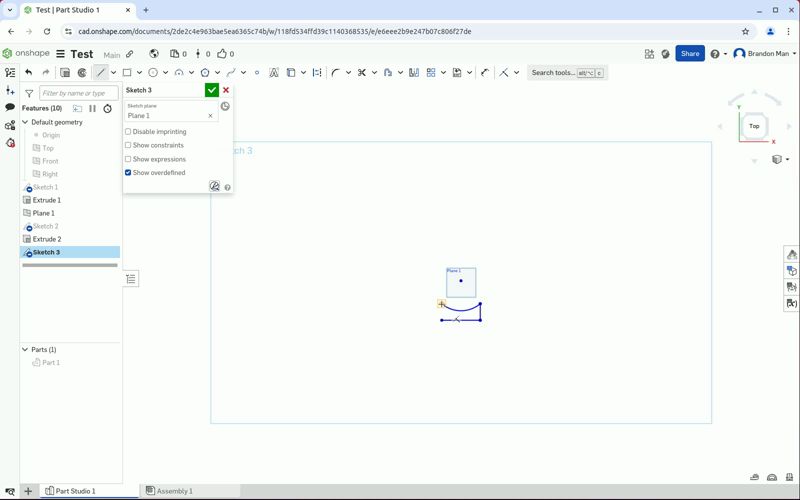
mouse_move(471, 303)
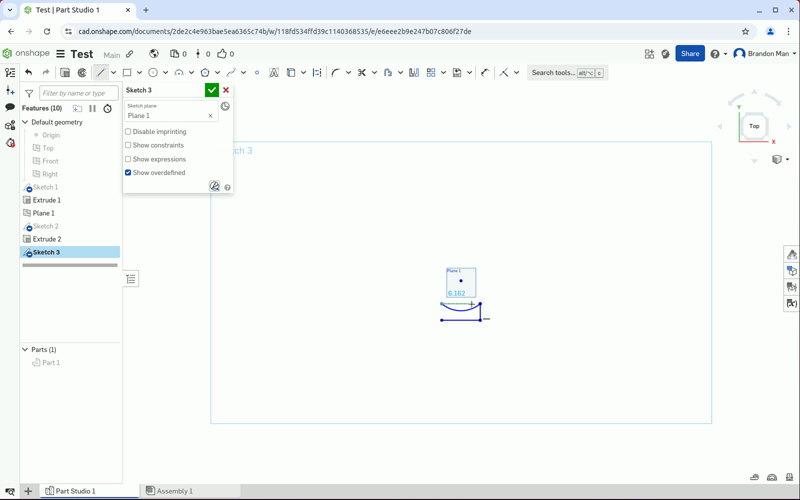
key_down(shift)
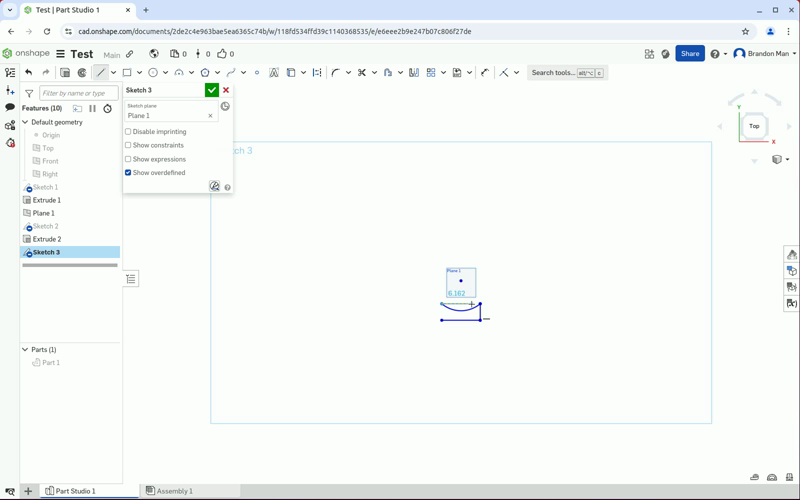
mouse_move(441, 320)
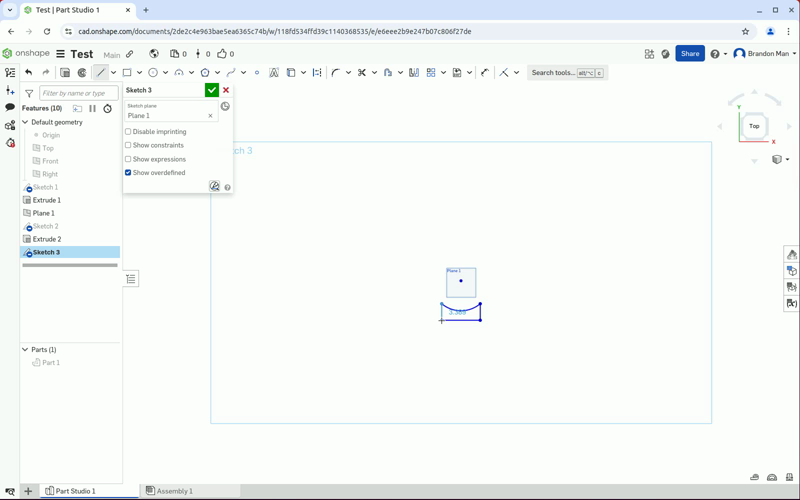
key_up(shift)
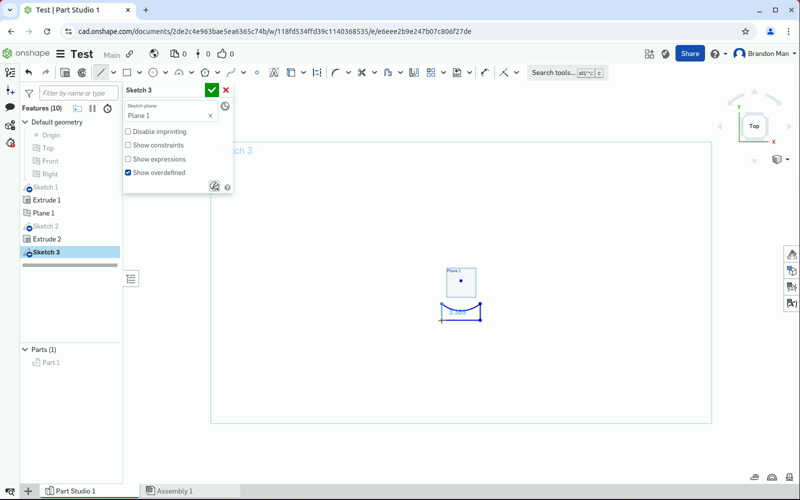
click(441, 320)
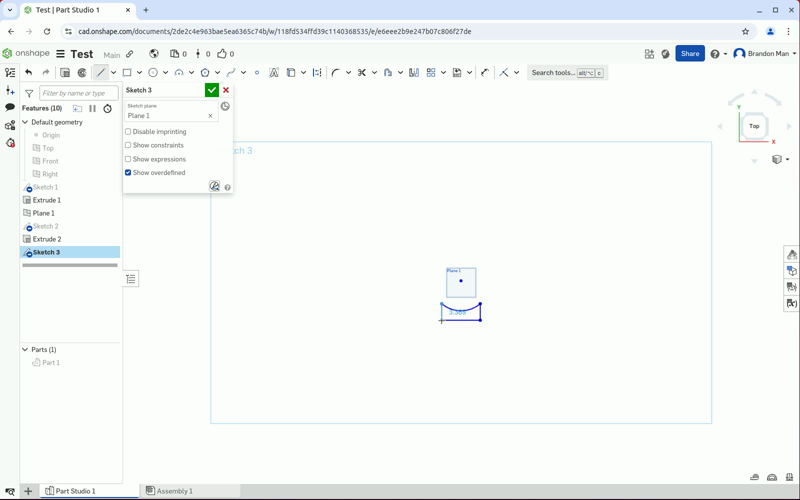
key(esc)
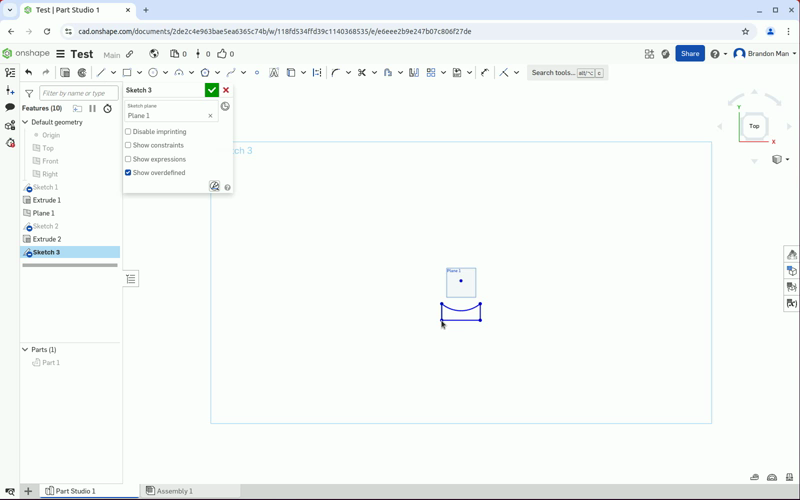
mouse_move(450, 318)
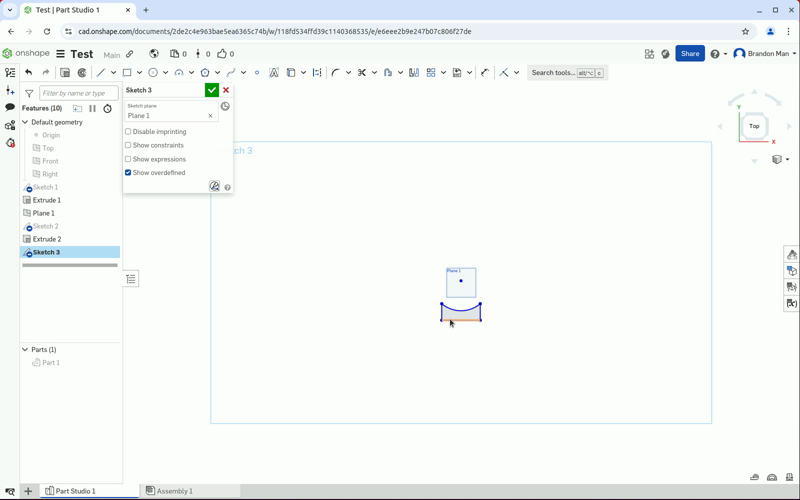
scroll(6)
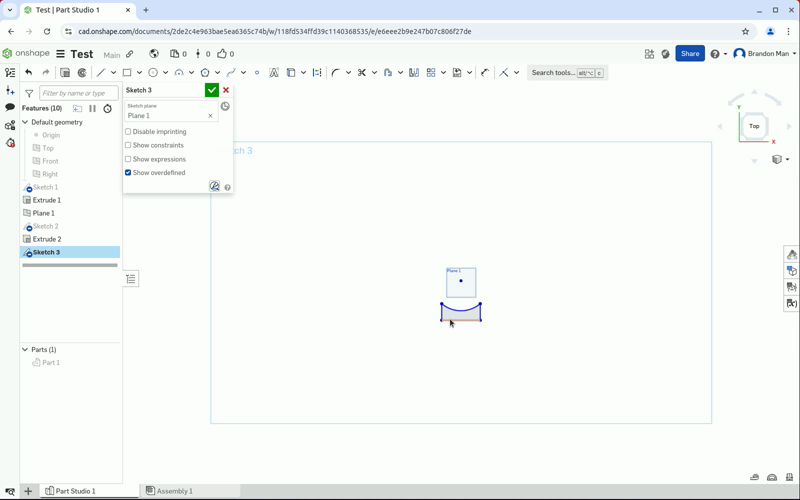
scroll(6)
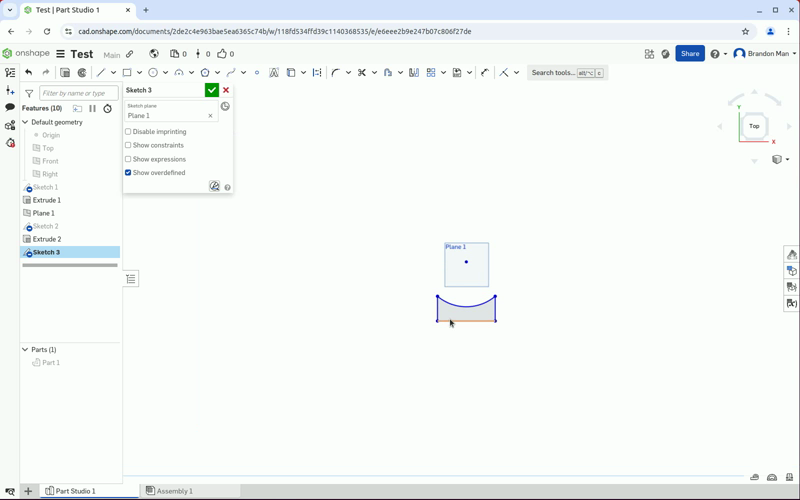
scroll(6)
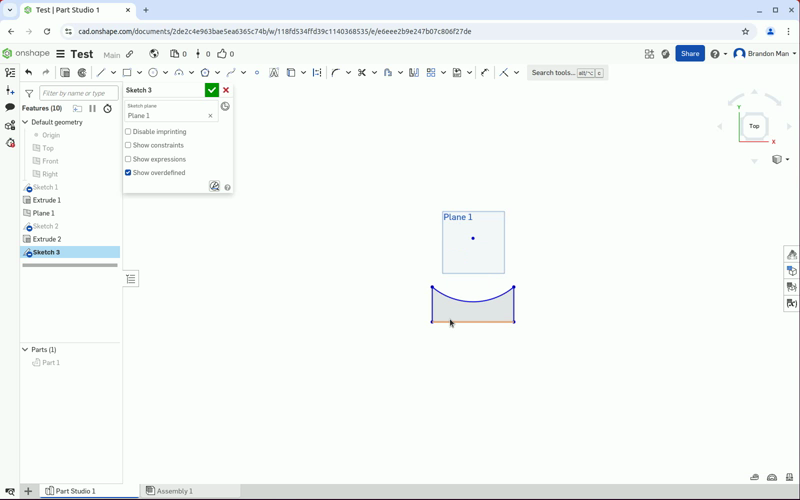
scroll(6)
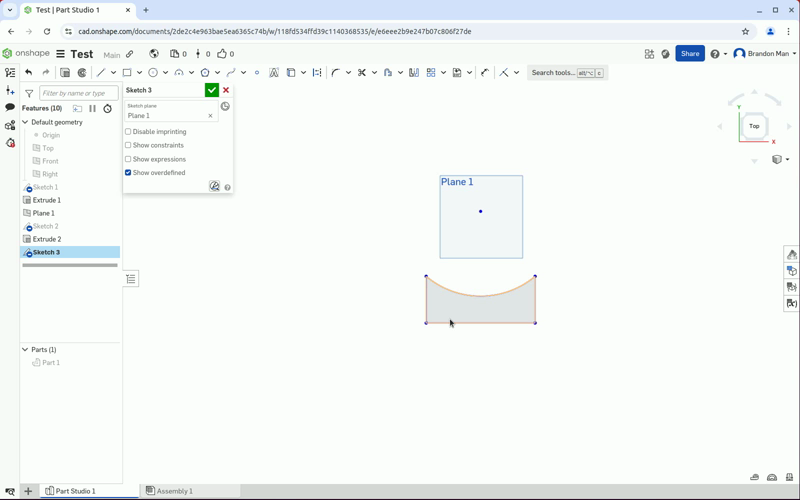
scroll(6)
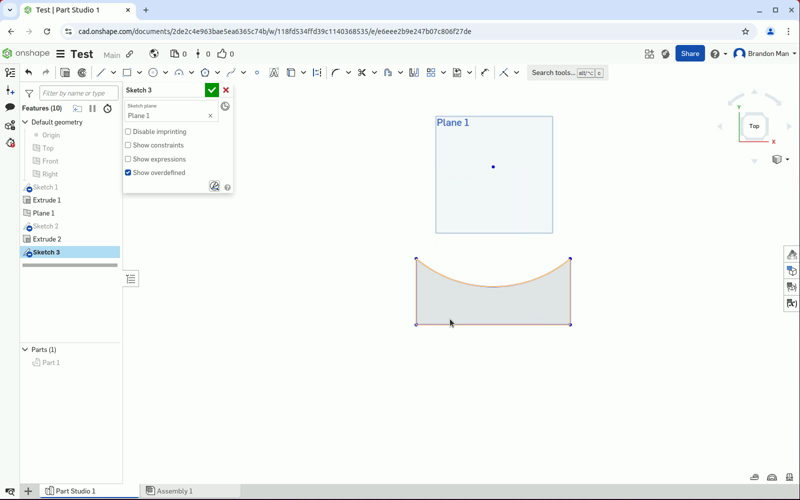
scroll(6)
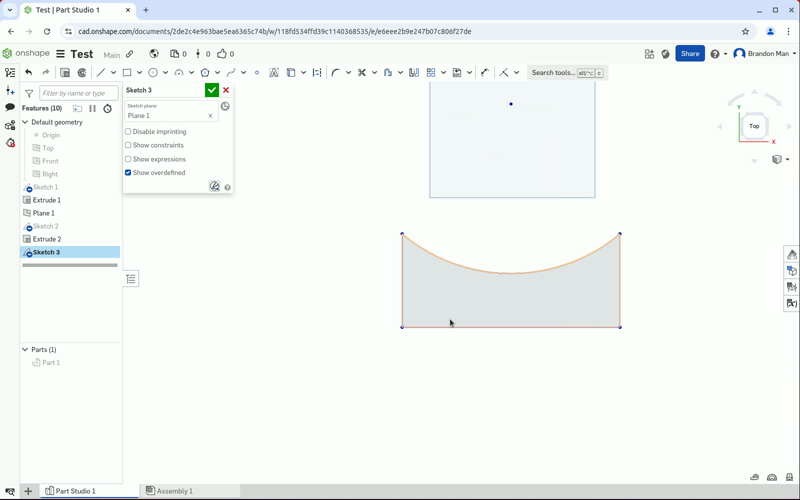
scroll(6)
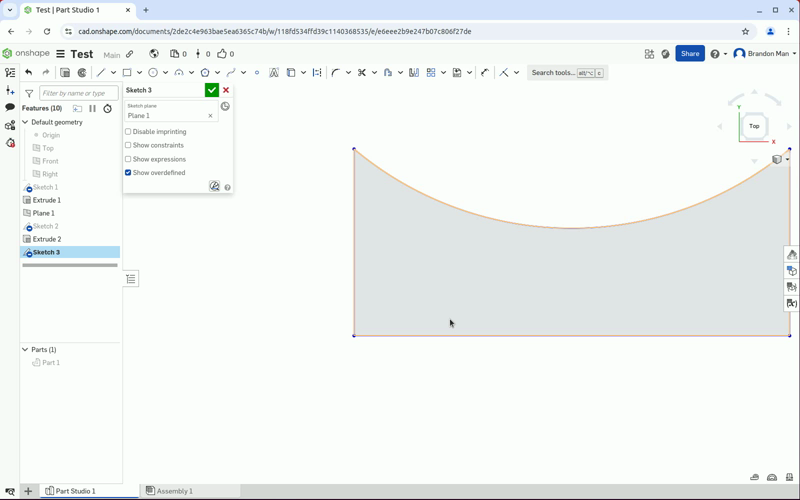
click(450, 318)
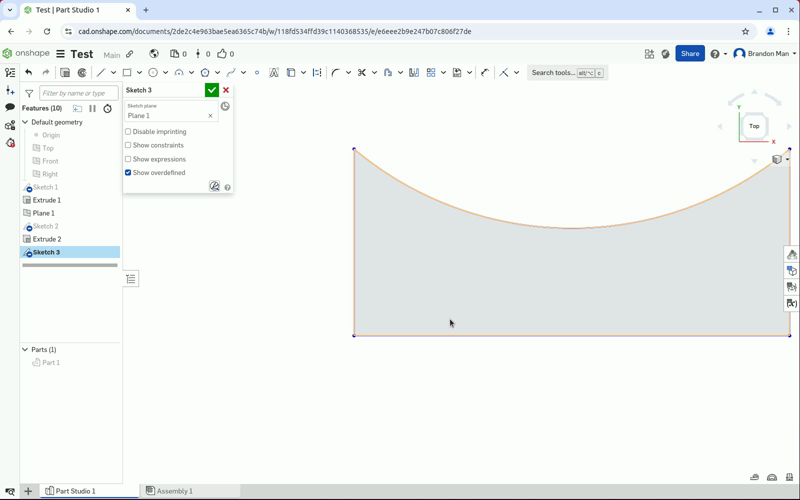
scroll(-6)
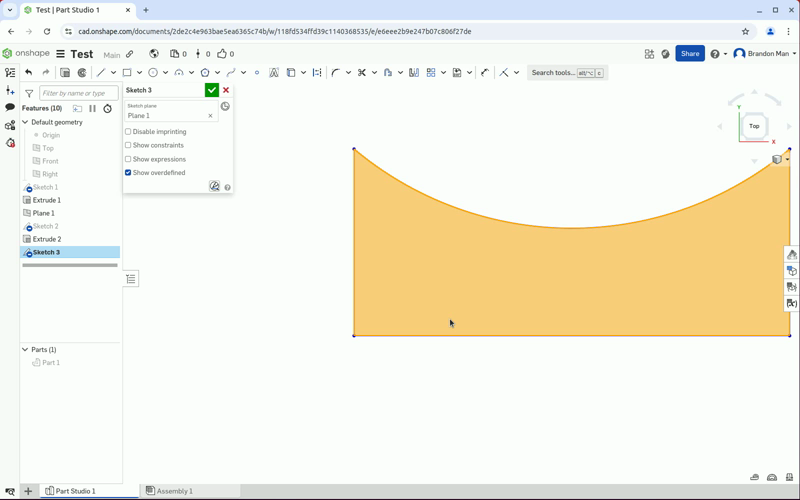
scroll(-6)
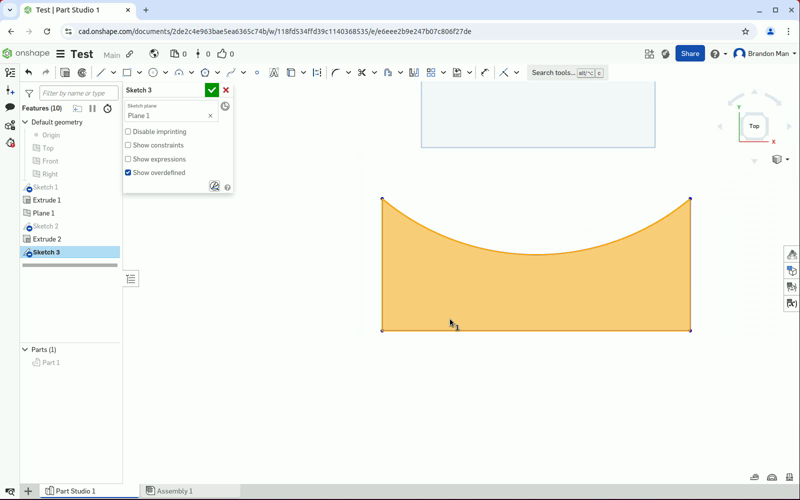
scroll(-6)
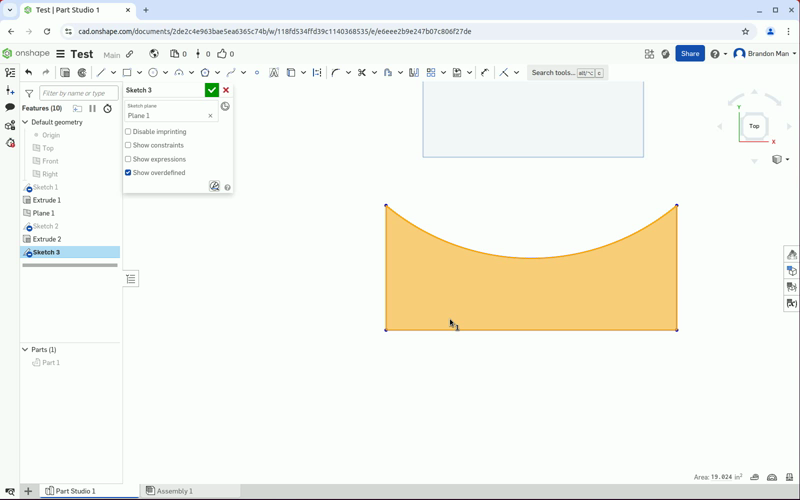
scroll(-6)
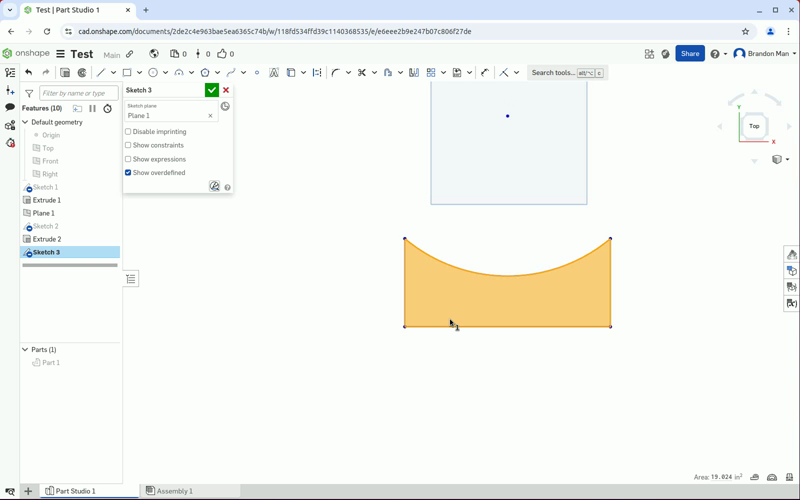
scroll(-6)
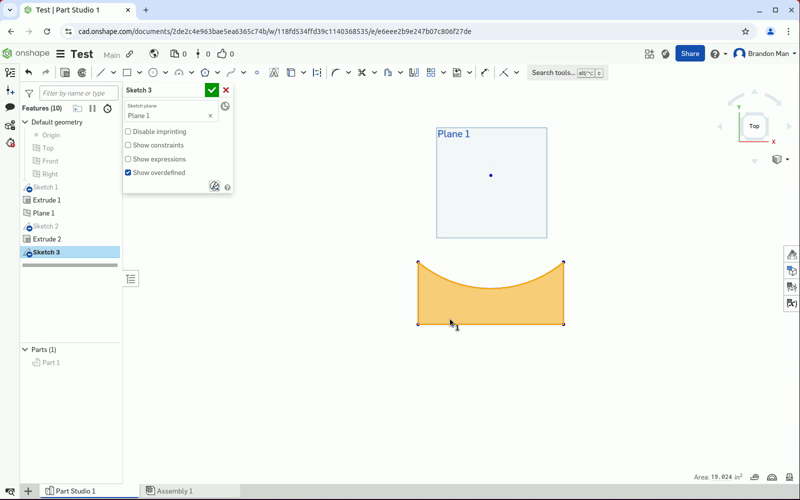
scroll(-6)
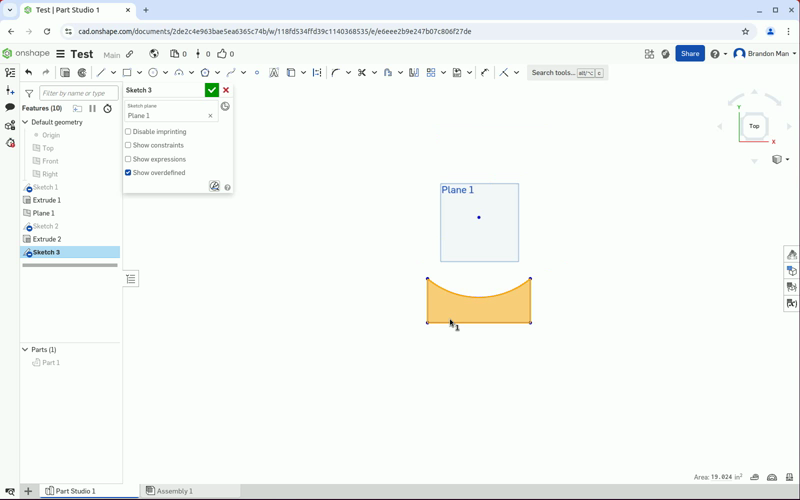
scroll(-6)
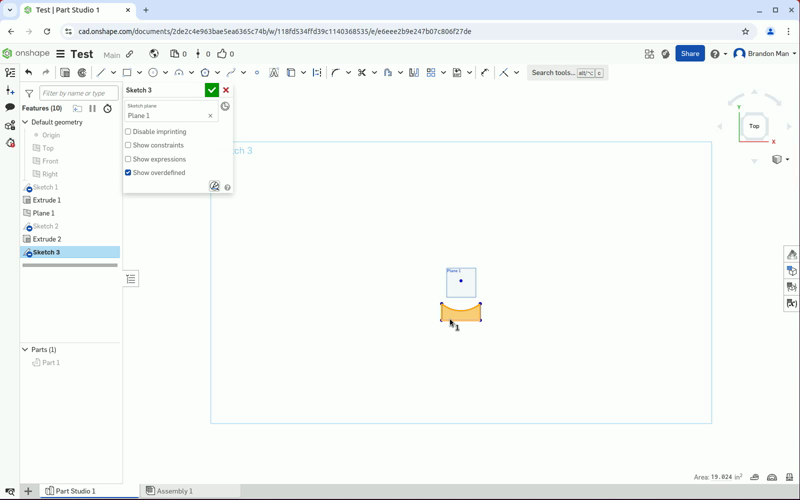
mouse_move(73, 352)
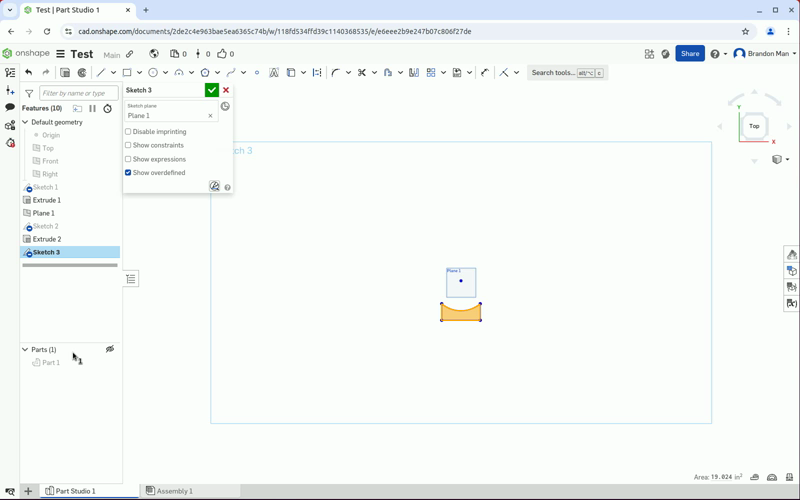
key(shift+y)
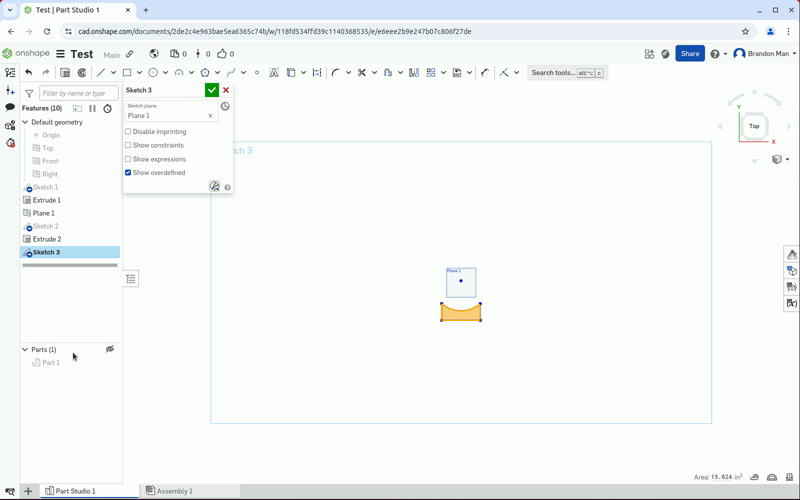
key(shift+e)
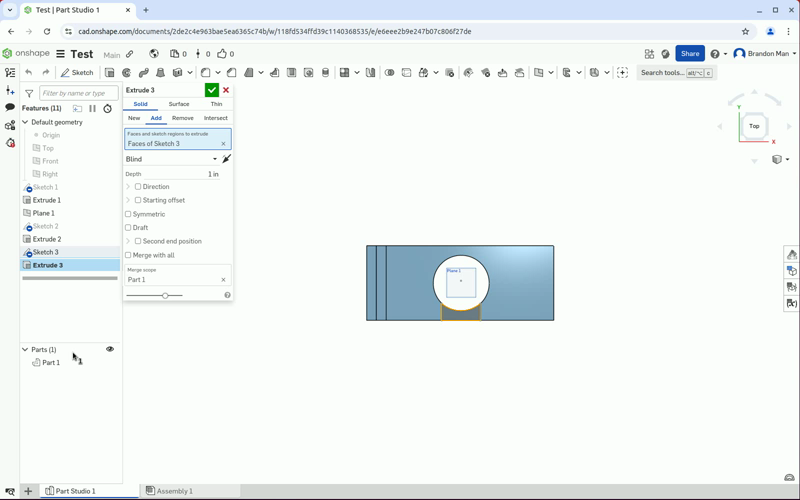
mouse_move(143, 106)
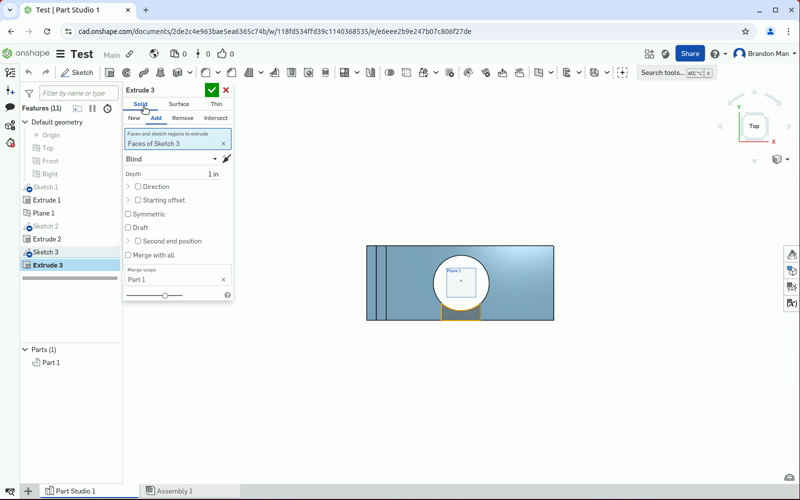
click(143, 106)
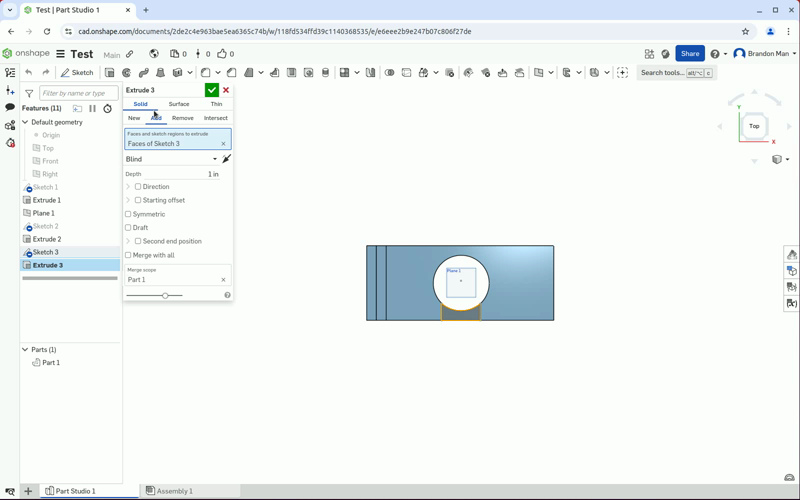
mouse_move(186, 120)
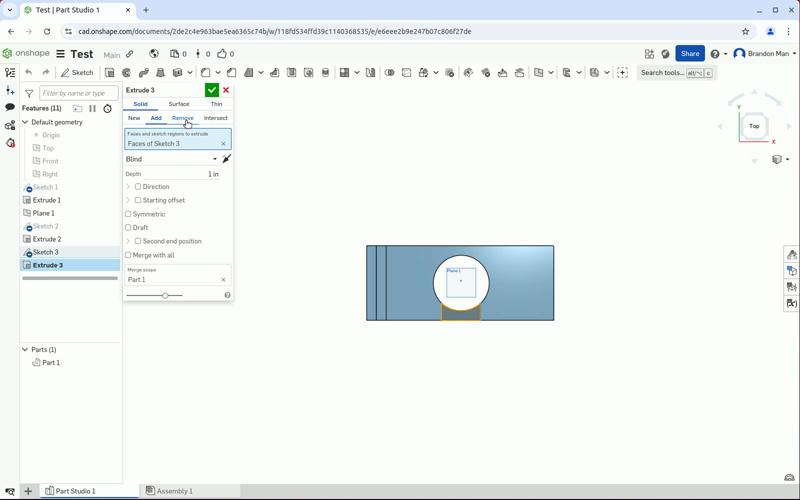
click(186, 120)
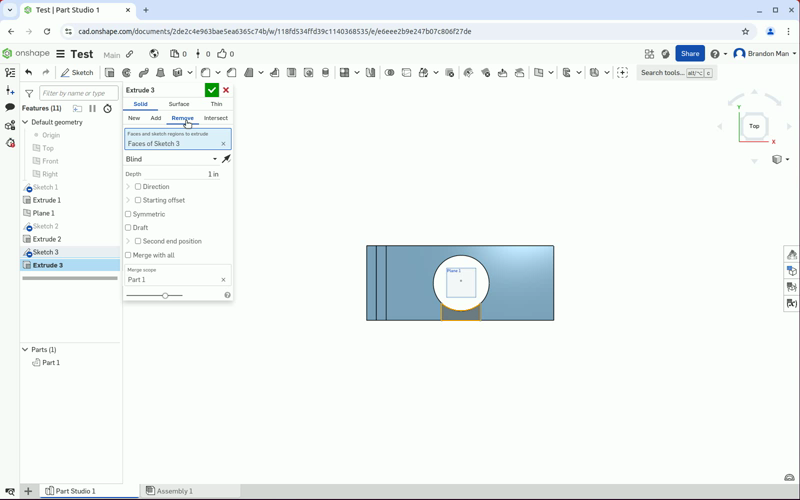
key(tab, 4)
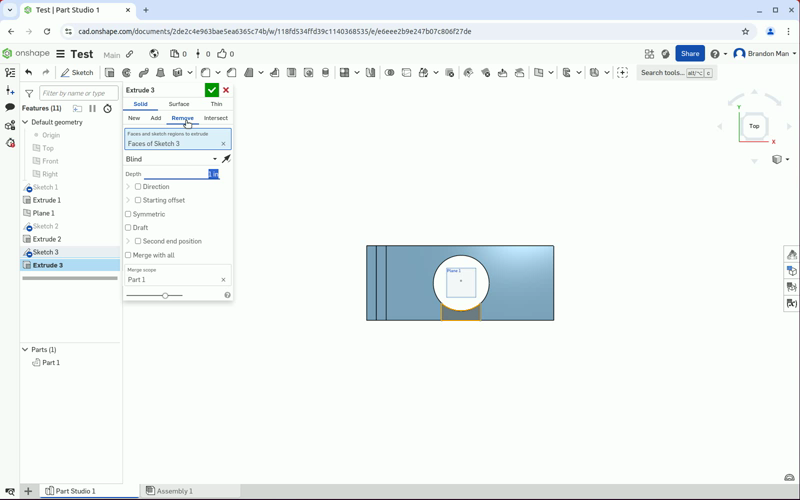
text(0.722)
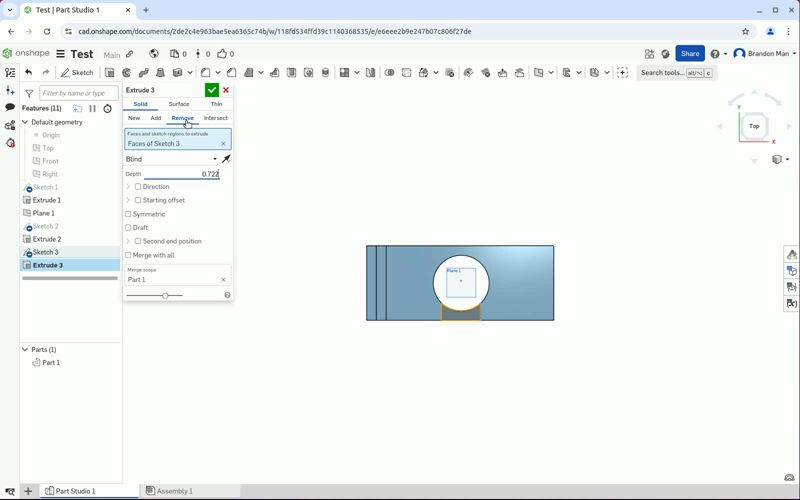
key(tab, 6)
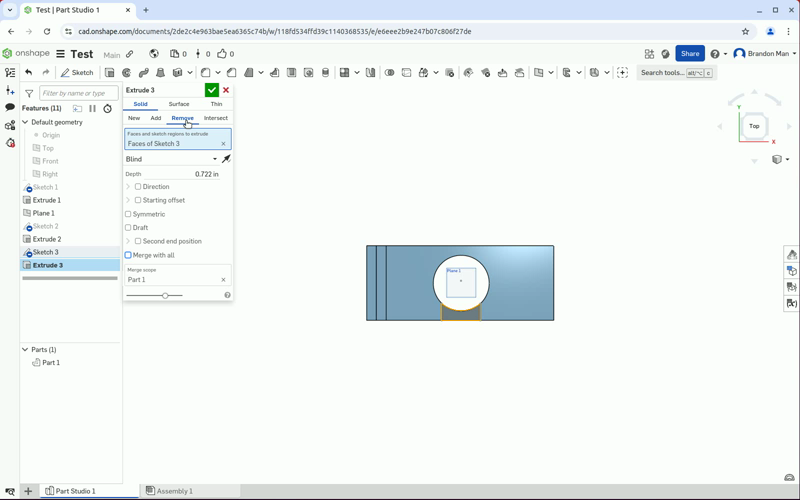
key(space)
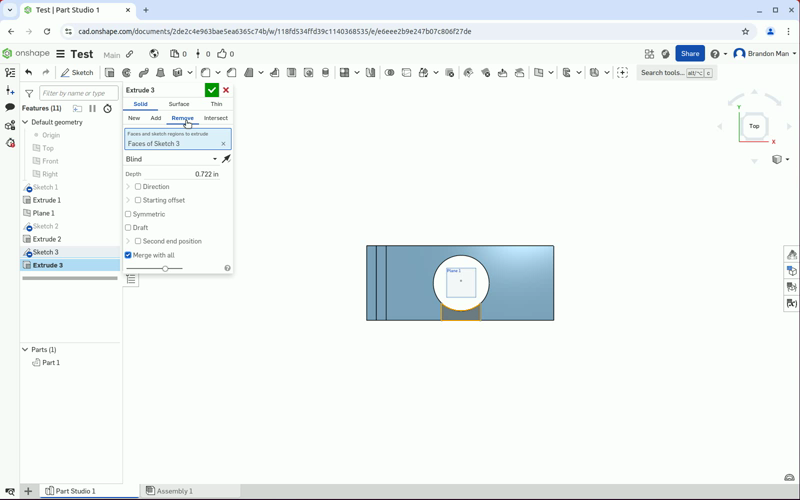
key(enter)
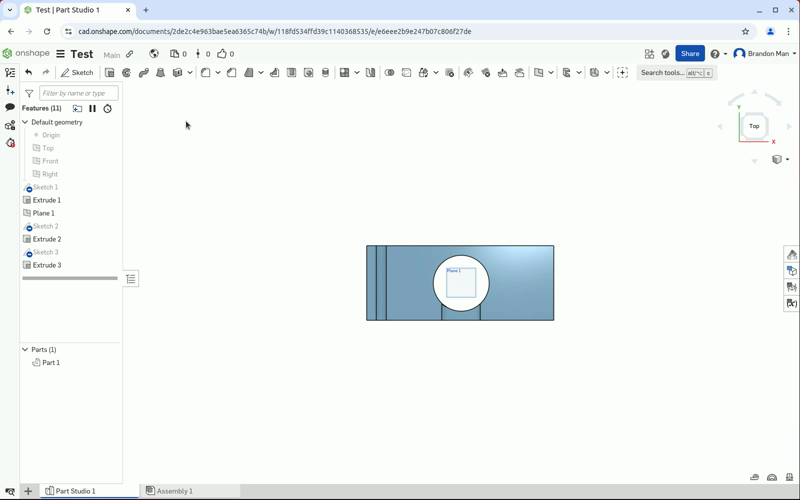
key(shift+h)
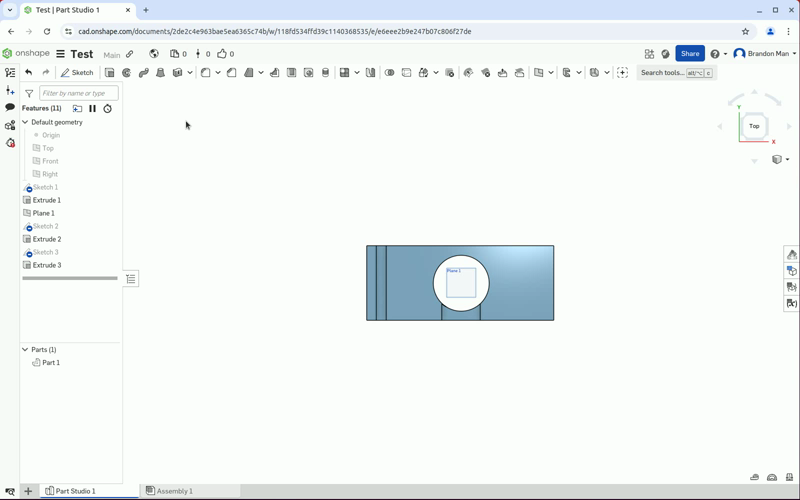
key(shift+h)
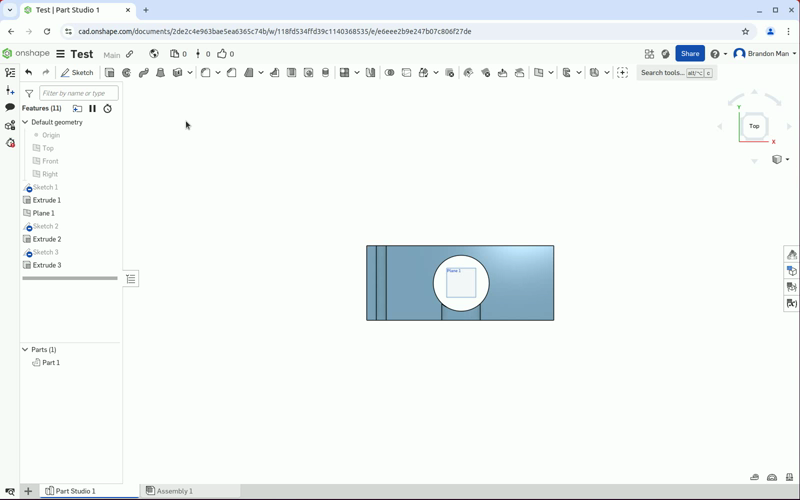
mouse_move(73, 189)
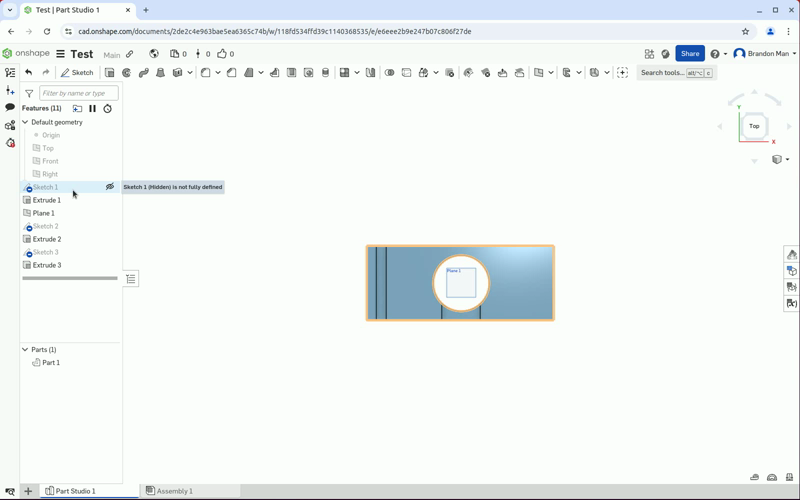
click(73, 189)
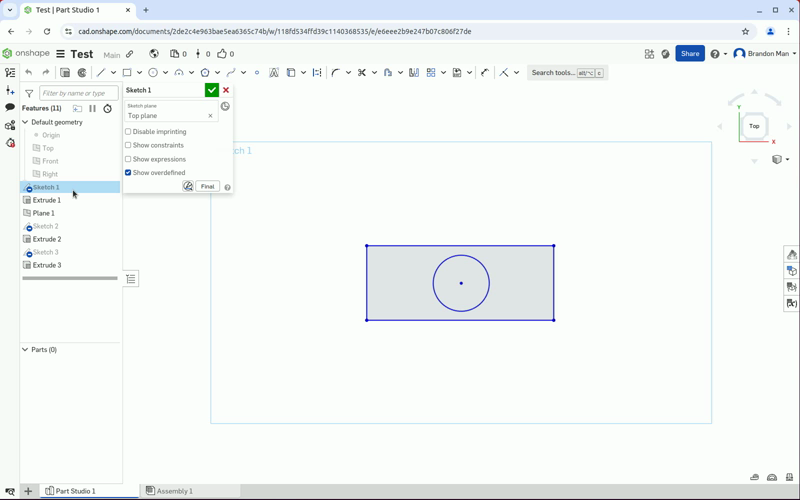
mouse_move(229, 92)
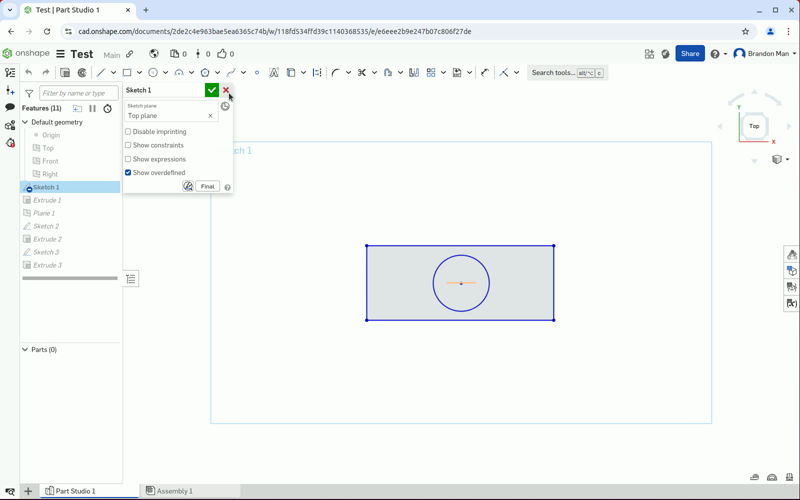
click(229, 92)
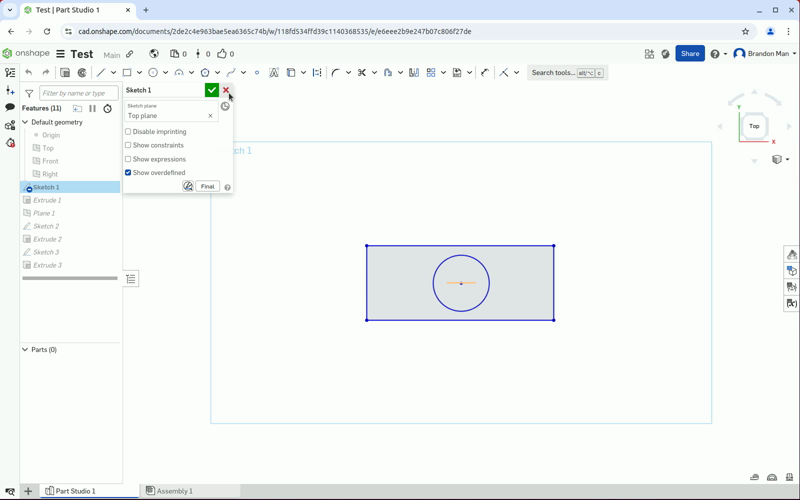
key(shift+s)
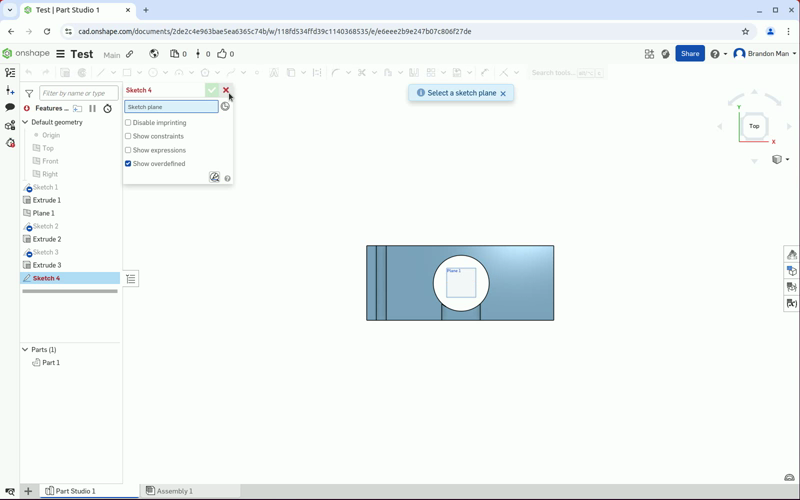
mouse_move(73, 215)
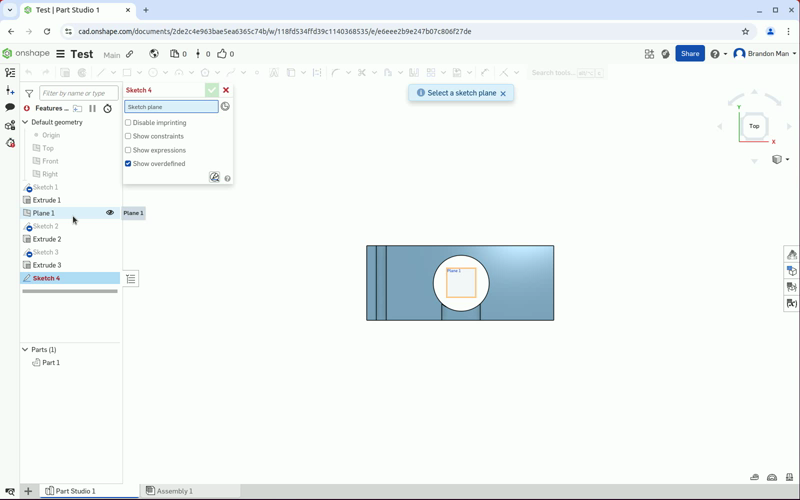
click(73, 215)
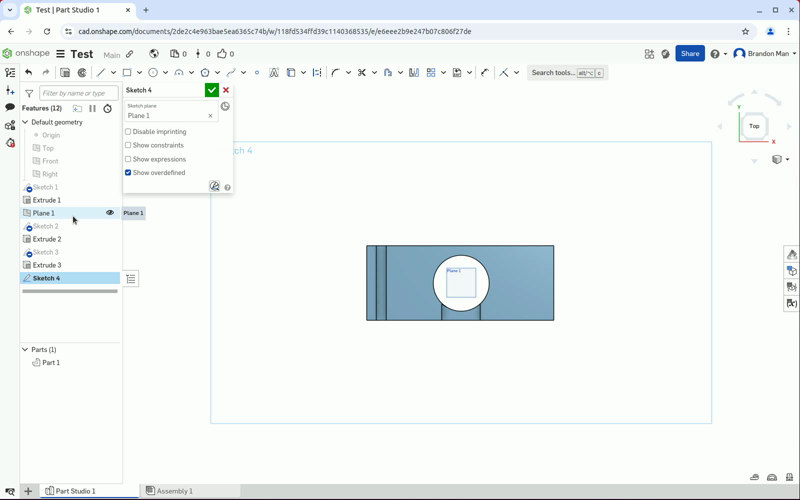
mouse_move(73, 352)
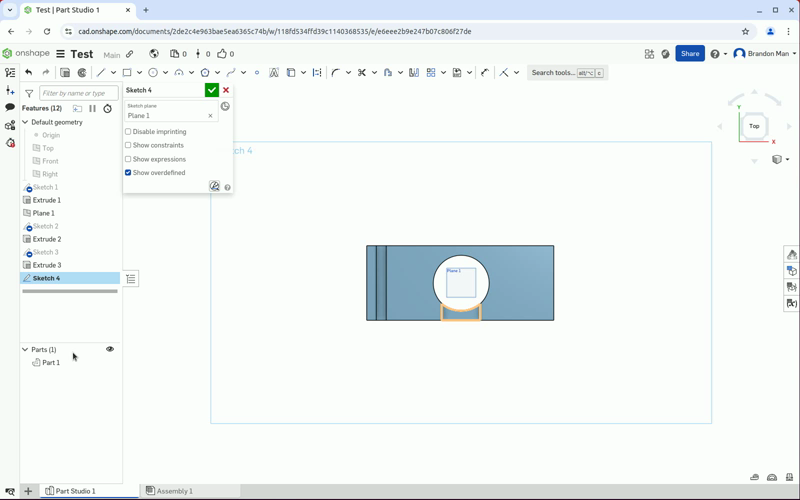
key(y)
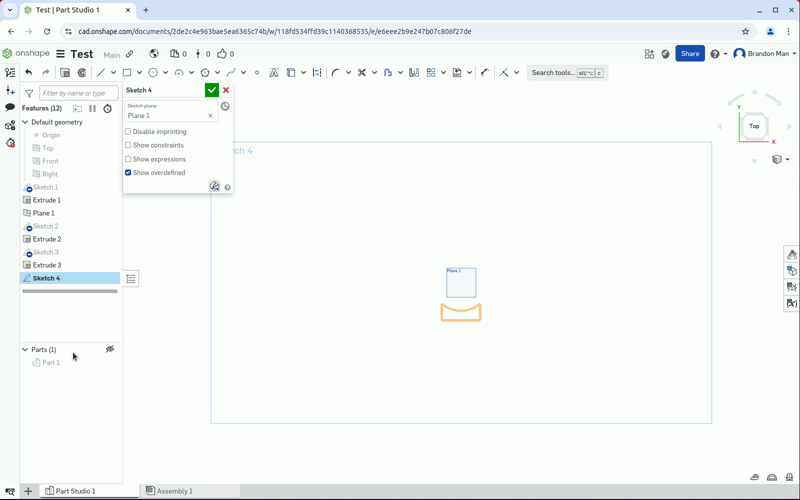
key(a)
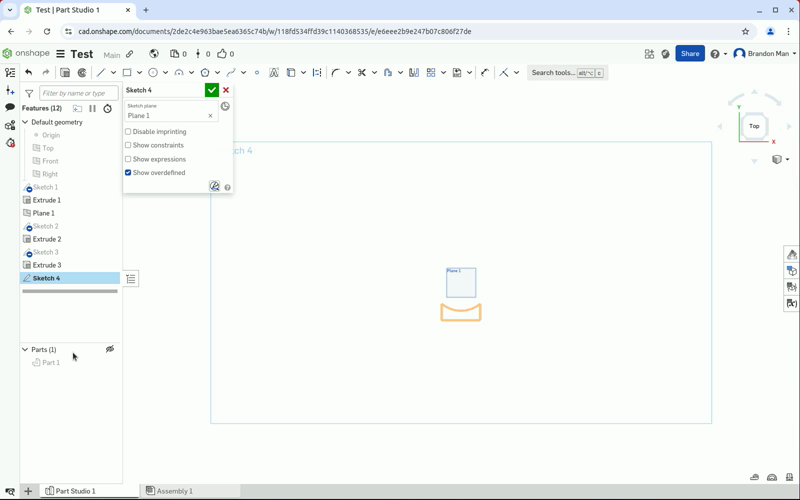
key_down(shift)
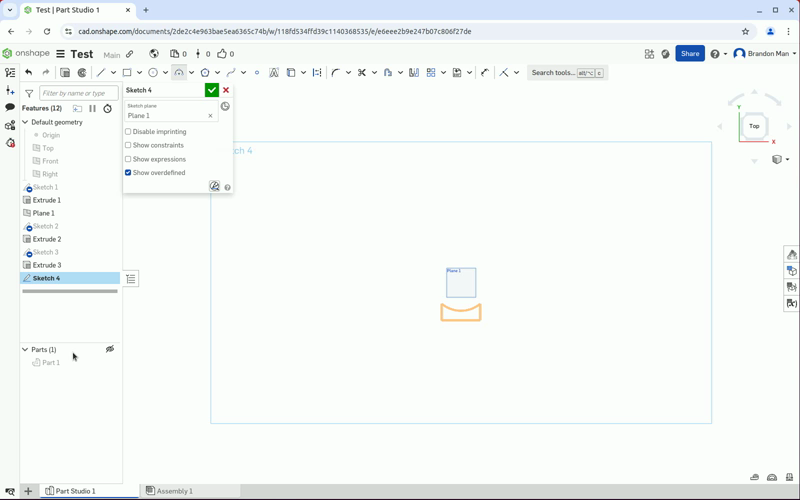
mouse_move(441, 261)
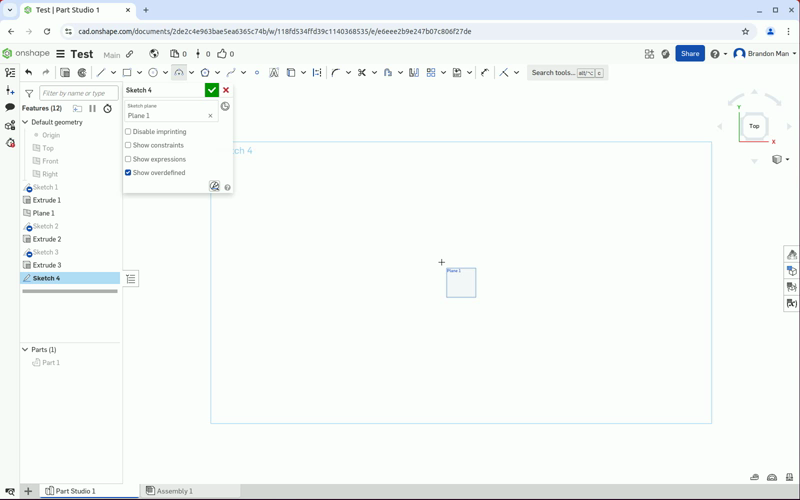
click(441, 261)
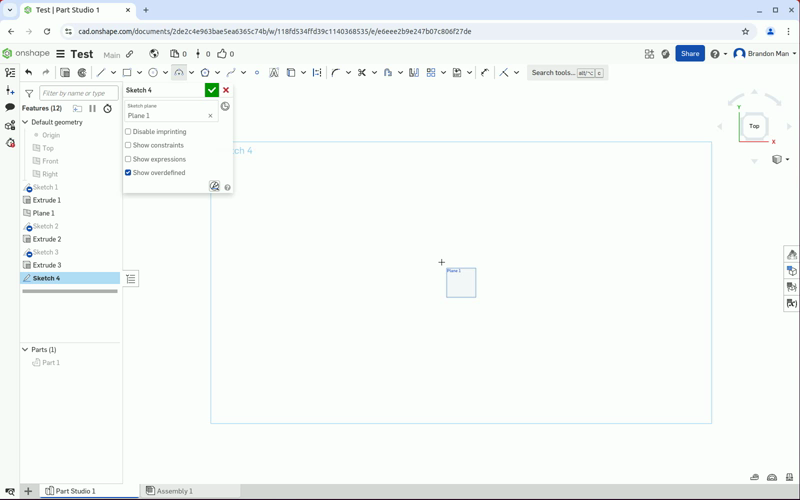
key_up(shift)
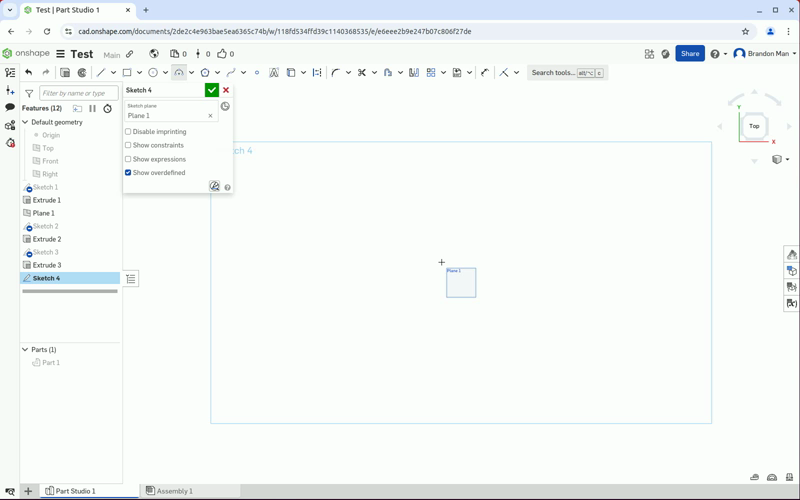
key_down(shift)
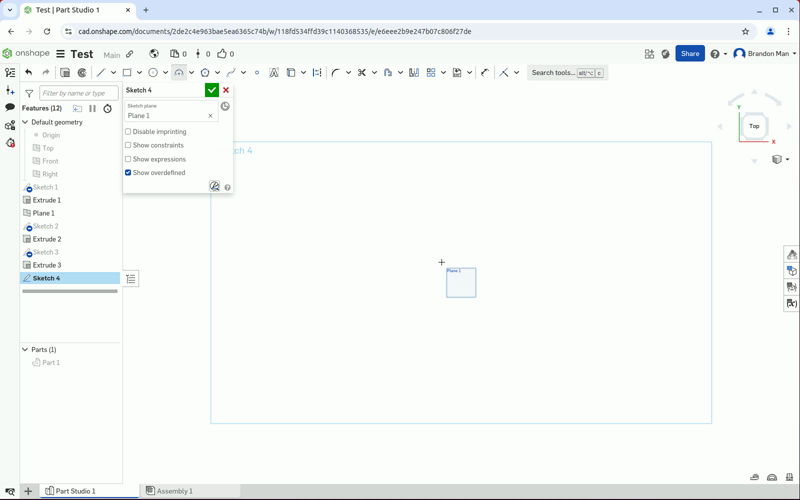
mouse_move(480, 261)
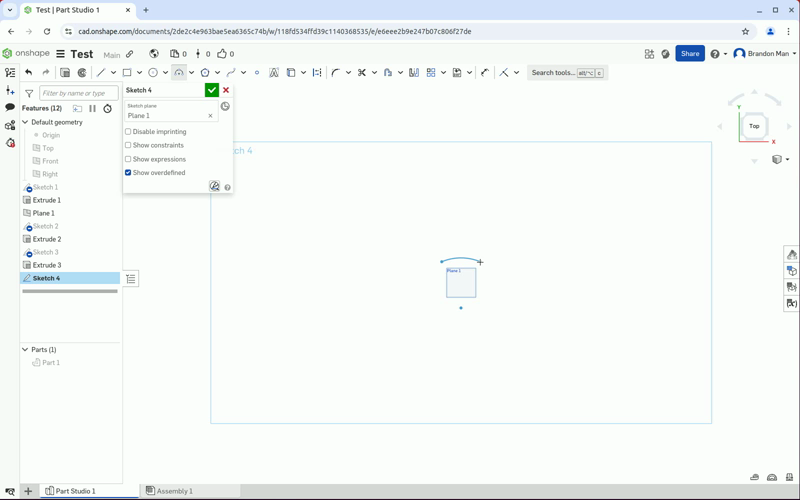
click(480, 261)
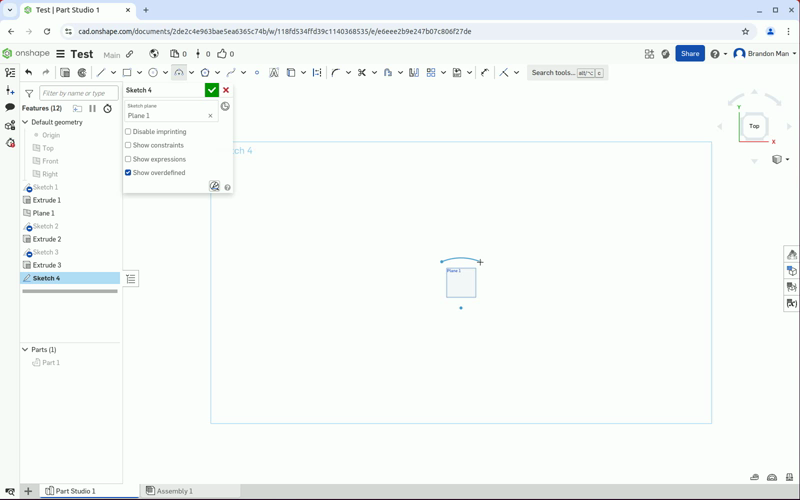
mouse_move(461, 254)
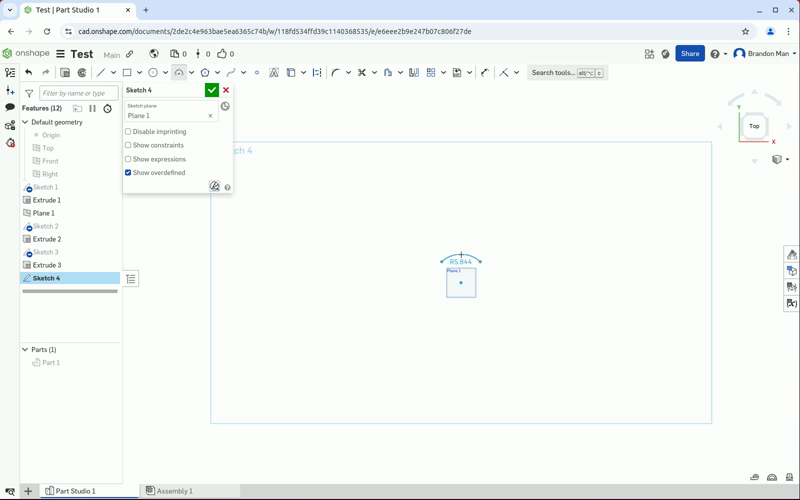
click(461, 254)
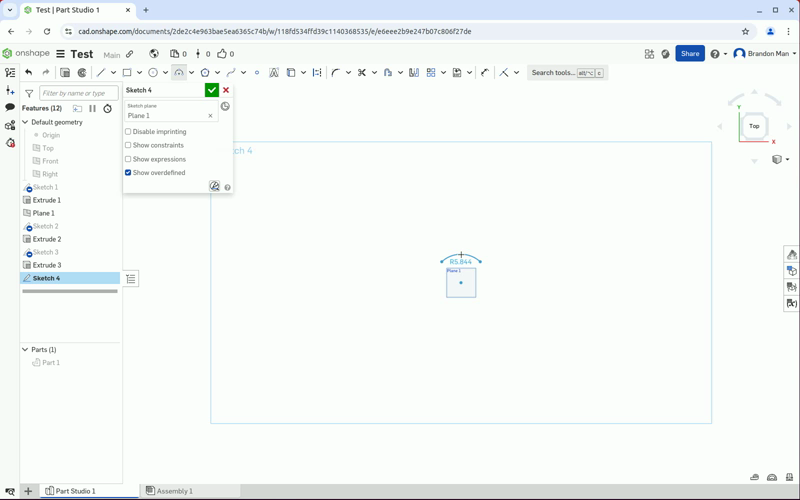
key_up(shift)
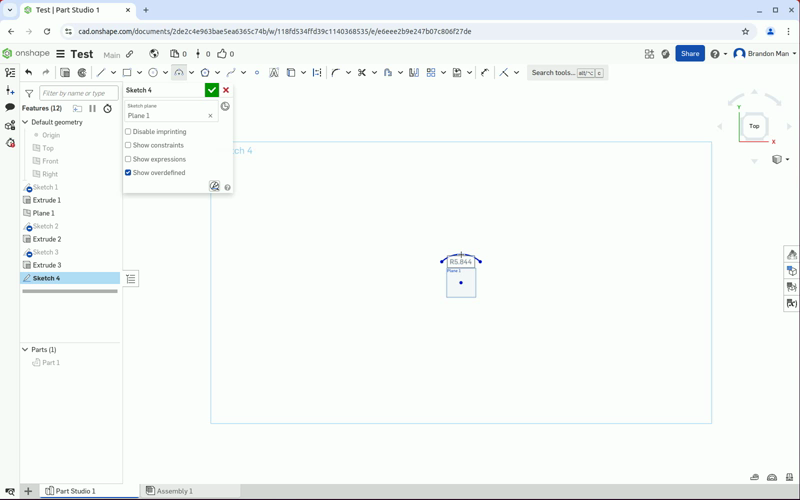
key(esc)
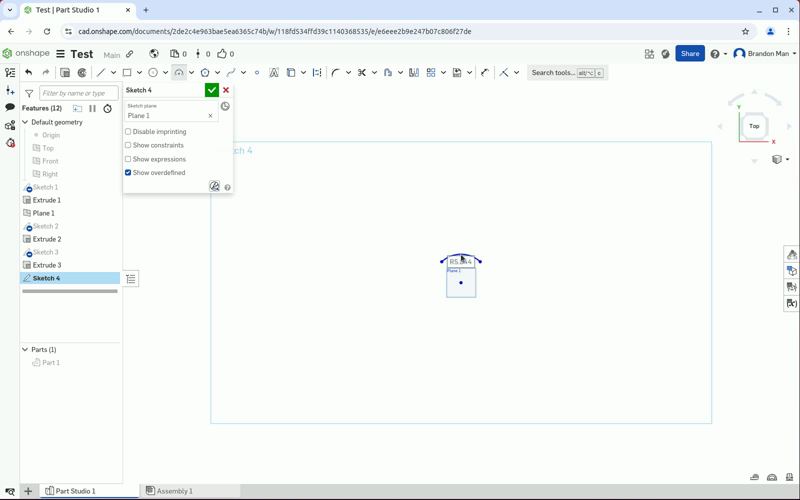
key(l)
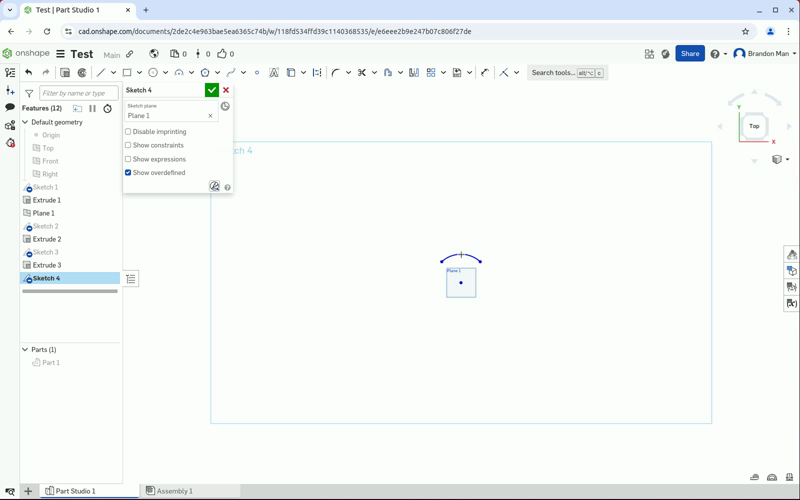
mouse_move(480, 261)
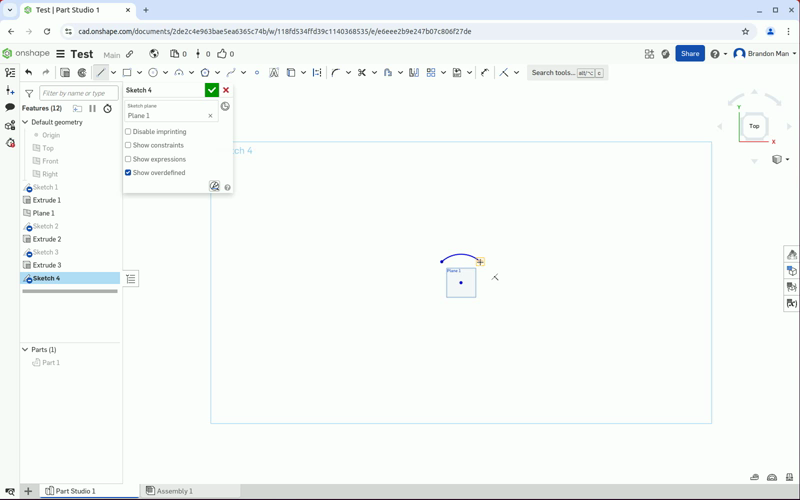
click(480, 261)
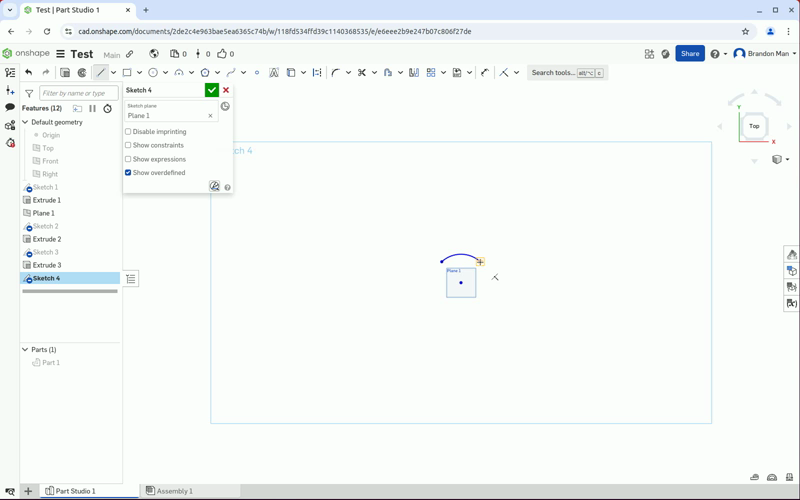
key_down(shift)
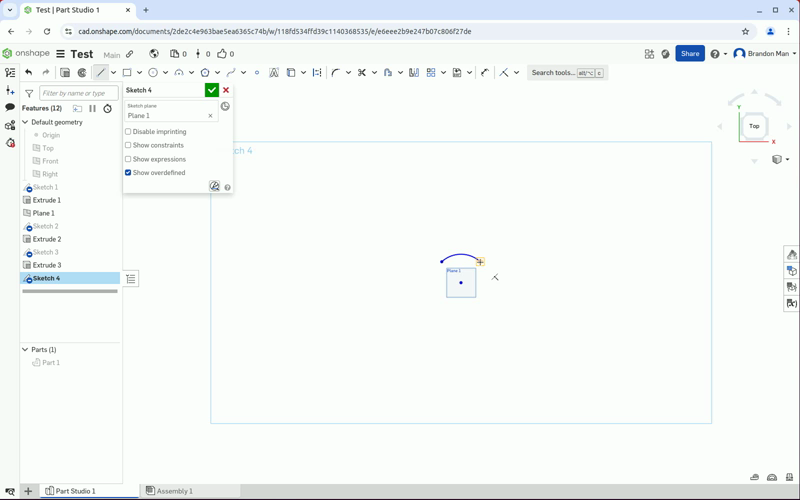
mouse_move(510, 261)
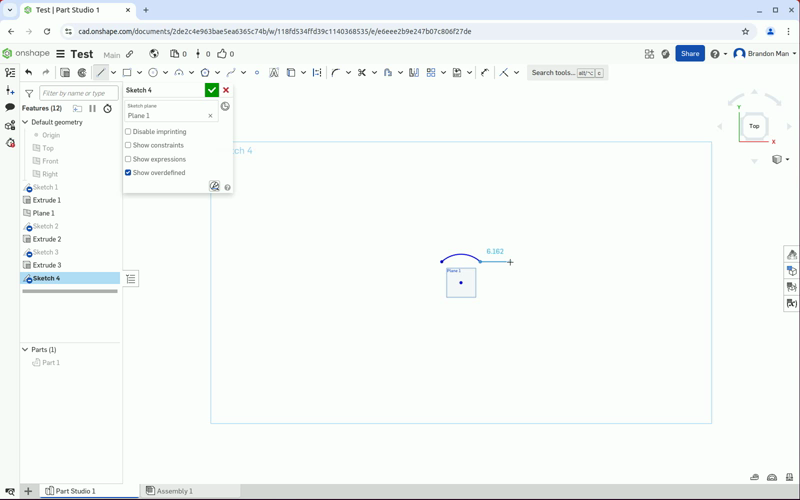
mouse_move(480, 244)
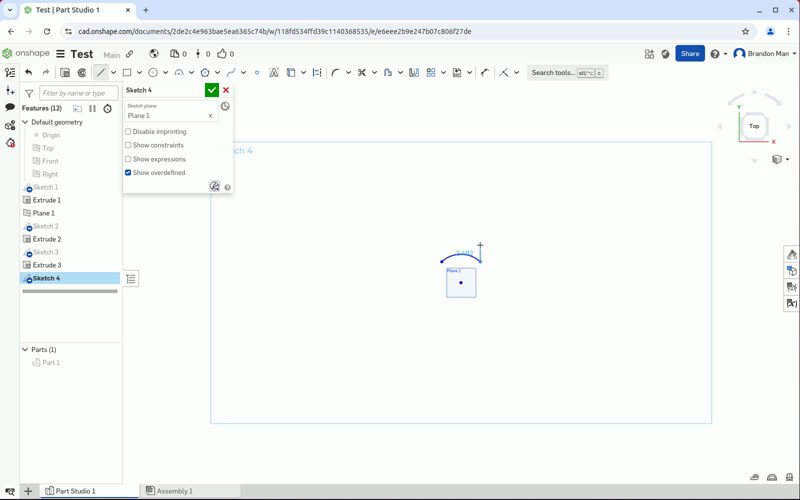
click(480, 244)
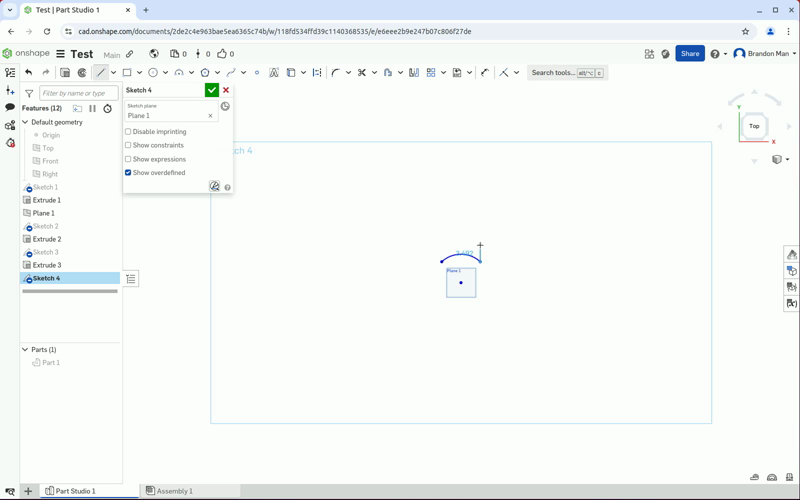
key_up(shift)
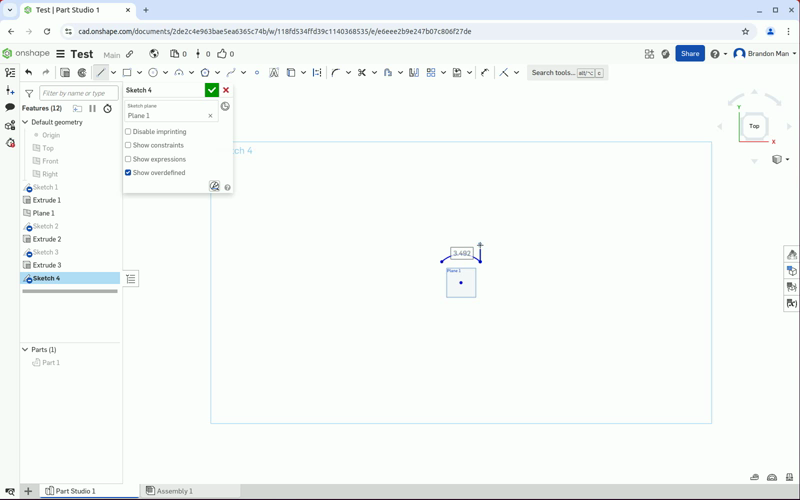
key_down(shift)
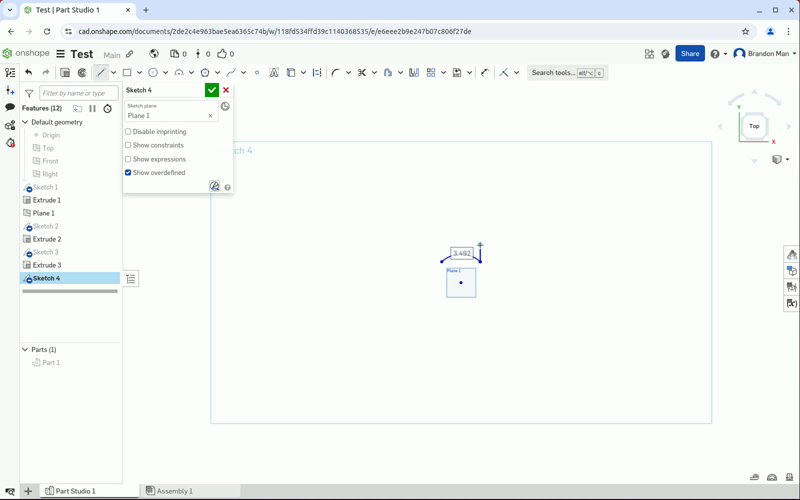
mouse_move(510, 244)
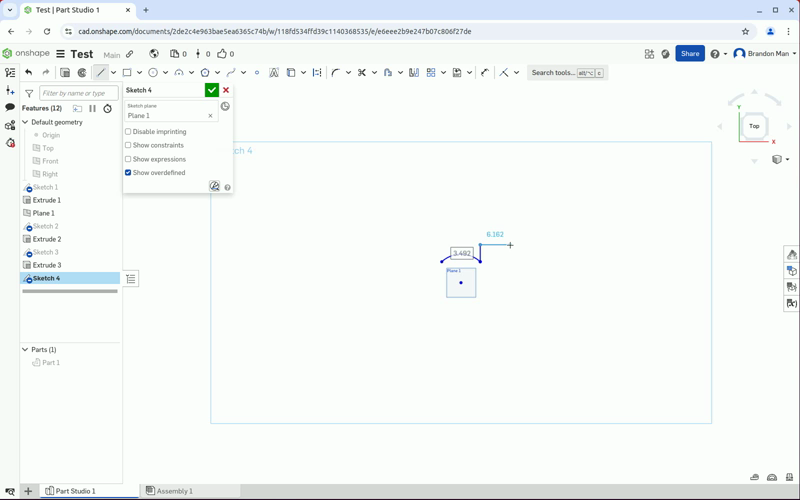
mouse_move(441, 244)
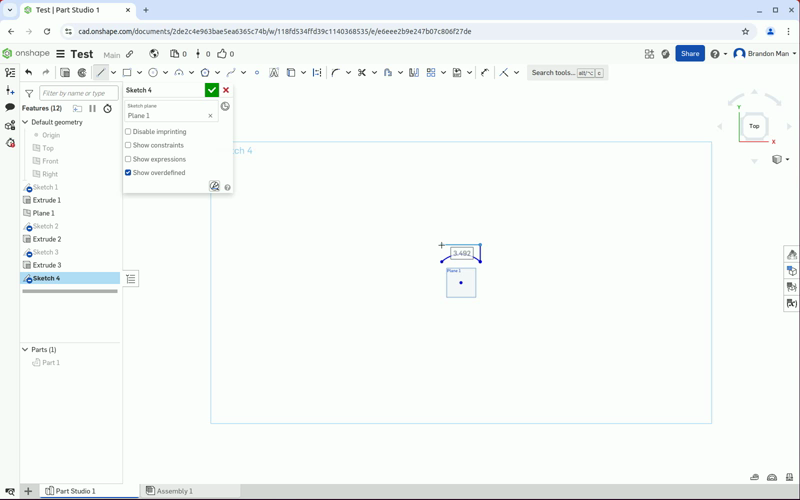
click(441, 244)
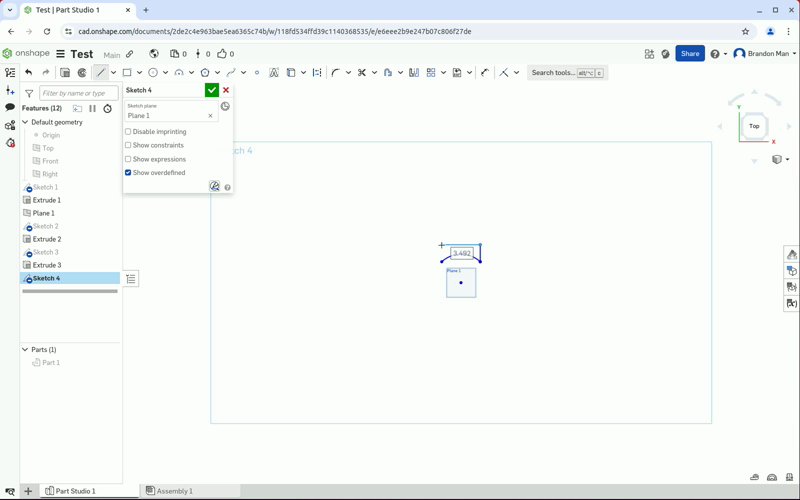
key_up(shift)
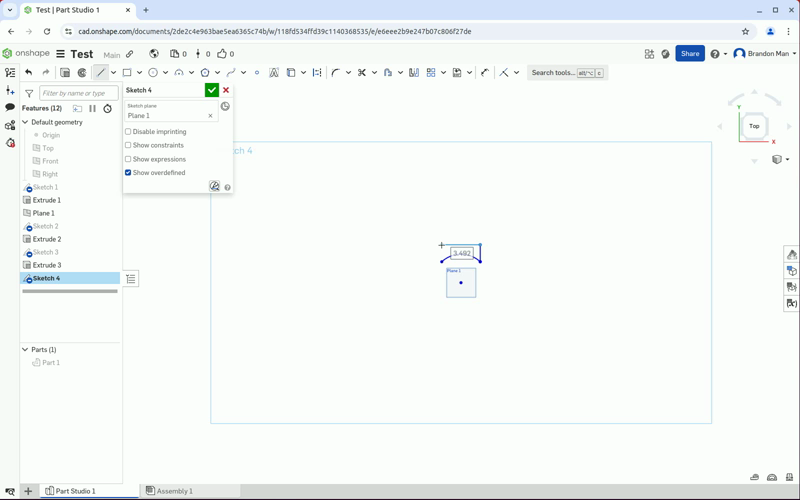
mouse_move(471, 244)
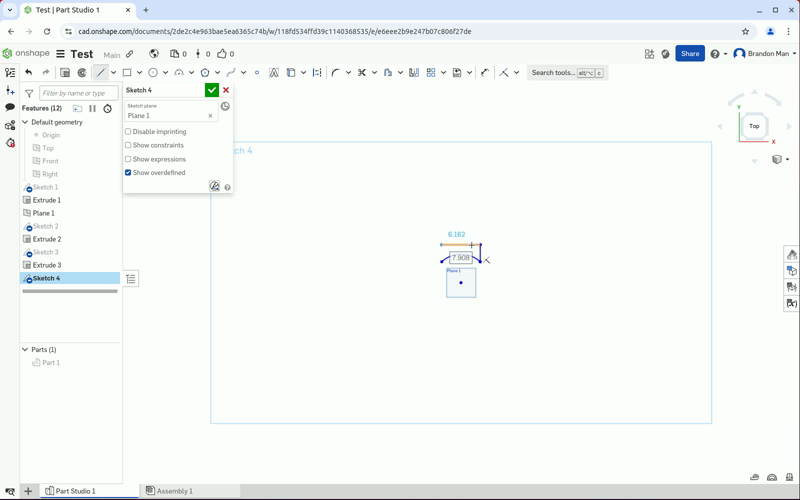
key_down(shift)
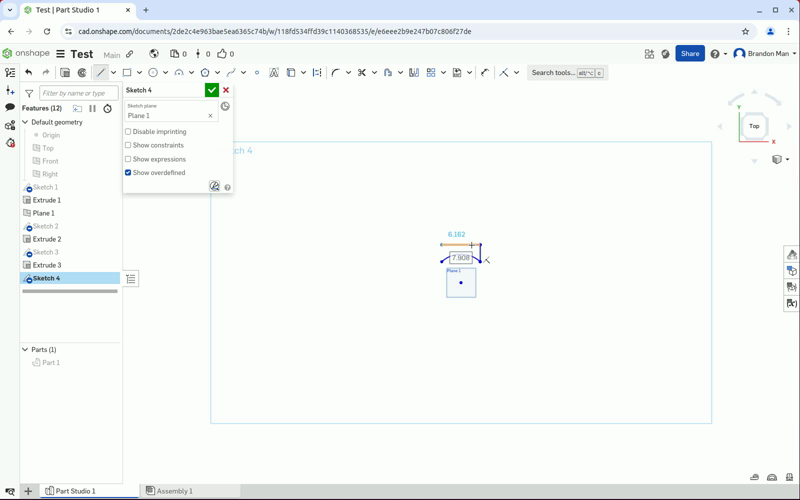
mouse_move(441, 261)
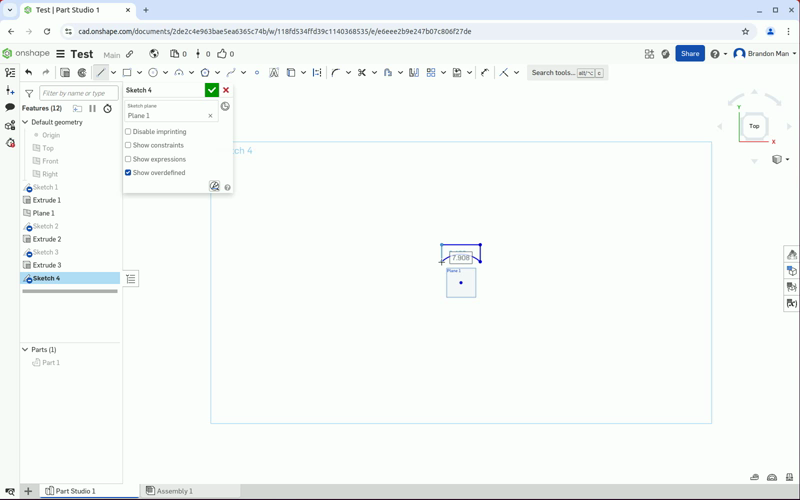
key_up(shift)
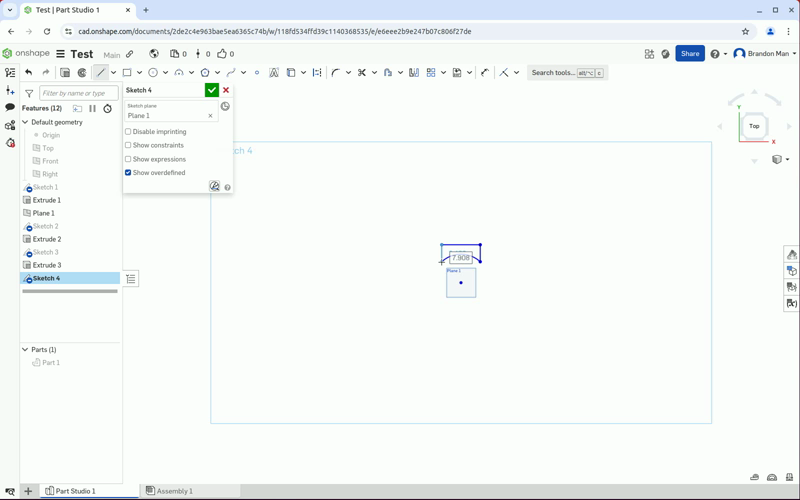
click(441, 261)
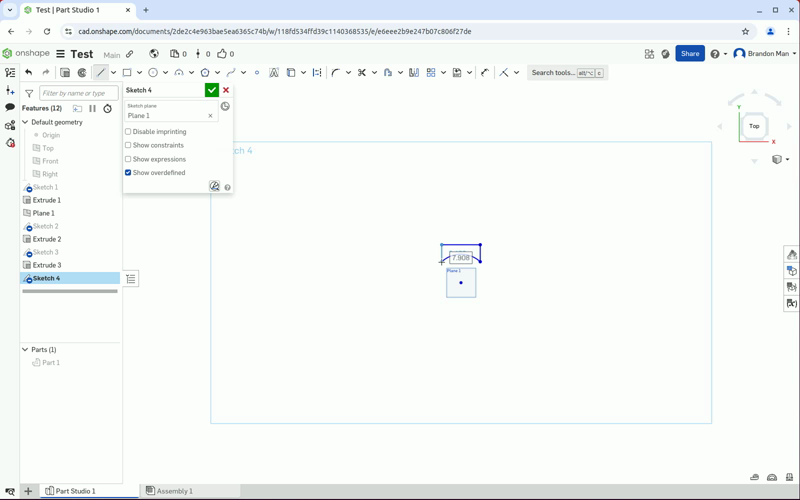
key(esc)
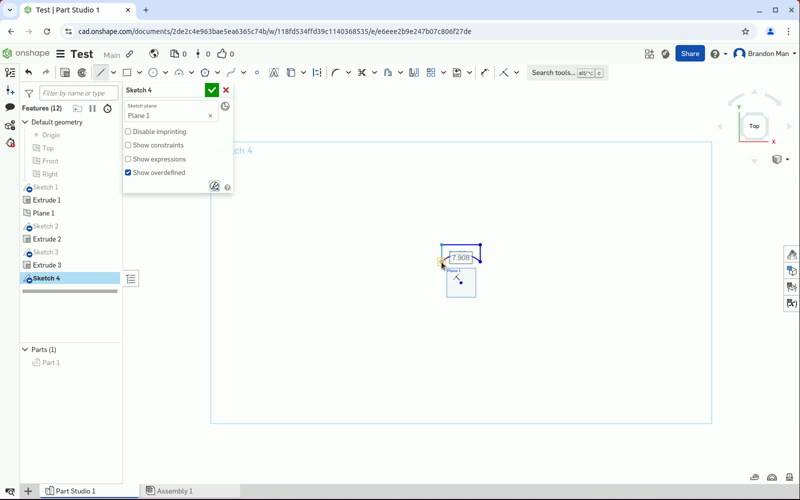
mouse_move(443, 255)
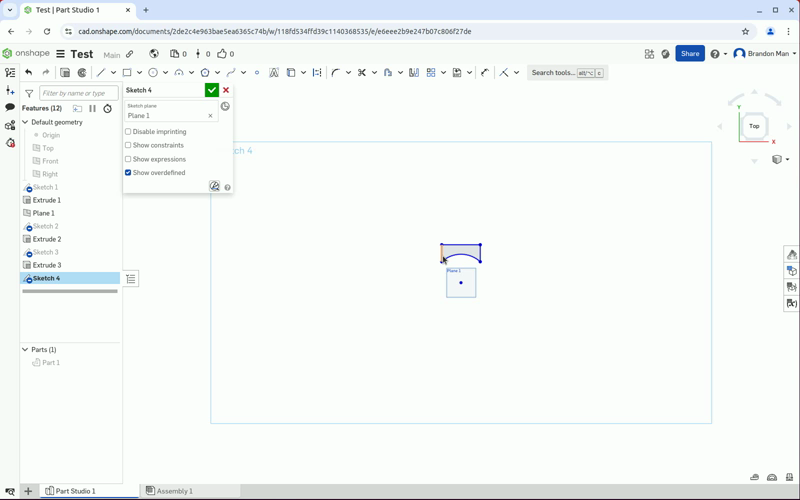
scroll(6)
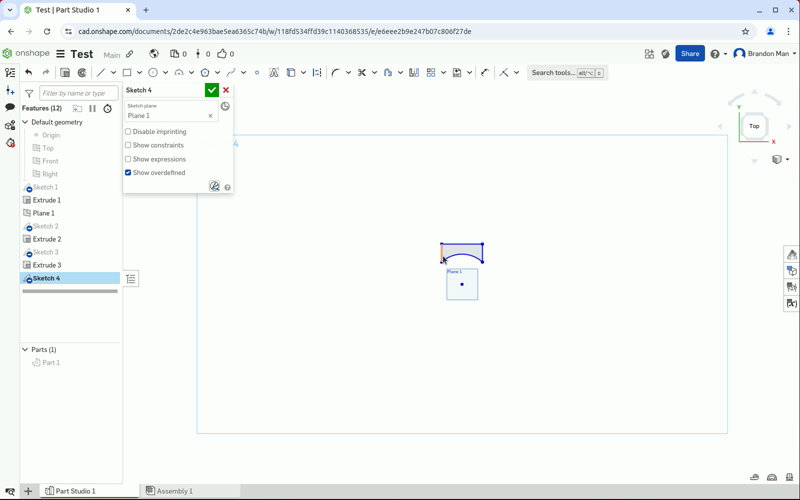
scroll(6)
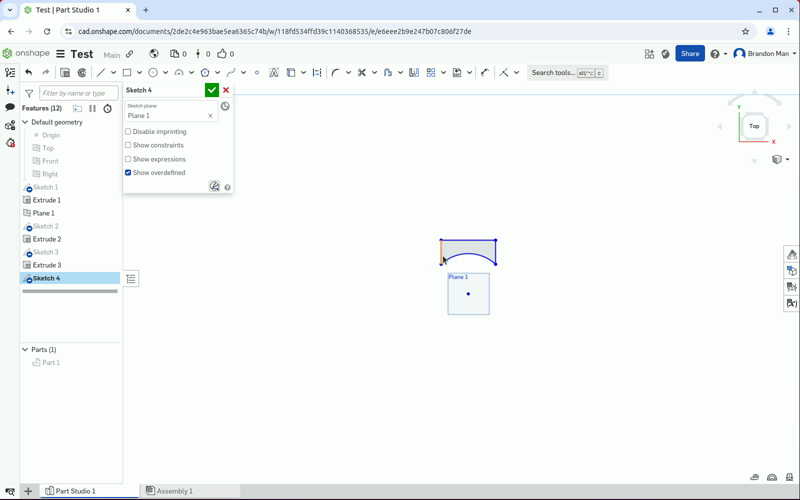
scroll(6)
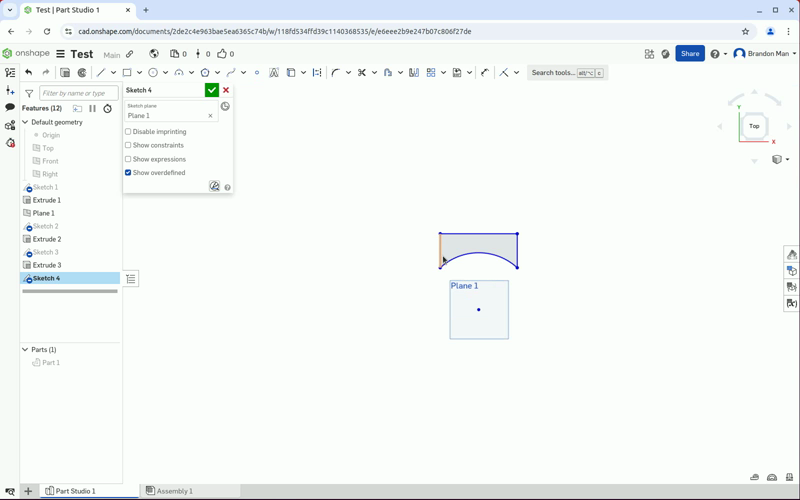
scroll(6)
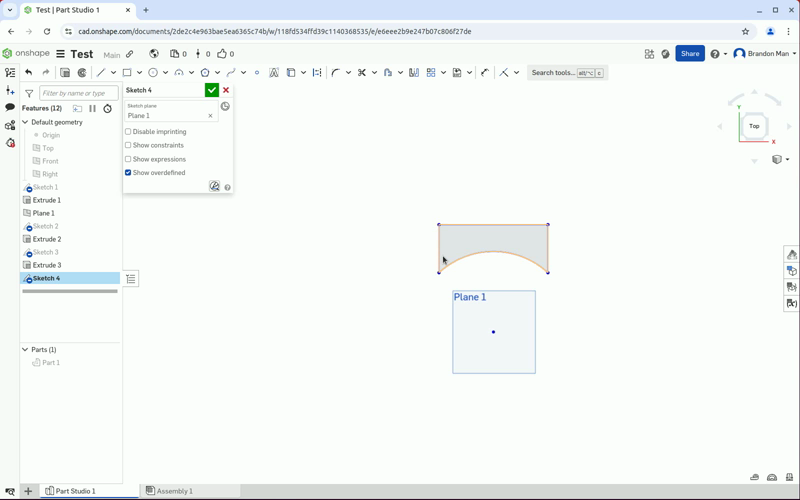
scroll(6)
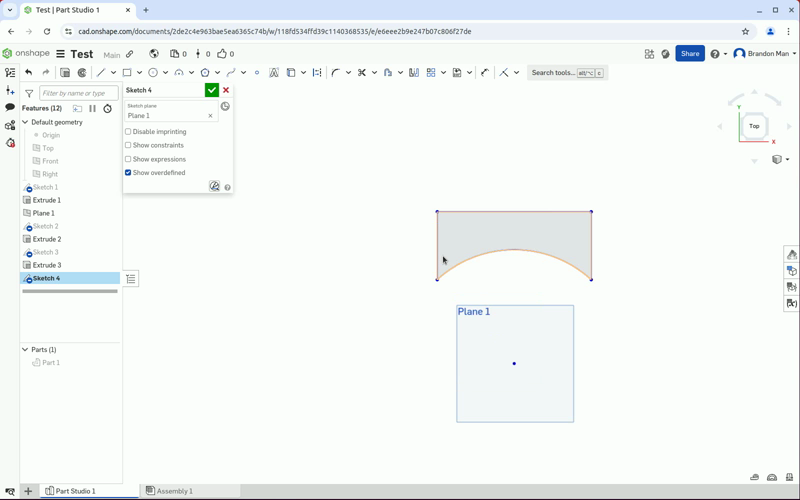
scroll(6)
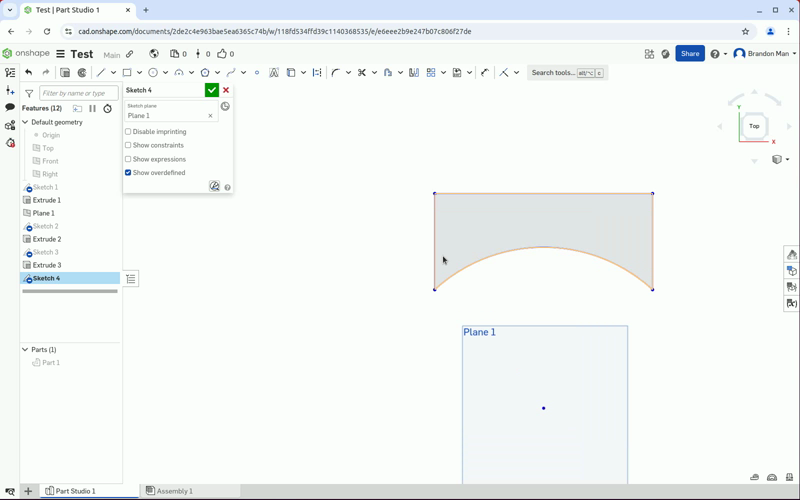
scroll(6)
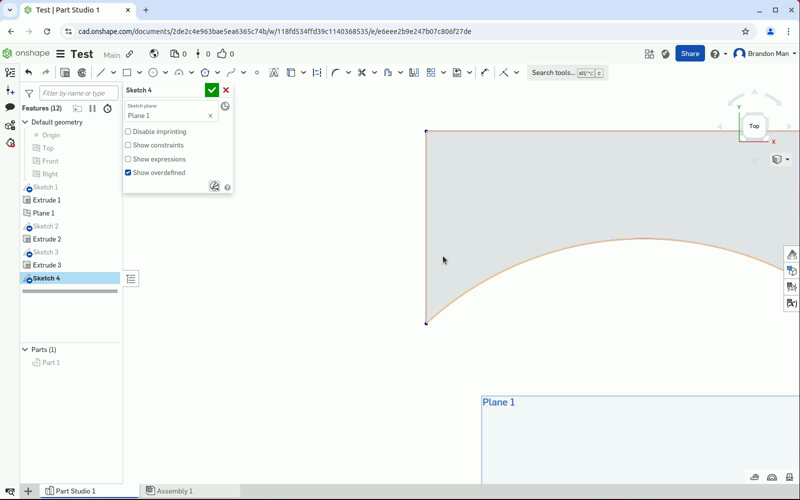
click(443, 255)
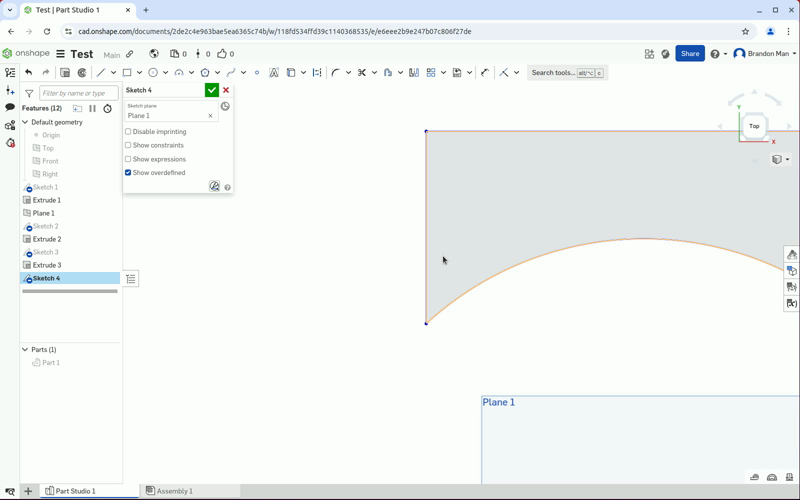
scroll(-6)
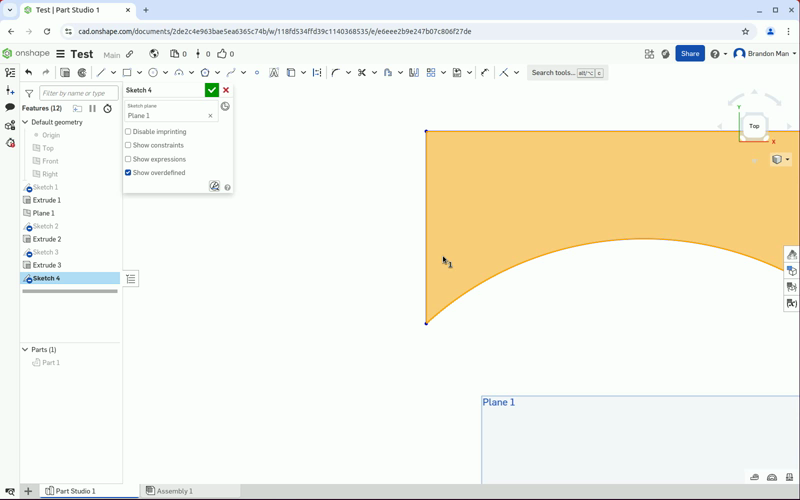
scroll(-6)
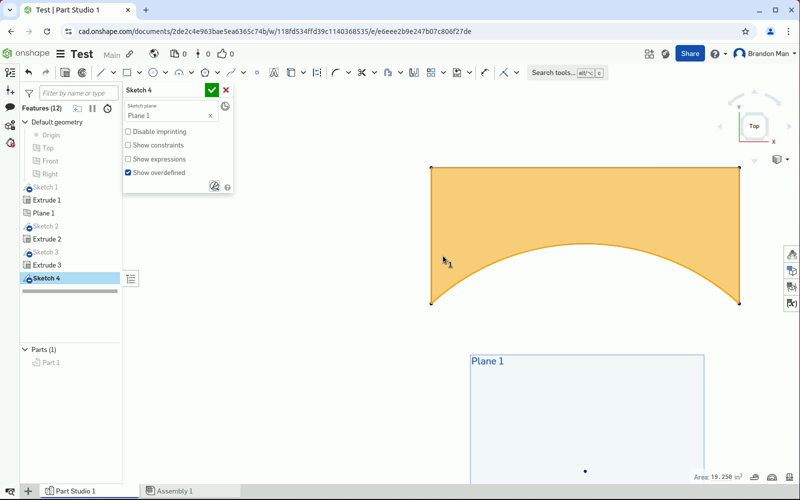
scroll(-6)
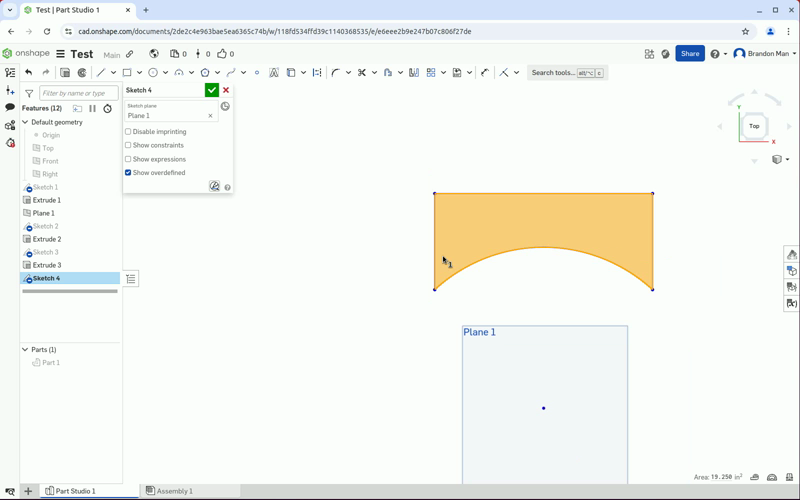
scroll(-6)
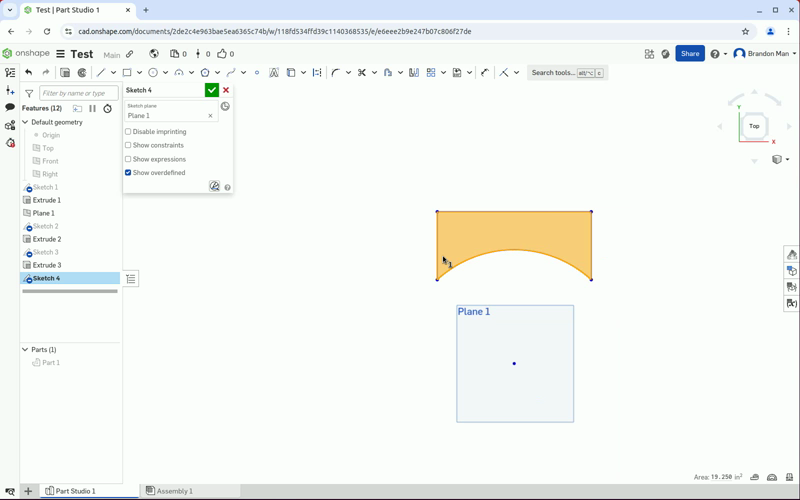
scroll(-6)
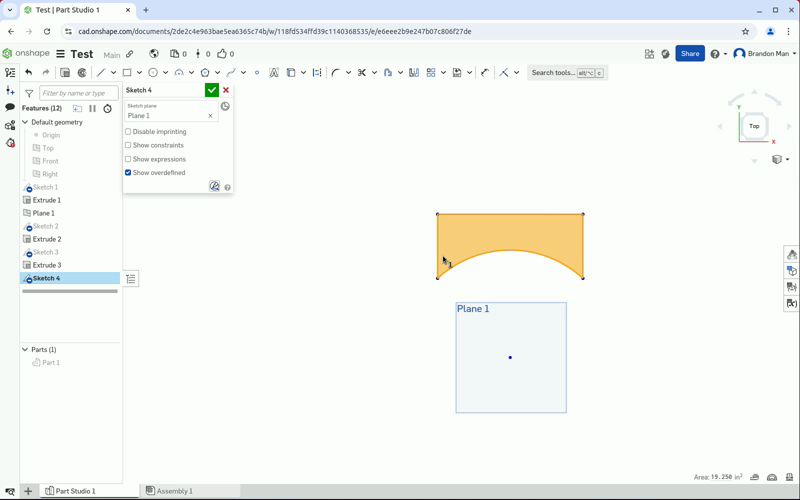
scroll(-6)
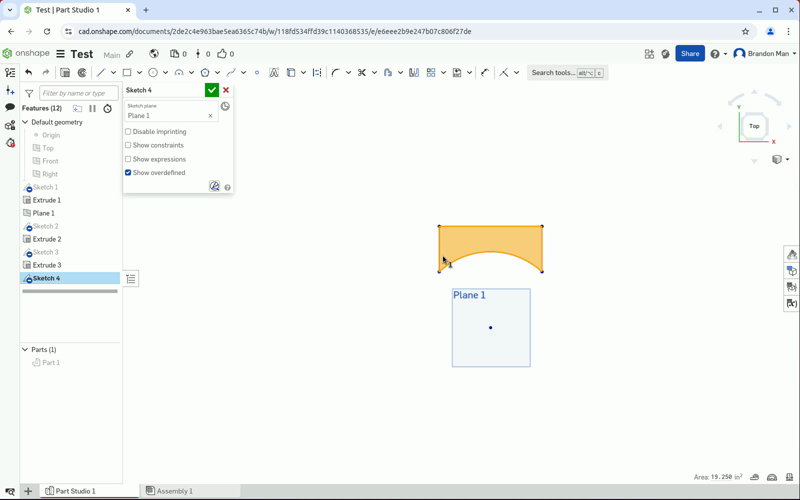
scroll(-6)
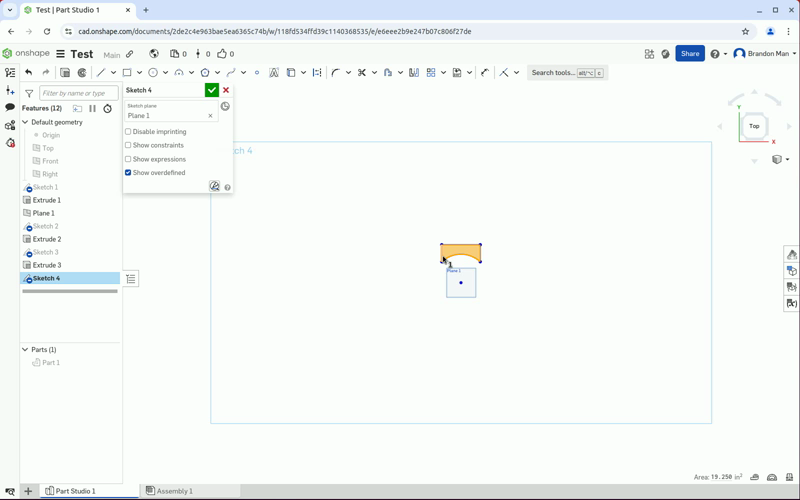
mouse_move(73, 352)
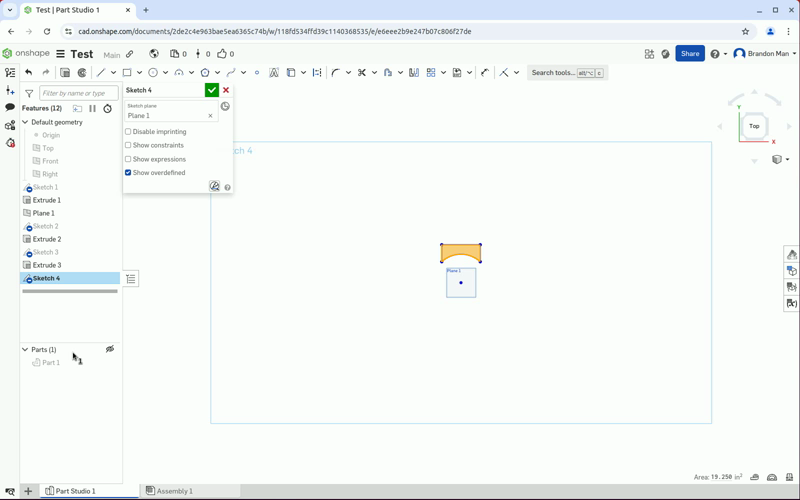
key(shift+y)
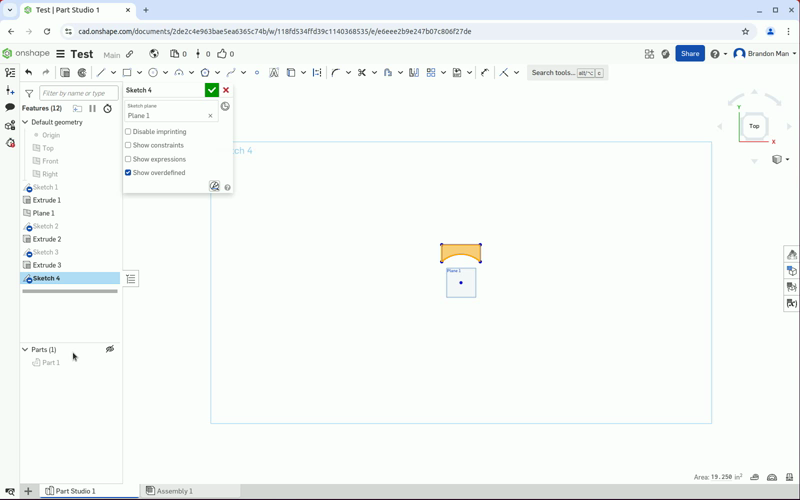
key(shift+e)
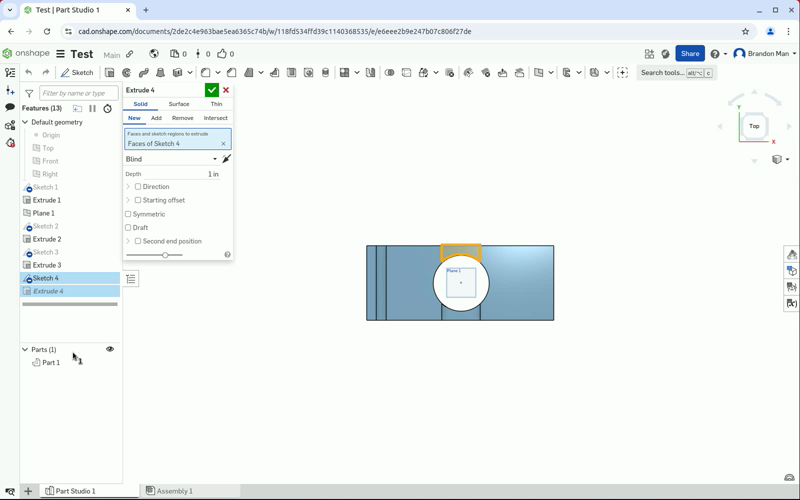
mouse_move(143, 106)
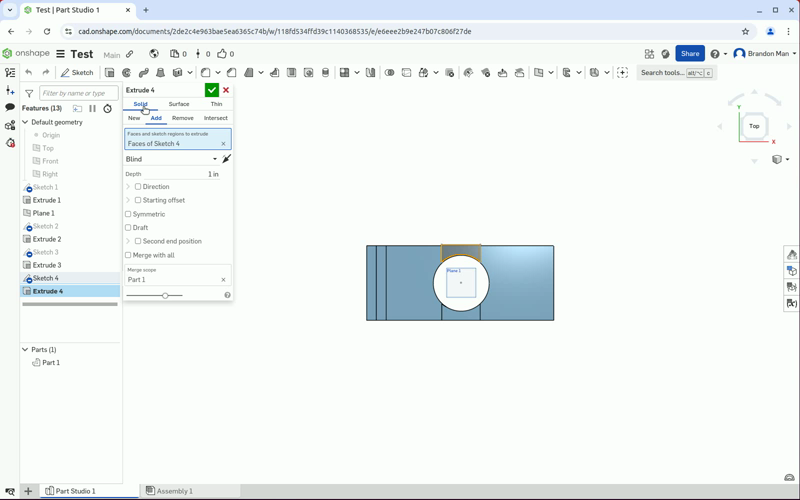
click(143, 106)
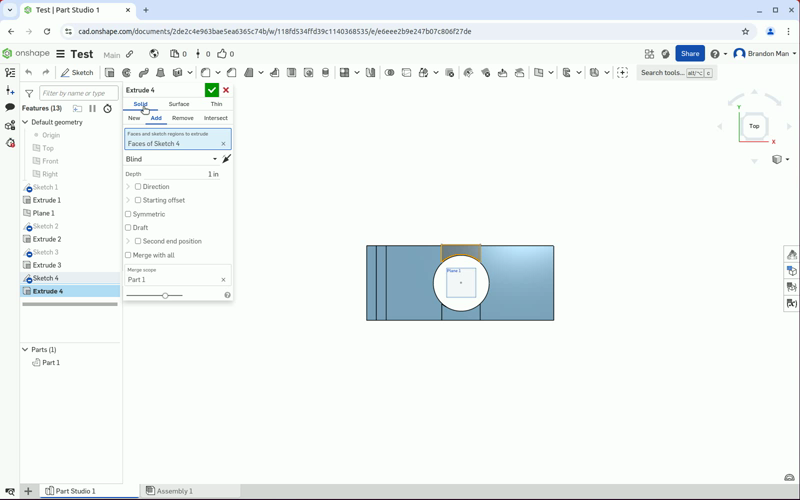
mouse_move(186, 120)
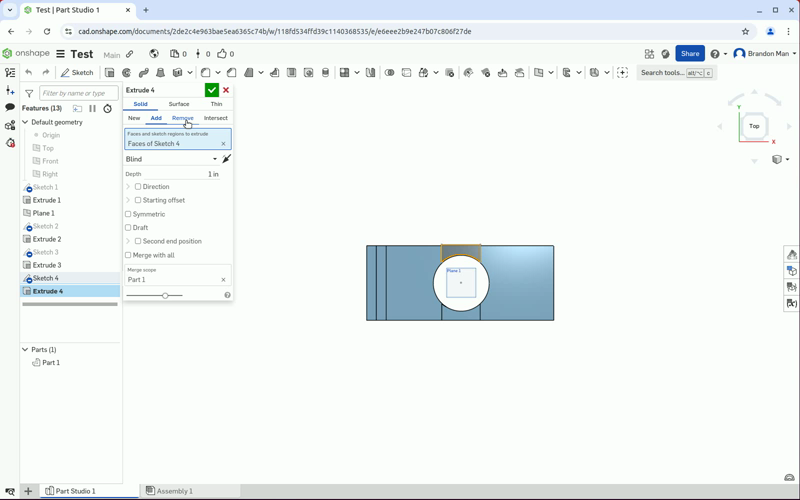
click(186, 120)
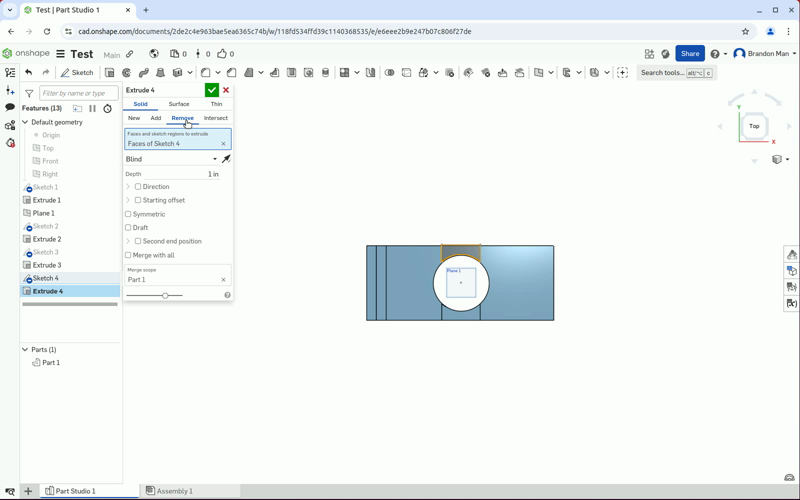
key(tab, 4)
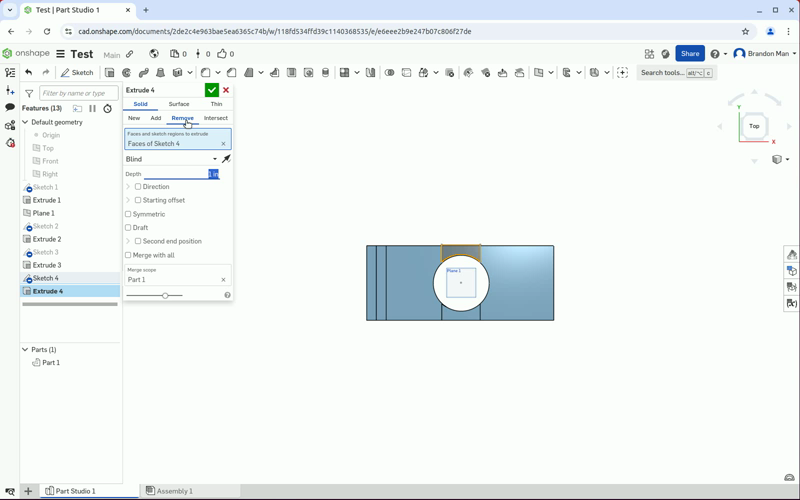
text(0.722)
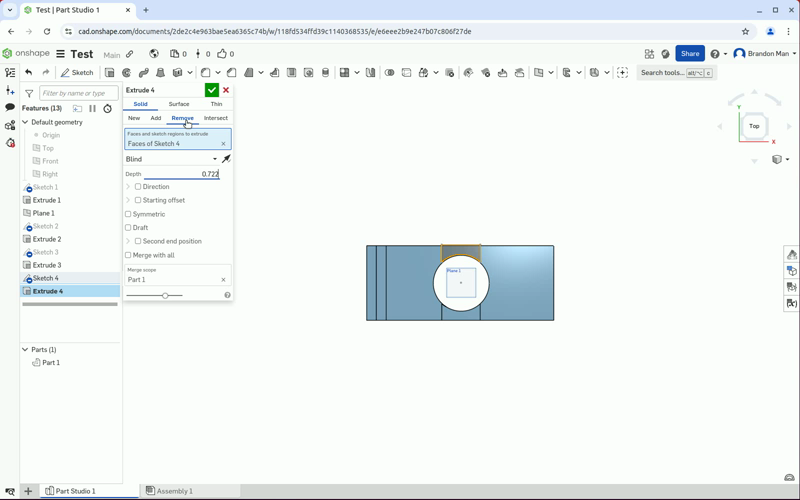
key(tab, 6)
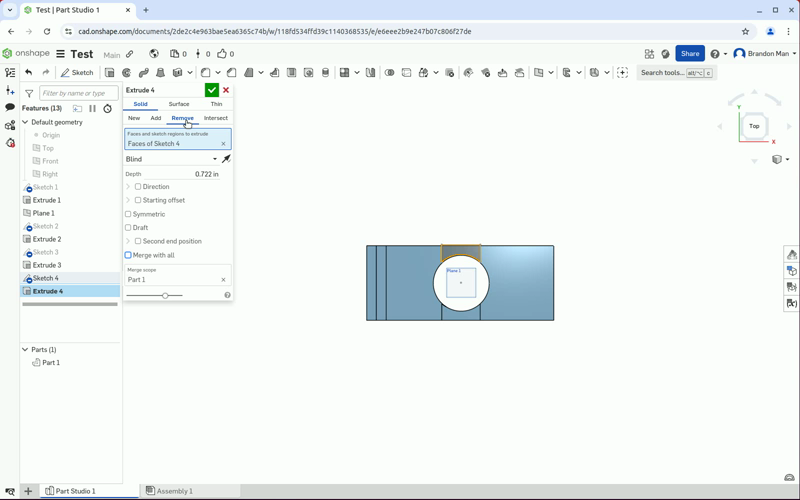
key(space)
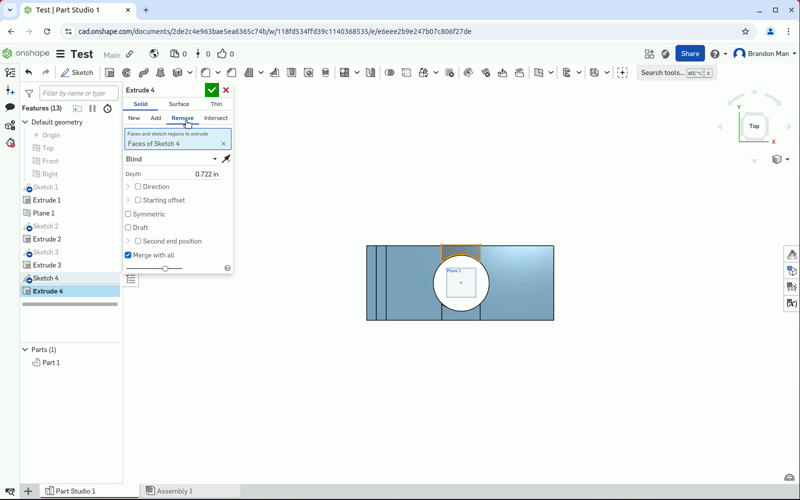
key(enter)
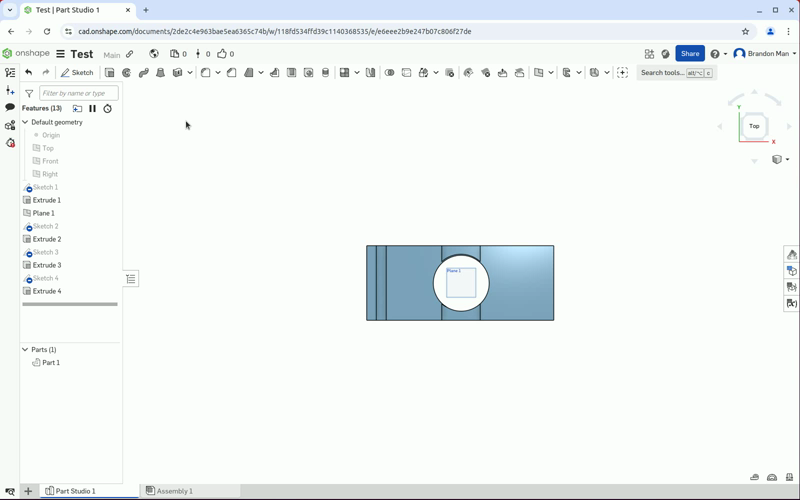
key(shift+h)
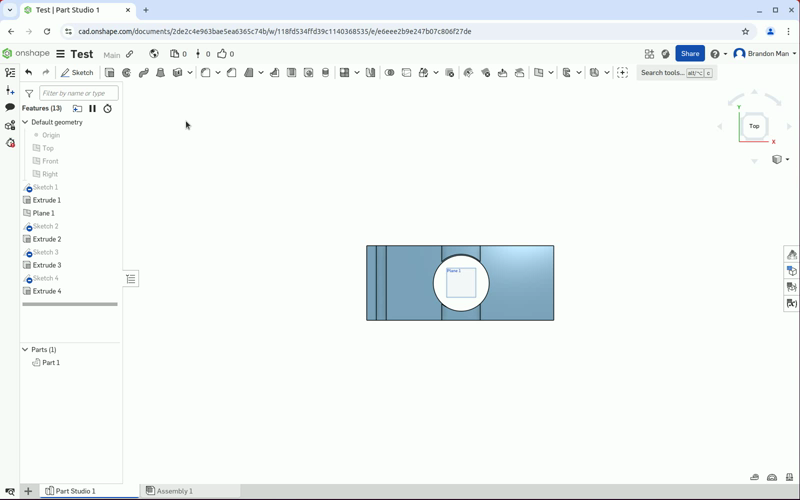
key(shift+h)
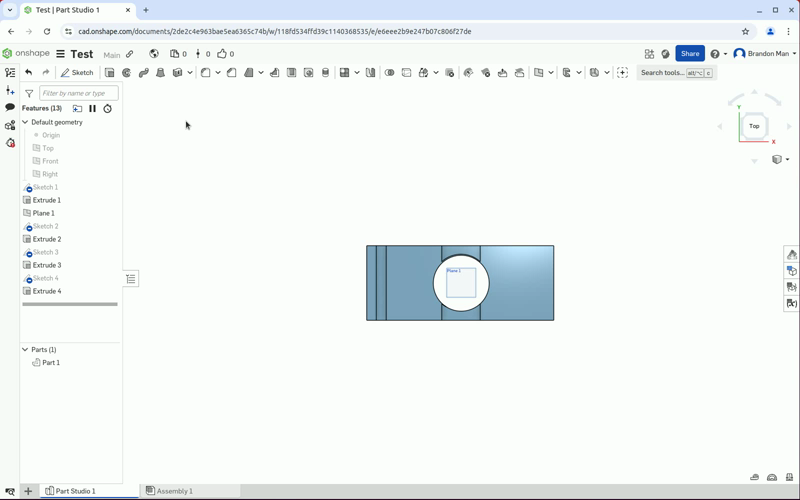
mouse_move(73, 189)
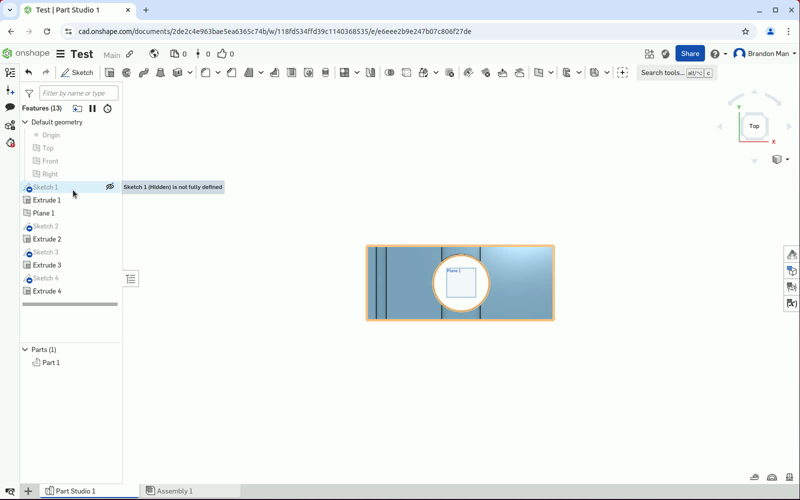
click(73, 189)
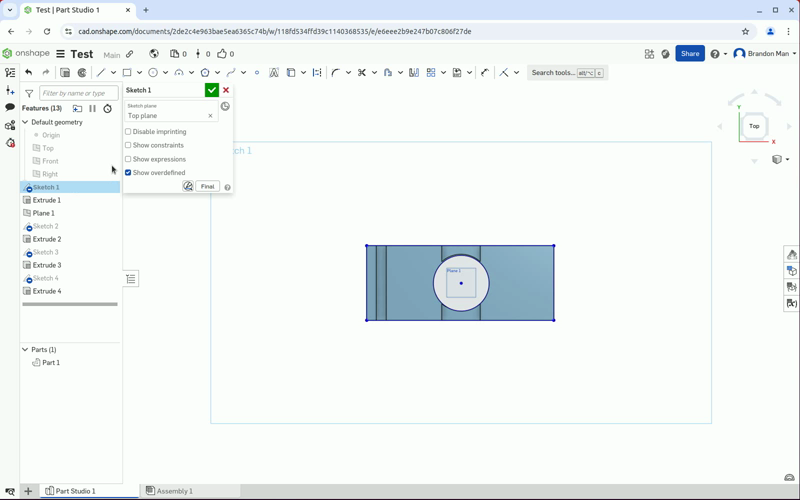
mouse_move(229, 92)
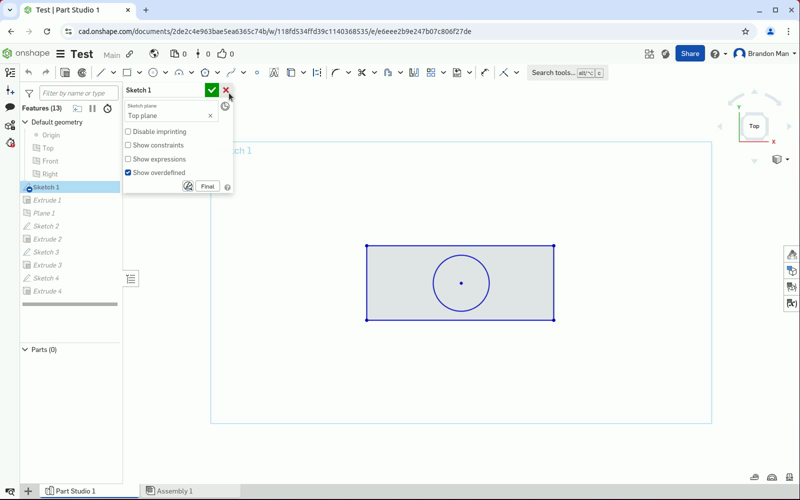
click(229, 92)
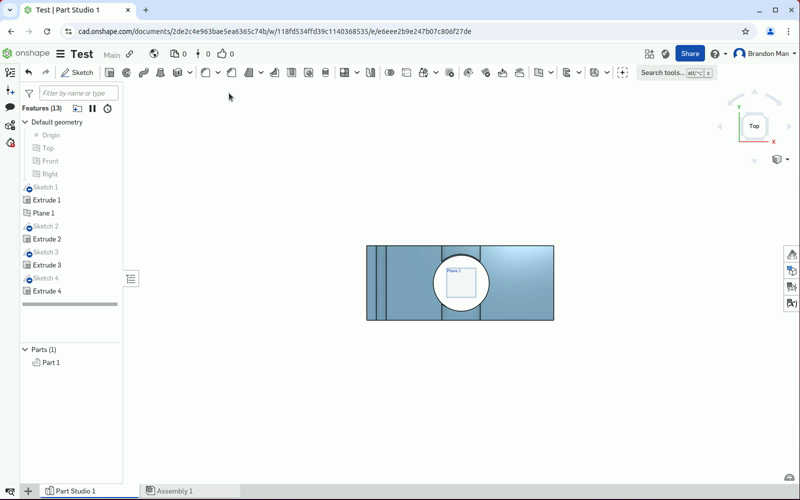
mouse_move(73, 352)
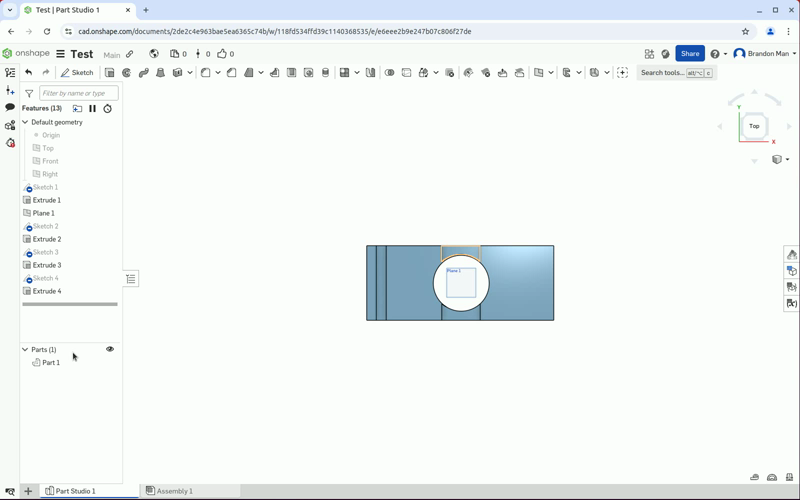
key(y)
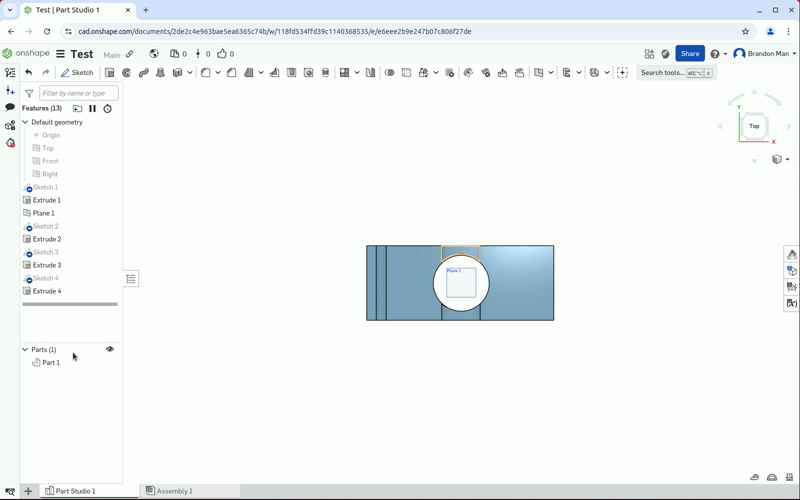
key(shift+p)
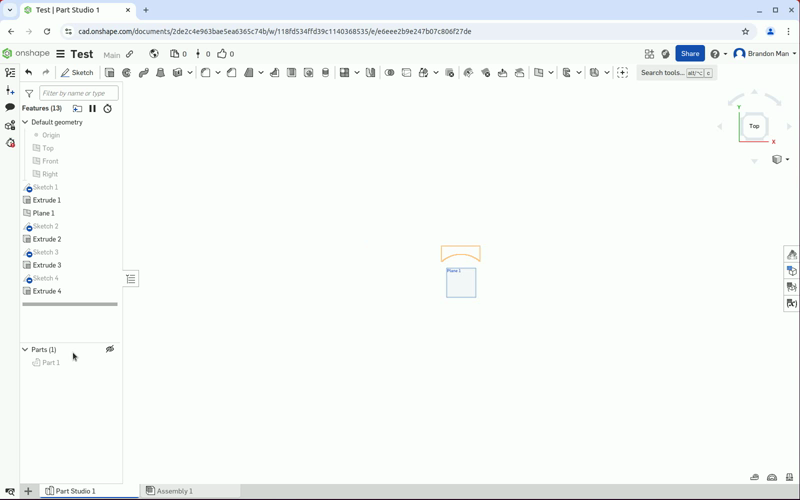
key(space)
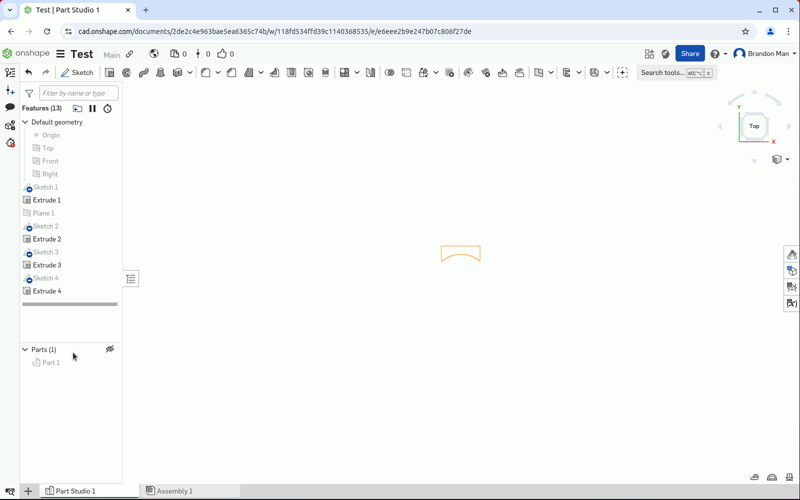
key_down(shift)
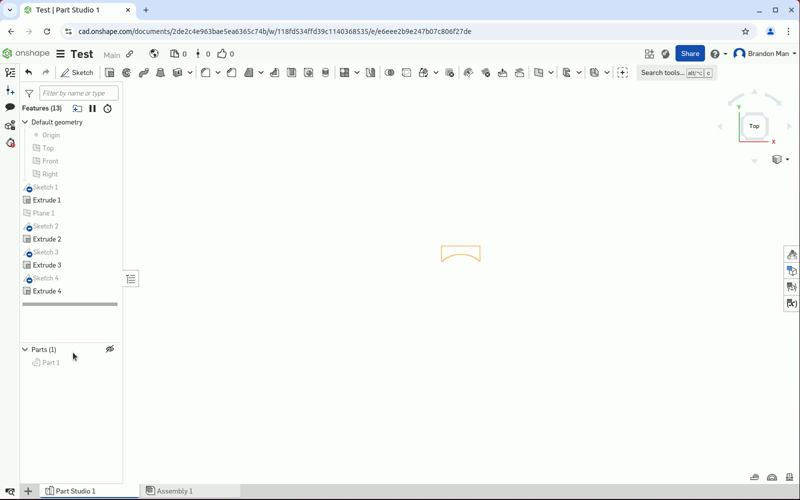
key(up)
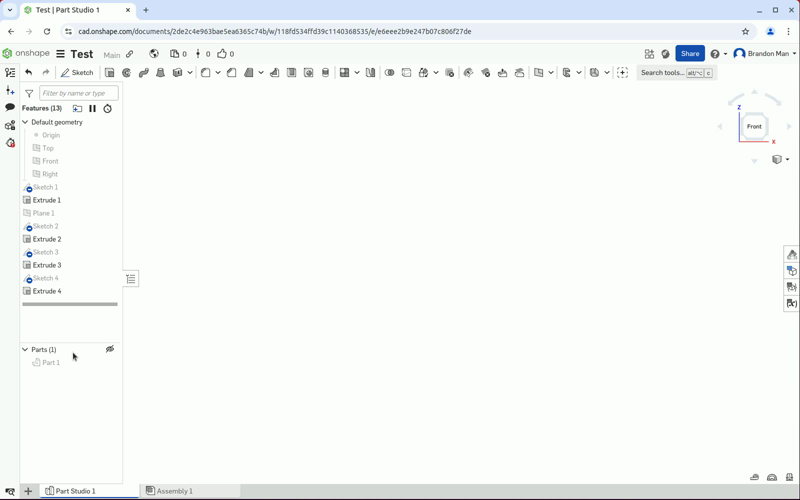
key_up(shift)
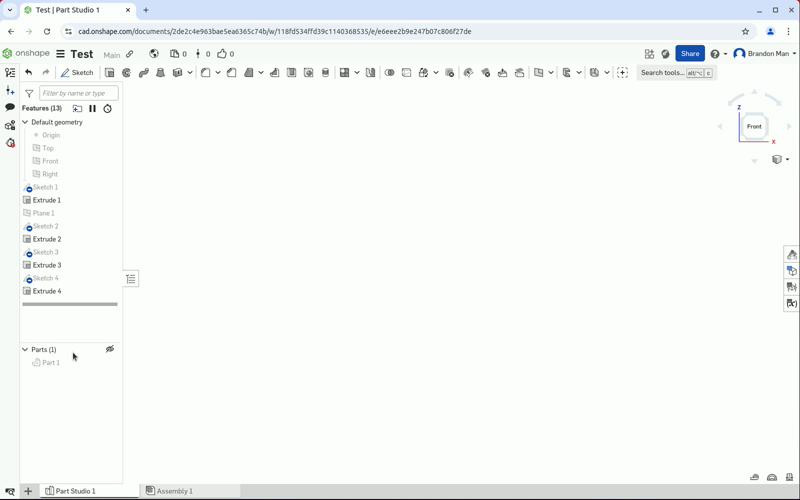
mouse_move(73, 352)
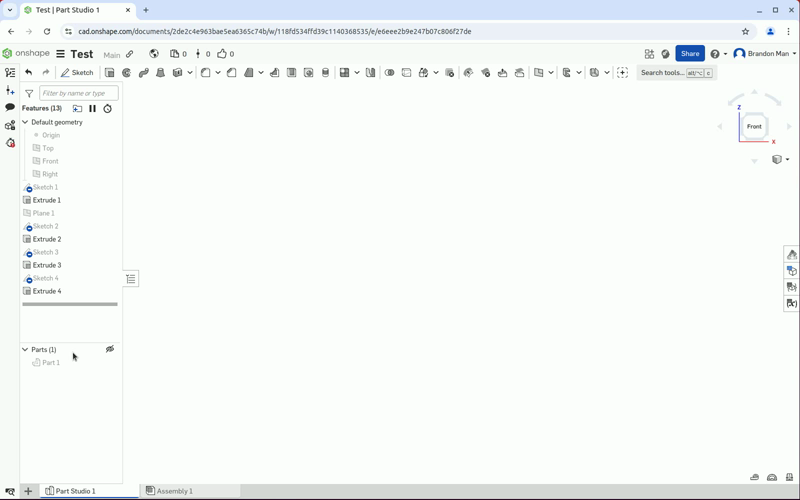
key(shift+y)
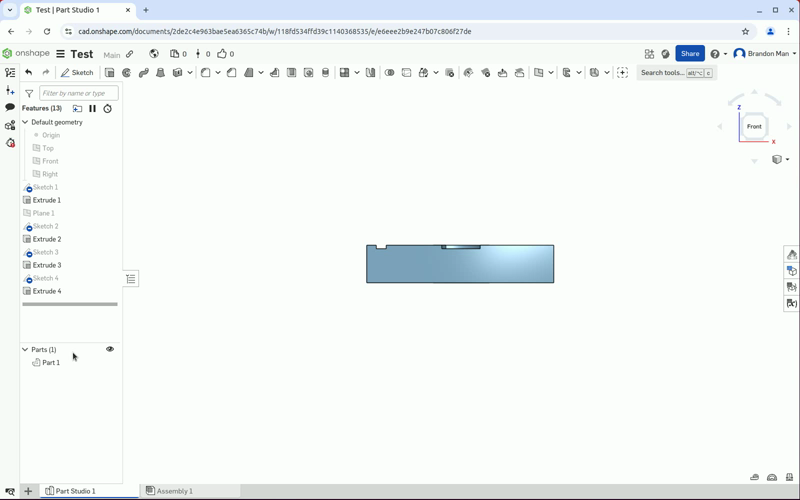
mouse_move(541, 75)
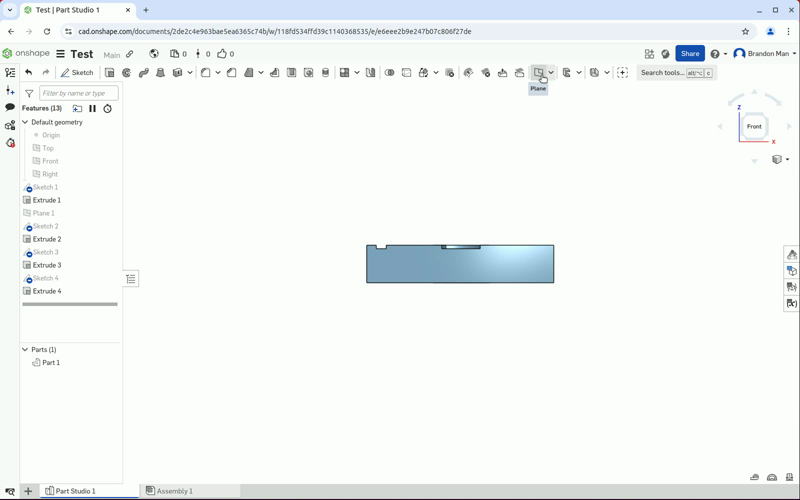
click(541, 75)
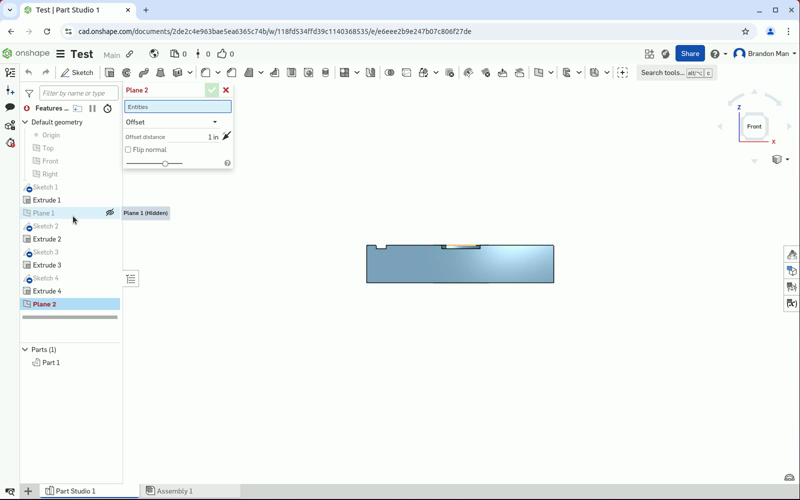
scroll(3)
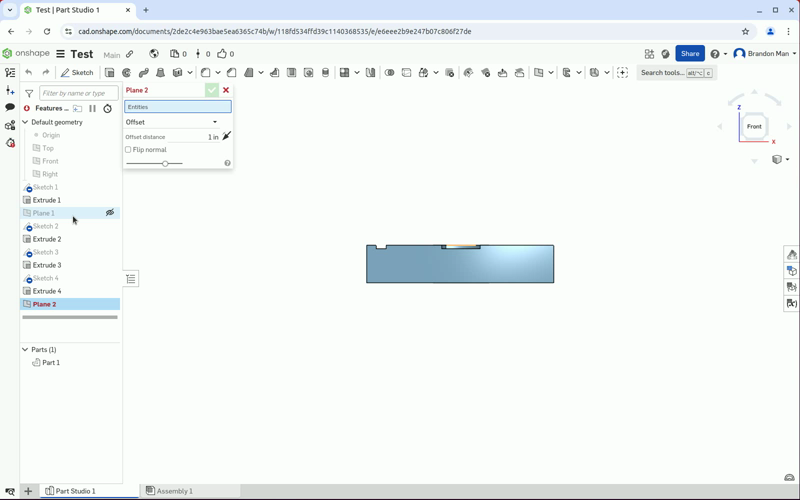
mouse_move(73, 163)
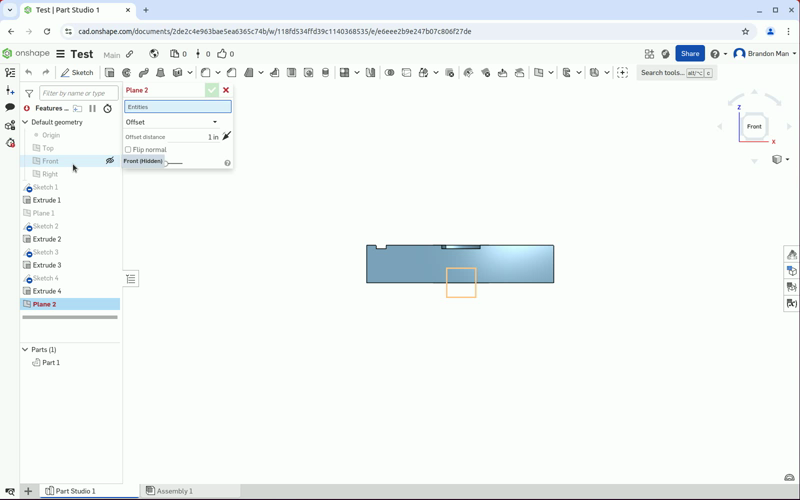
click(73, 163)
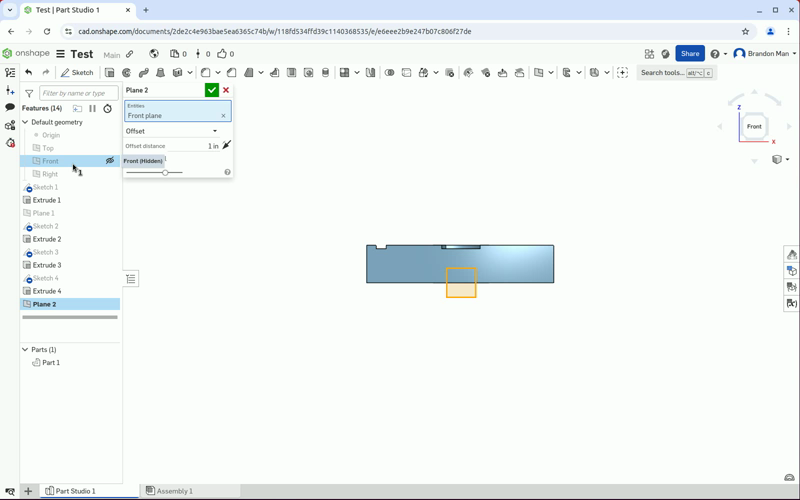
key(tab, 2)
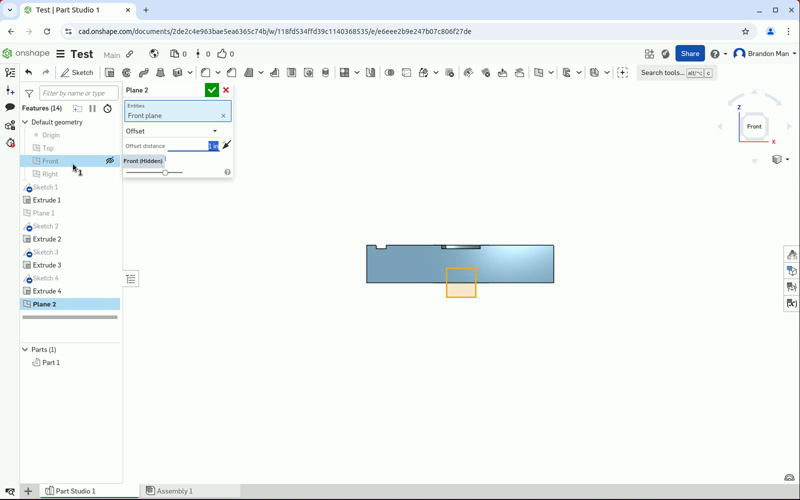
text(7.703)
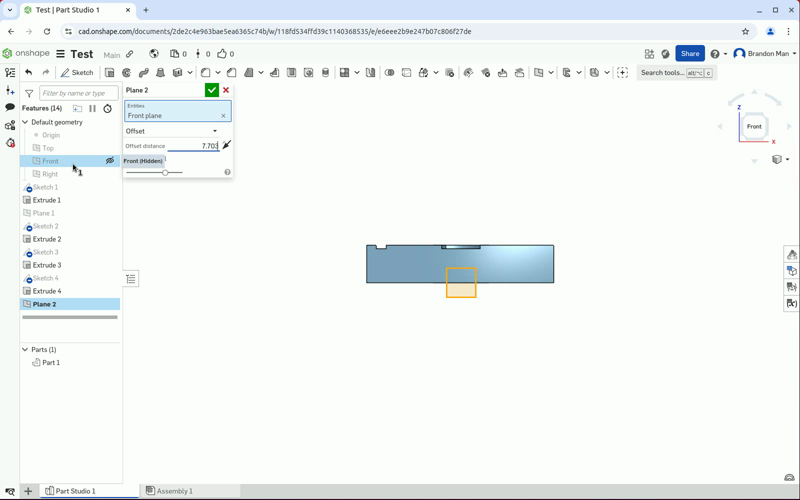
key(enter, 2)
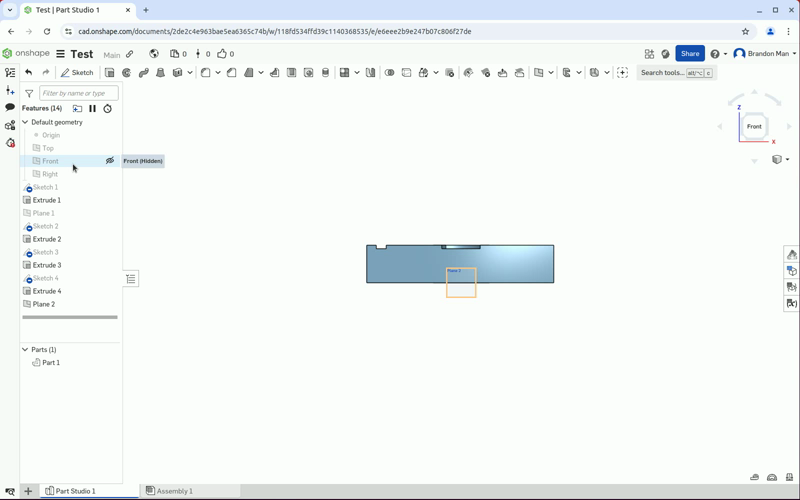
key(shift+s)
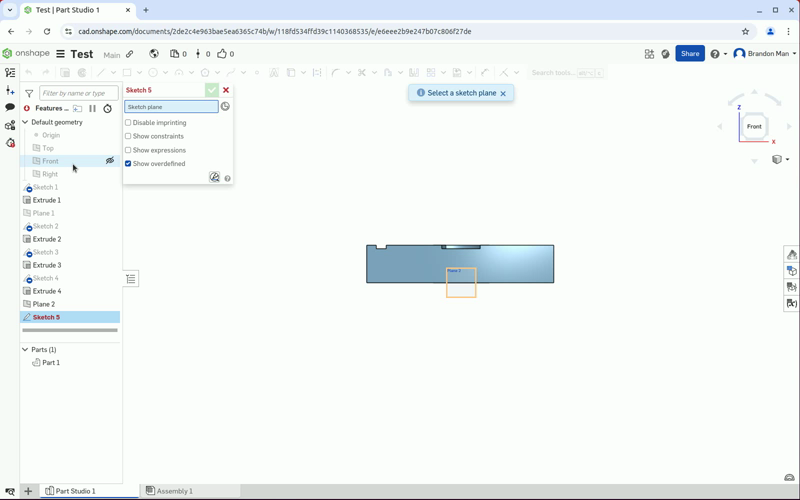
mouse_move(73, 306)
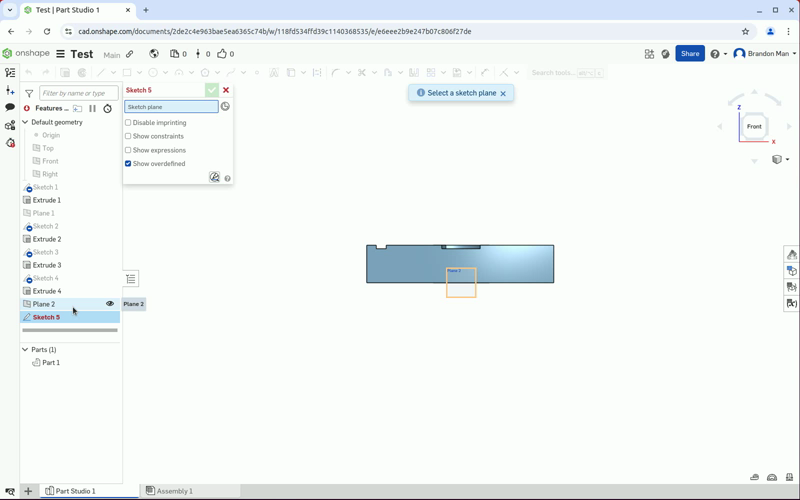
click(73, 306)
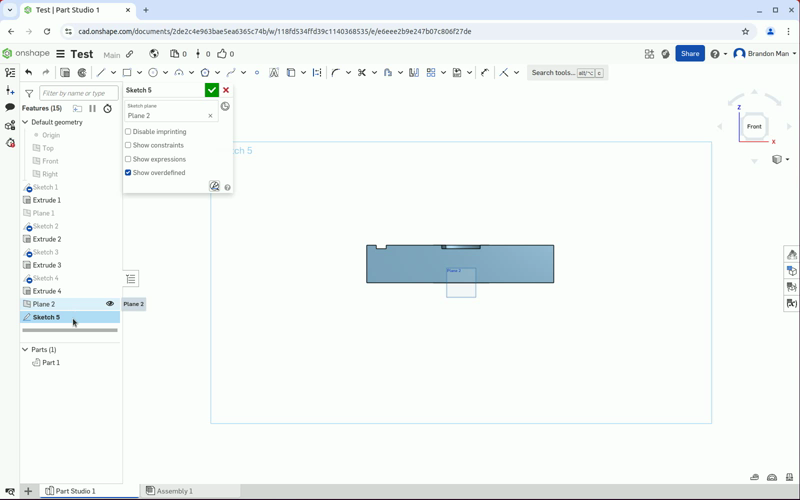
mouse_move(73, 352)
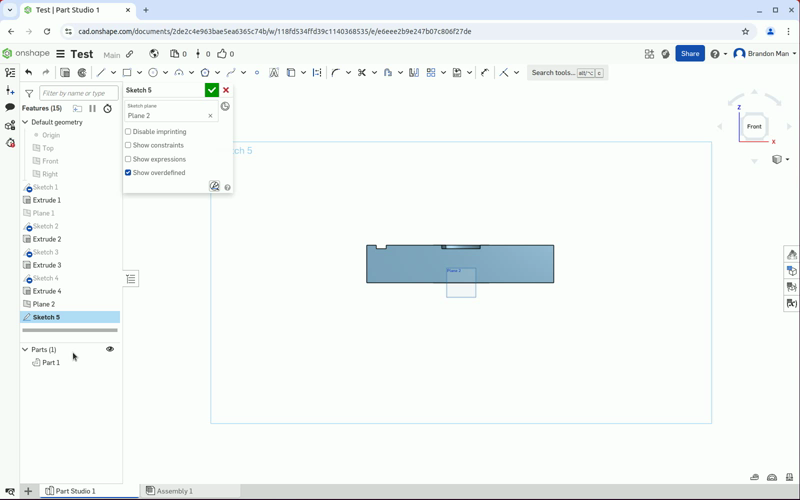
key(y)
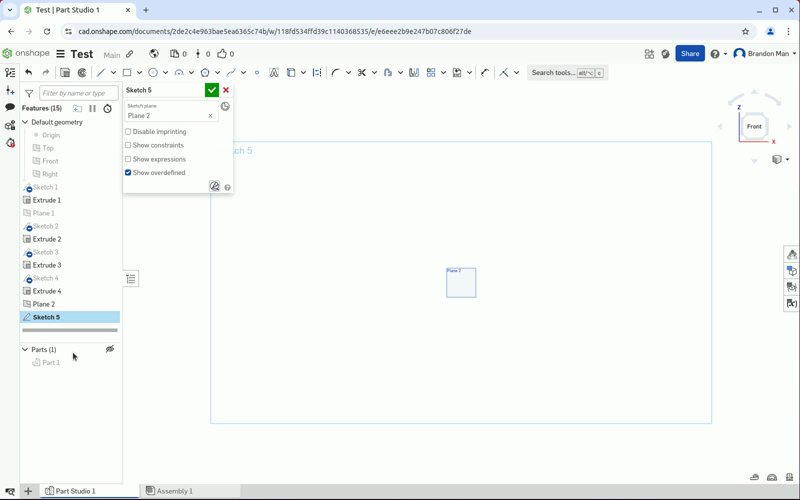
key(l)
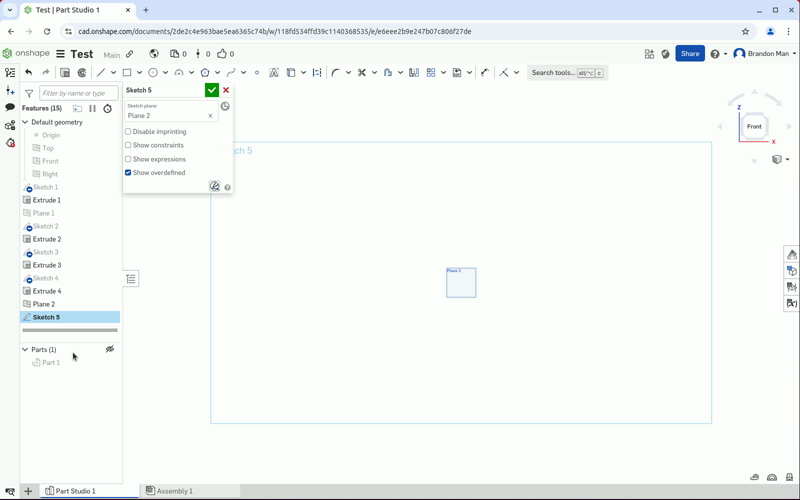
key_down(shift)
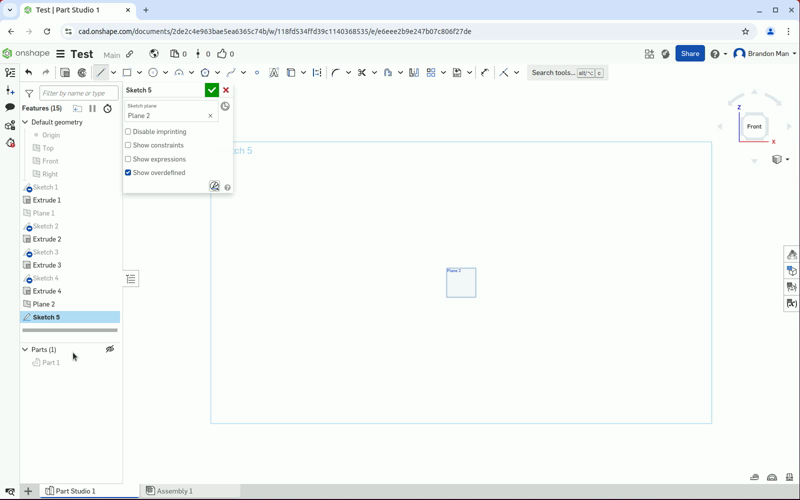
mouse_move(498, 261)
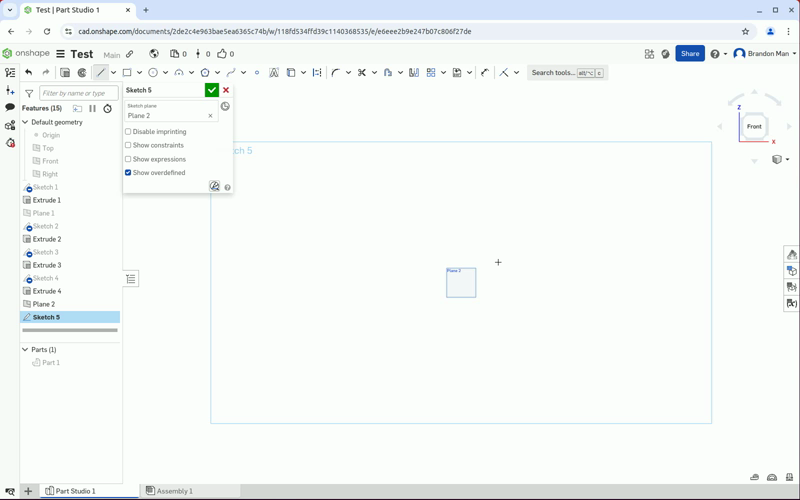
click(498, 261)
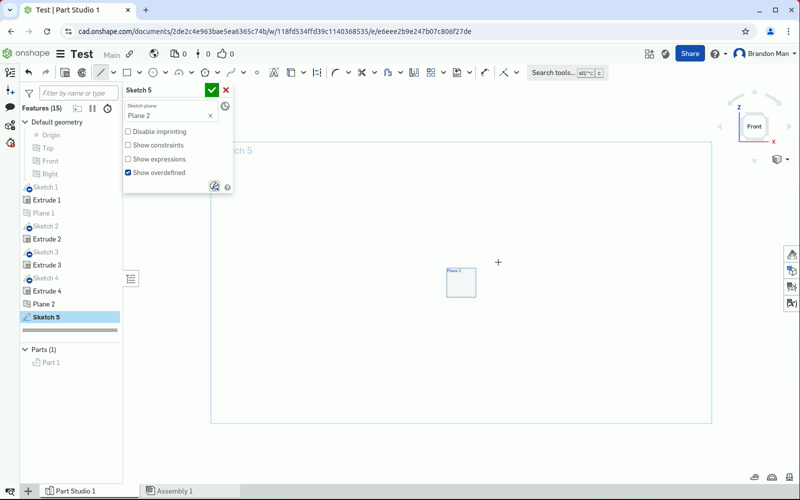
key_up(shift)
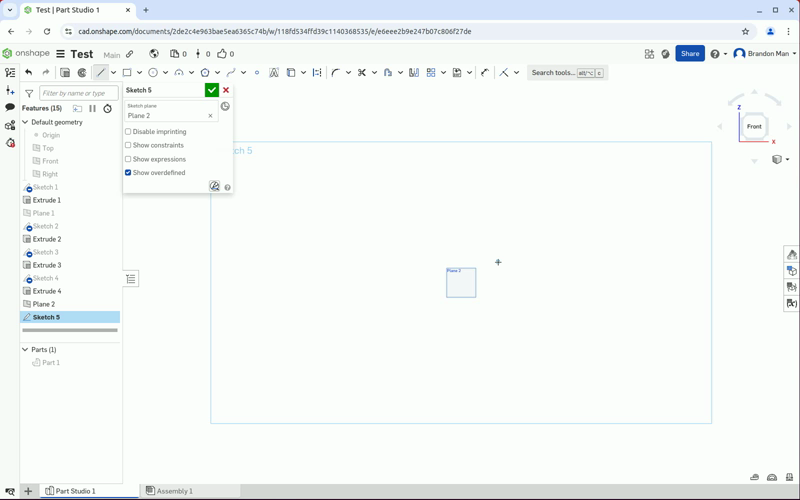
key_down(shift)
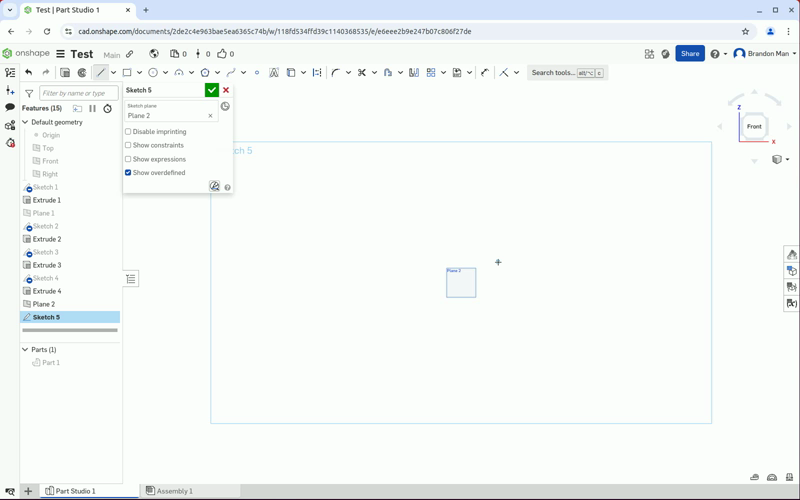
mouse_move(528, 261)
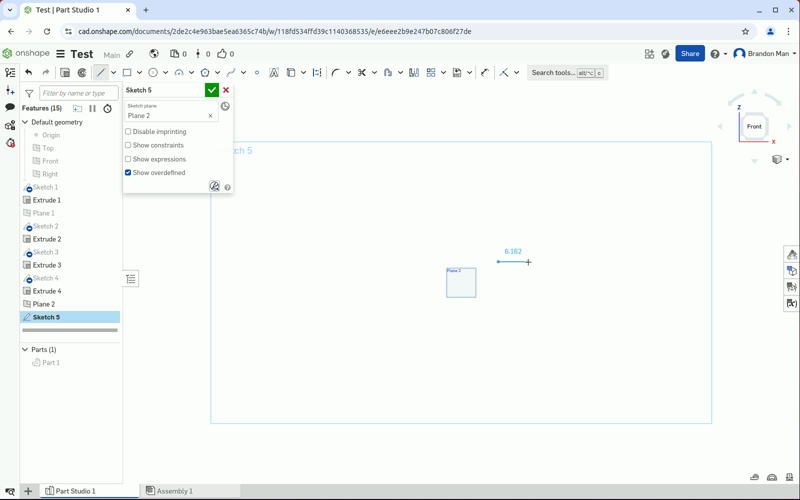
mouse_move(536, 261)
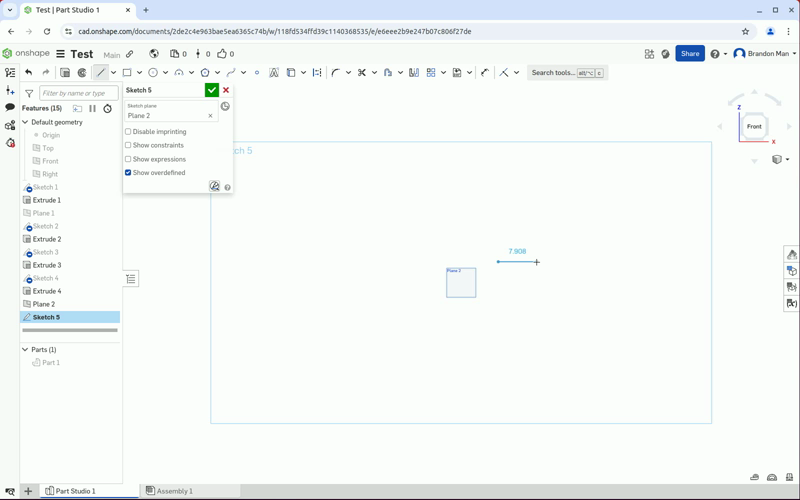
click(536, 261)
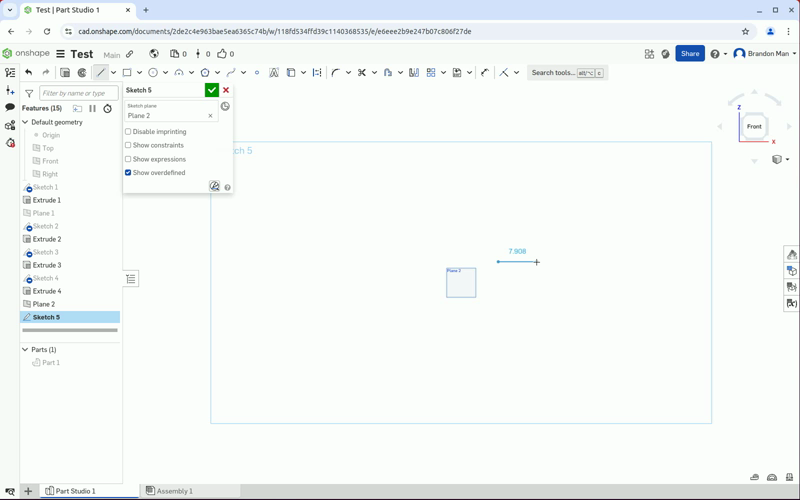
key_up(shift)
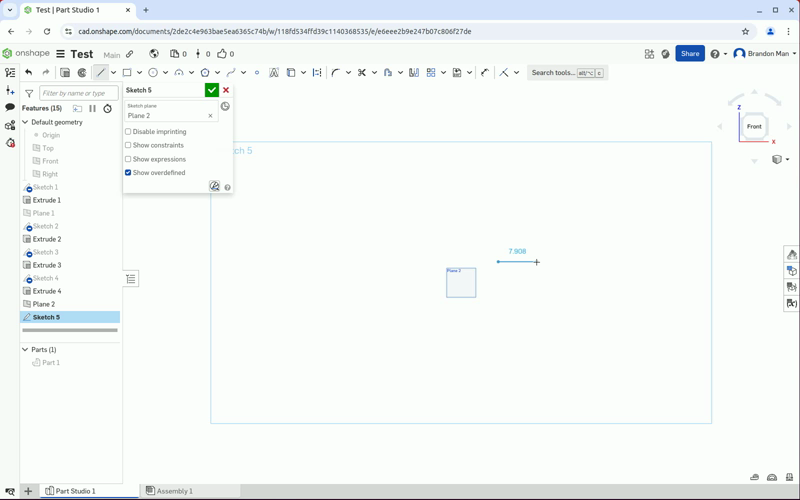
key_down(shift)
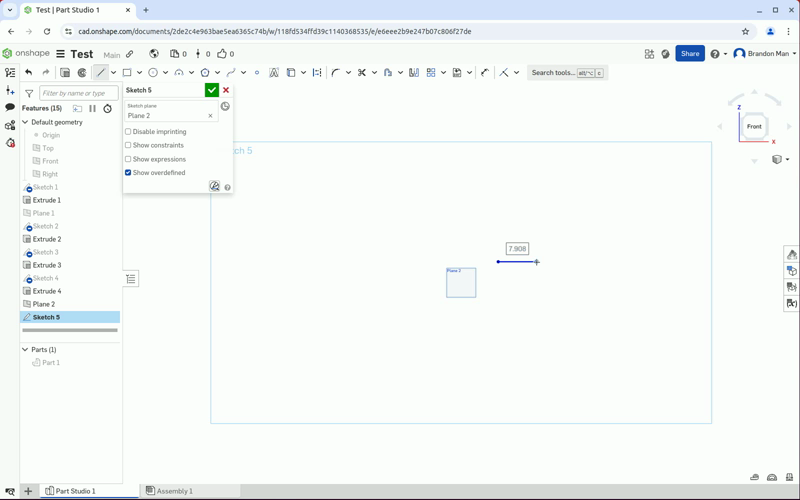
mouse_move(566, 261)
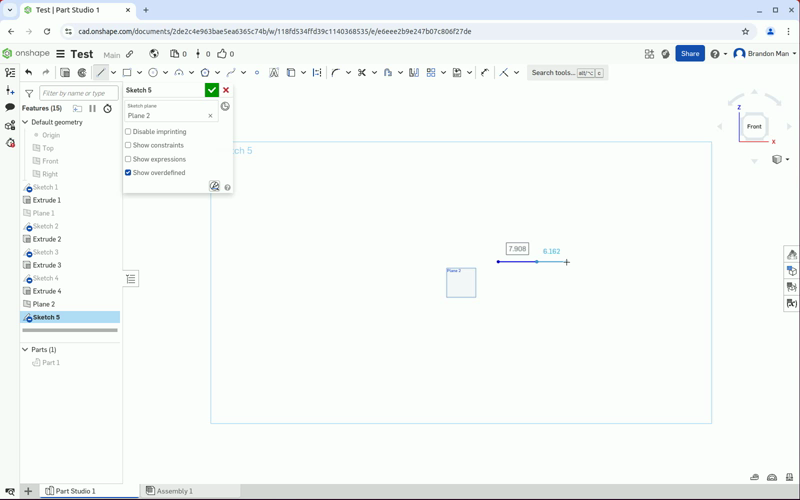
mouse_move(526, 245)
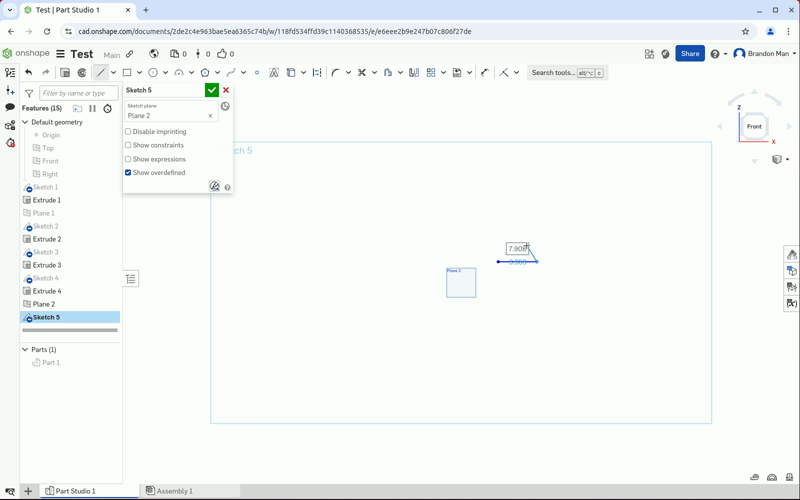
click(526, 245)
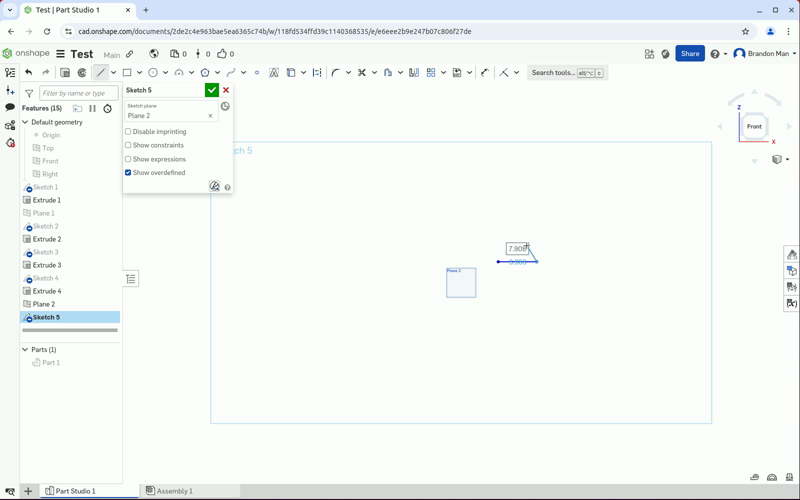
key_up(shift)
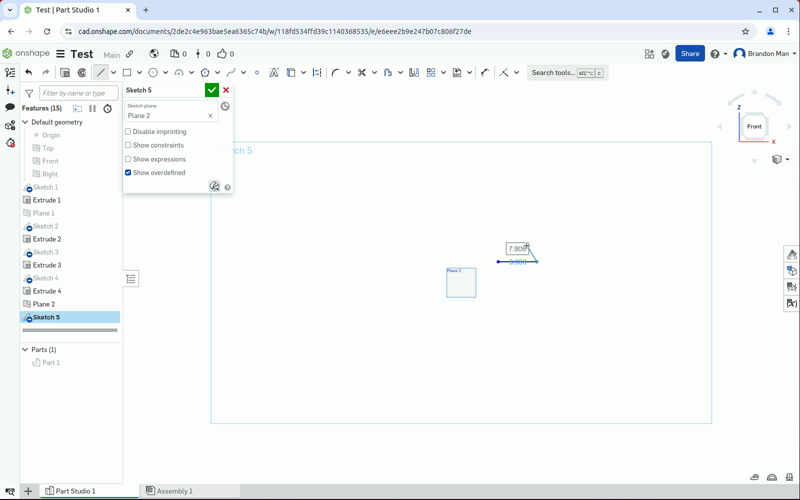
key_down(shift)
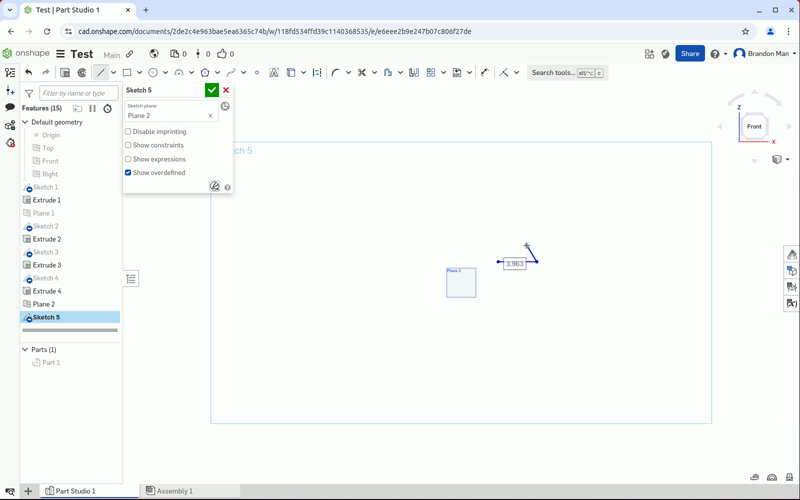
mouse_move(556, 245)
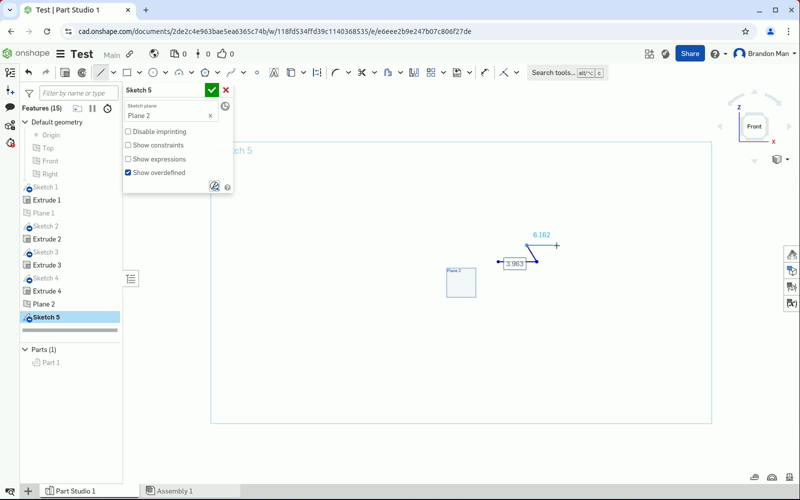
mouse_move(507, 245)
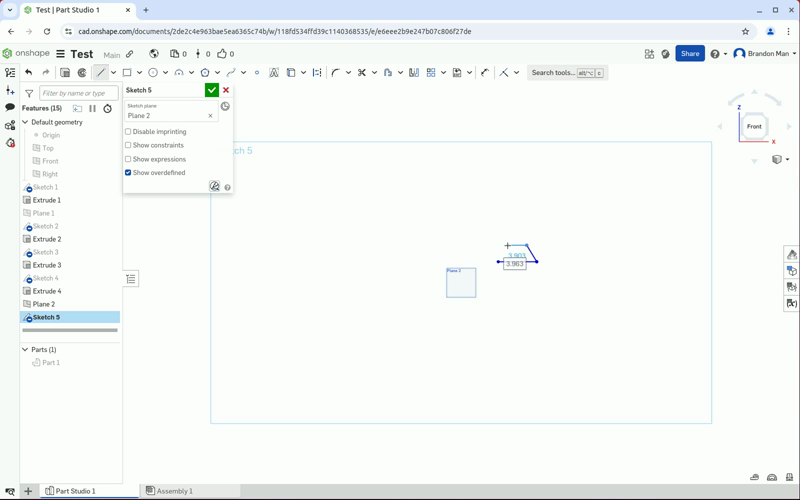
click(507, 245)
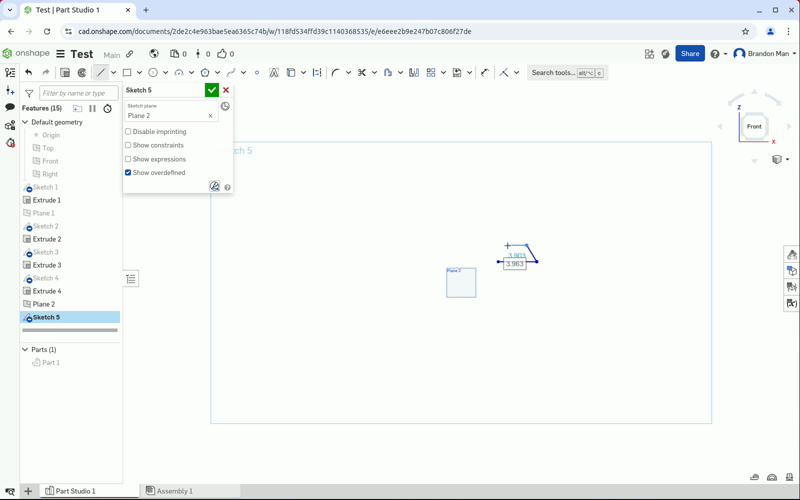
key_up(shift)
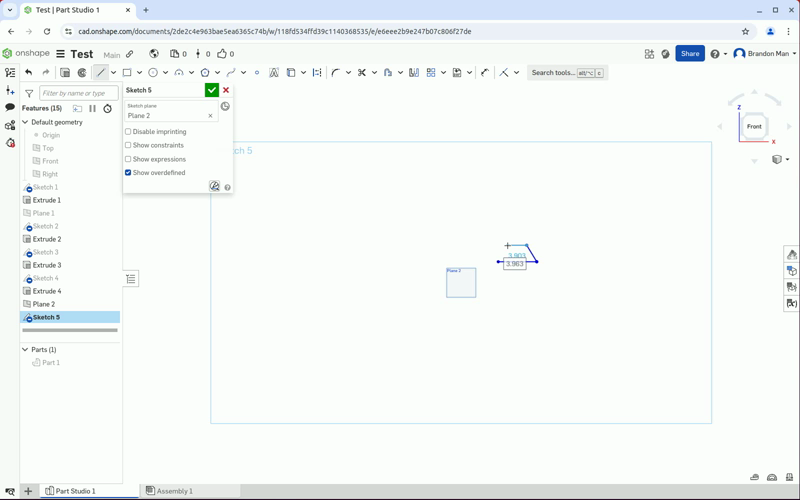
mouse_move(537, 245)
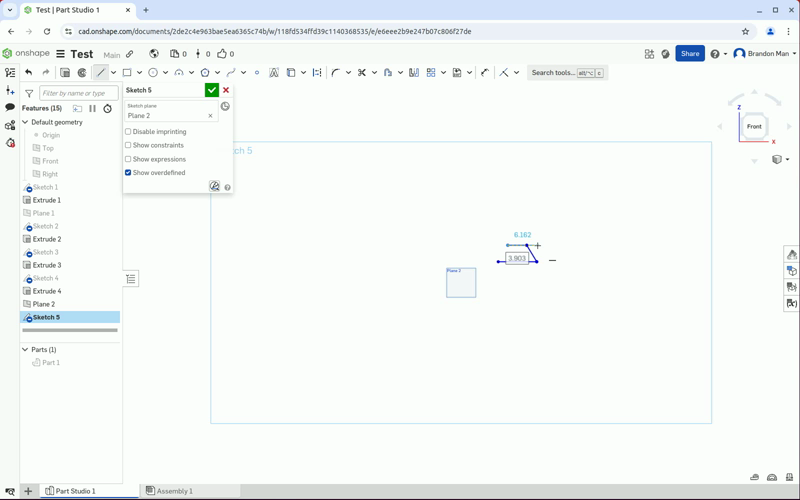
key_down(shift)
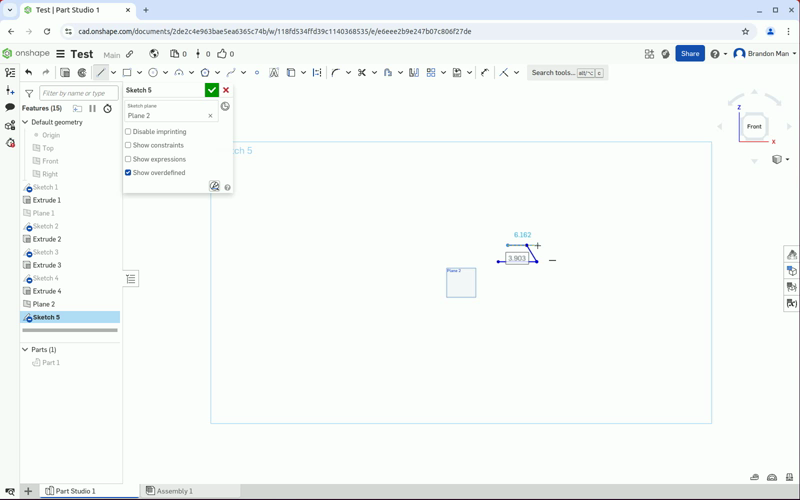
mouse_move(498, 261)
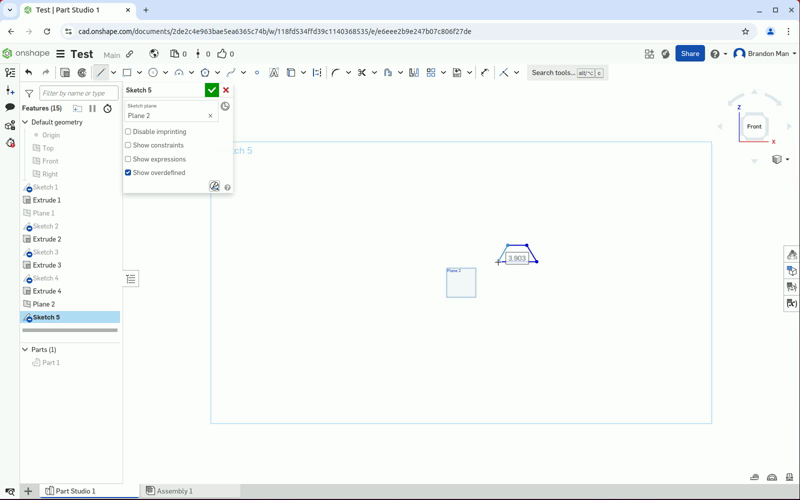
key_up(shift)
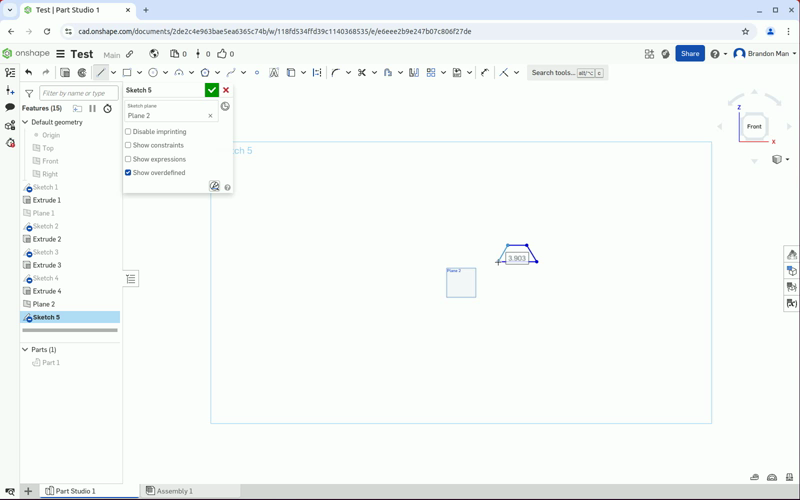
click(498, 261)
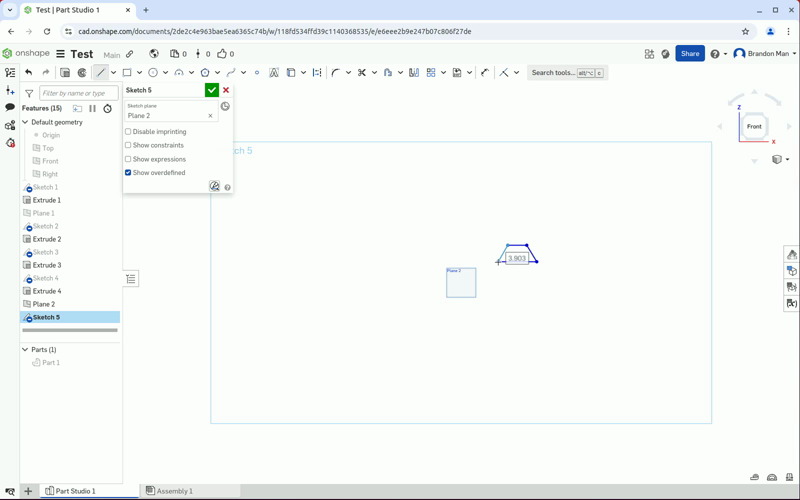
key(esc)
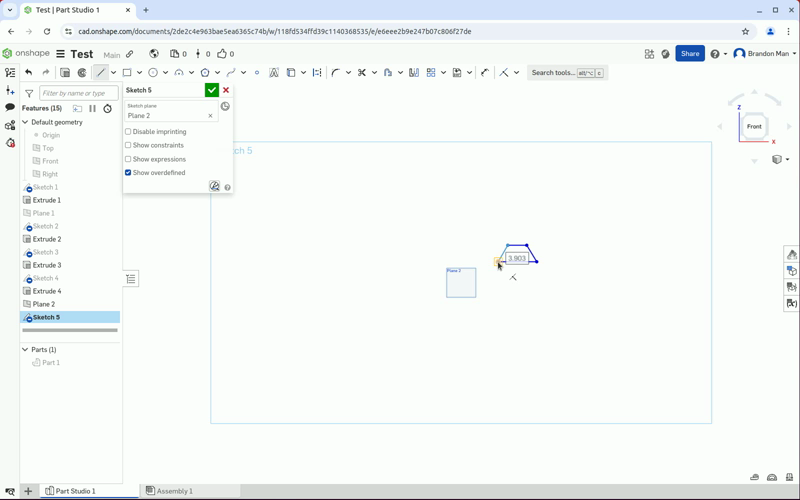
mouse_move(509, 256)
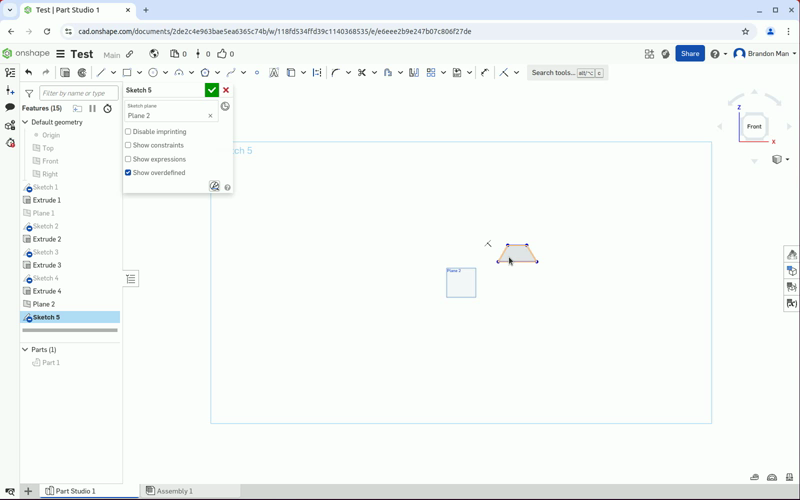
scroll(6)
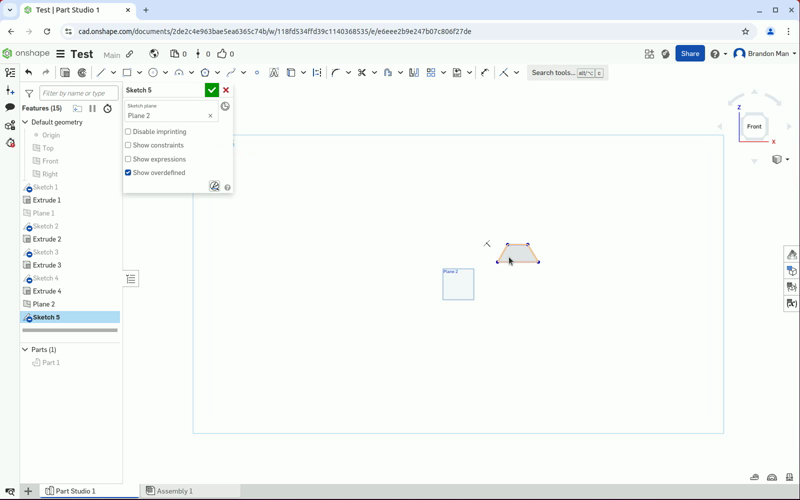
scroll(6)
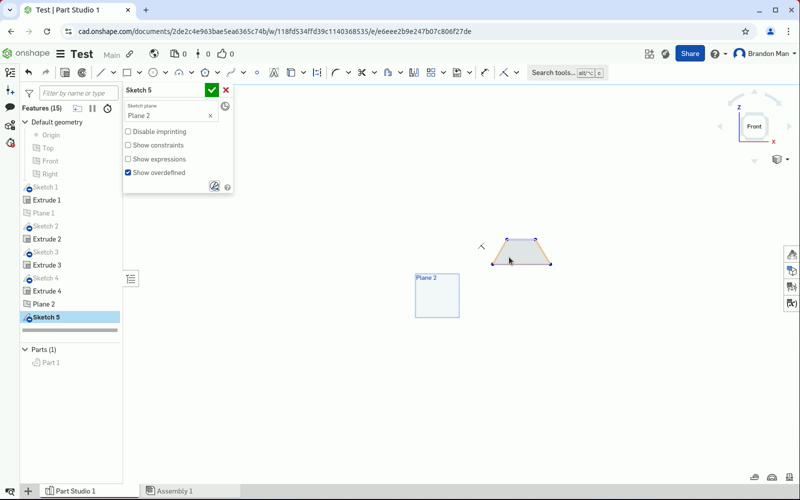
scroll(6)
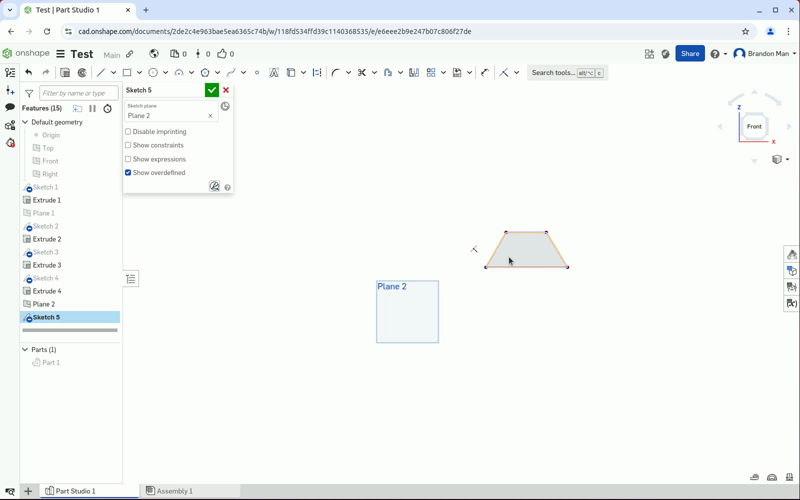
scroll(6)
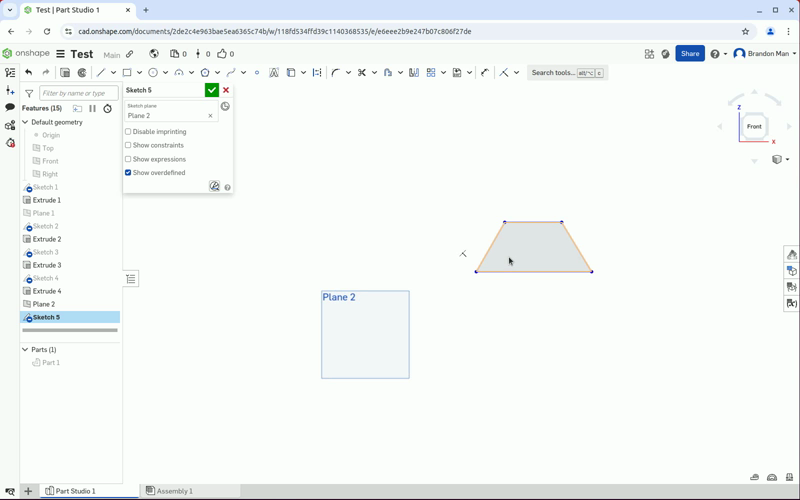
scroll(6)
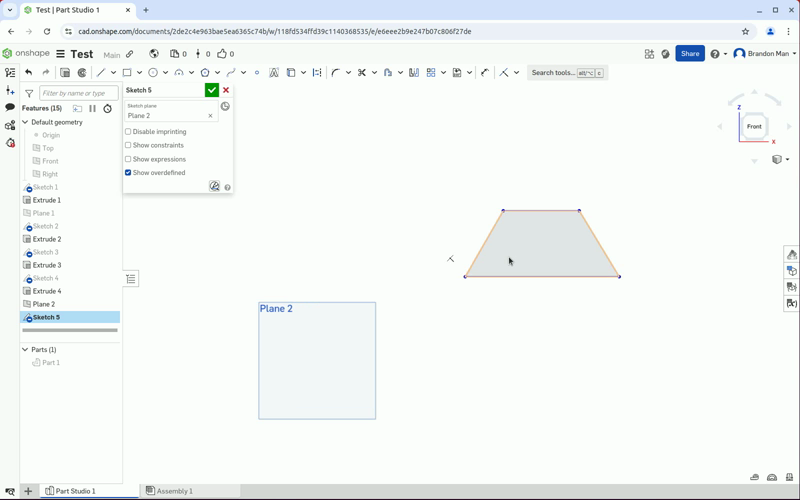
scroll(6)
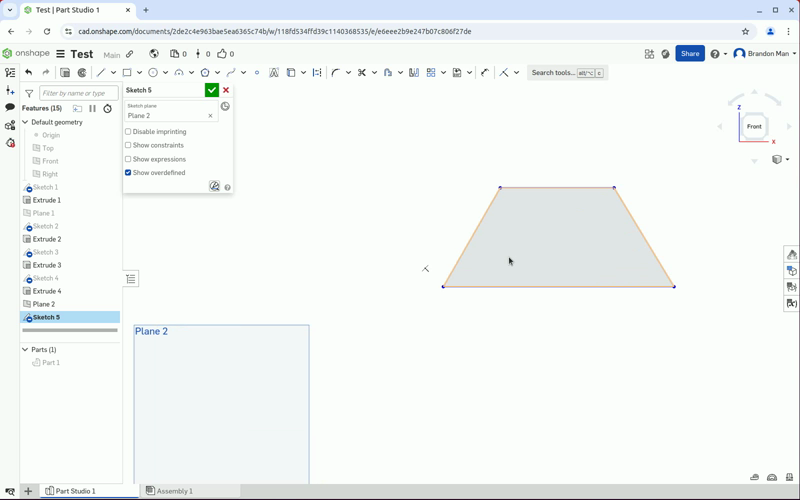
scroll(6)
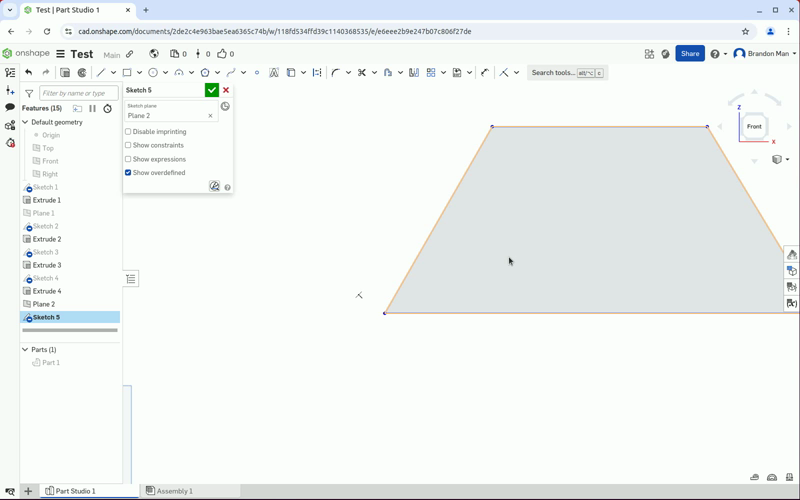
click(509, 256)
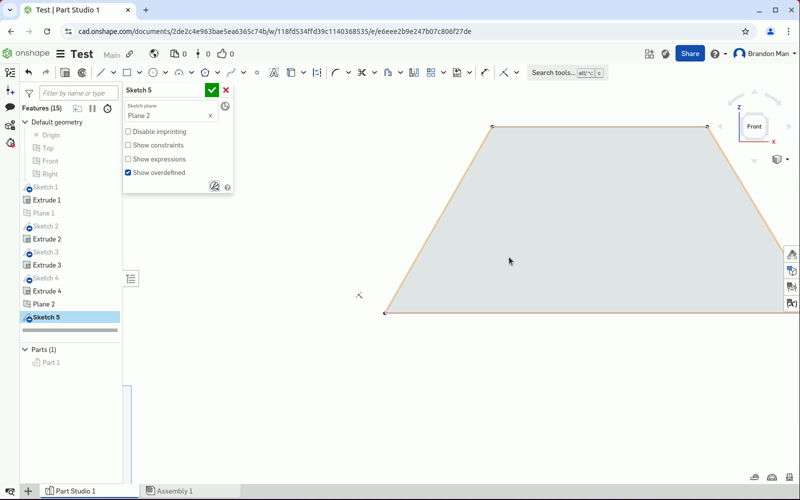
scroll(-6)
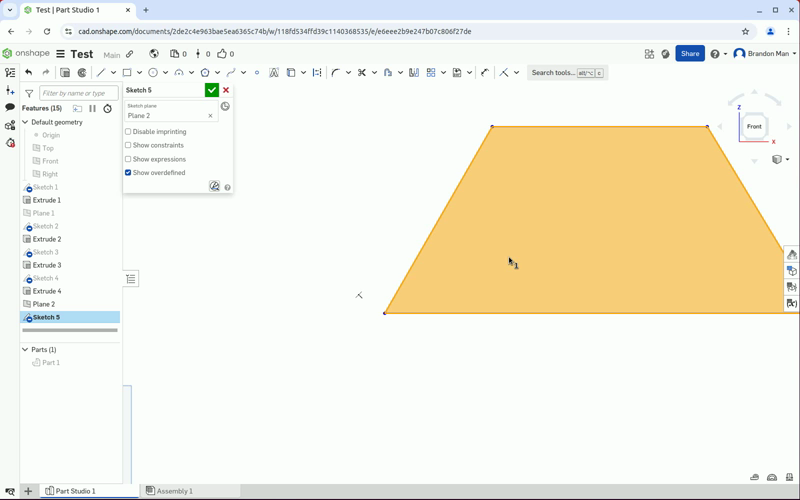
scroll(-6)
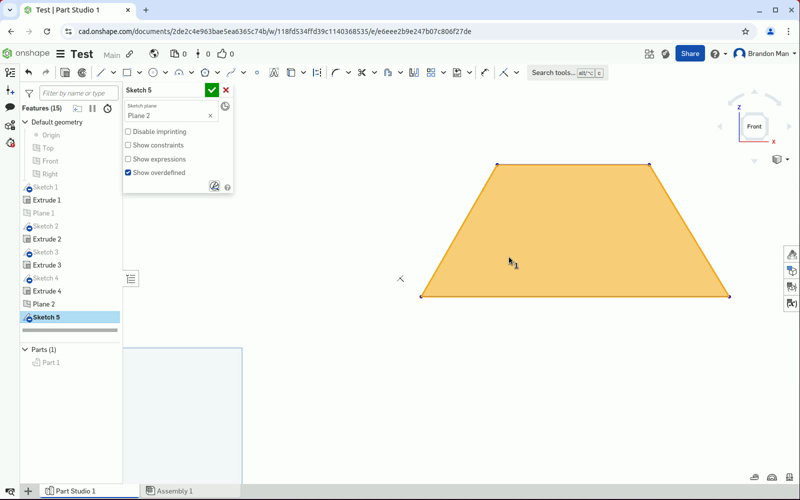
scroll(-6)
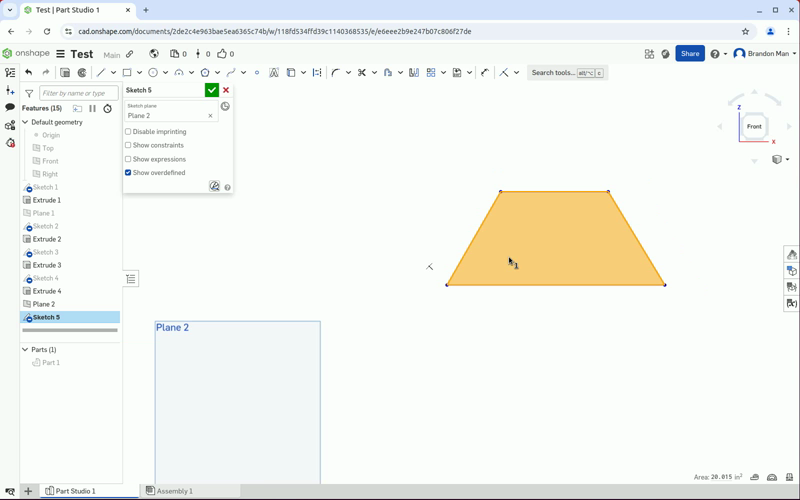
scroll(-6)
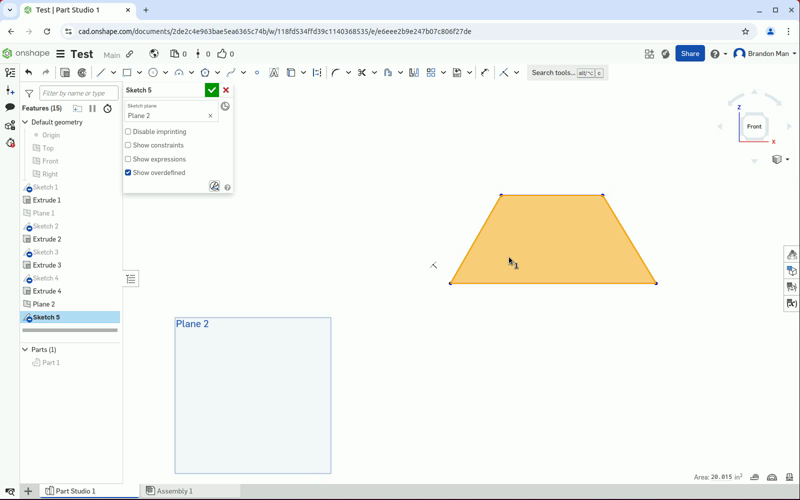
scroll(-6)
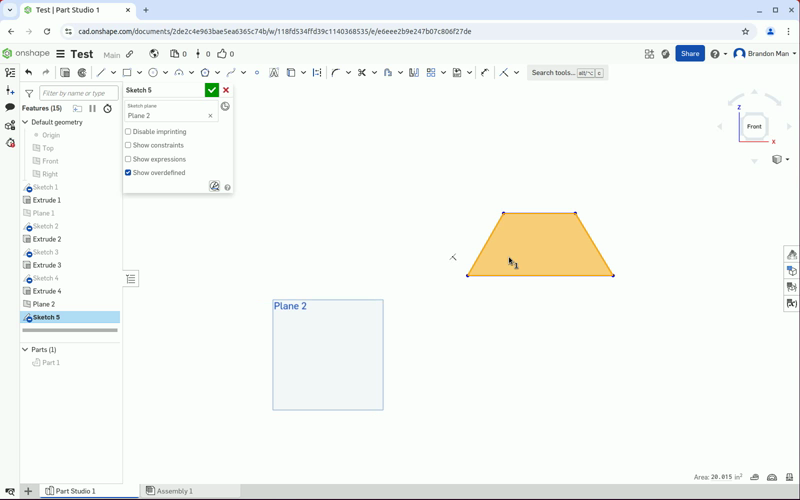
scroll(-6)
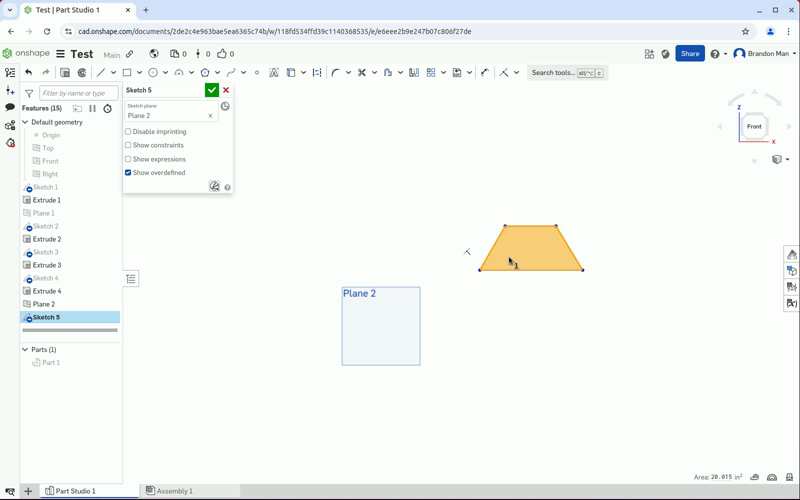
scroll(-6)
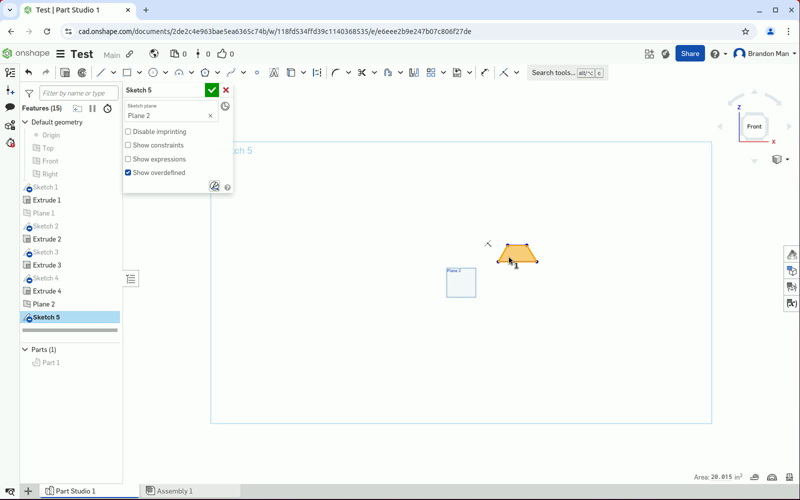
mouse_move(73, 352)
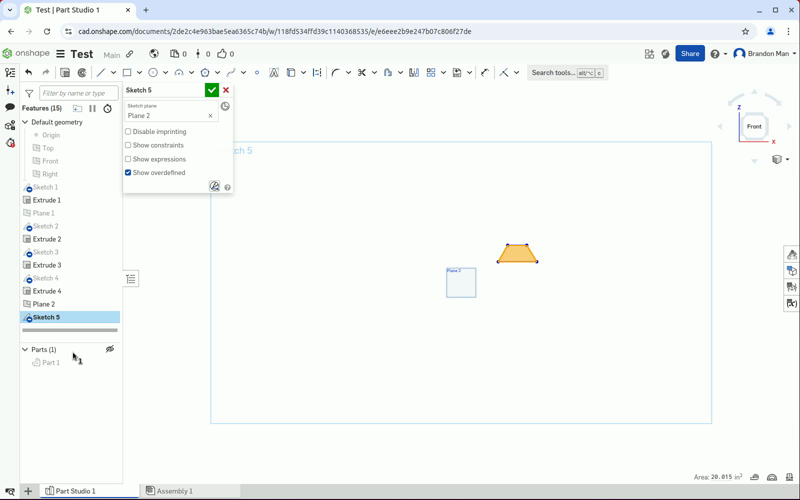
key(shift+y)
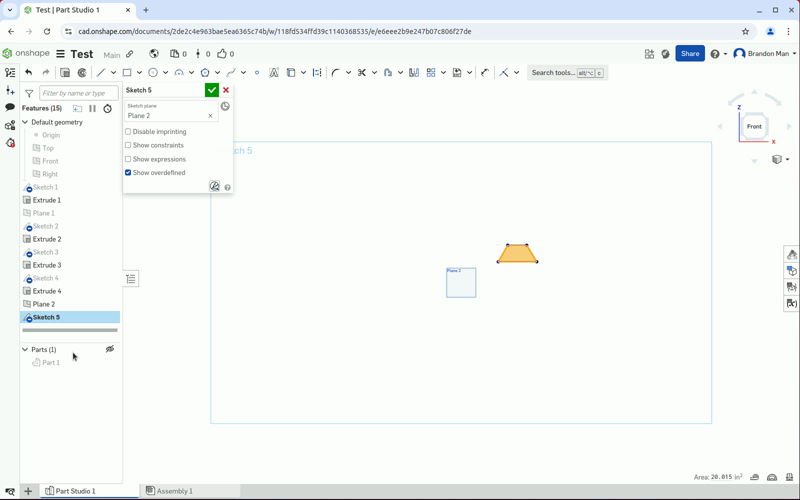
key(shift+e)
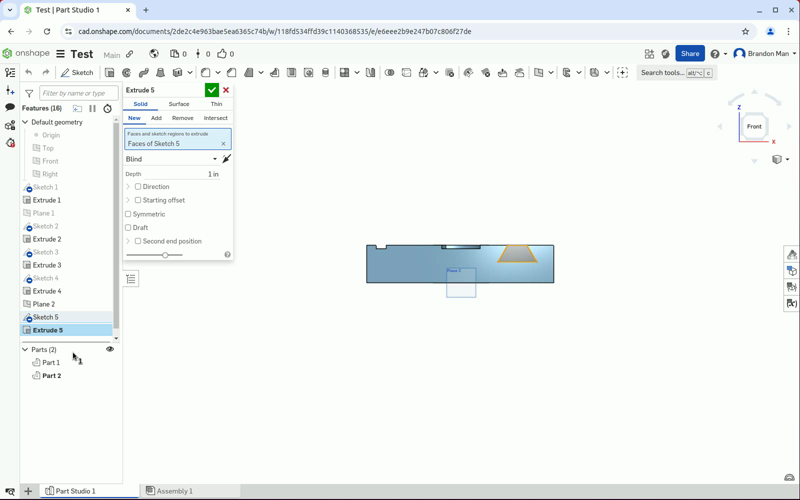
mouse_move(143, 106)
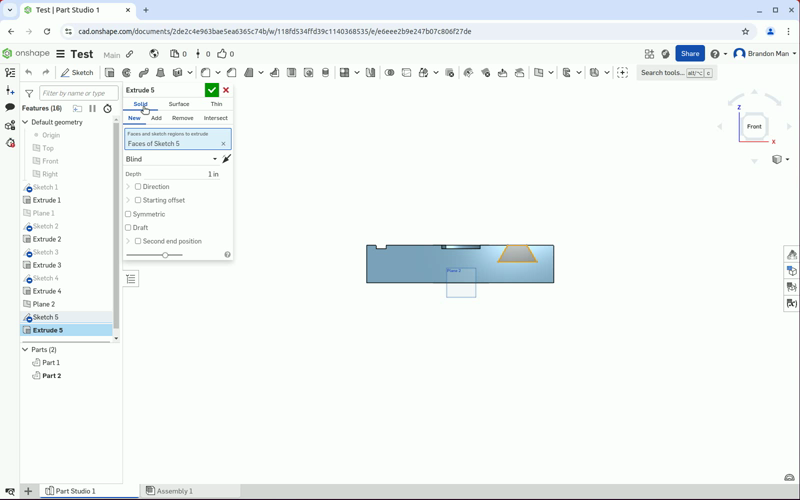
click(143, 106)
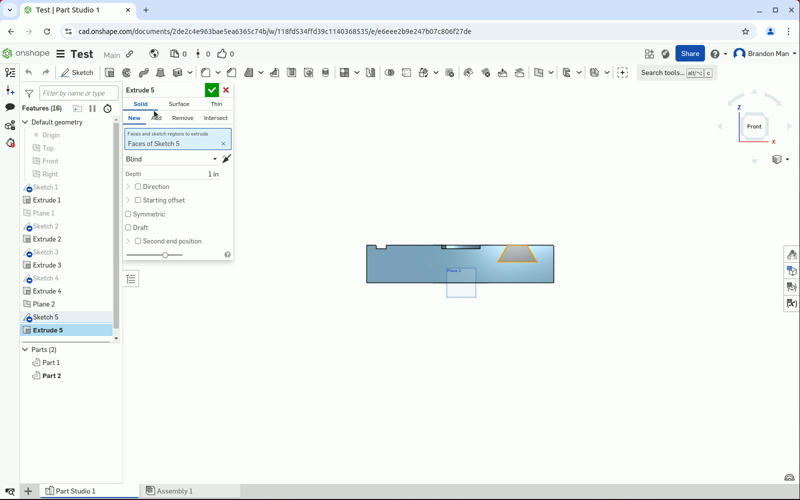
mouse_move(186, 120)
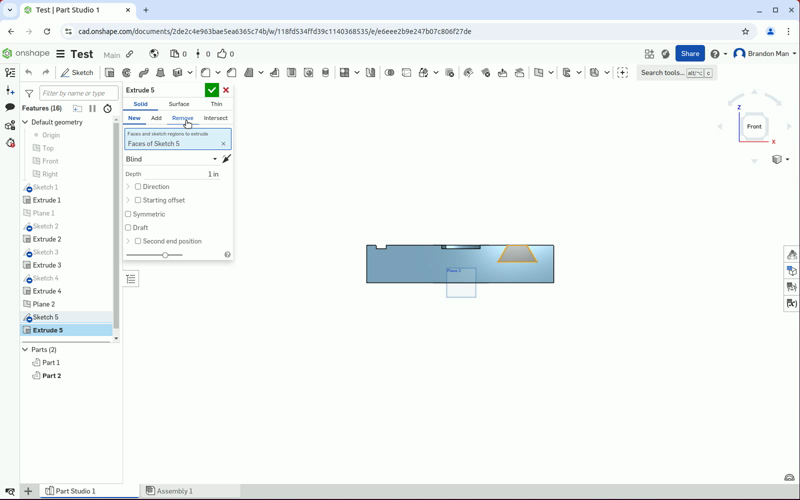
click(186, 120)
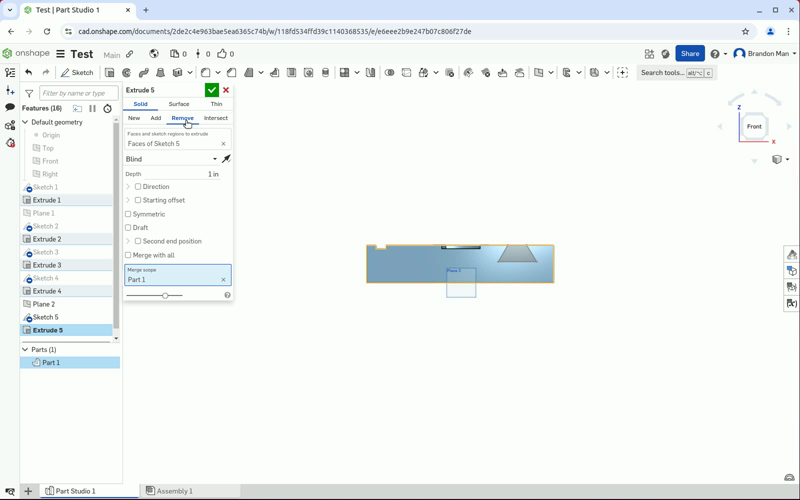
key(tab, 4)
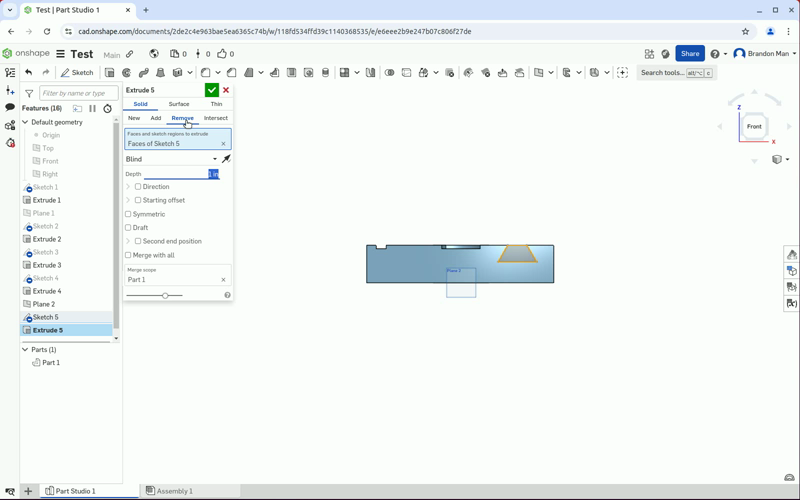
text(20.46)
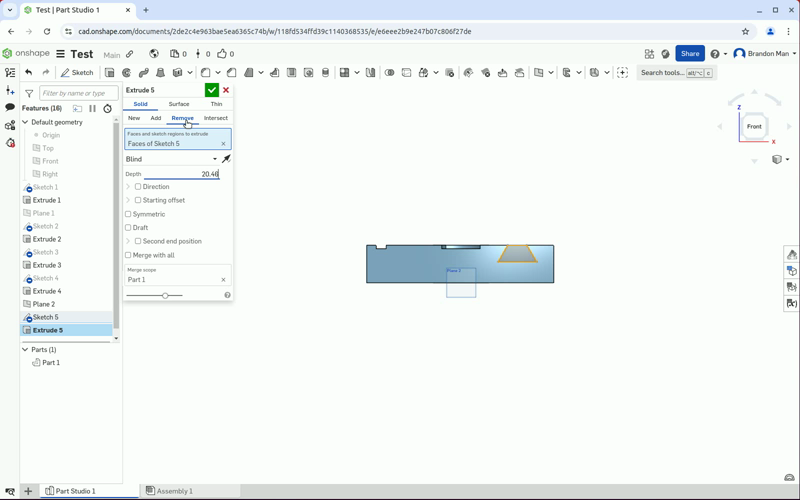
key(tab, 6)
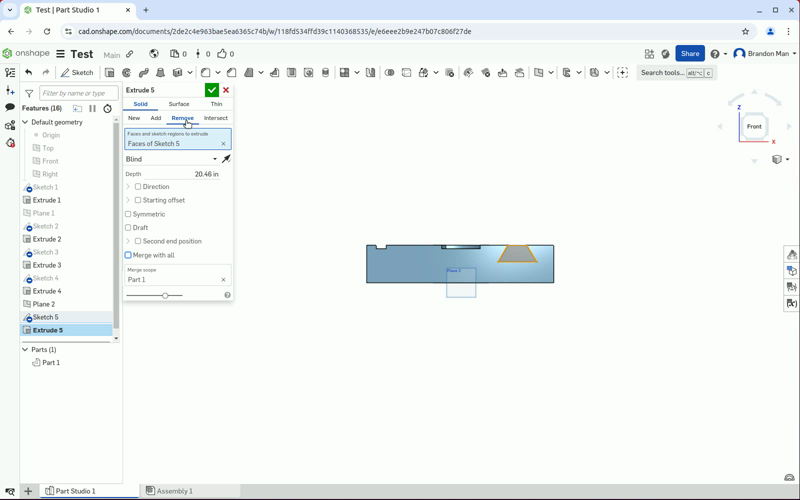
key(space)
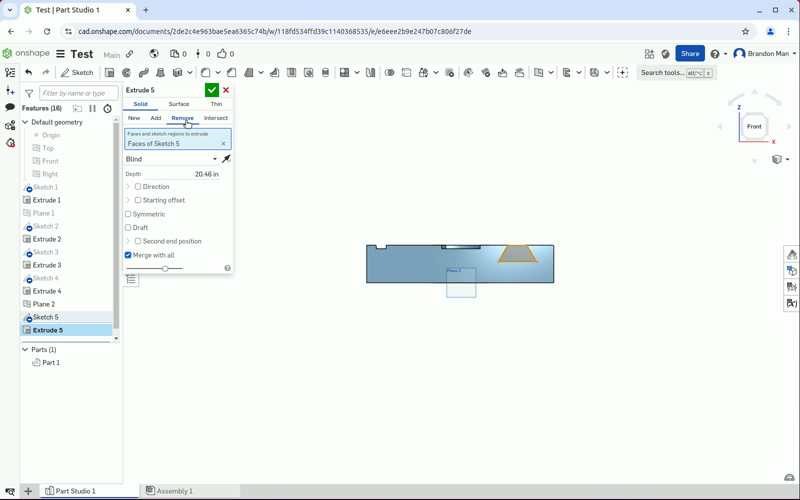
key(enter)
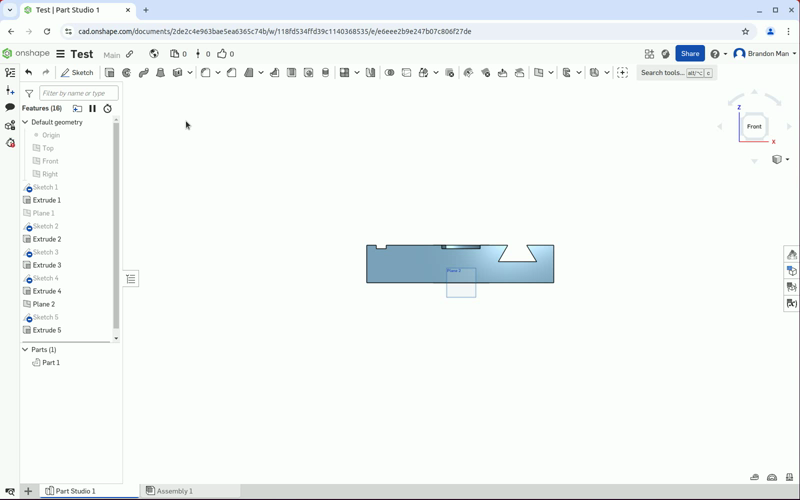
key(shift+h)
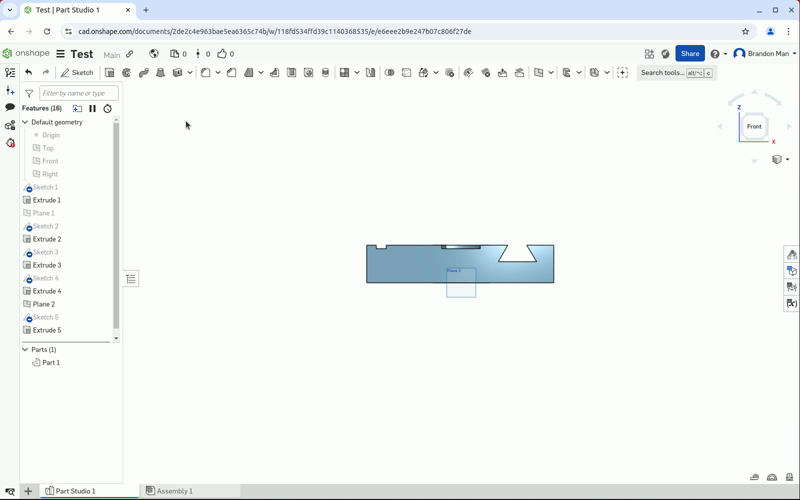
key(shift+h)
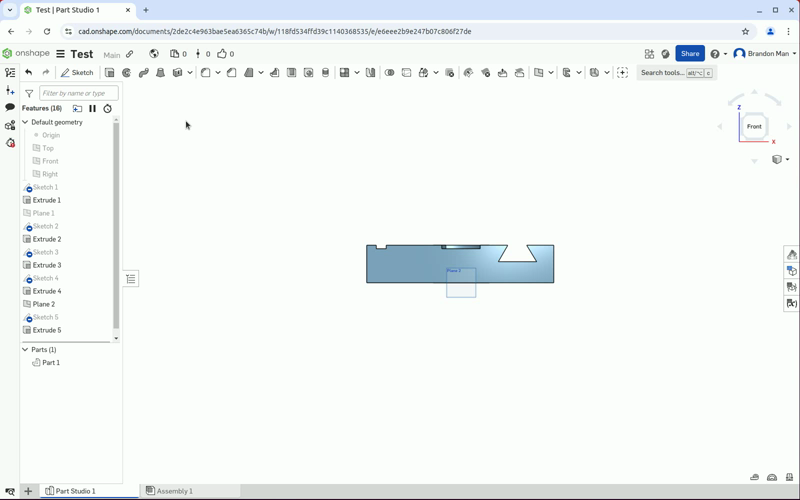
mouse_move(69, 189)
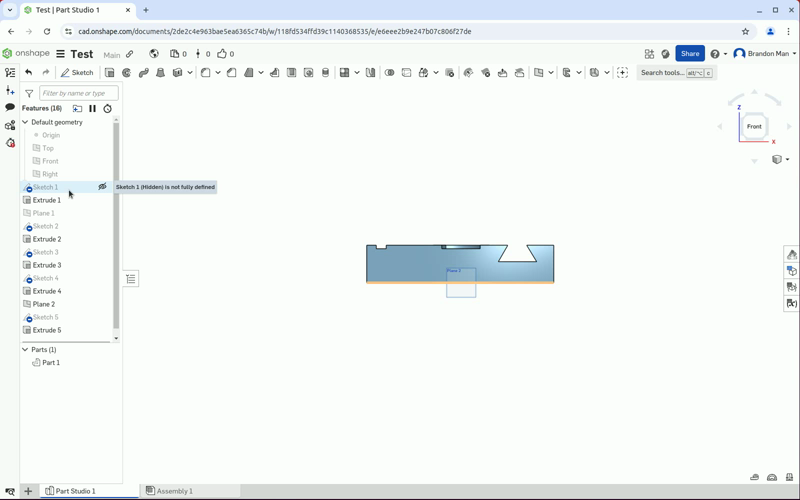
click(69, 189)
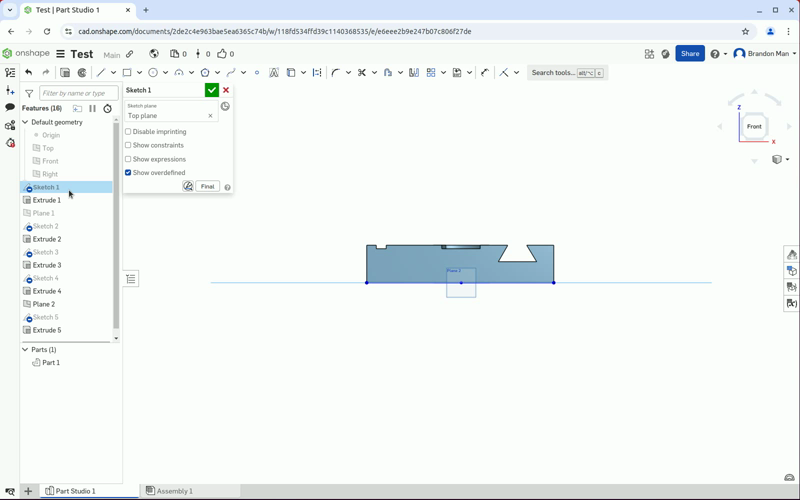
mouse_move(229, 92)
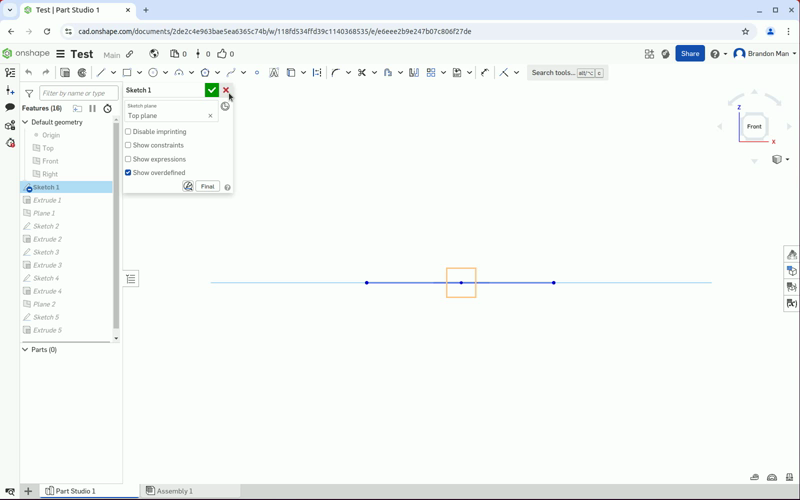
click(229, 92)
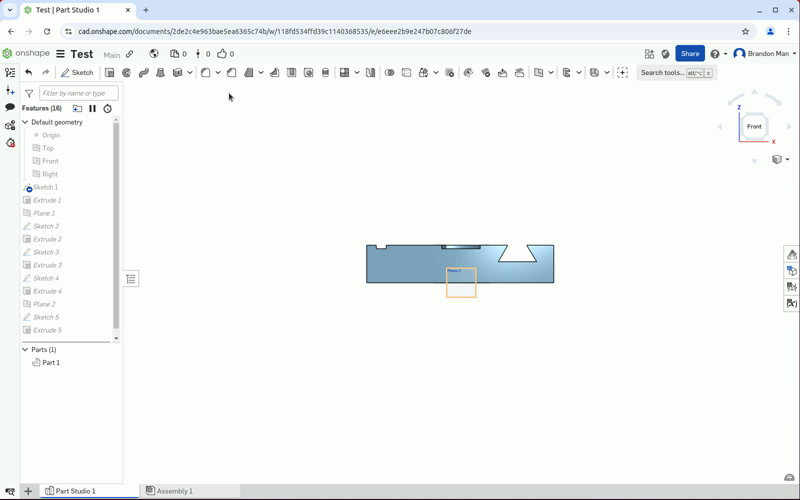
mouse_move(73, 352)
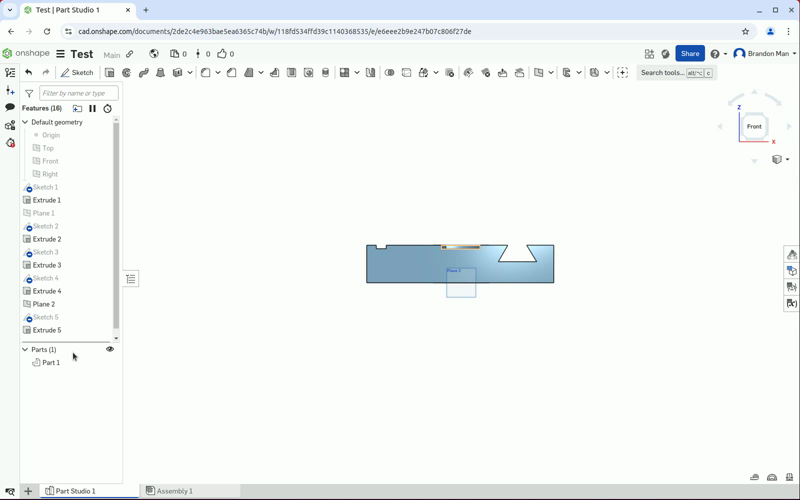
key(y)
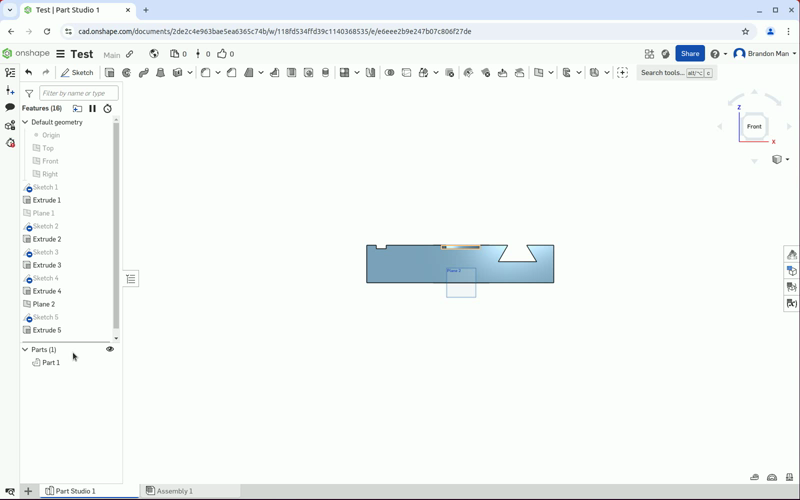
key(shift+p)
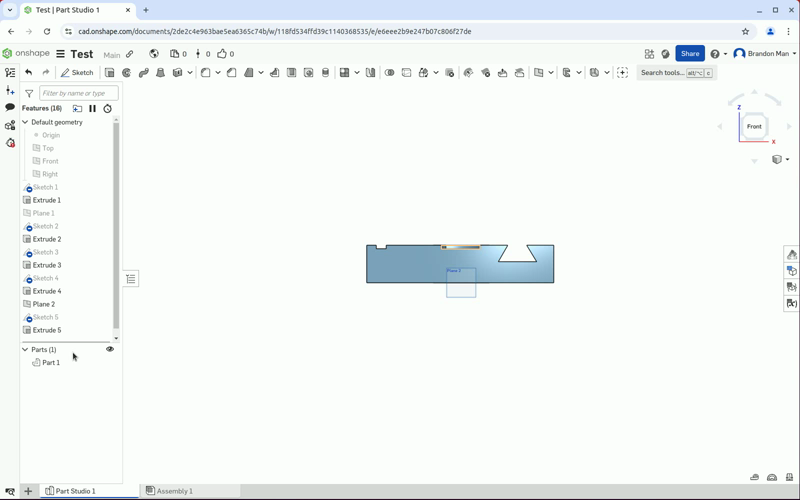
key(space)
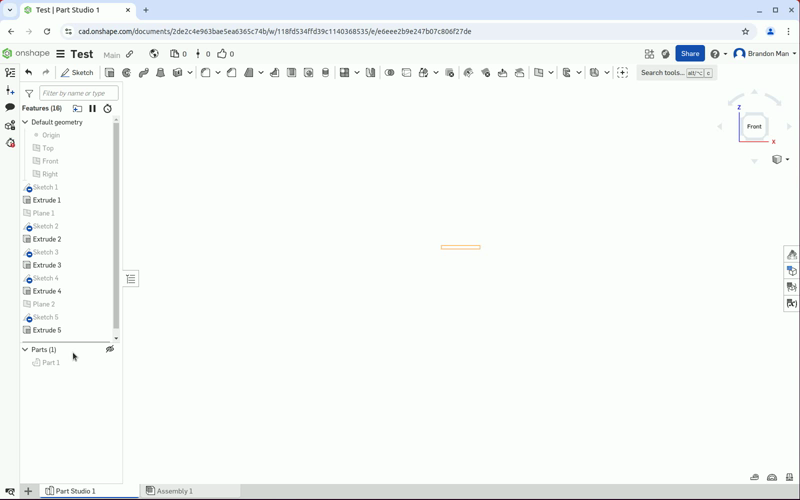
key_down(shift)
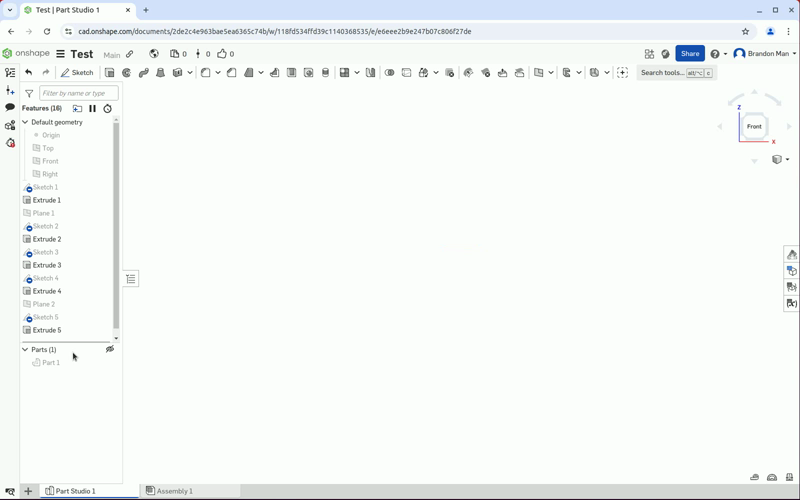
key(left)
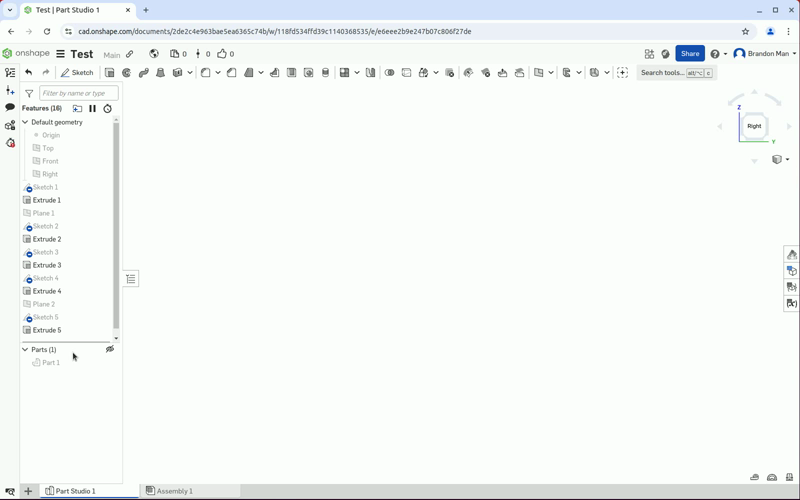
key_up(shift)
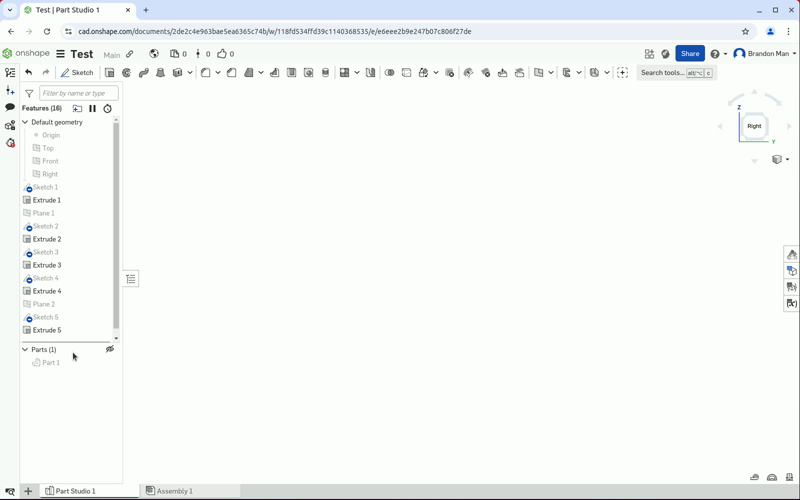
mouse_move(73, 352)
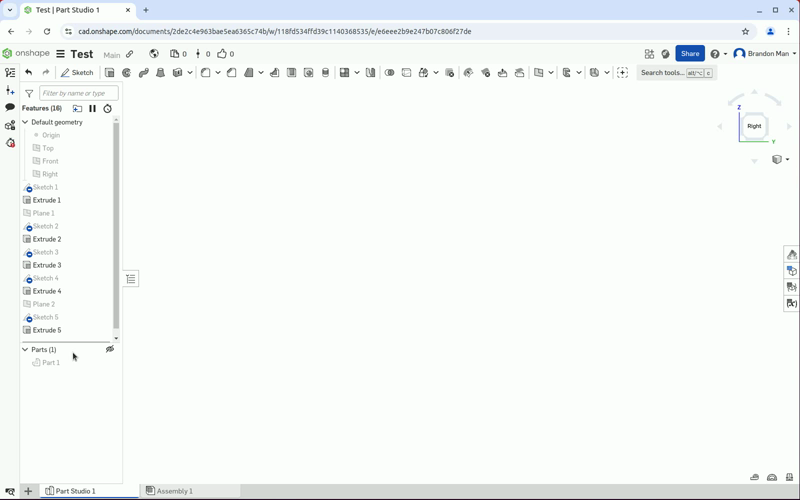
key(shift+y)
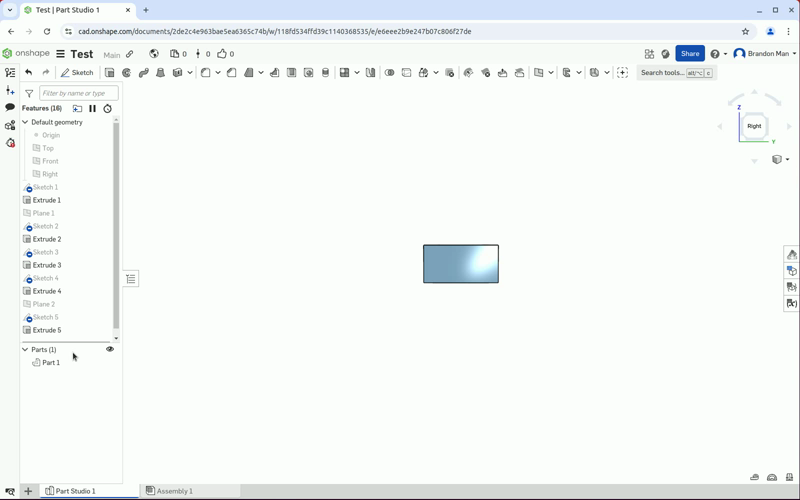
mouse_move(541, 75)
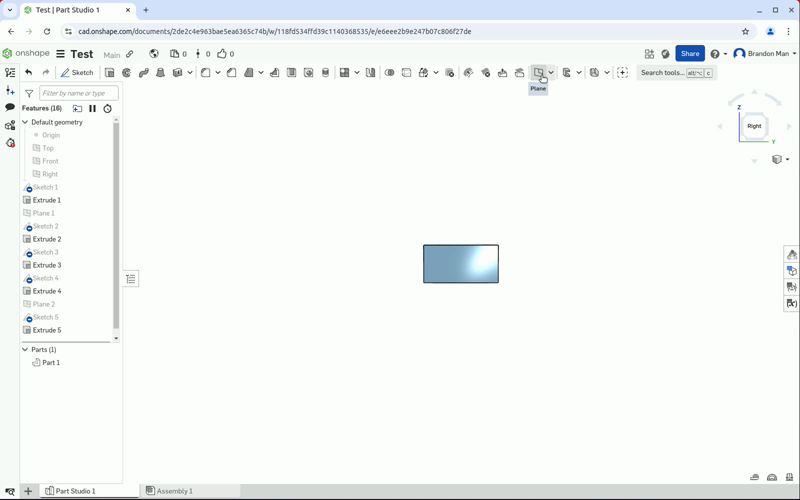
click(541, 75)
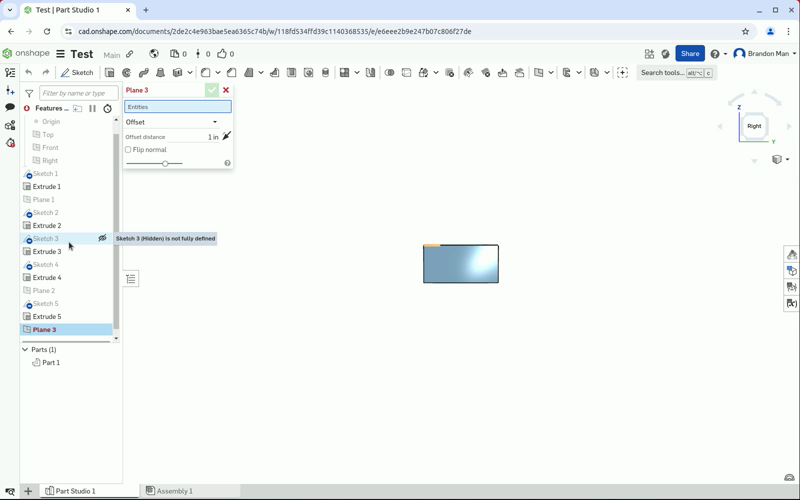
scroll(3)
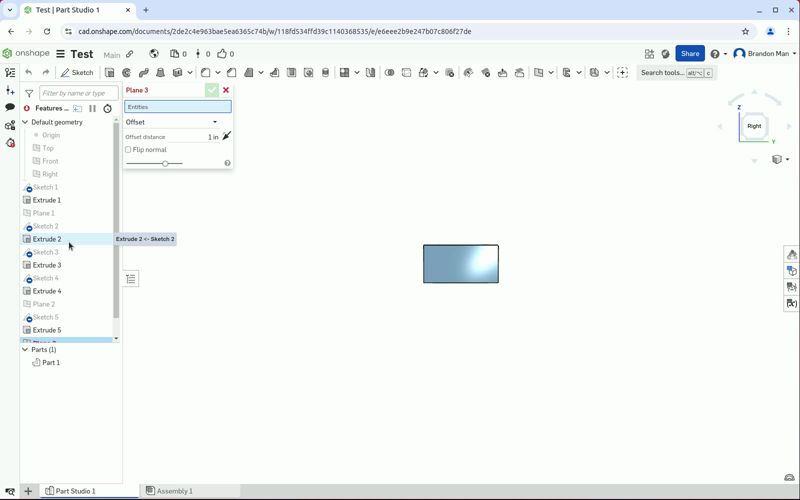
mouse_move(69, 176)
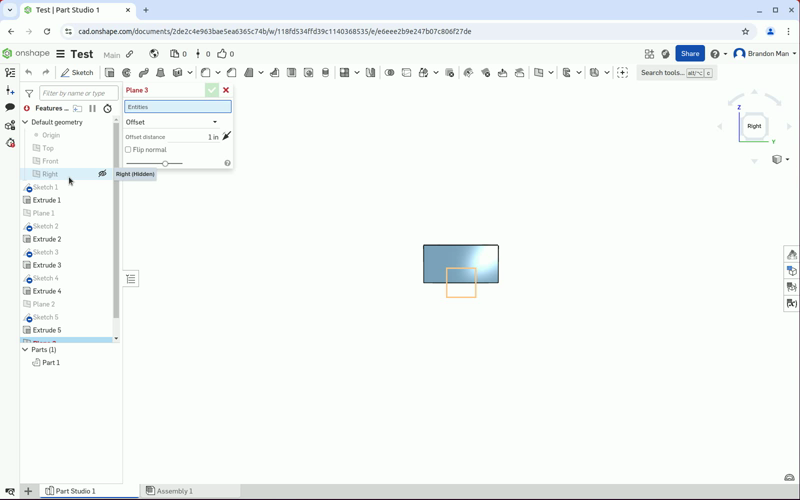
click(69, 176)
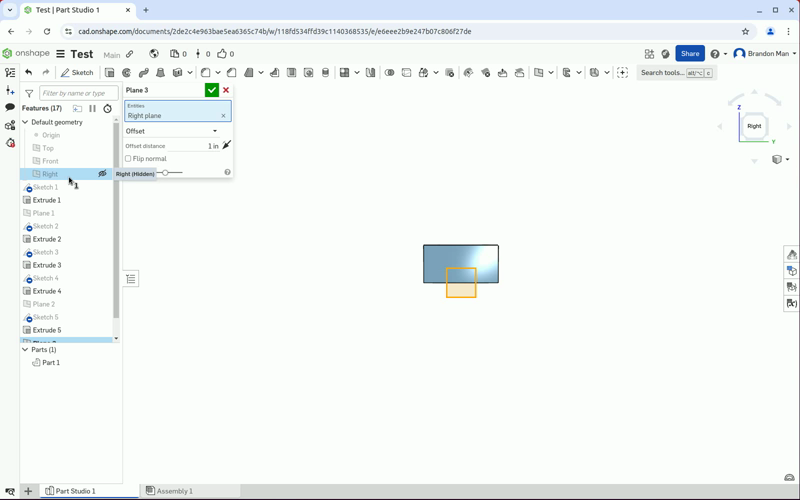
key(tab, 2)
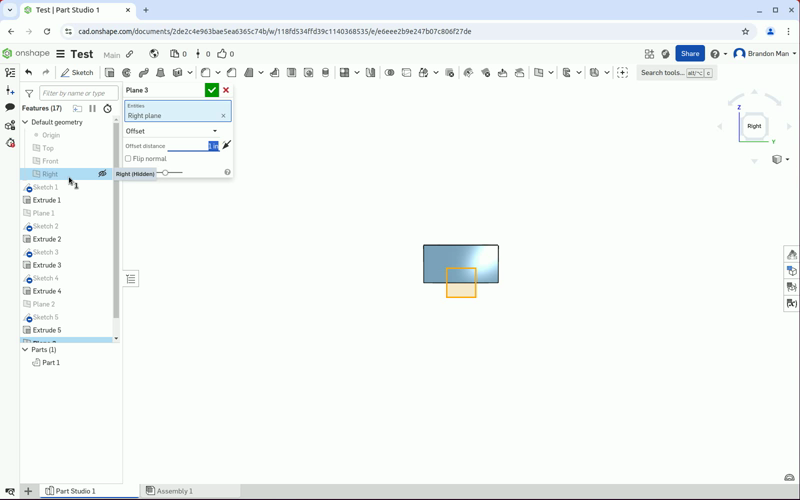
text(19.257)
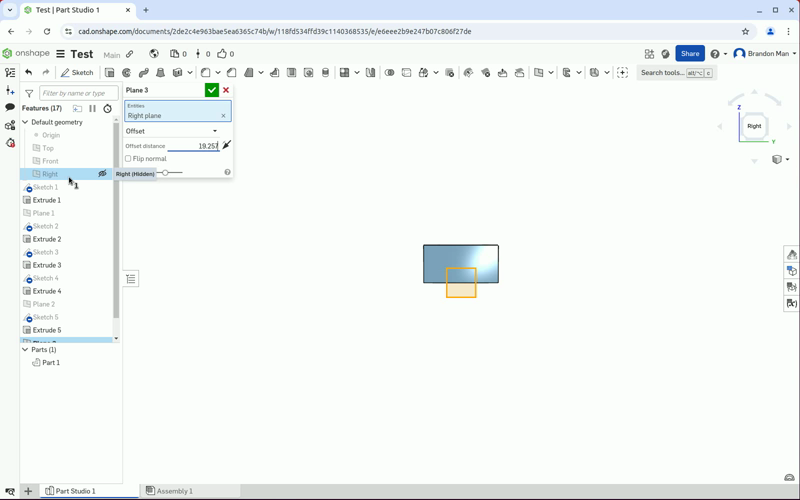
key(enter, 2)
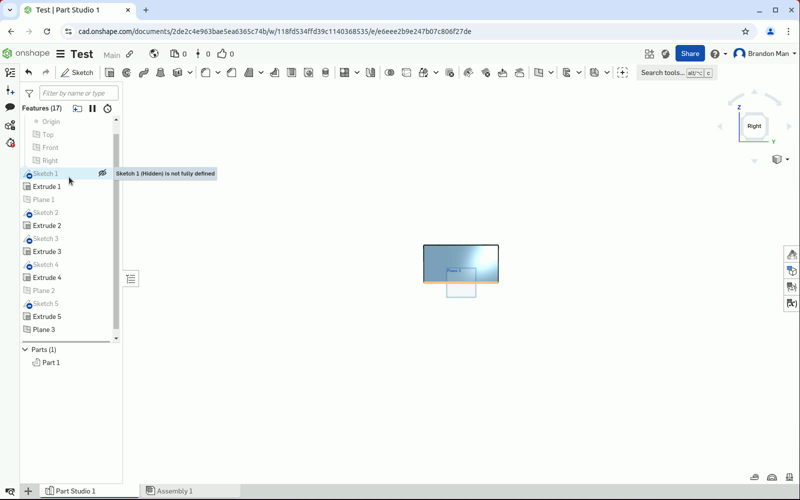
key(shift+s)
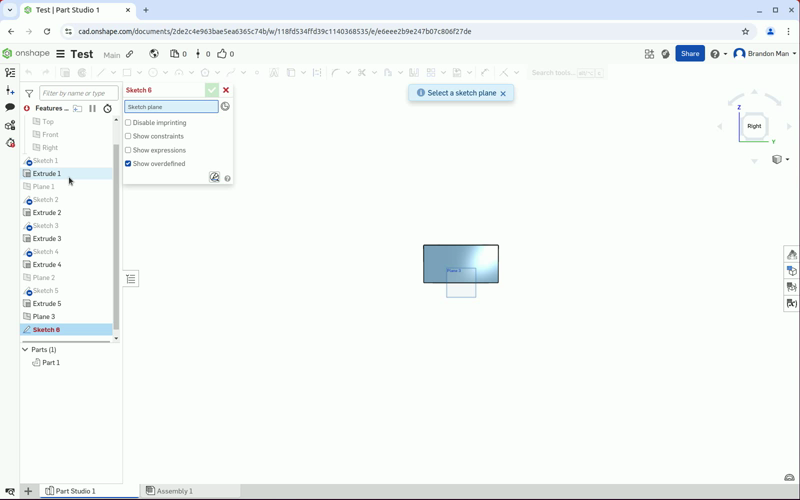
mouse_move(69, 319)
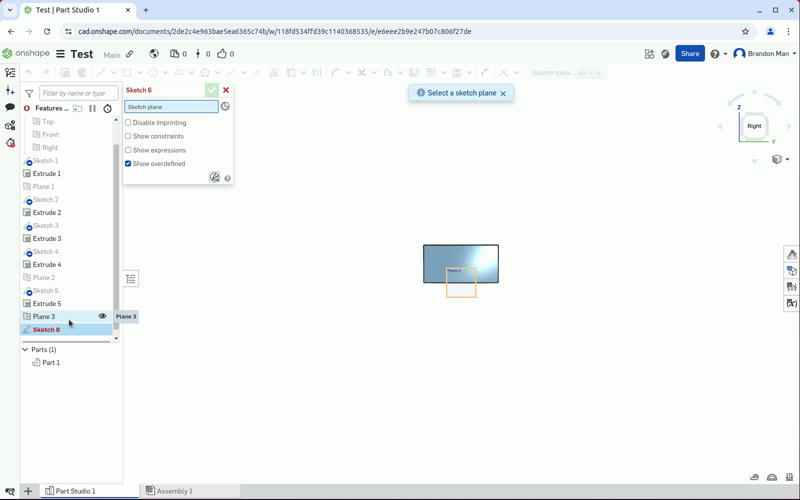
click(69, 319)
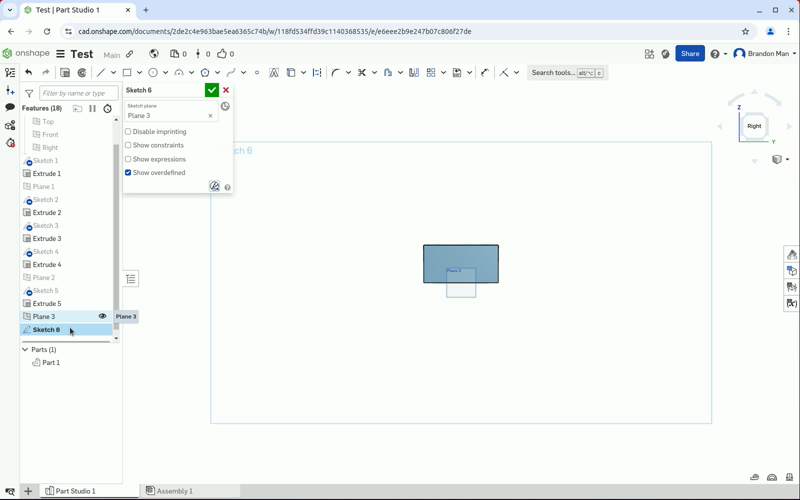
mouse_move(73, 352)
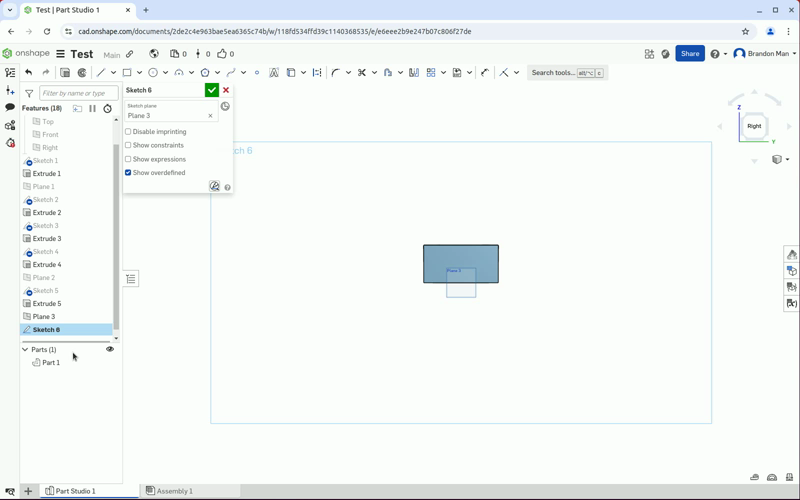
key(y)
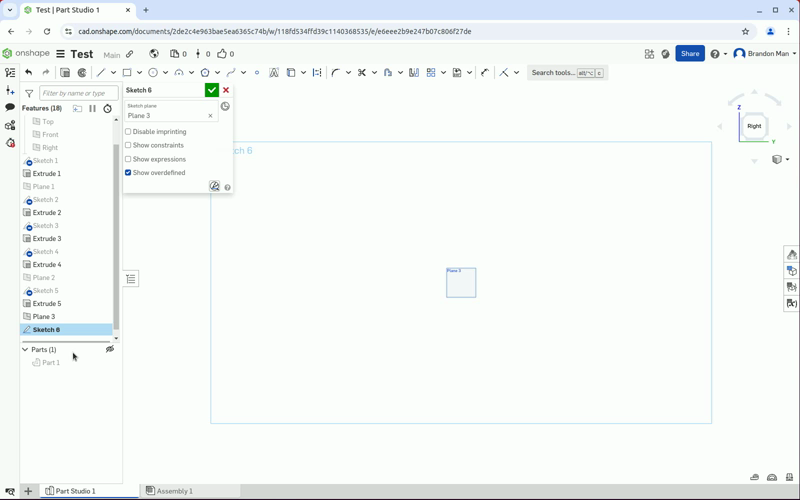
key(c)
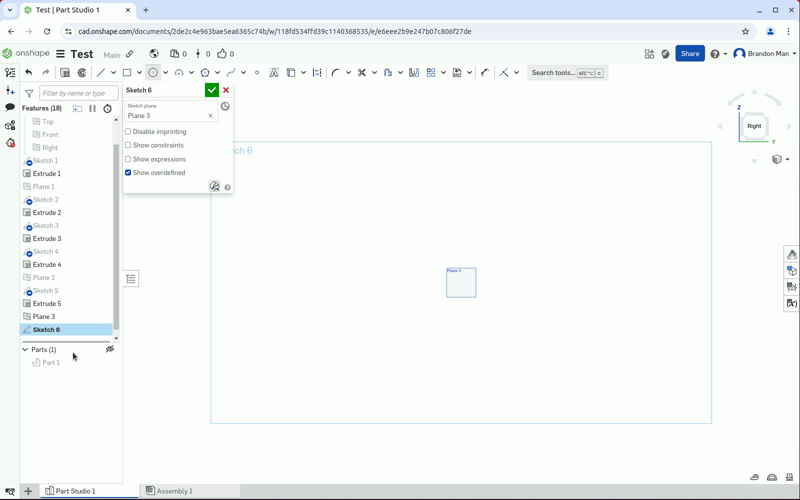
key_down(shift)
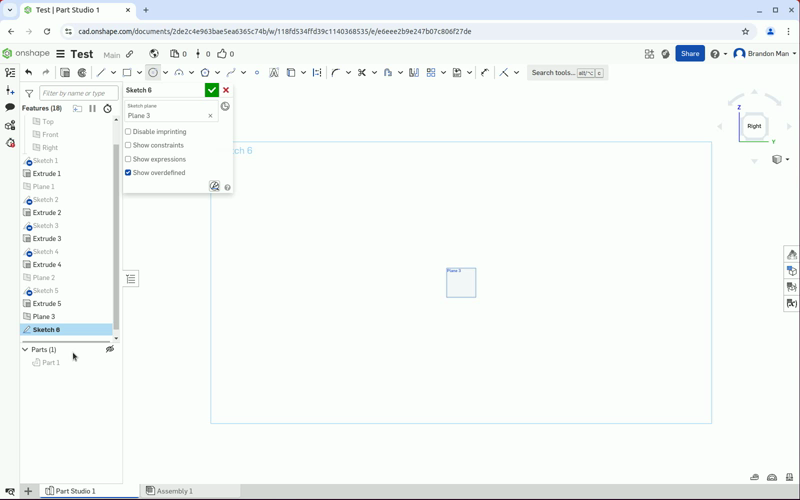
mouse_move(461, 264)
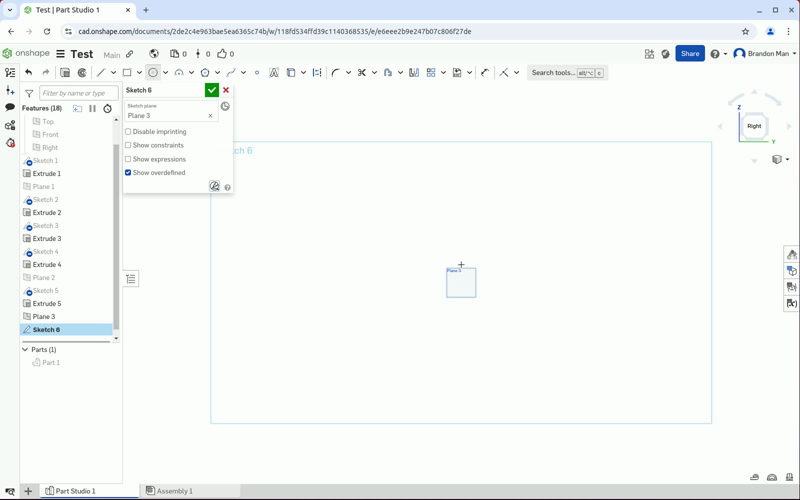
click(461, 264)
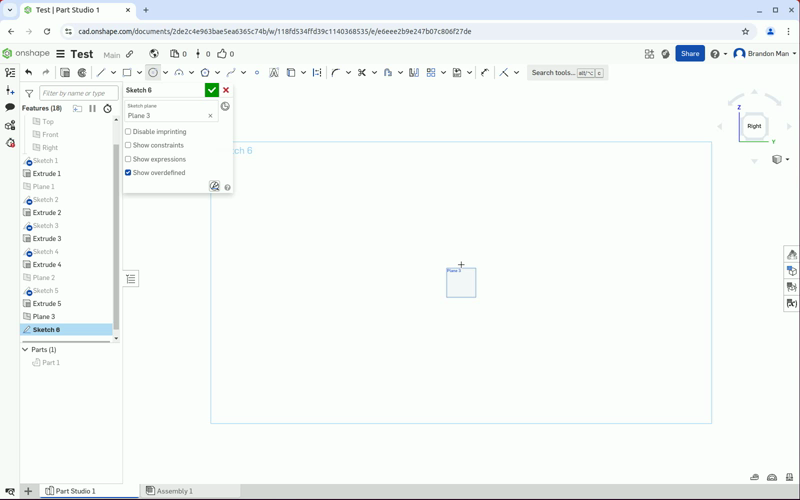
key_up(shift)
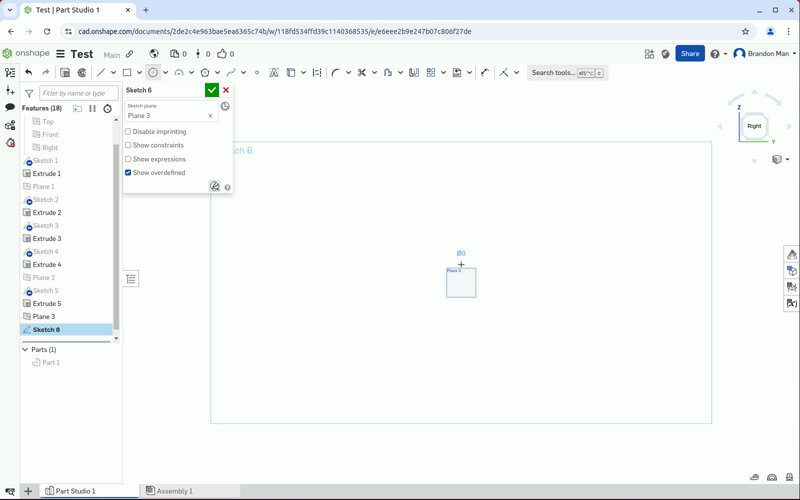
mouse_move(468, 264)
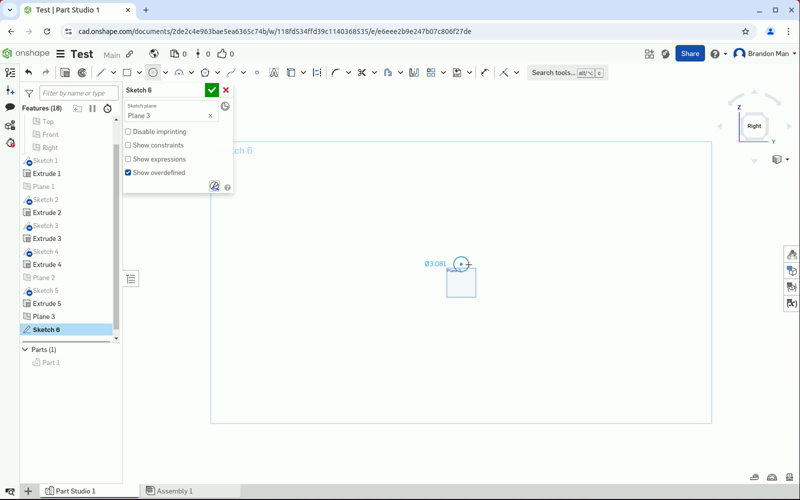
click(468, 264)
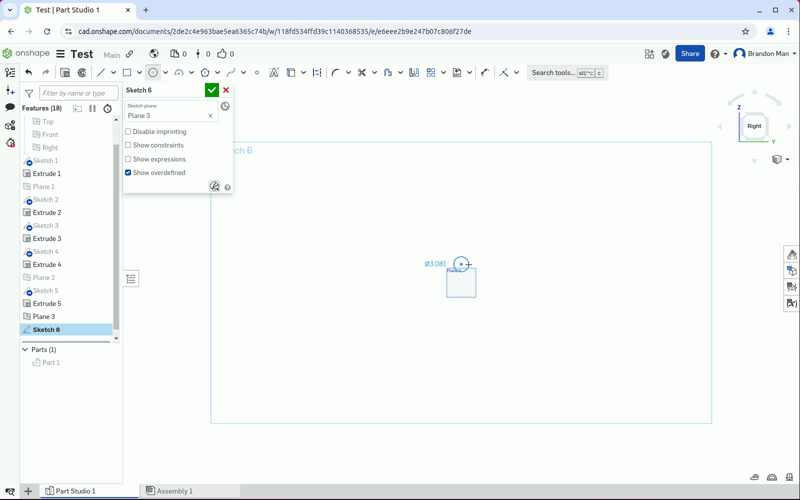
key(esc)
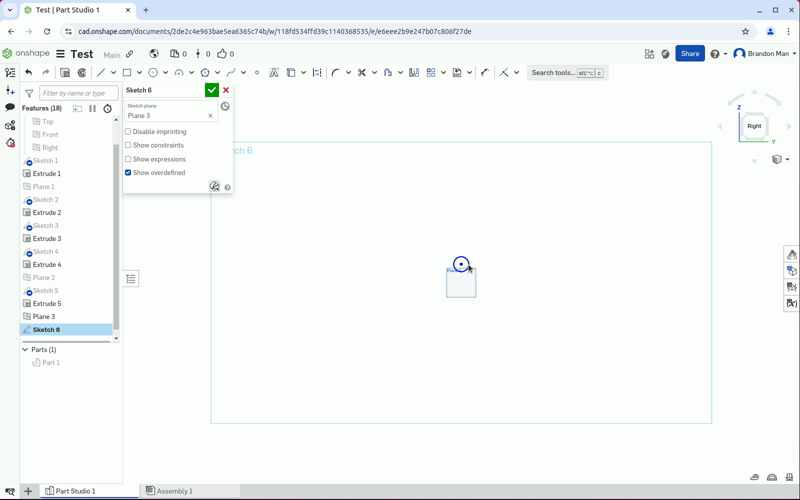
mouse_move(454, 262)
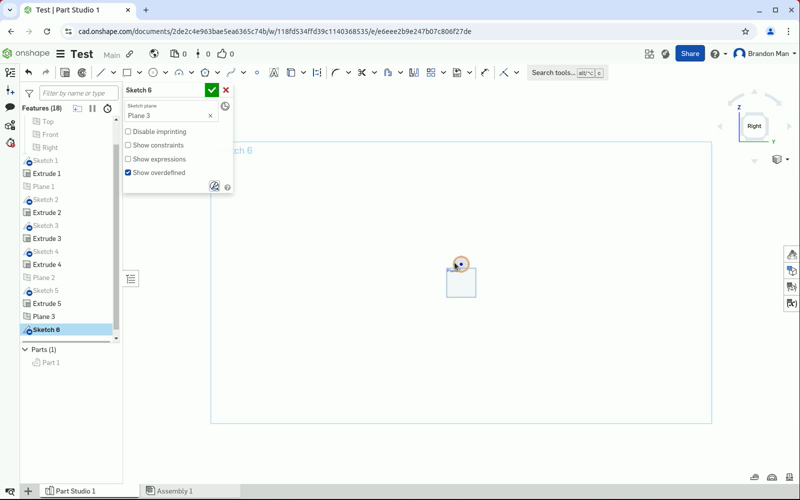
scroll(6)
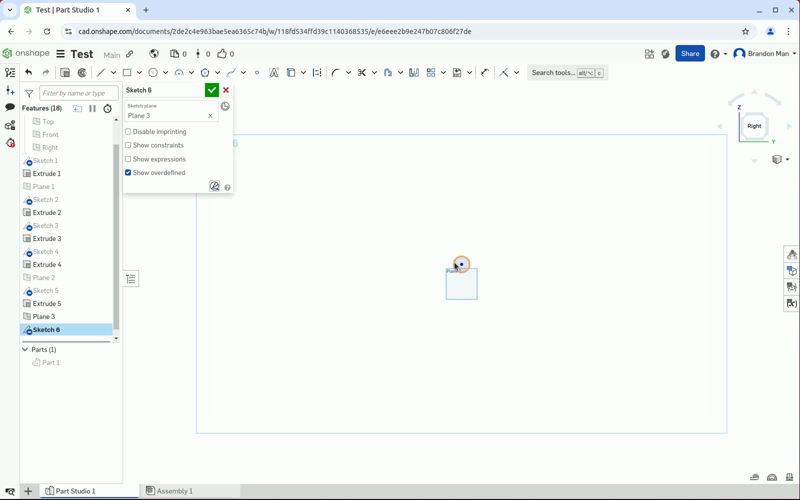
scroll(6)
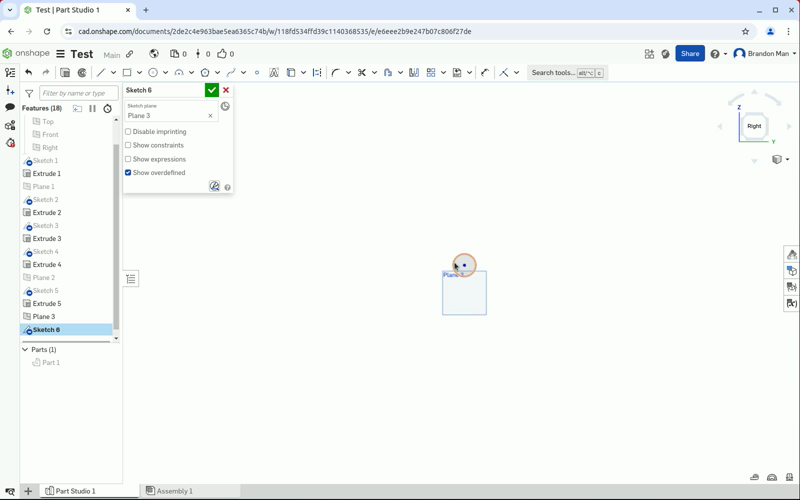
scroll(6)
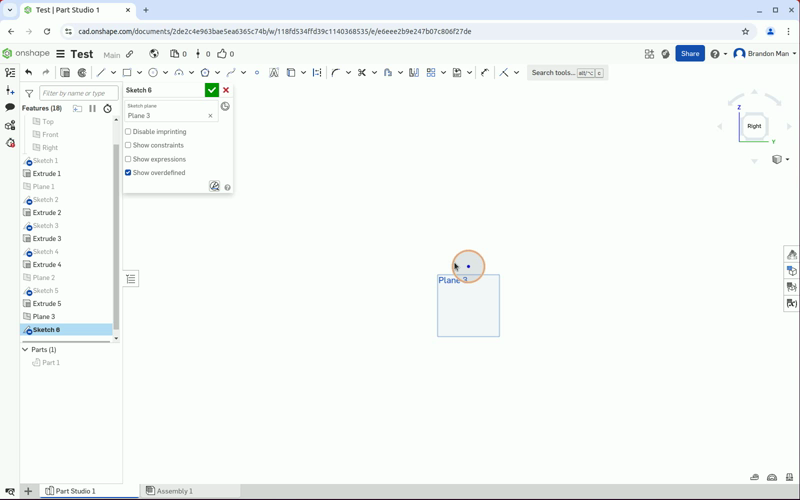
scroll(6)
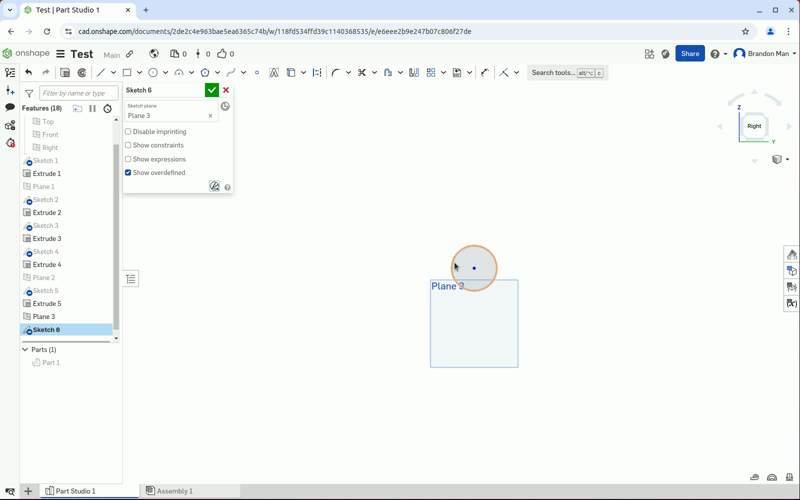
scroll(6)
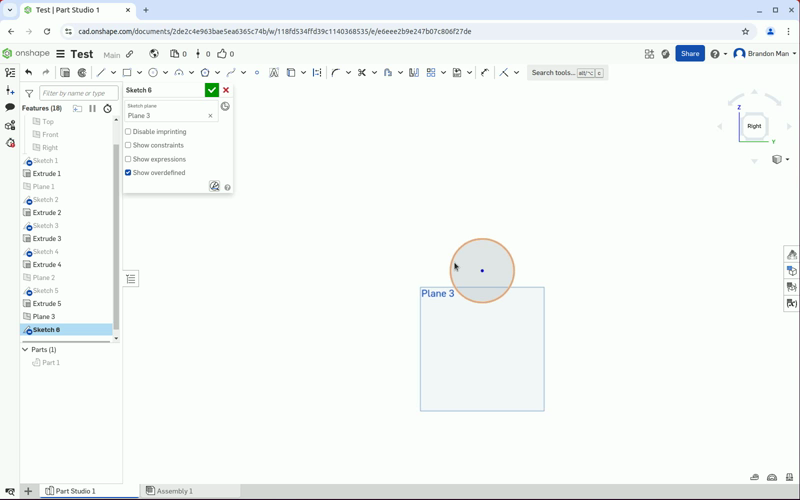
scroll(6)
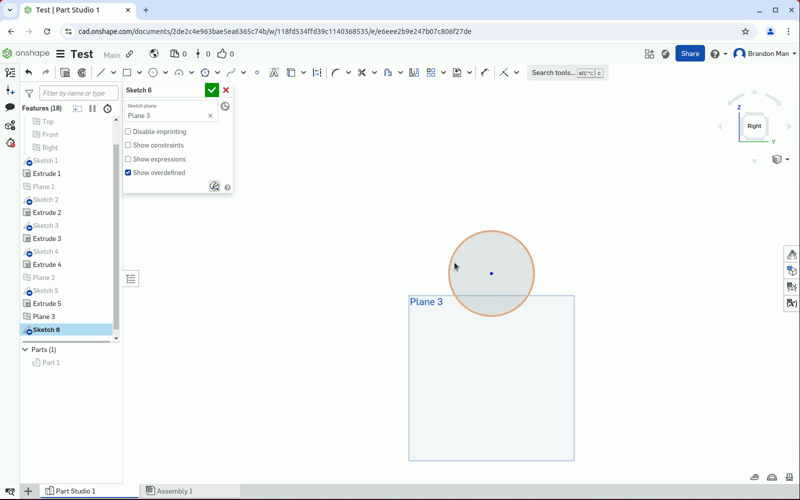
scroll(6)
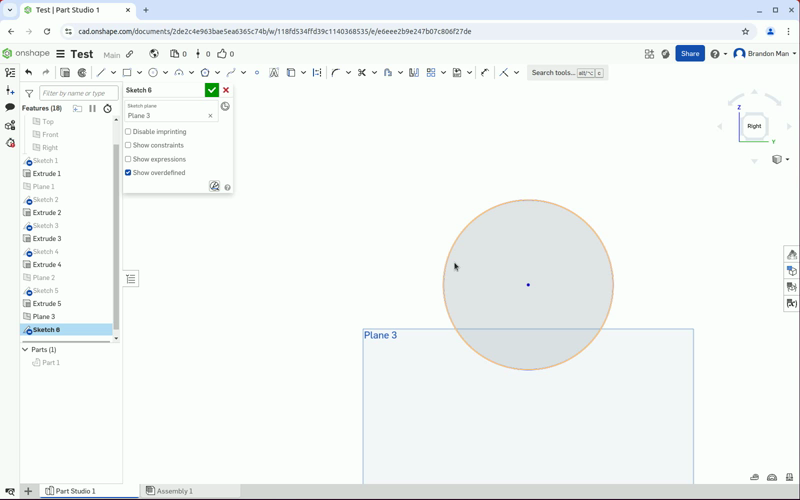
click(454, 262)
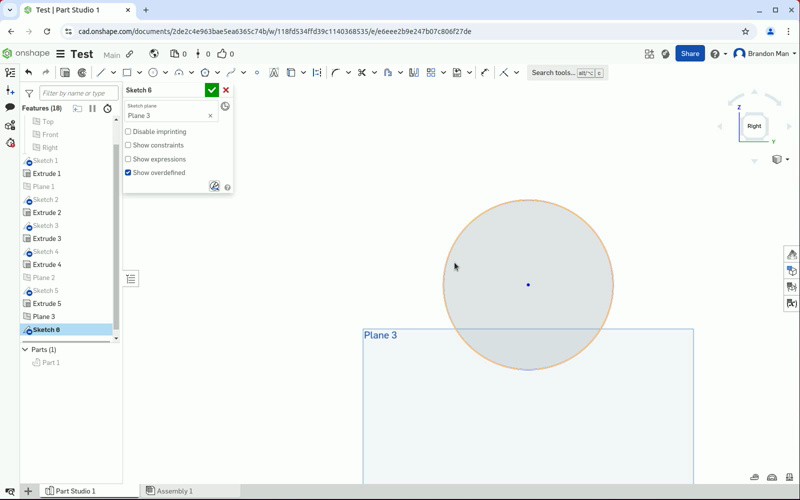
scroll(-6)
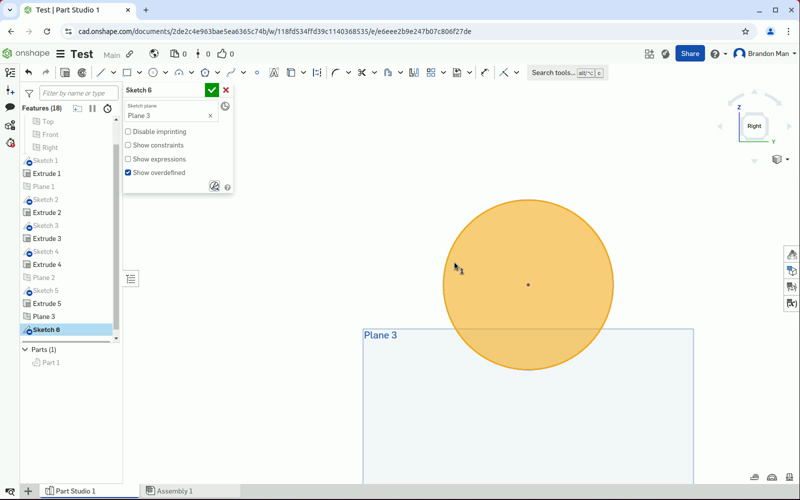
scroll(-6)
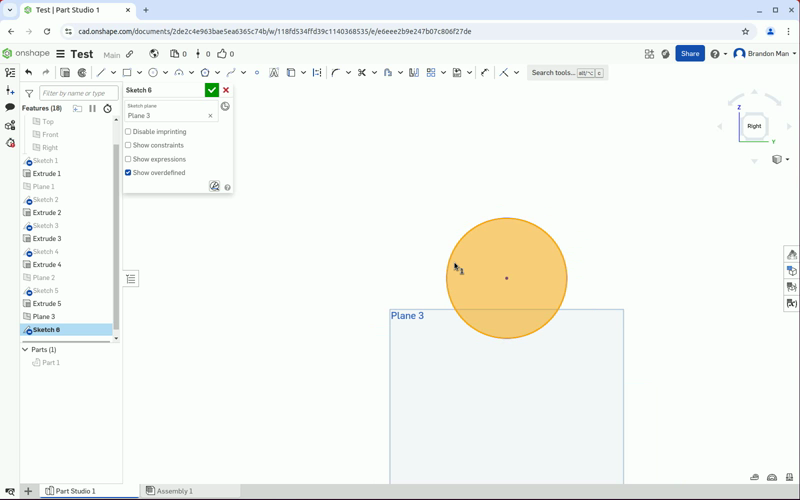
scroll(-6)
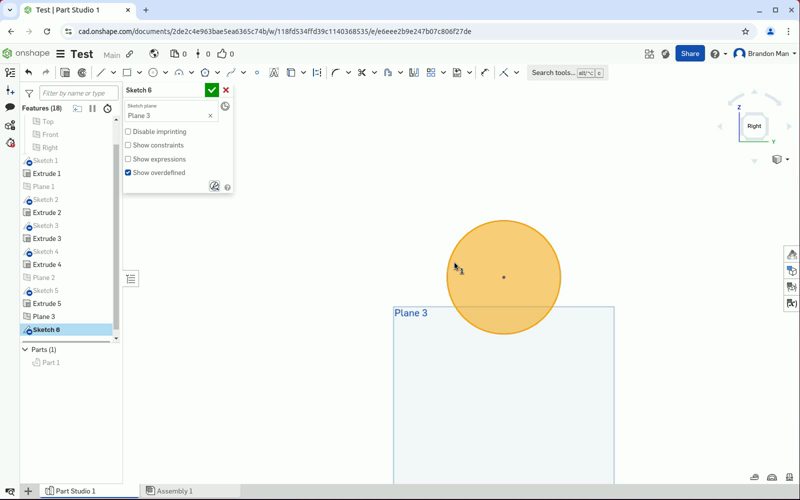
scroll(-6)
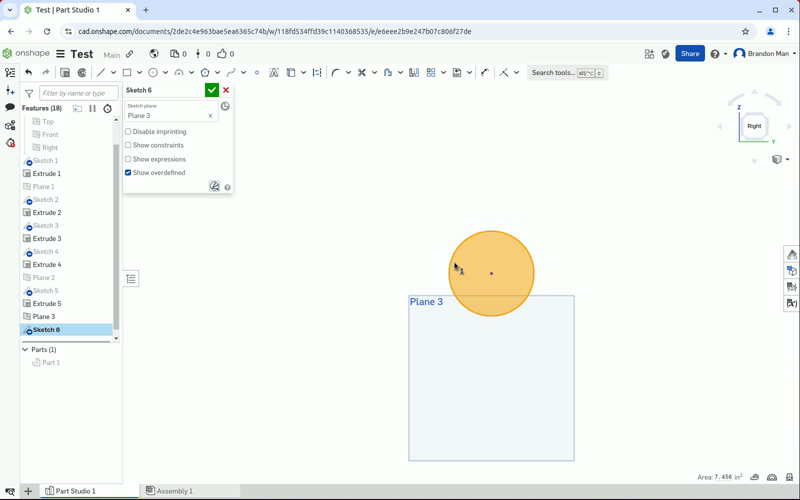
scroll(-6)
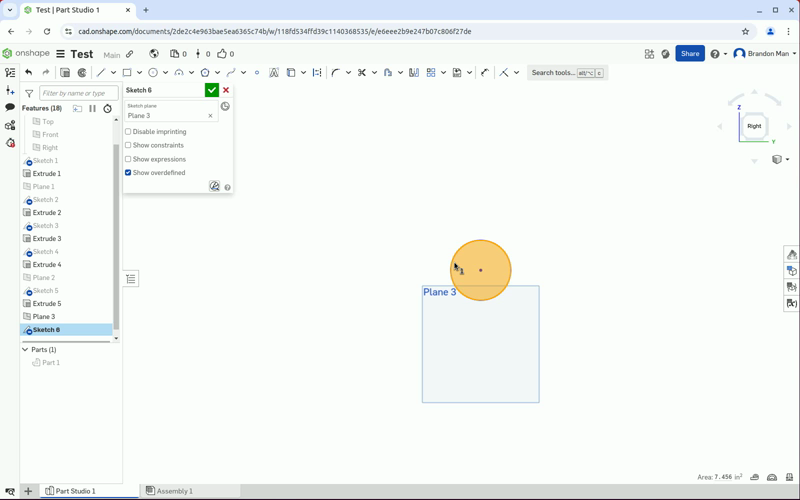
scroll(-6)
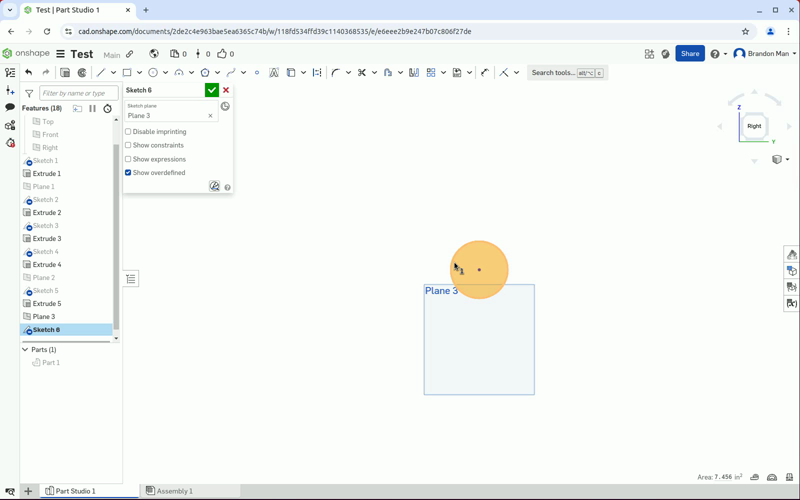
scroll(-6)
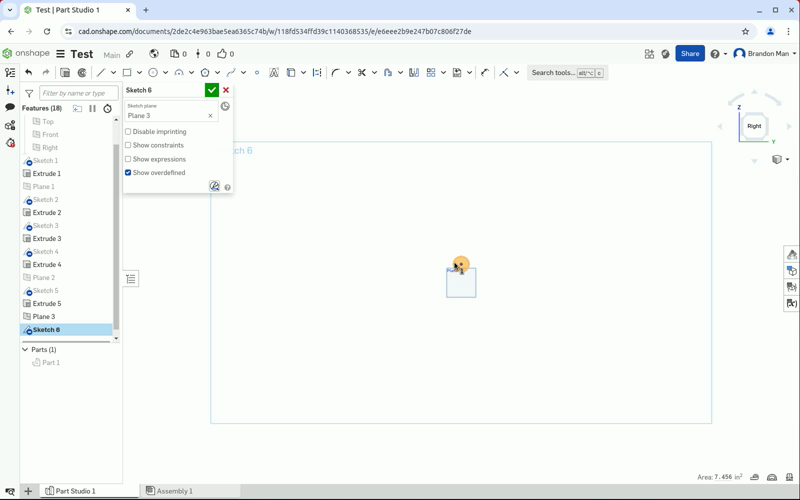
mouse_move(73, 352)
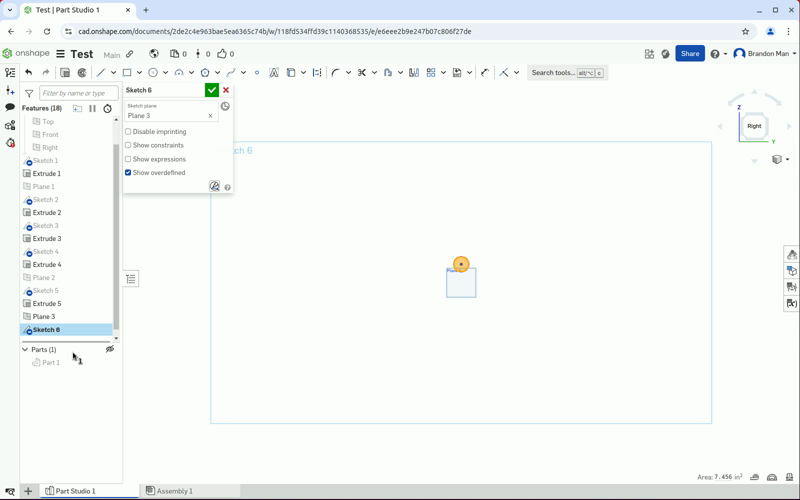
key(shift+y)
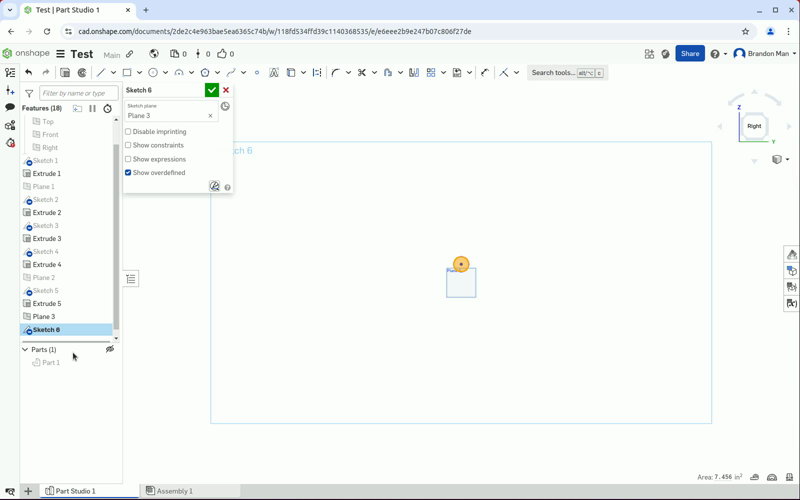
key(shift+e)
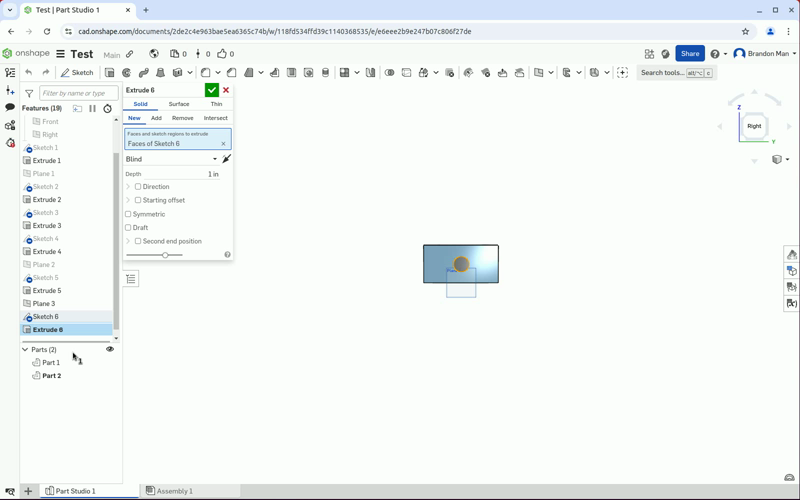
mouse_move(143, 106)
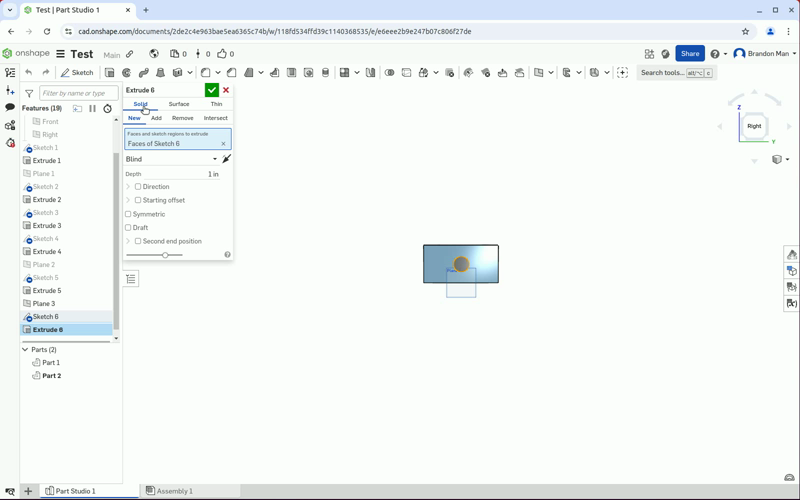
click(143, 106)
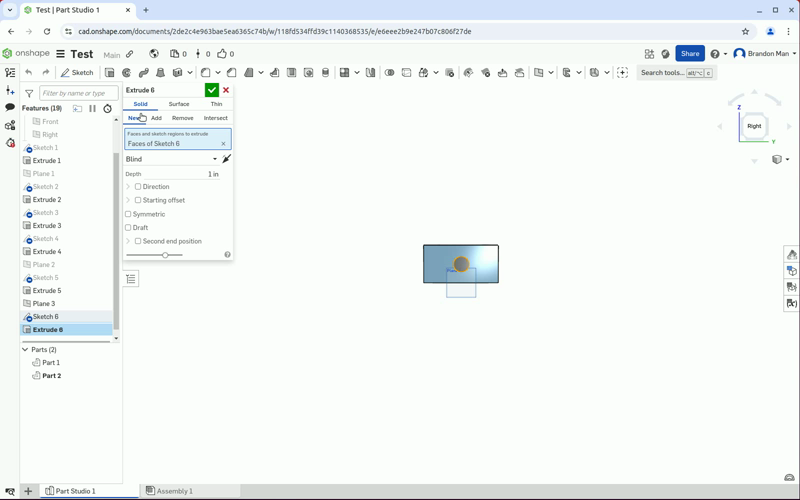
mouse_move(137, 120)
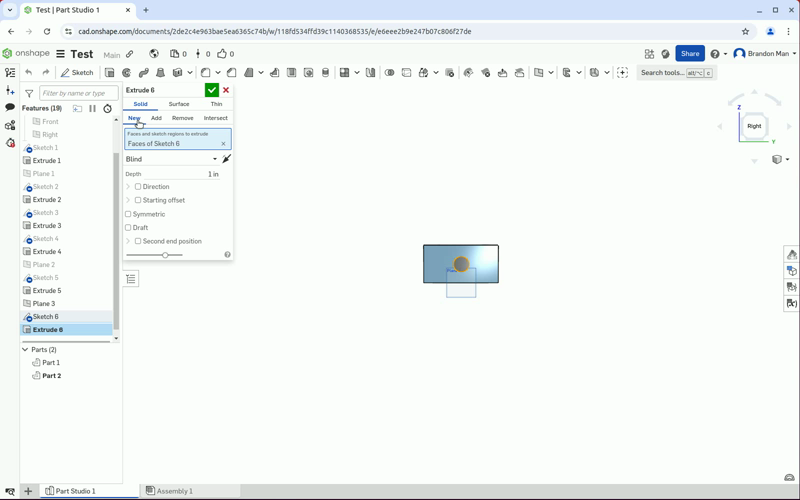
click(137, 120)
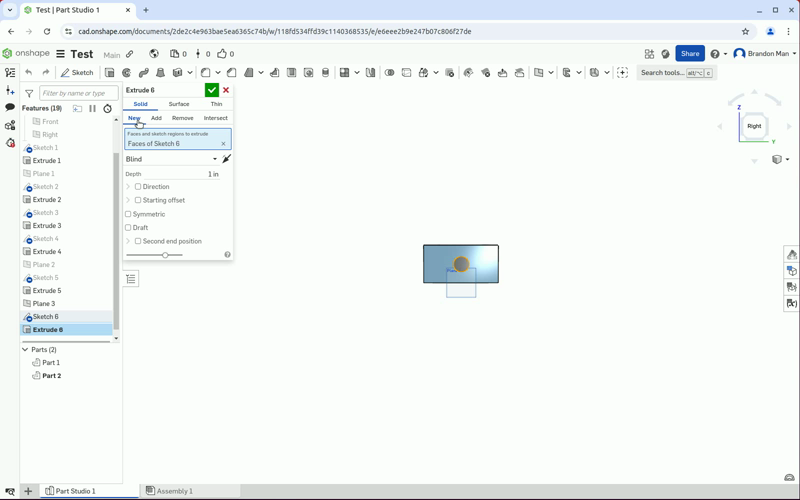
key(tab, 4)
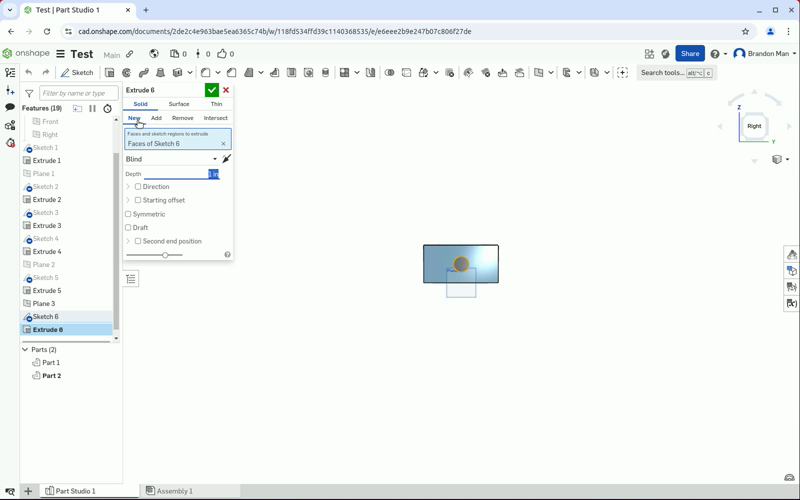
text(3.851)
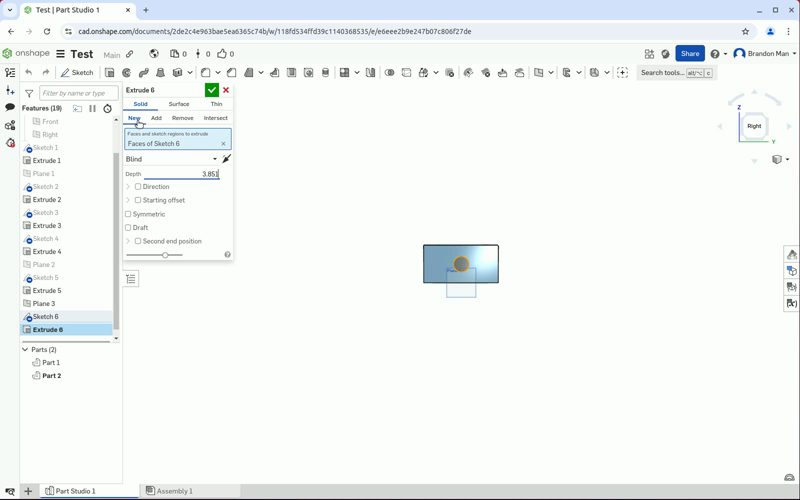
key(enter)
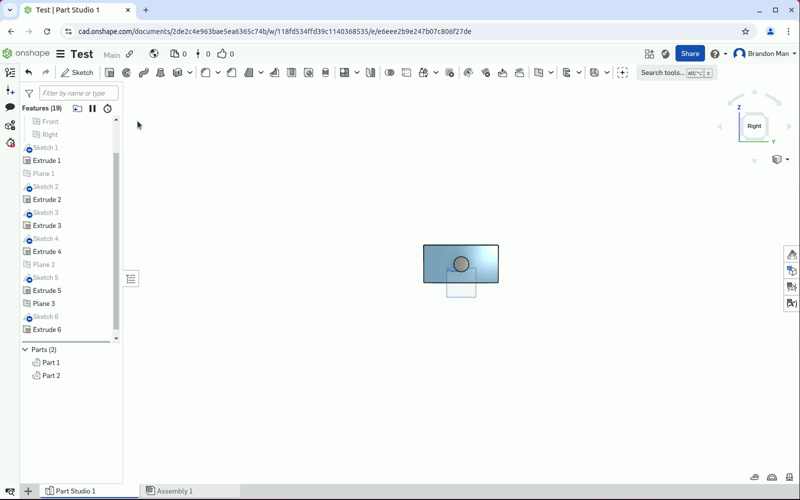
key(shift+h)
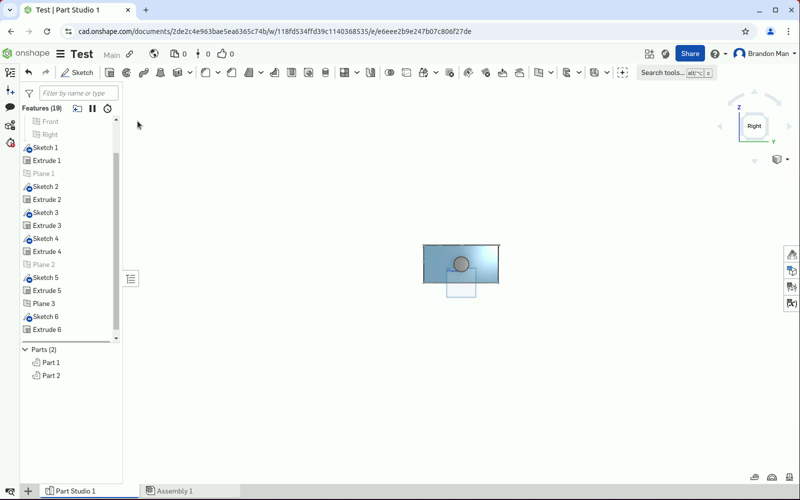
key(shift+h)
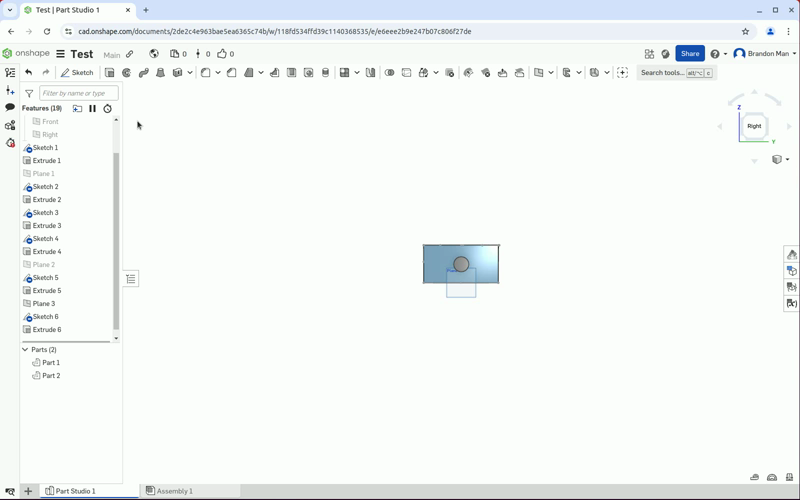
key(shift+7)
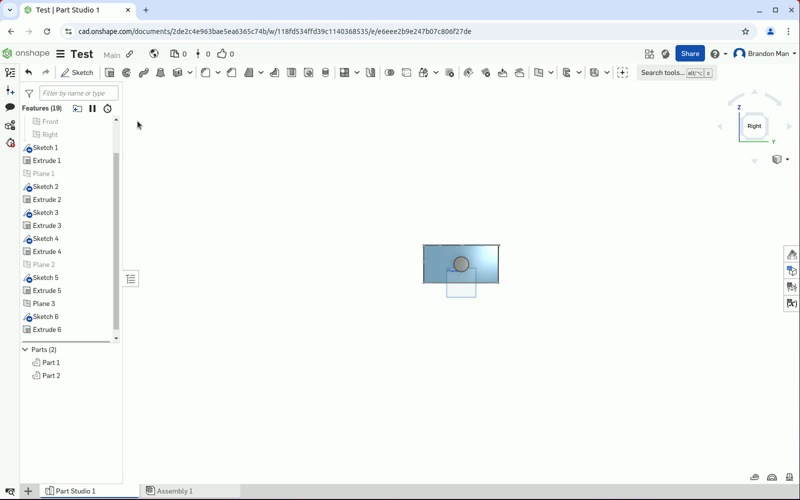
key(right, 2)
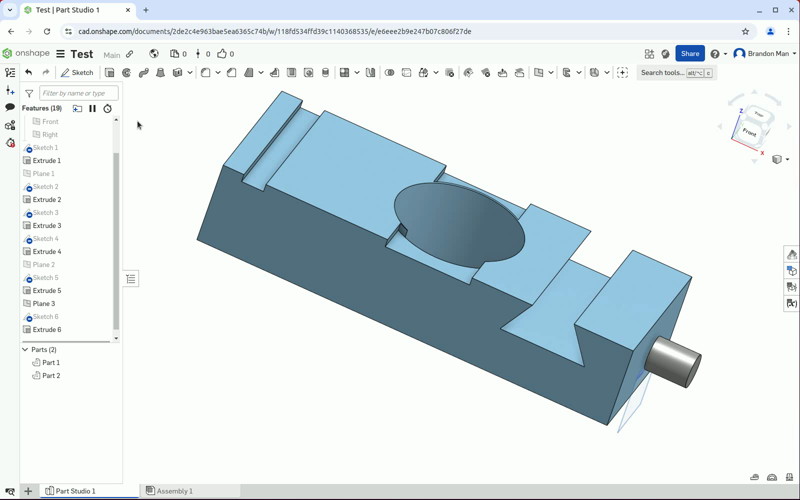
key(down, 2)
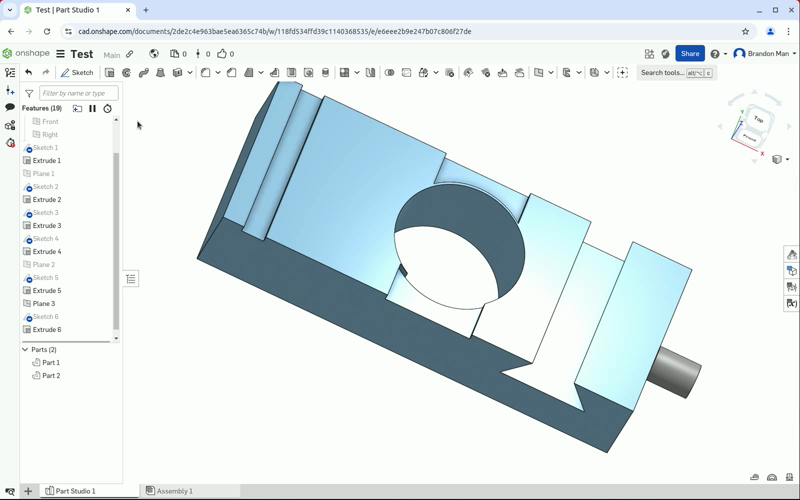
key(up, 2)
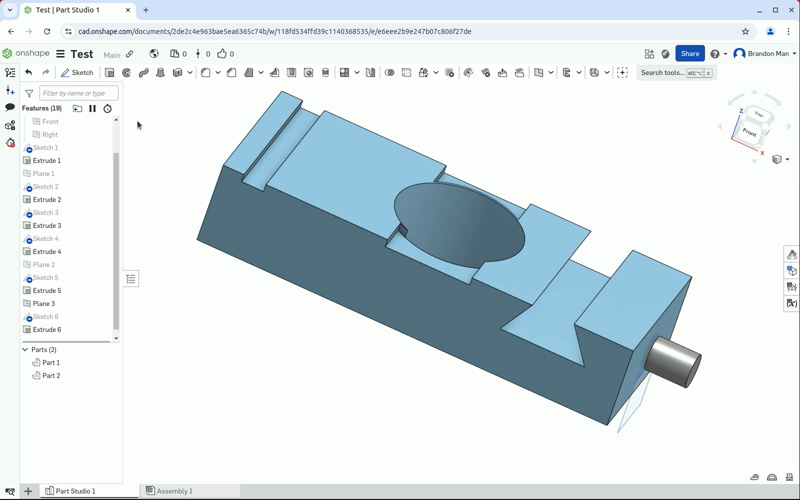
key(left, 2)
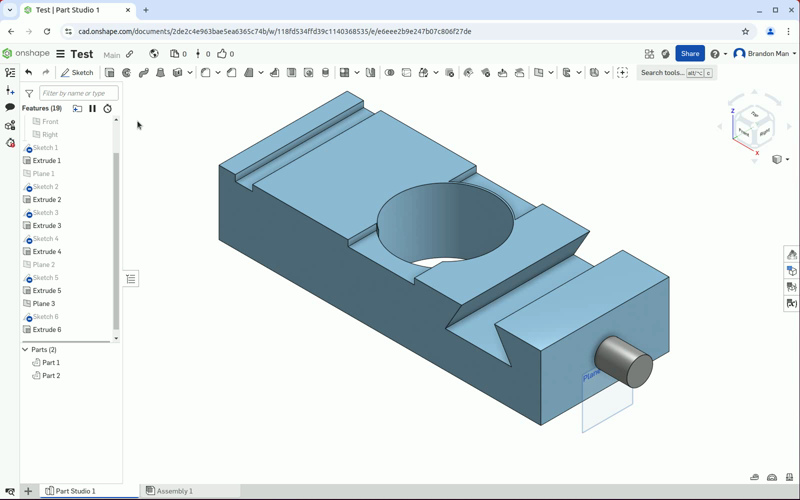
mouse_move(69, 150)
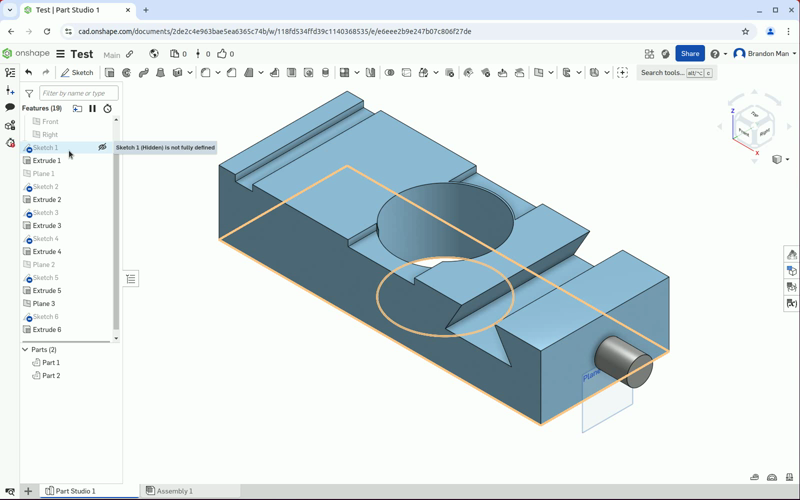
click(69, 150)